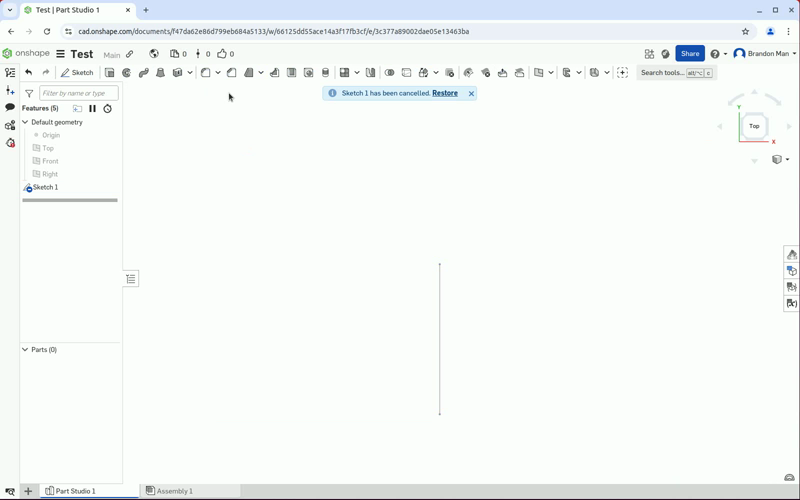
key(shift+h)
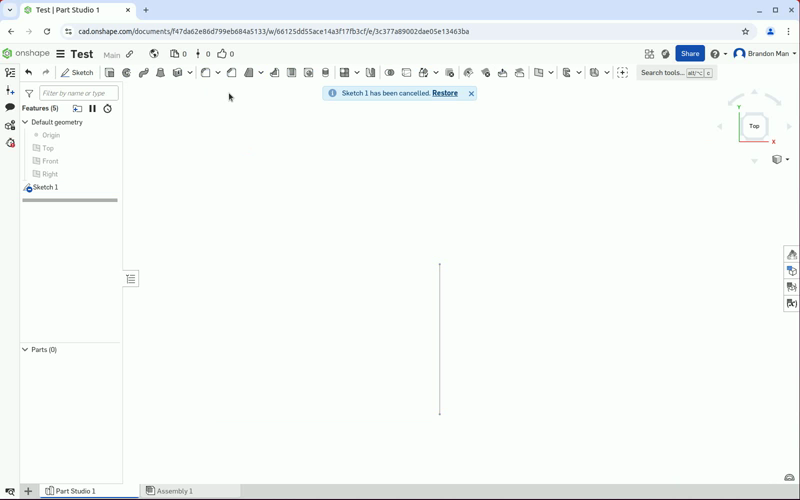
key(shift+s)
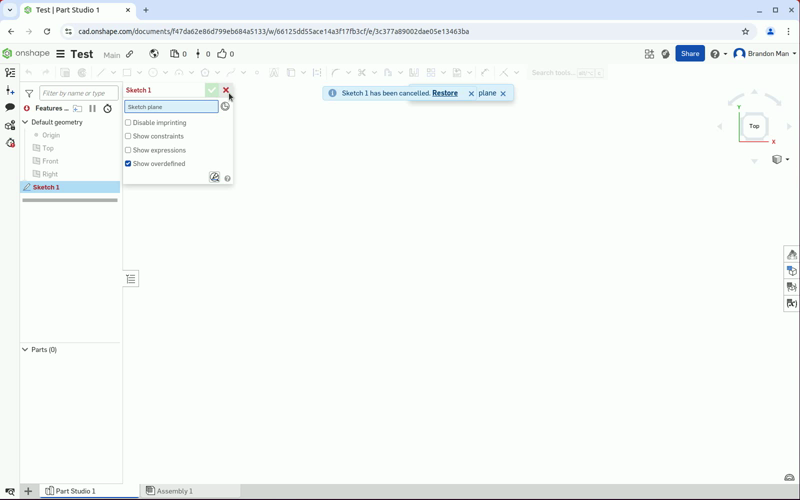
mouse_move(73, 150)
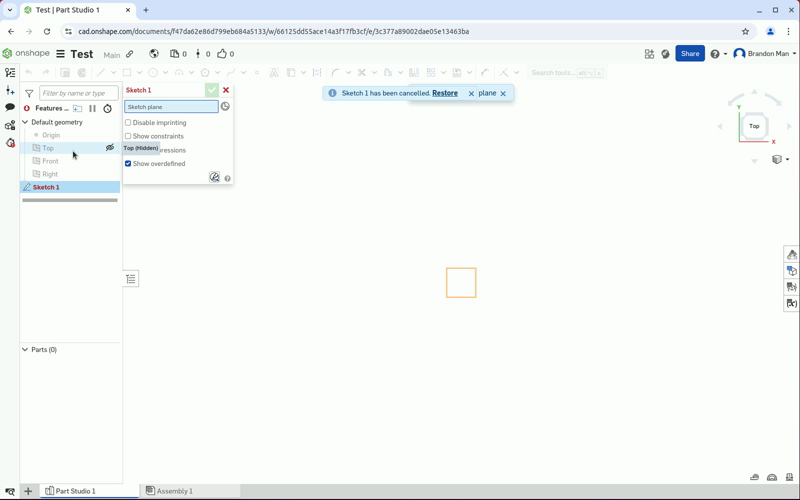
click(73, 150)
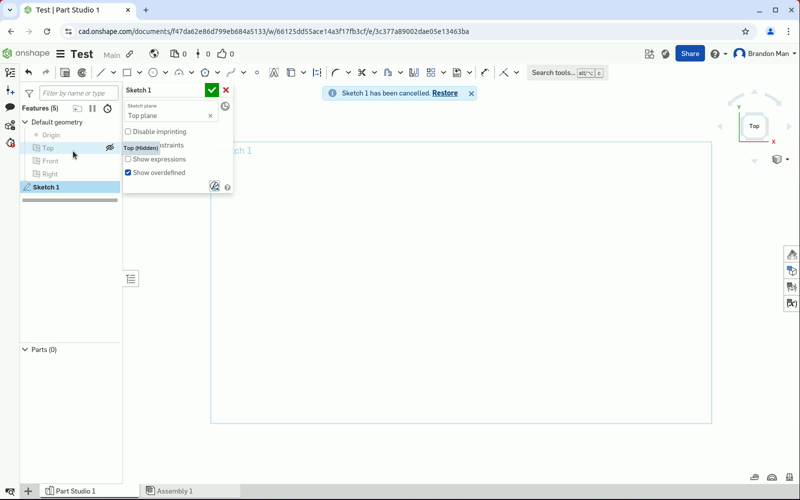
mouse_move(73, 352)
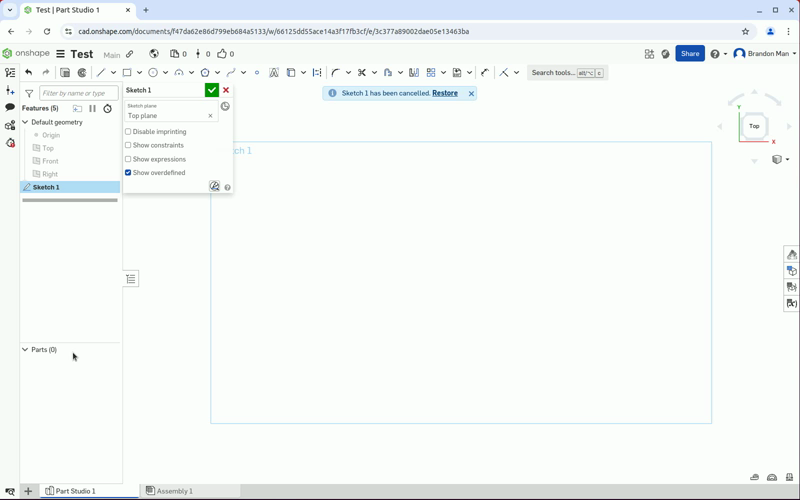
key(y)
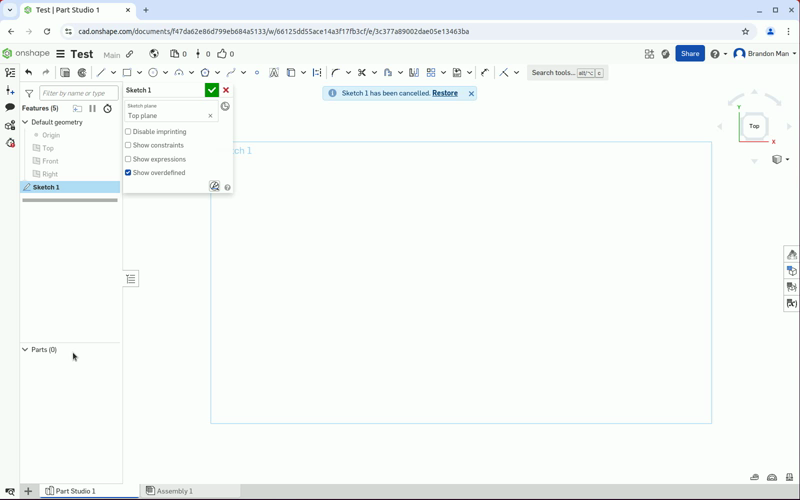
key(a)
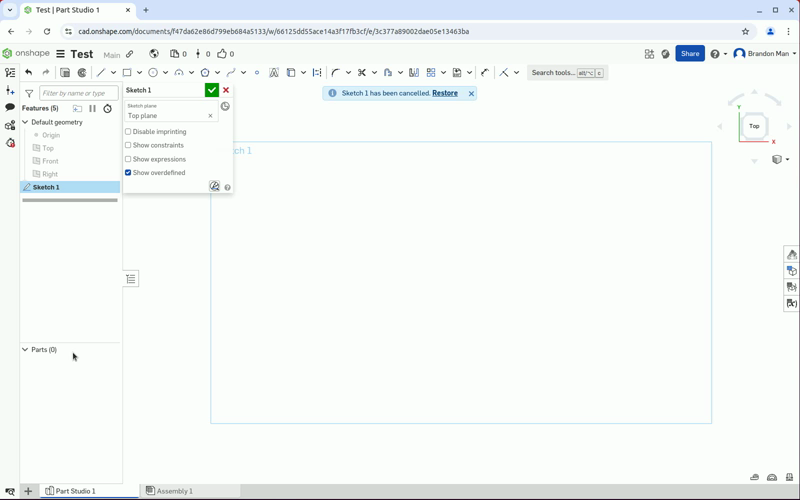
key_down(shift)
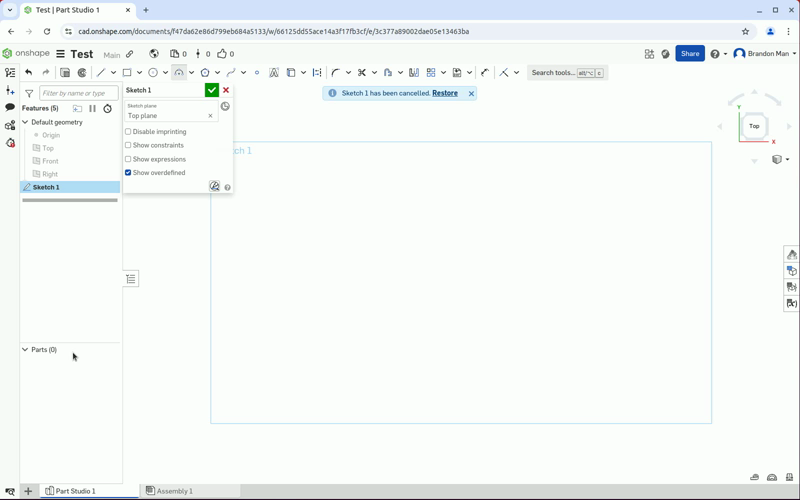
mouse_move(355, 322)
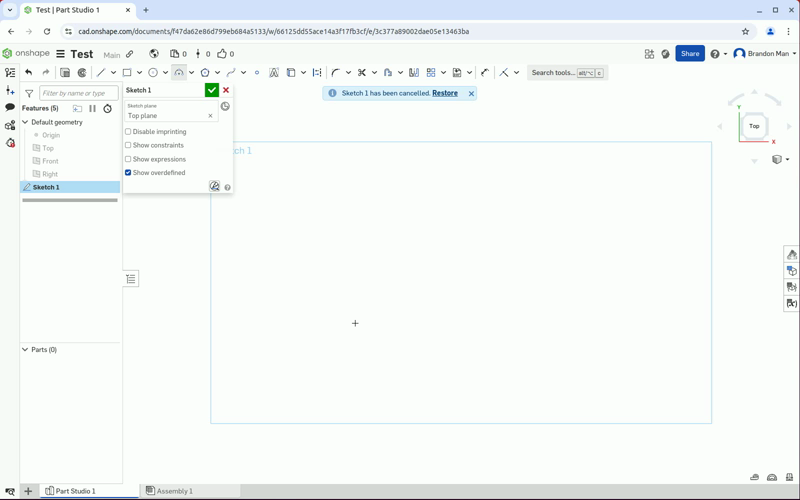
click(355, 322)
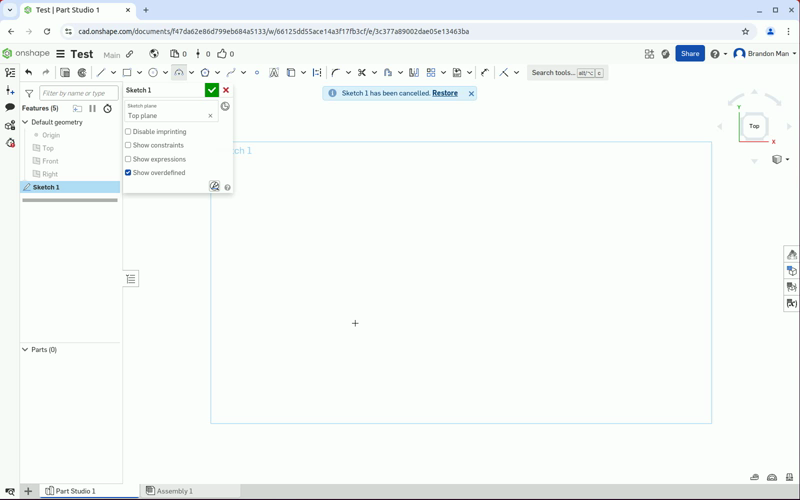
key_up(shift)
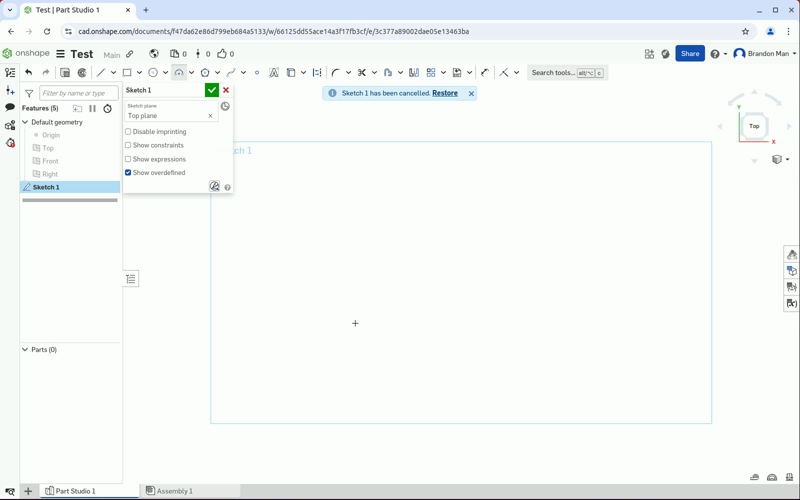
key_down(shift)
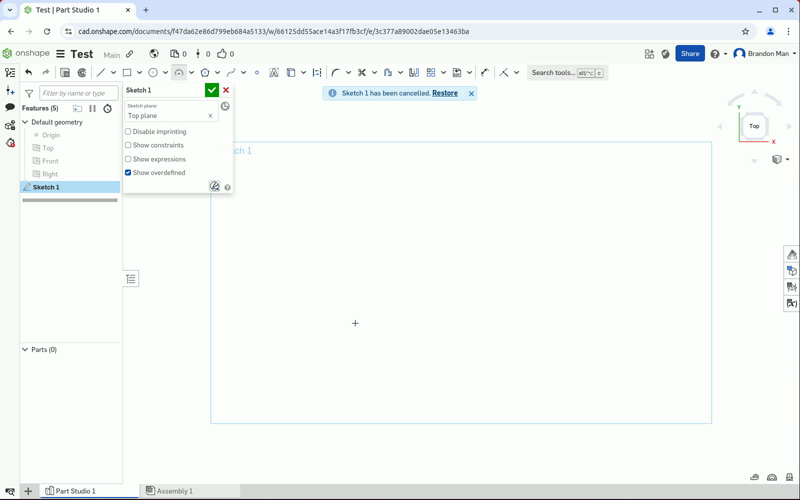
mouse_move(375, 336)
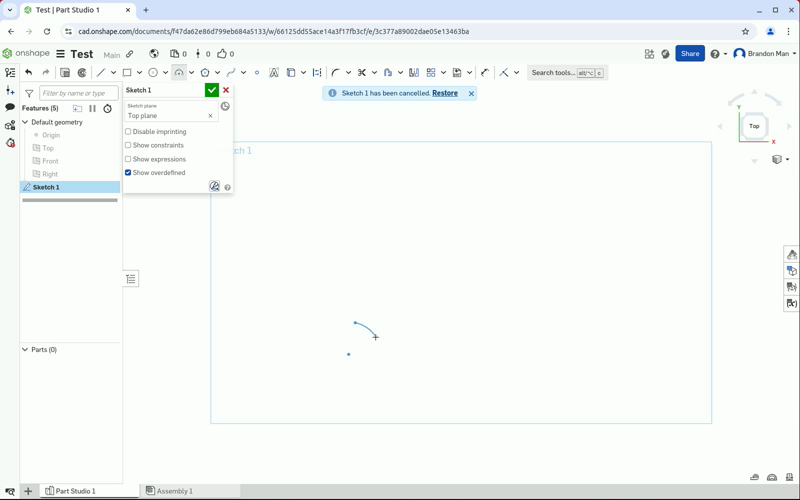
click(375, 336)
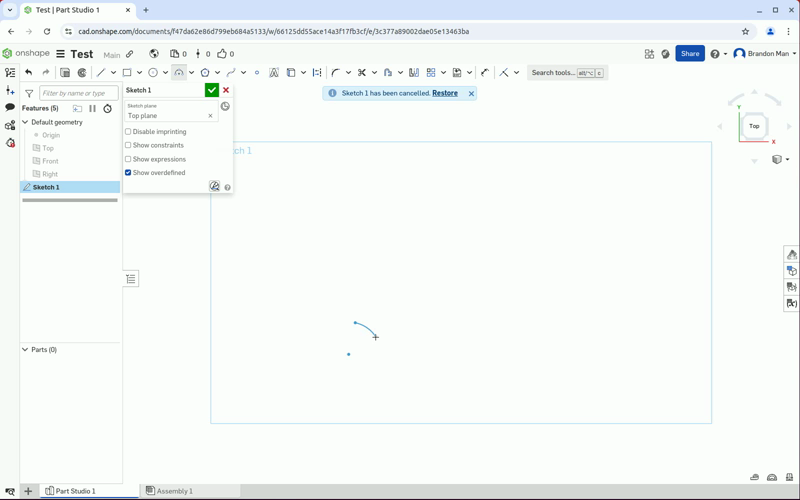
mouse_move(367, 327)
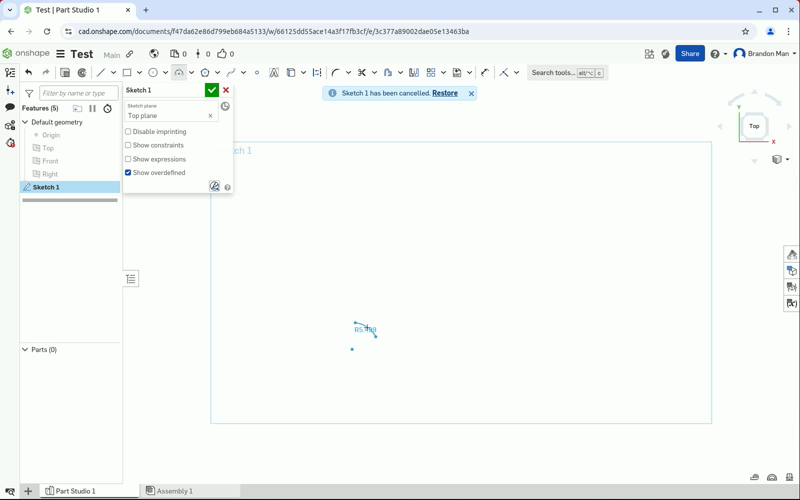
click(367, 327)
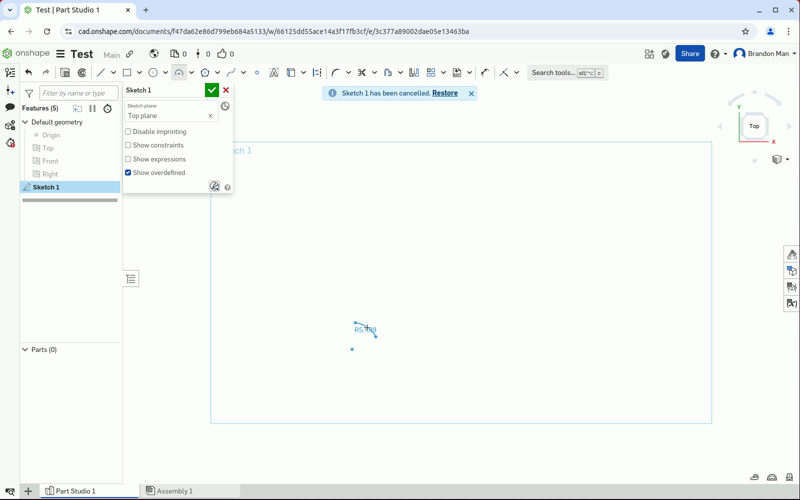
key_up(shift)
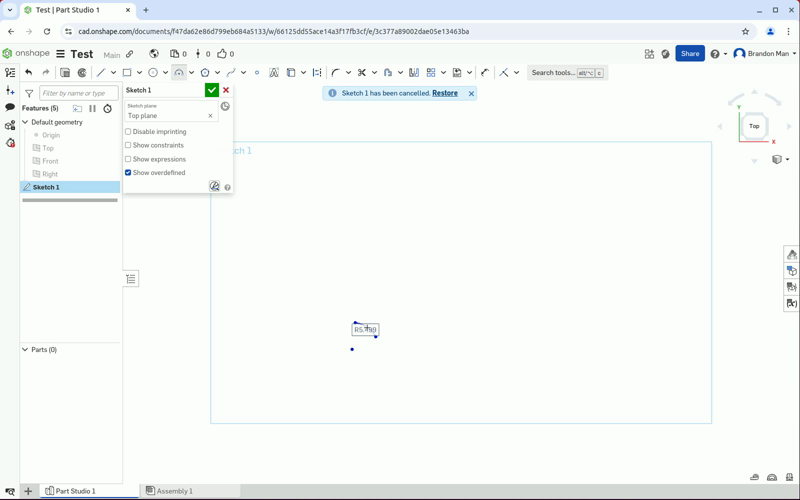
mouse_move(375, 336)
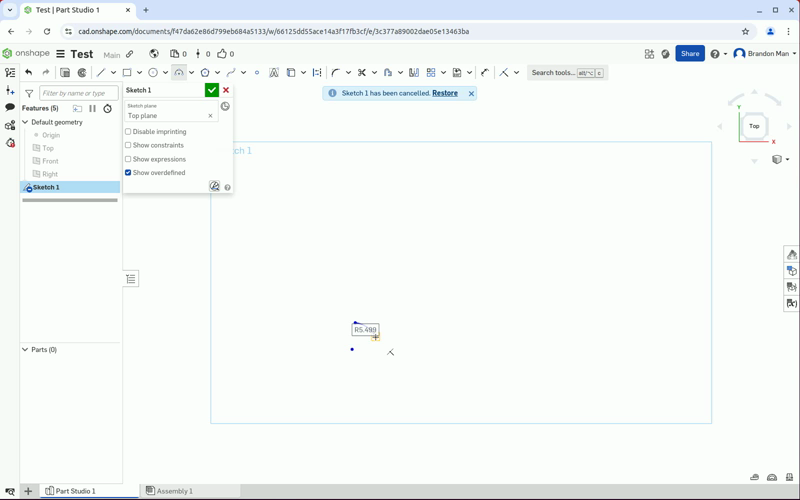
click(375, 336)
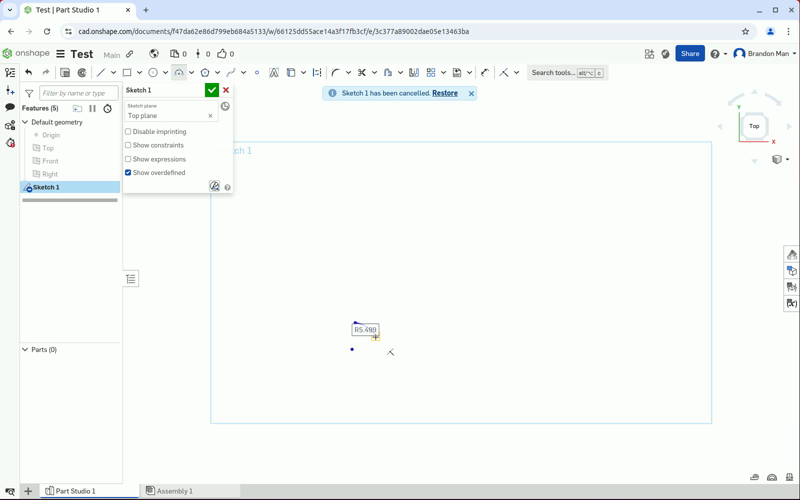
key_down(shift)
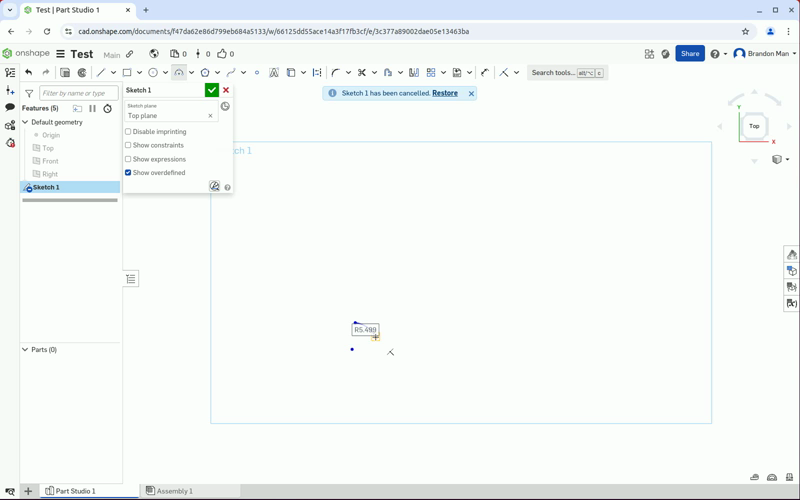
mouse_move(506, 372)
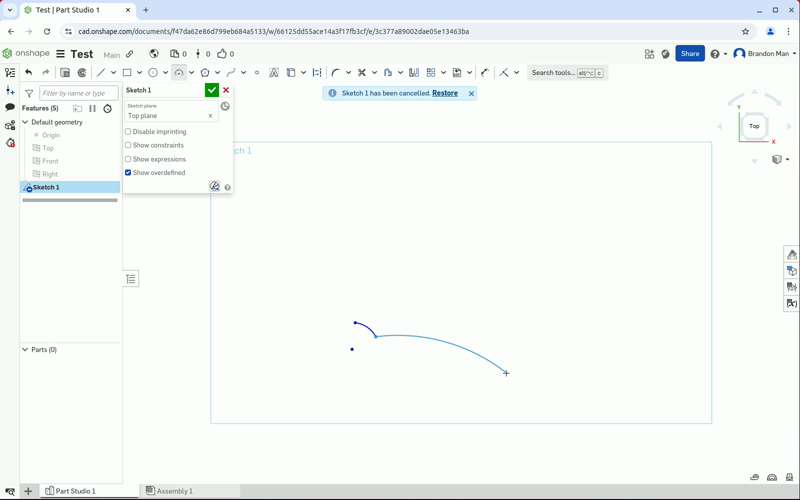
click(506, 372)
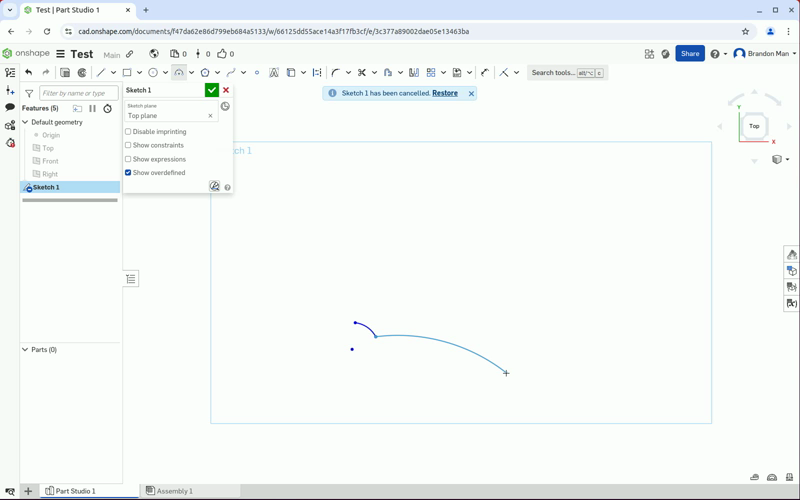
mouse_move(433, 380)
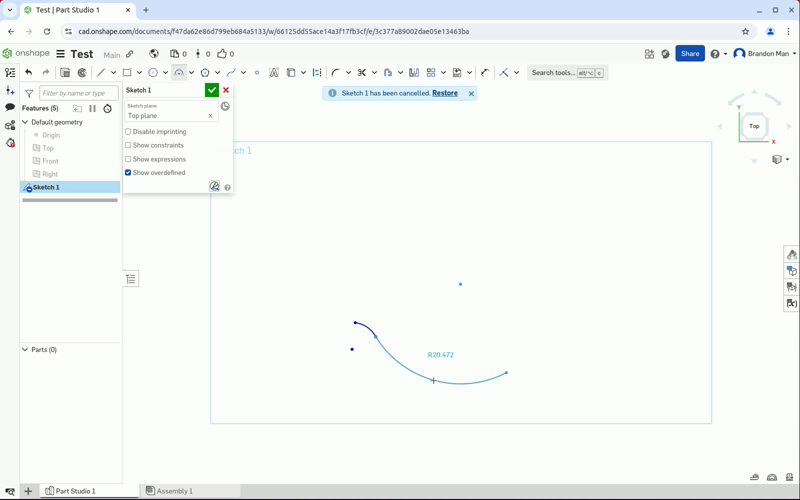
click(433, 380)
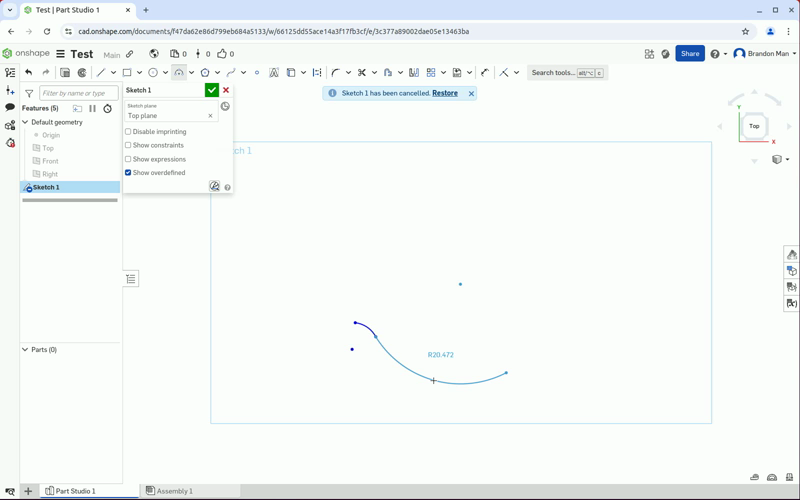
key_up(shift)
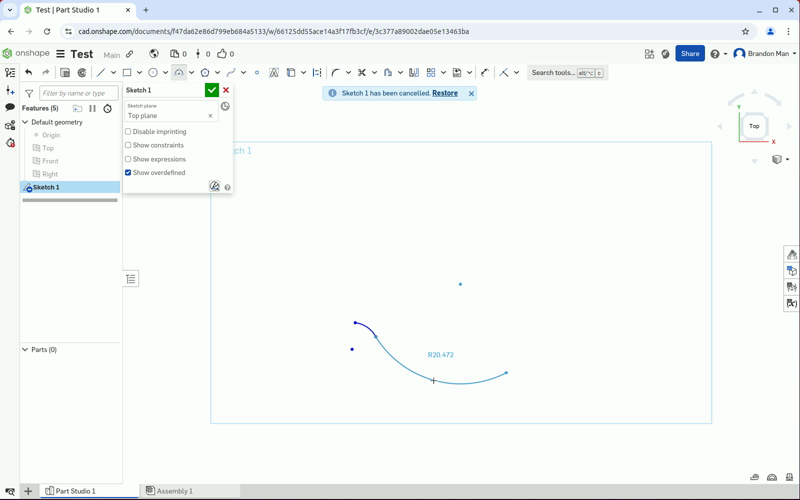
mouse_move(506, 372)
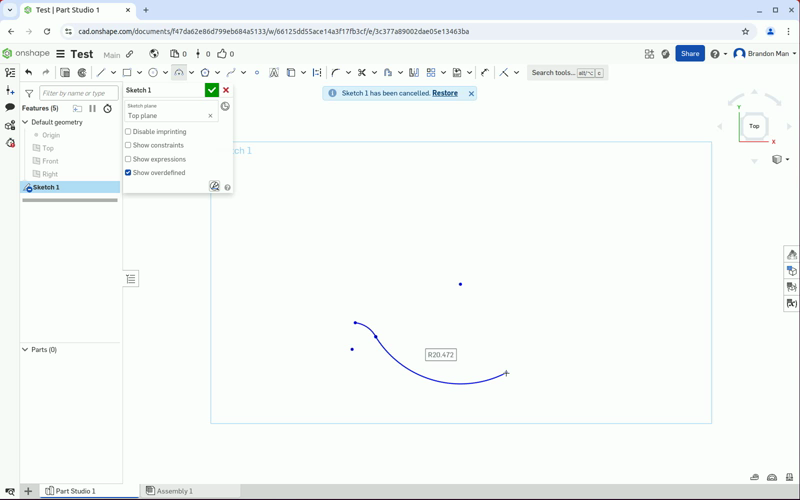
click(506, 372)
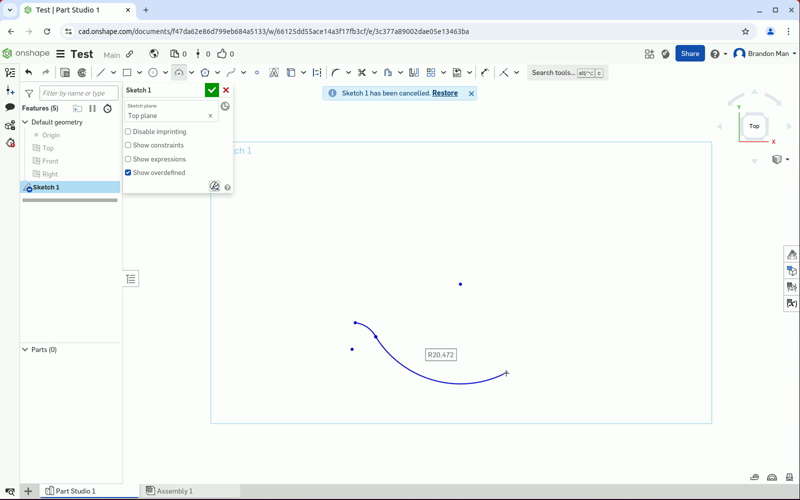
key_down(shift)
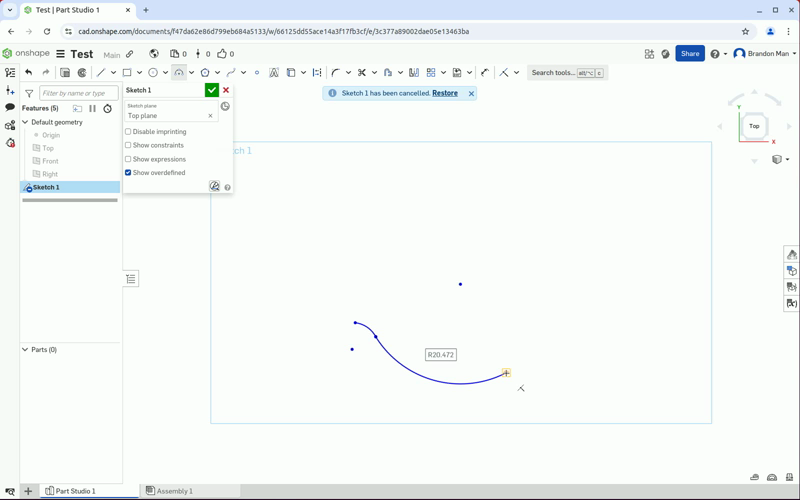
mouse_move(522, 375)
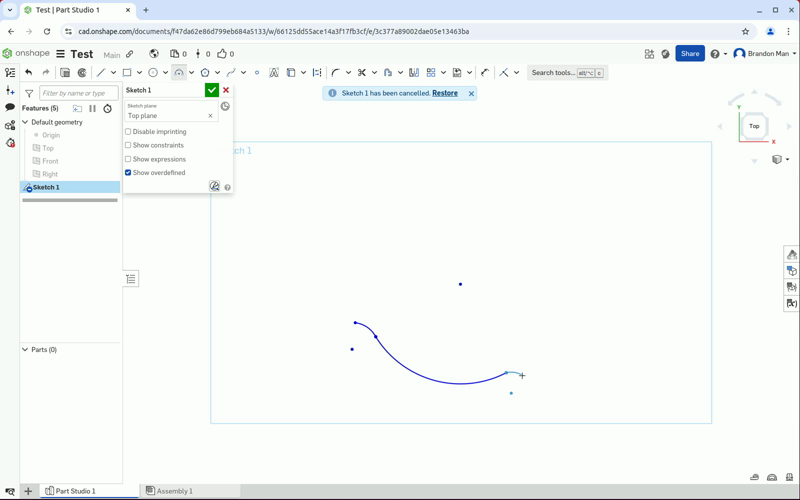
click(522, 375)
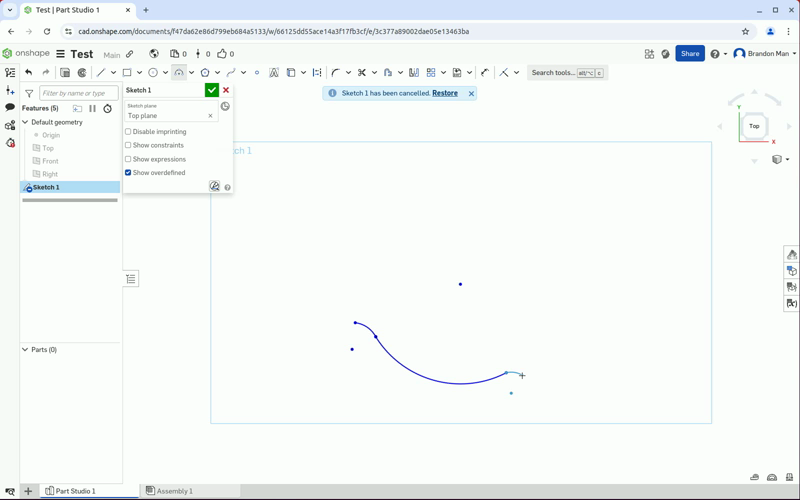
mouse_move(514, 371)
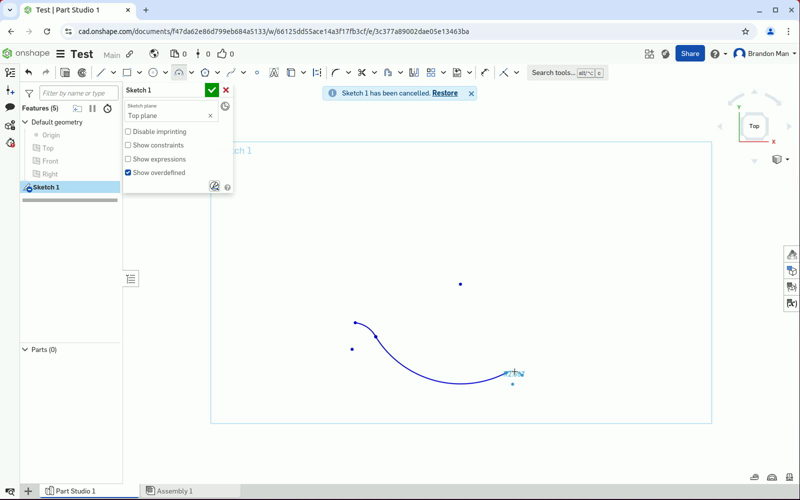
click(514, 371)
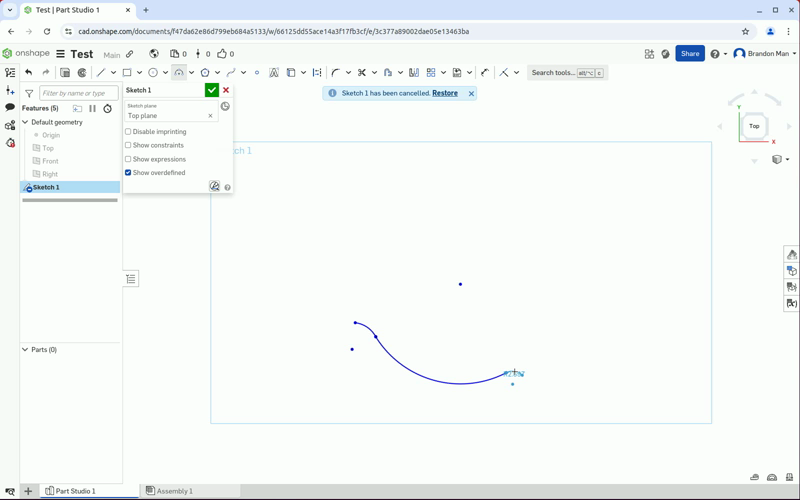
key_up(shift)
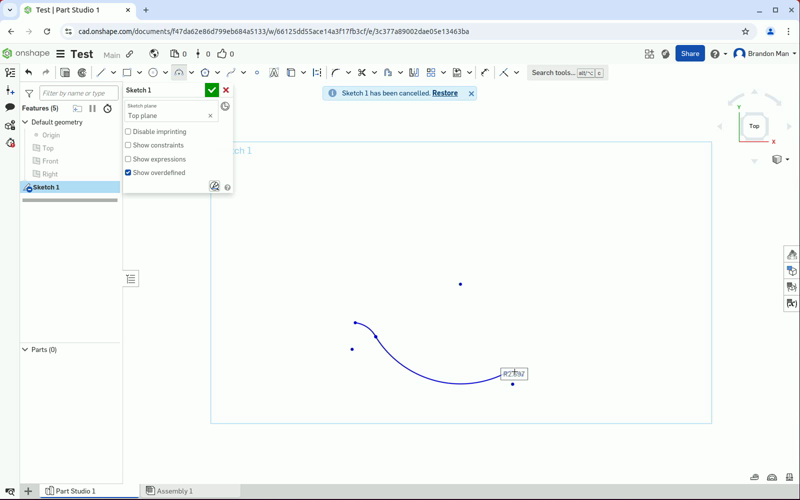
key(esc)
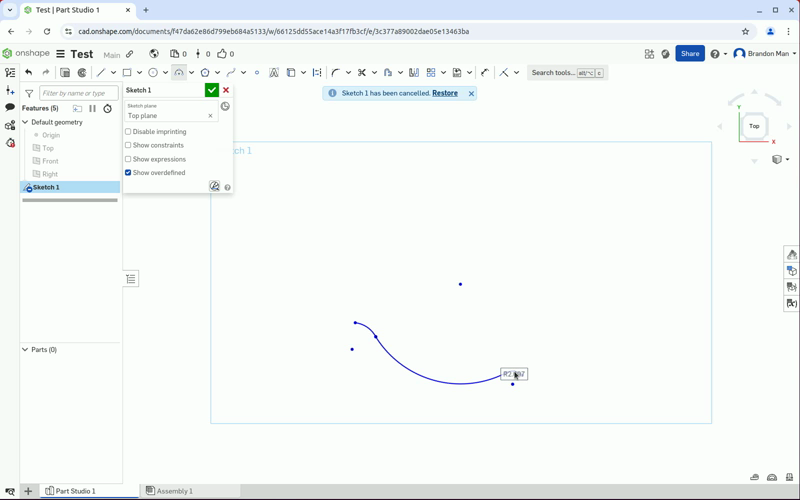
key(l)
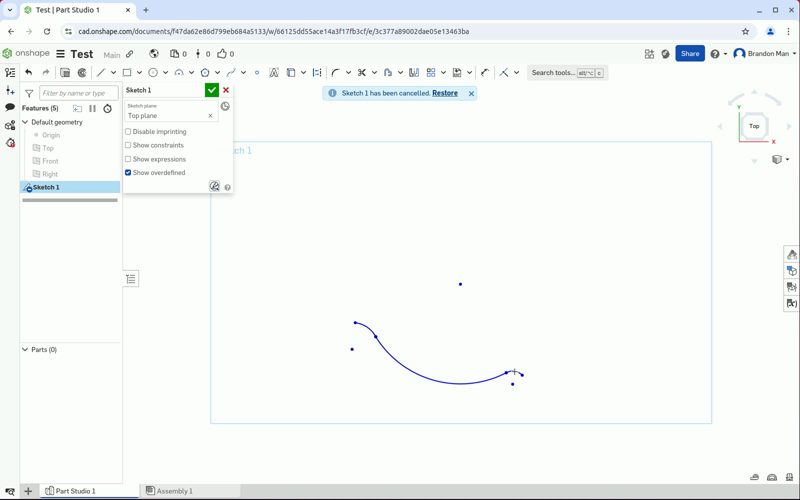
mouse_move(522, 375)
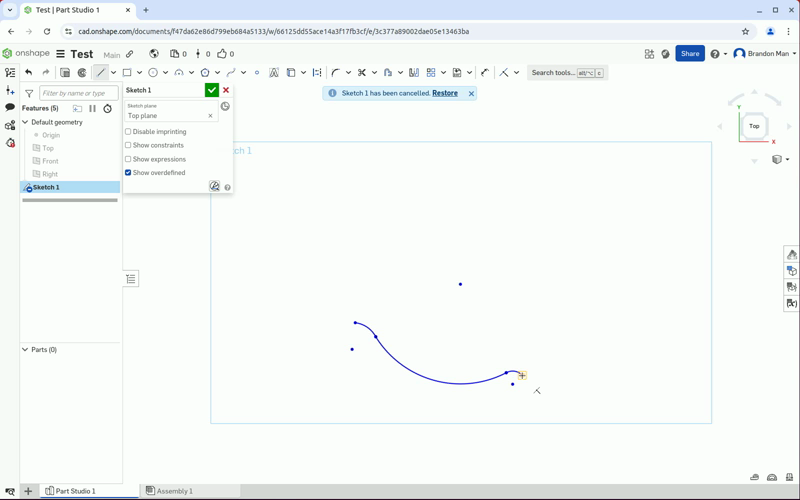
click(522, 375)
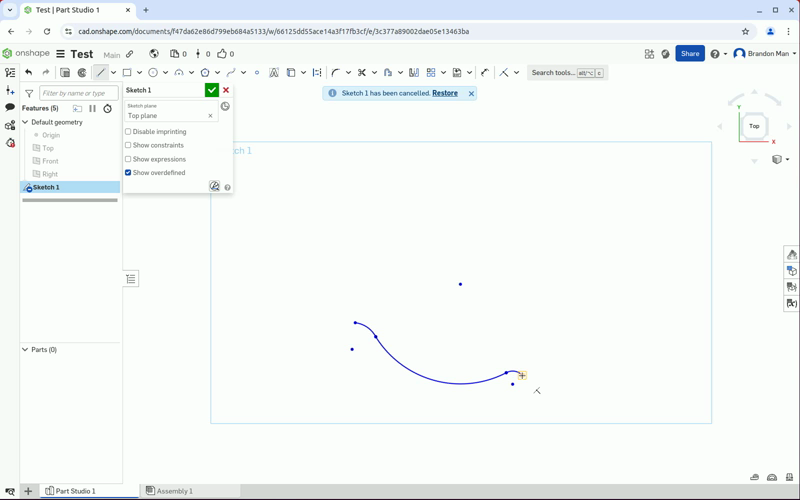
key_down(shift)
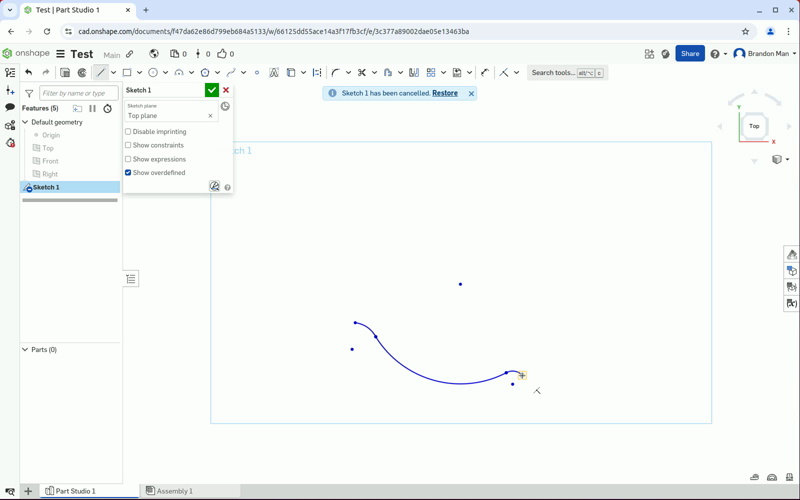
mouse_move(552, 375)
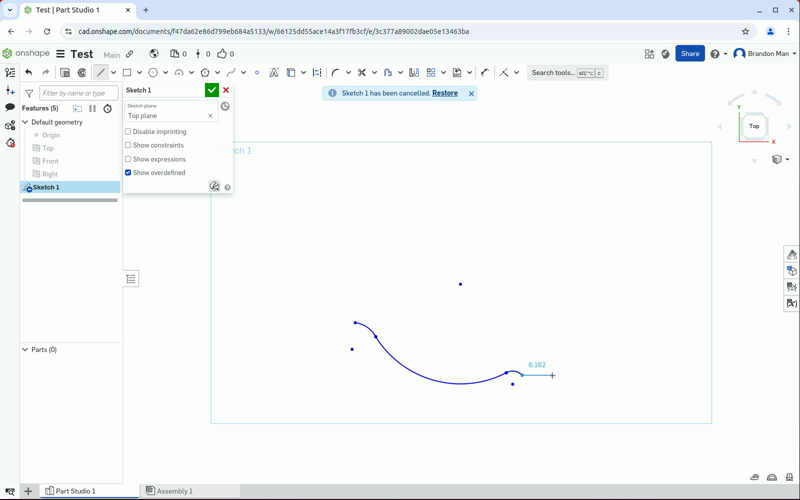
mouse_move(531, 370)
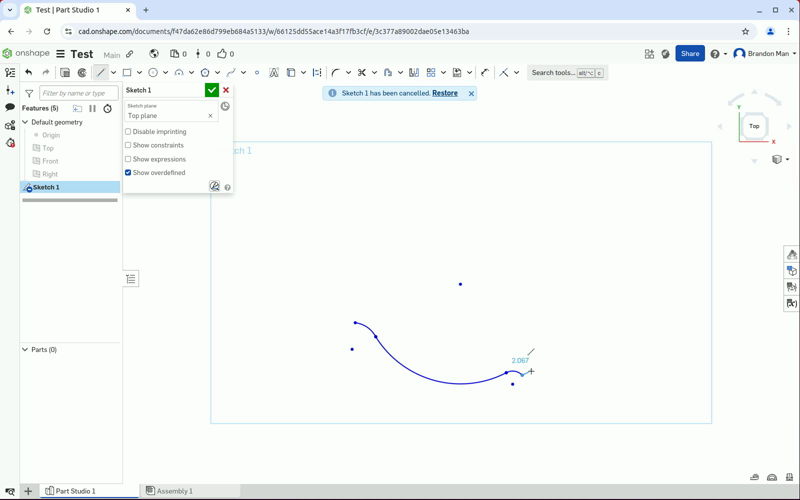
click(531, 370)
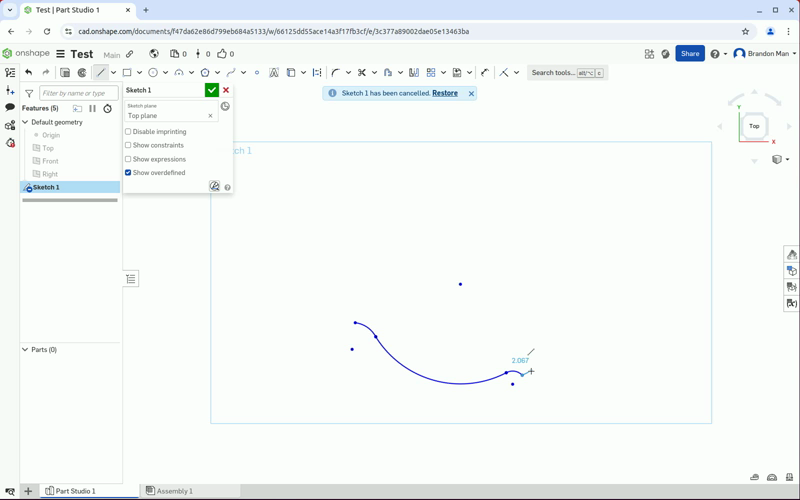
key_up(shift)
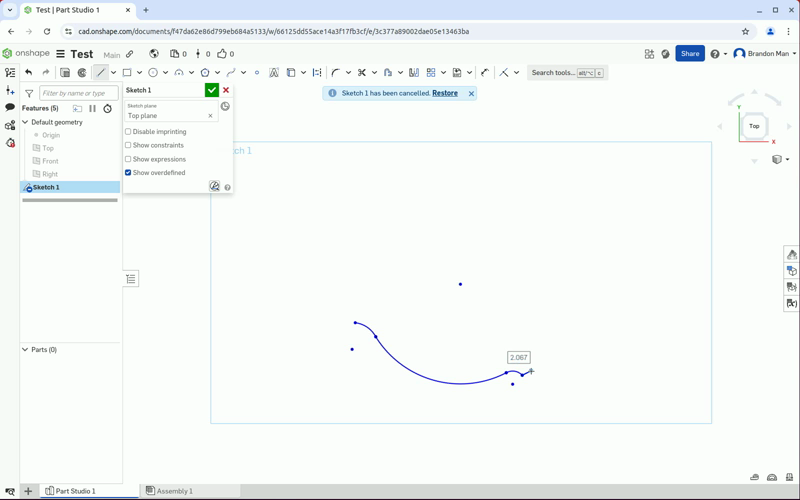
key(esc)
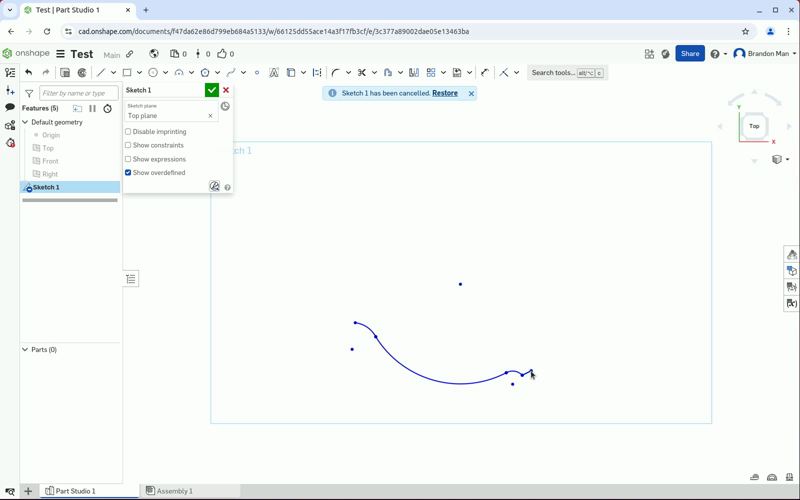
key(a)
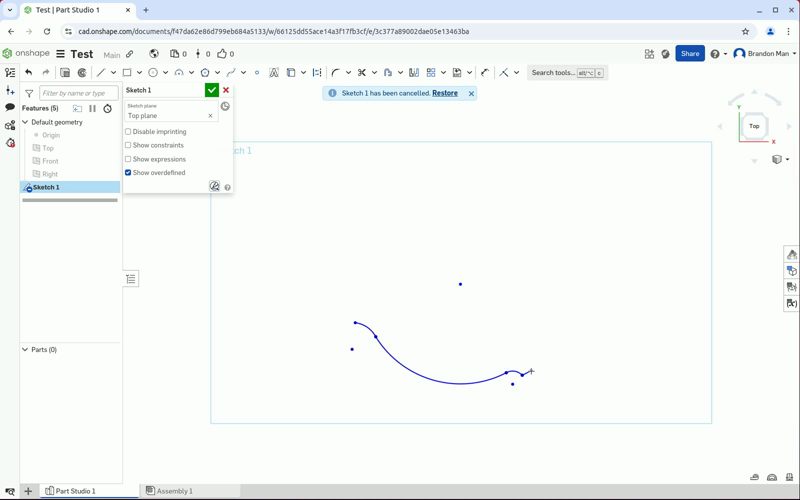
mouse_move(531, 370)
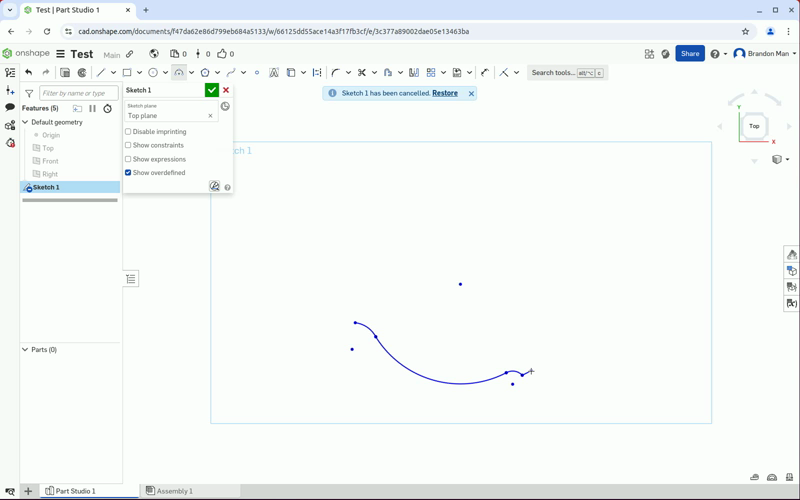
click(531, 370)
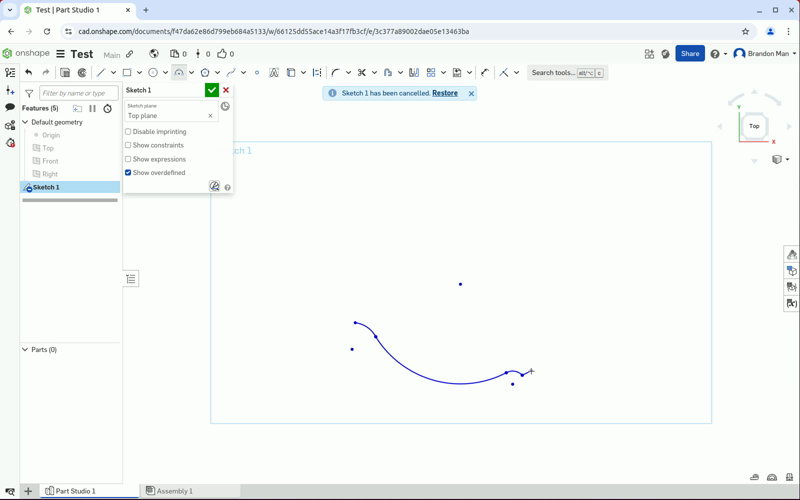
mouse_move(355, 322)
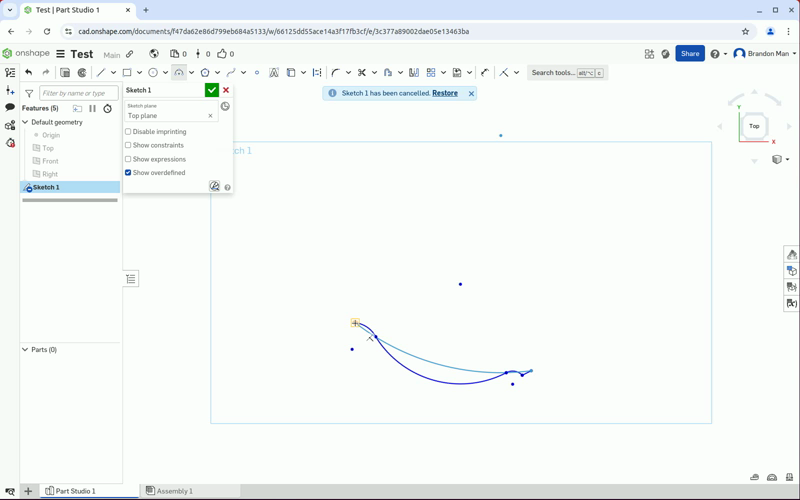
click(355, 322)
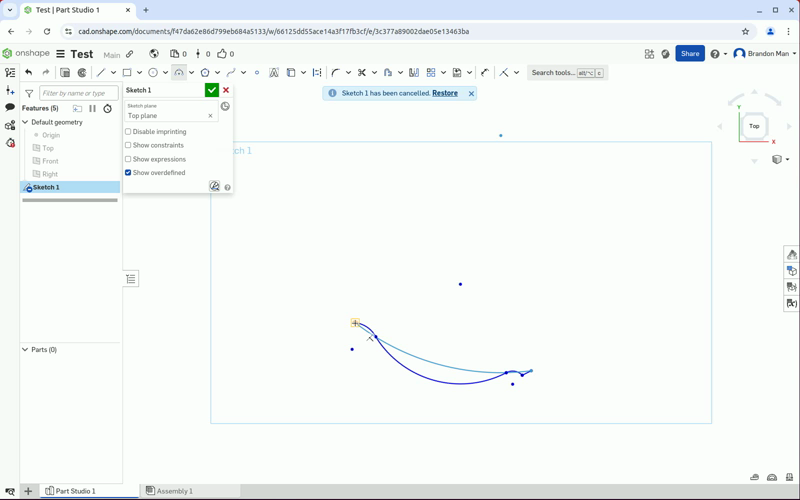
key_down(shift)
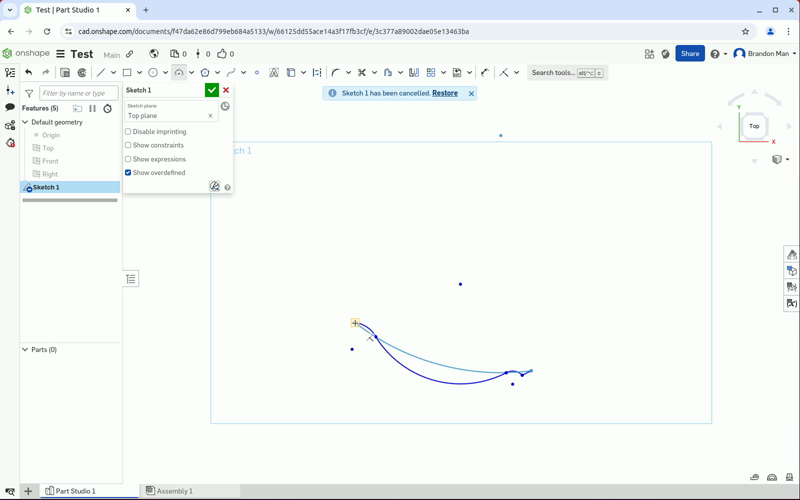
mouse_move(490, 174)
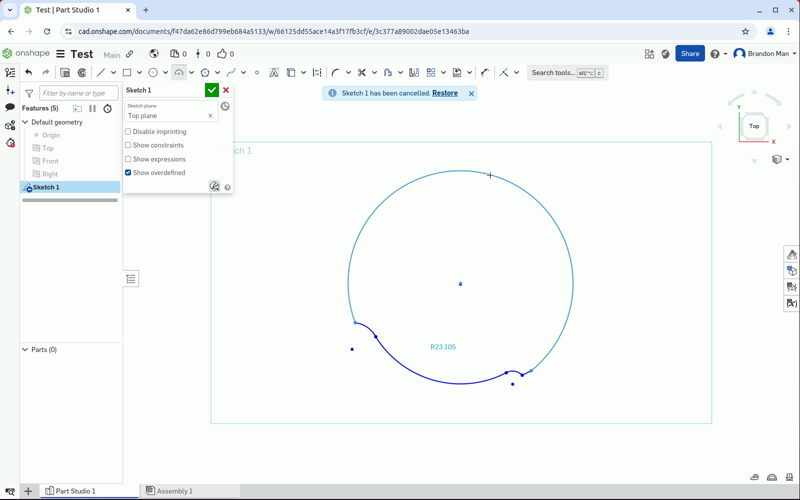
click(490, 174)
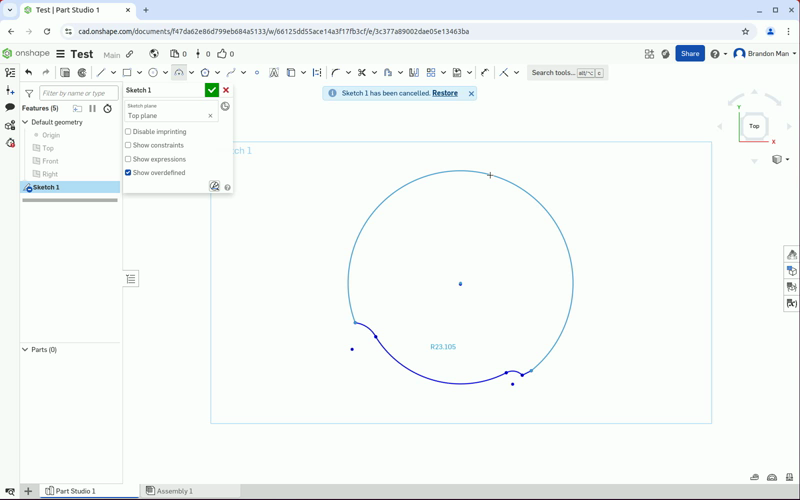
key_up(shift)
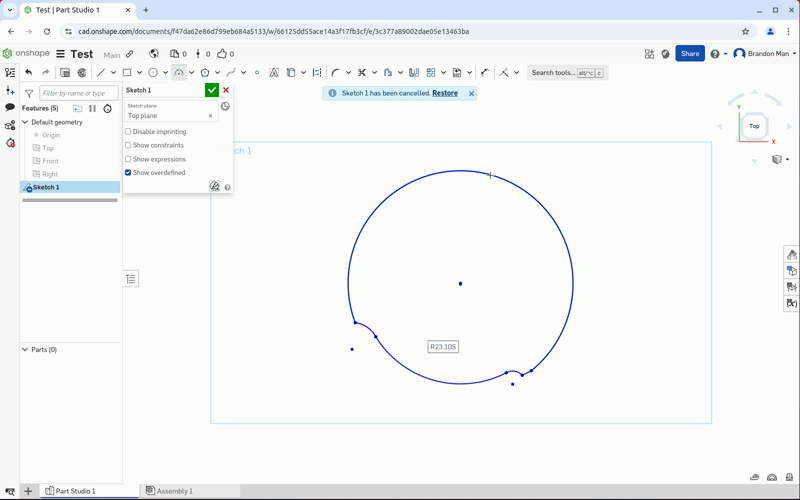
key(esc)
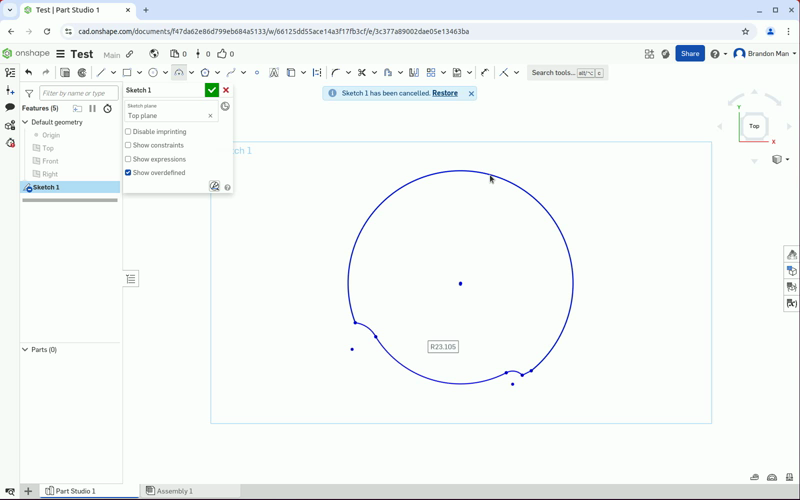
key(l)
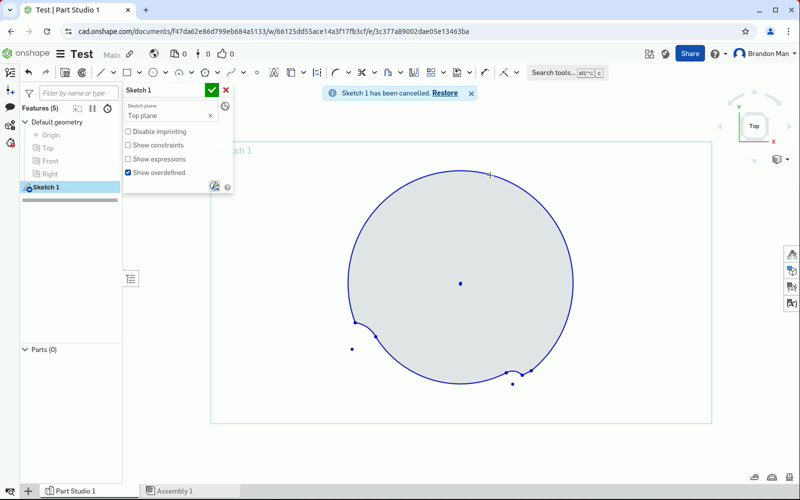
key_down(shift)
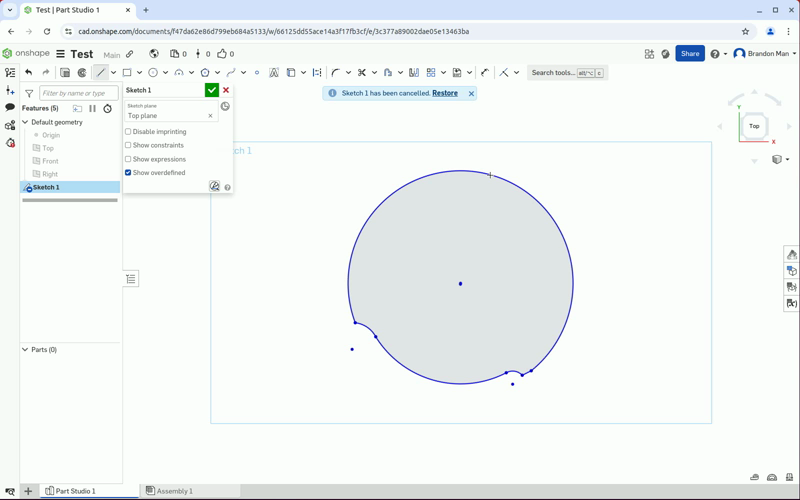
mouse_move(446, 222)
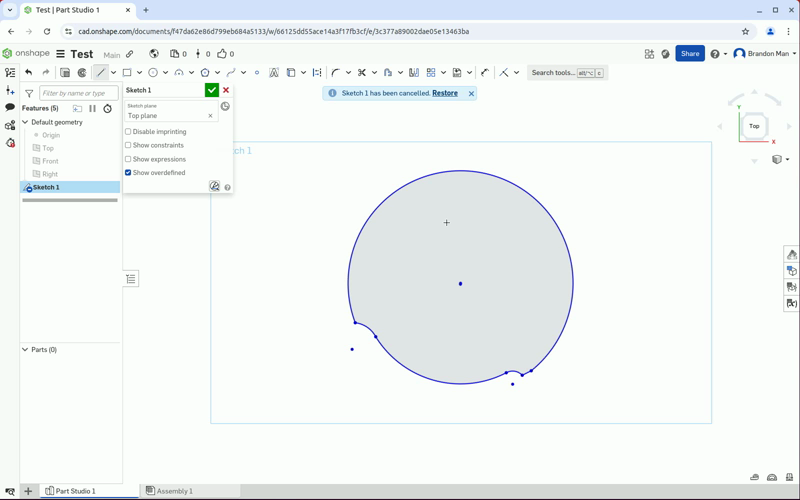
click(446, 222)
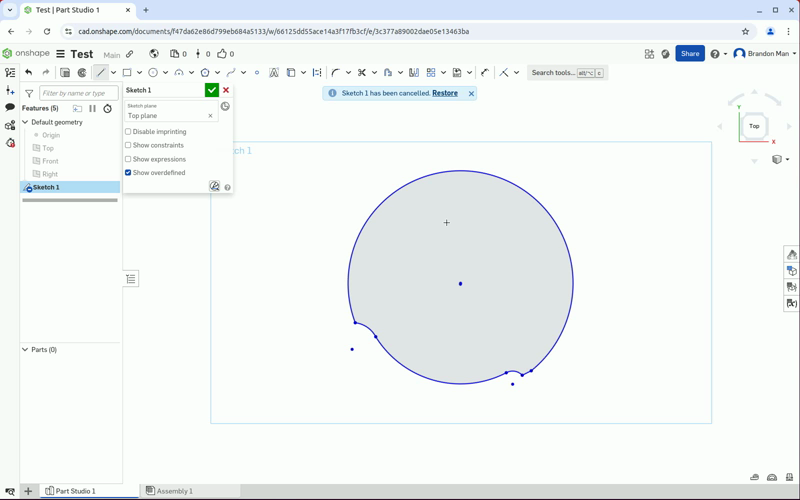
key_up(shift)
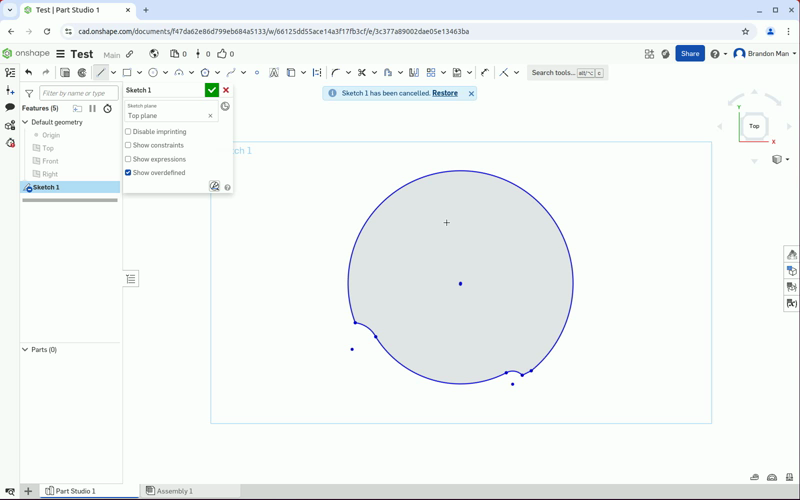
key_down(shift)
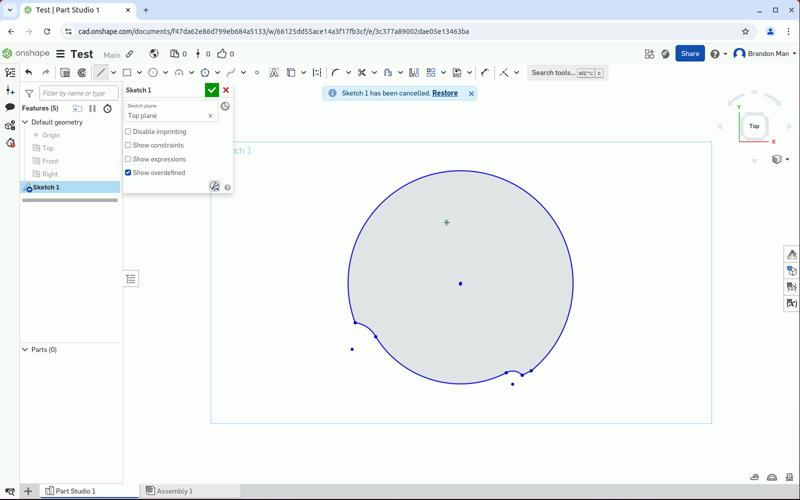
mouse_move(476, 222)
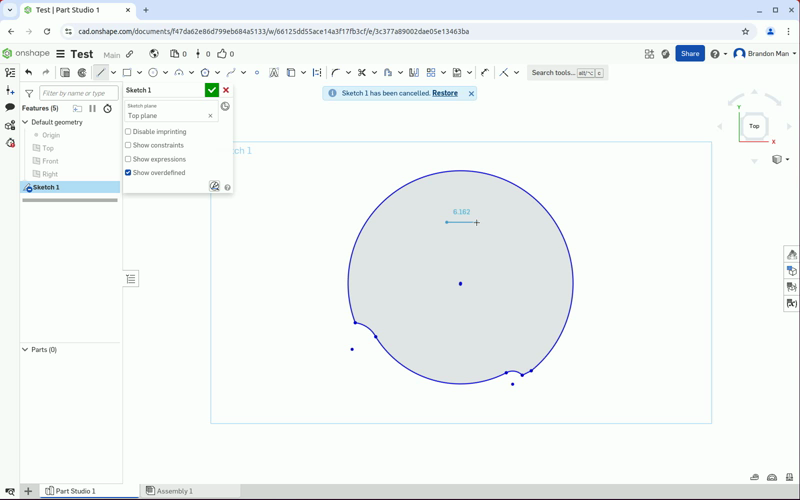
mouse_move(474, 222)
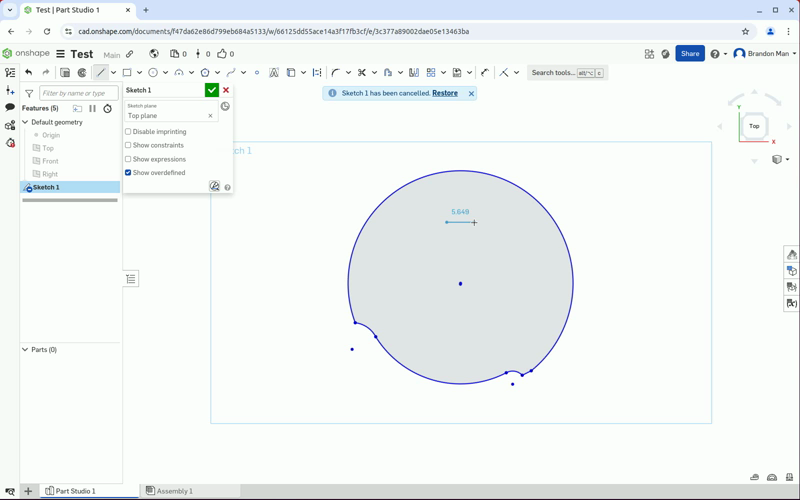
click(474, 222)
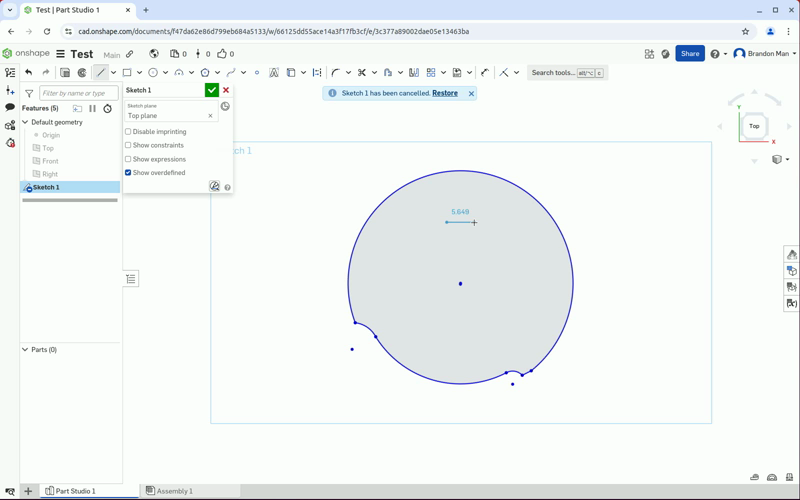
key_up(shift)
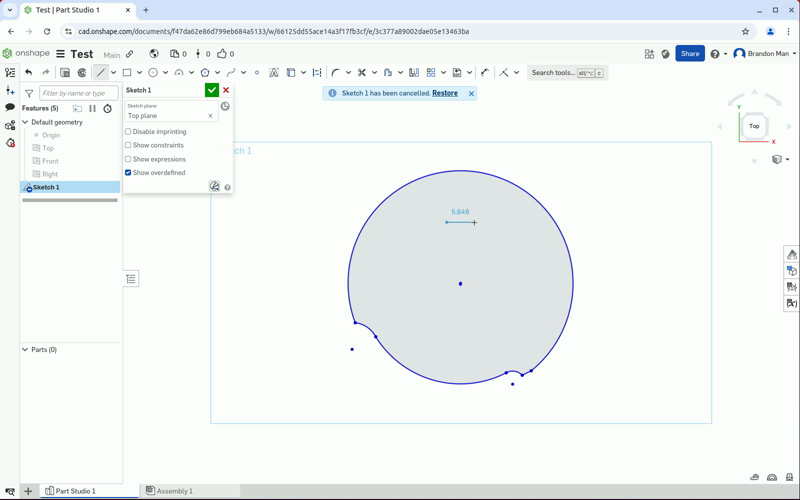
key_down(shift)
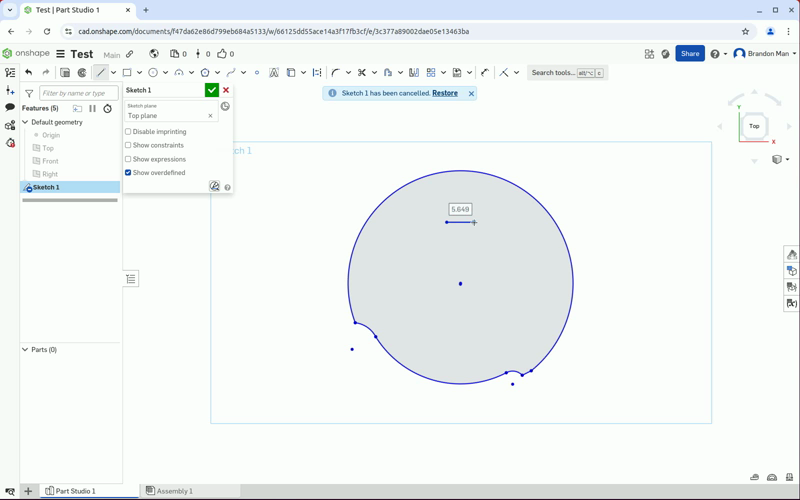
mouse_move(504, 222)
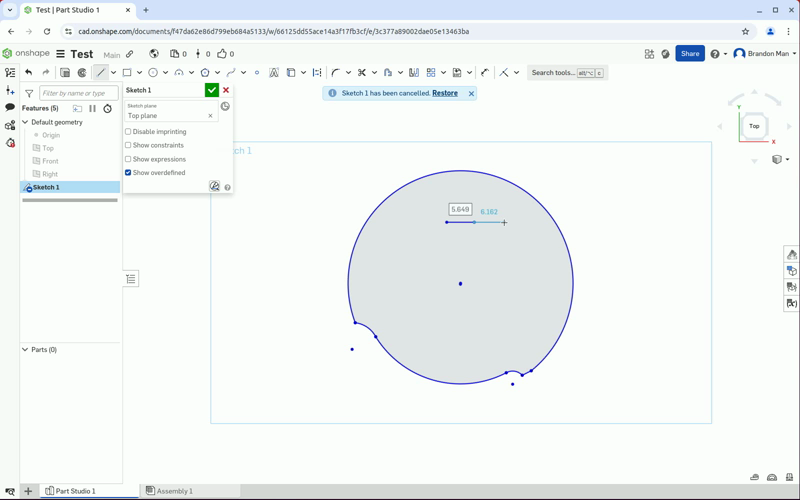
mouse_move(474, 208)
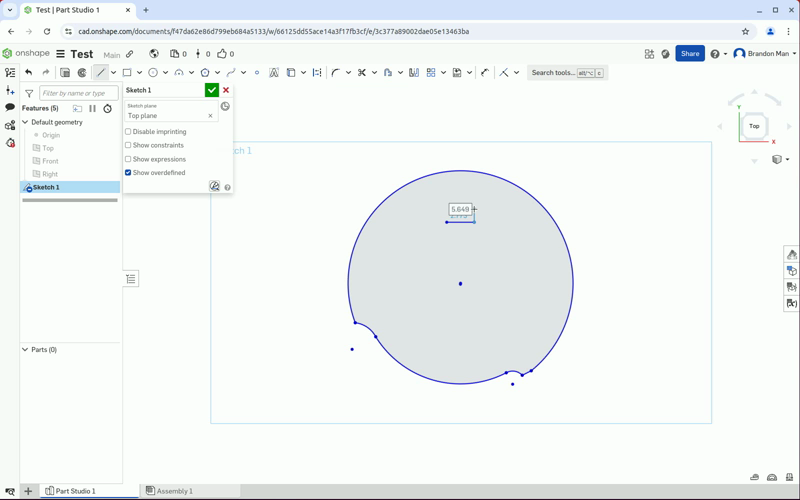
click(474, 208)
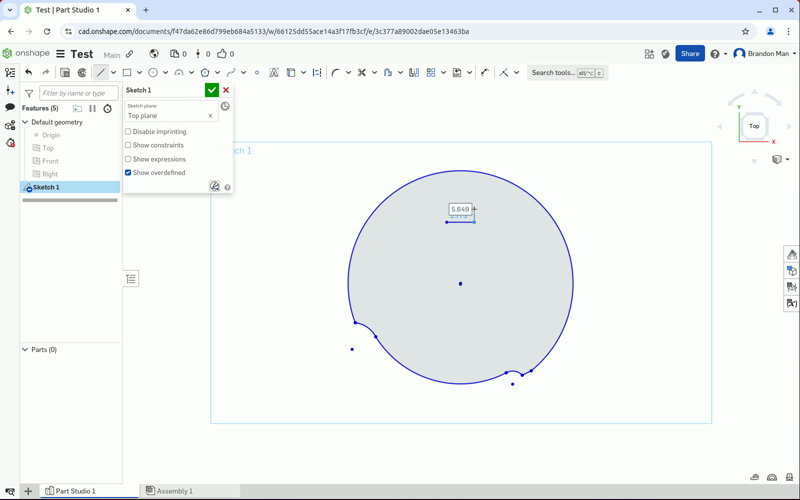
key_up(shift)
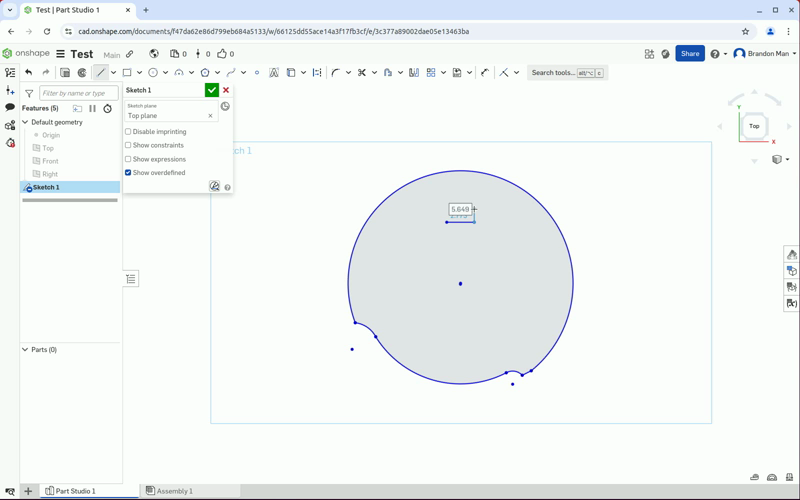
key(esc)
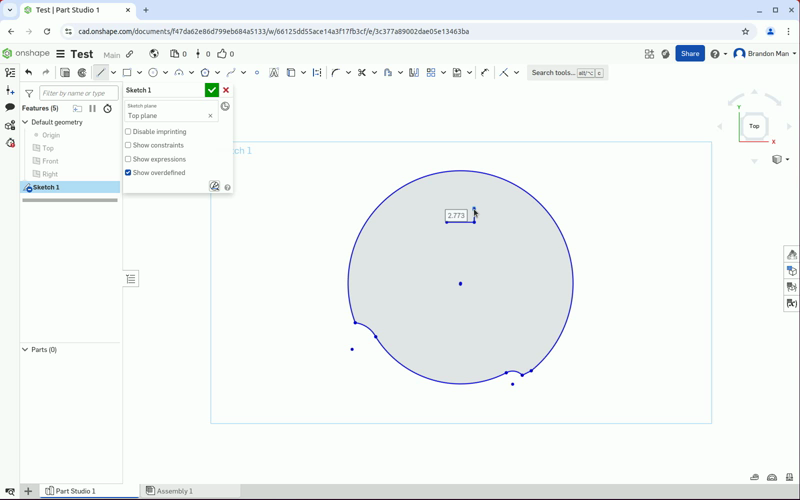
key(a)
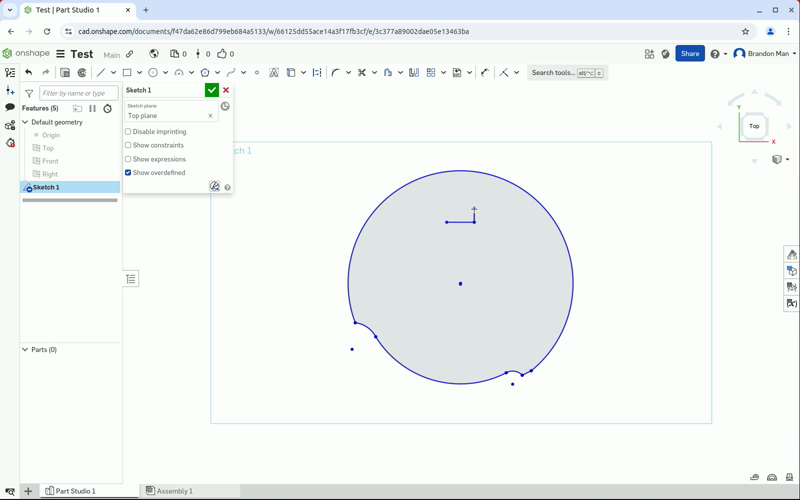
mouse_move(474, 208)
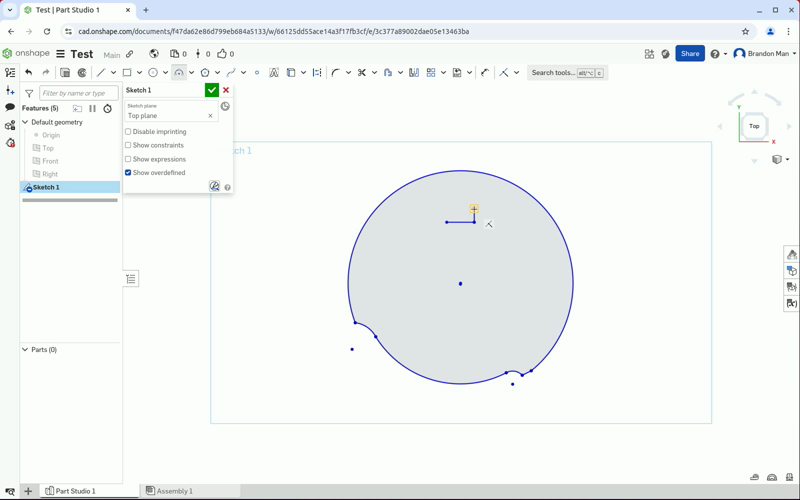
click(474, 208)
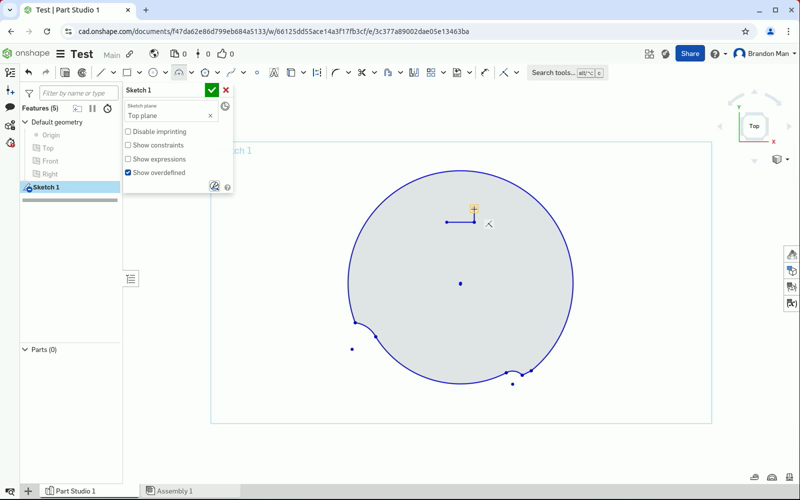
key_down(shift)
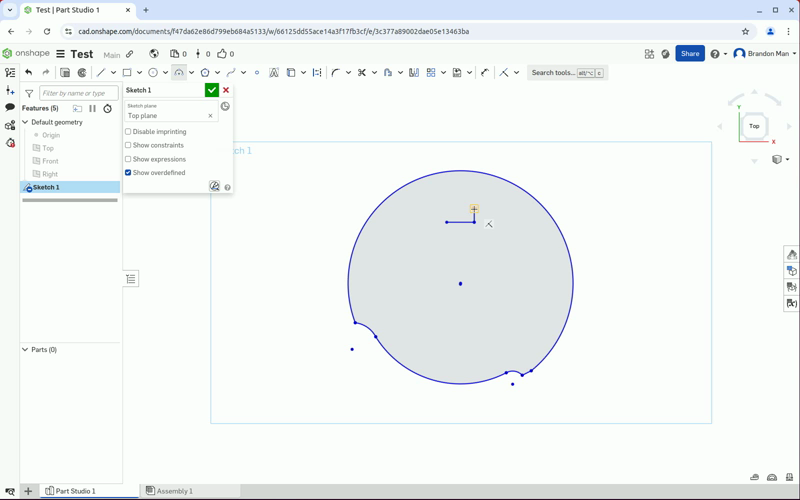
mouse_move(446, 208)
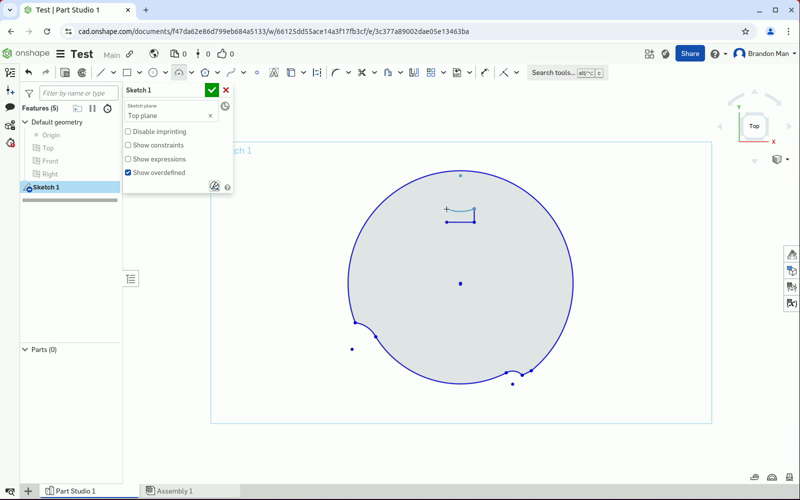
click(446, 208)
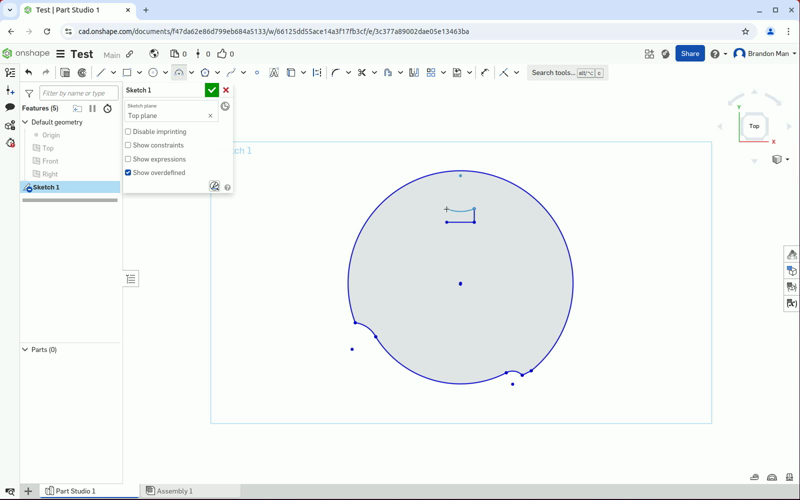
mouse_move(460, 357)
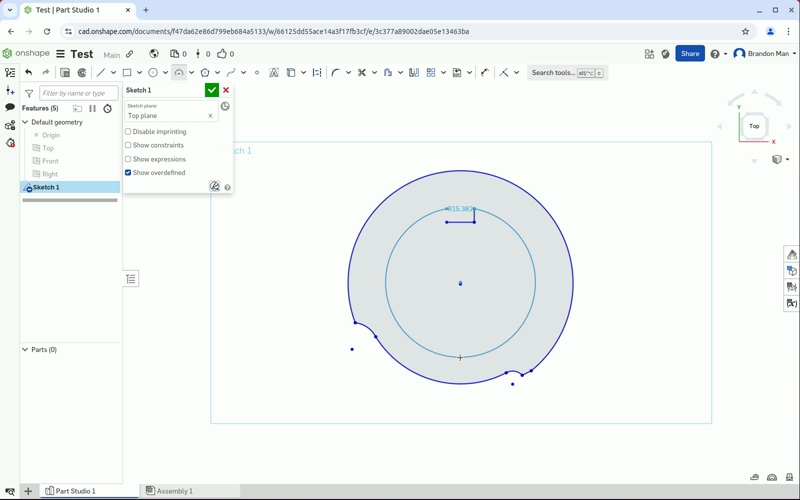
click(460, 357)
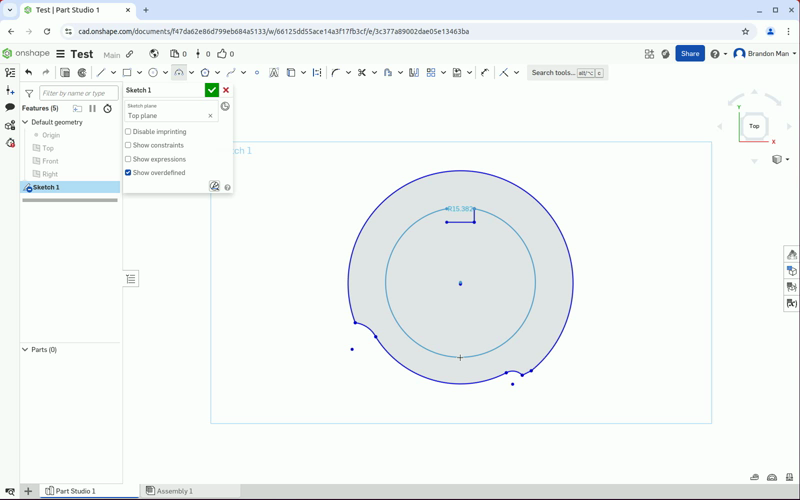
key_up(shift)
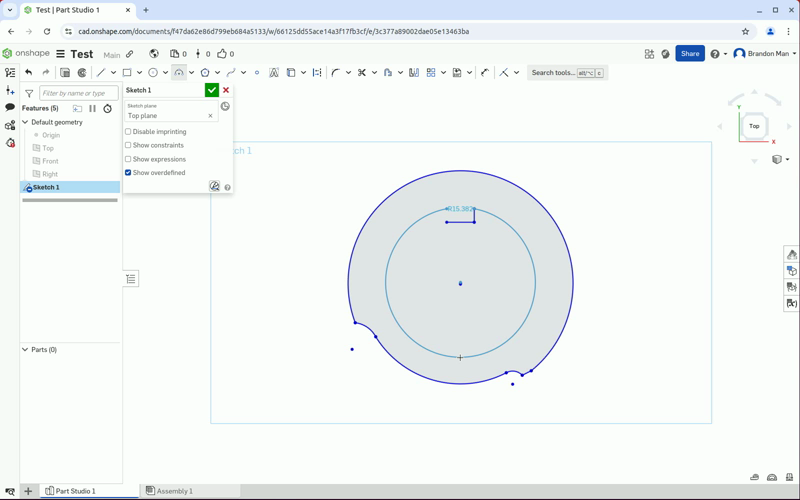
key(esc)
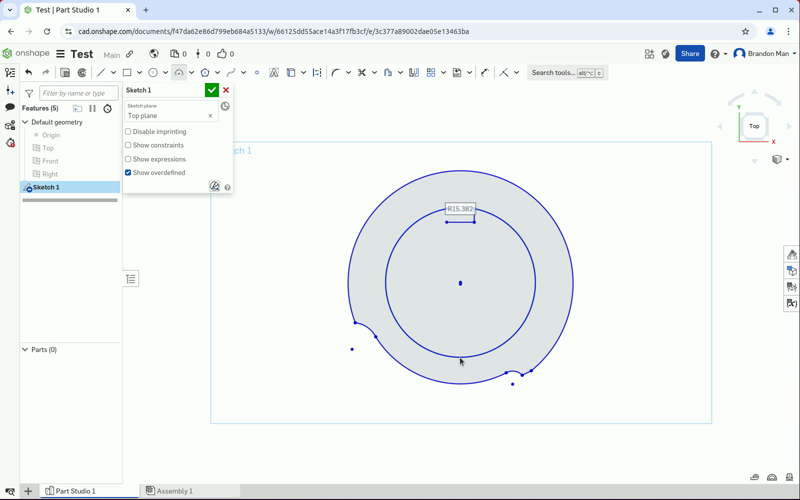
key(l)
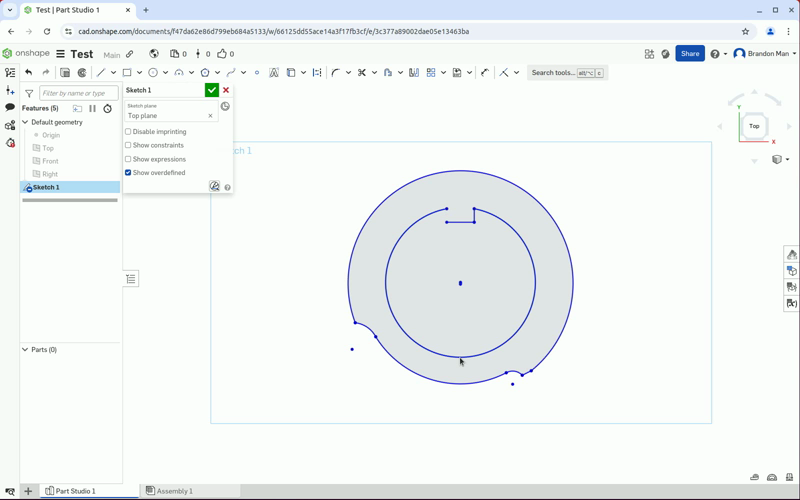
mouse_move(446, 208)
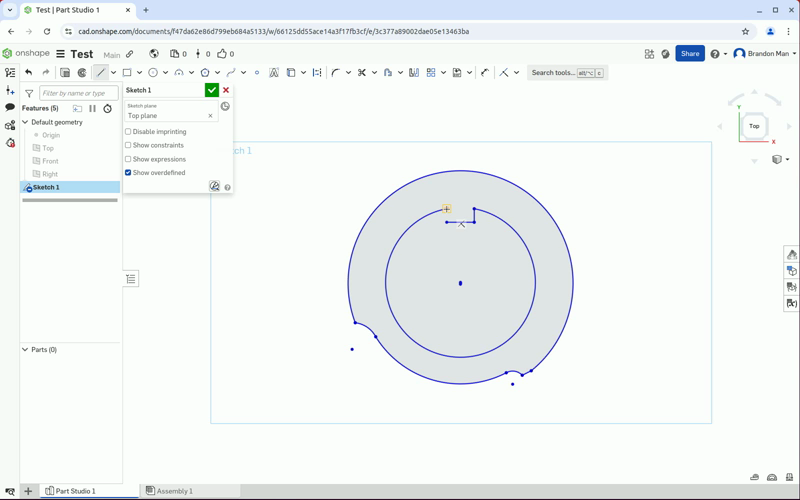
click(446, 208)
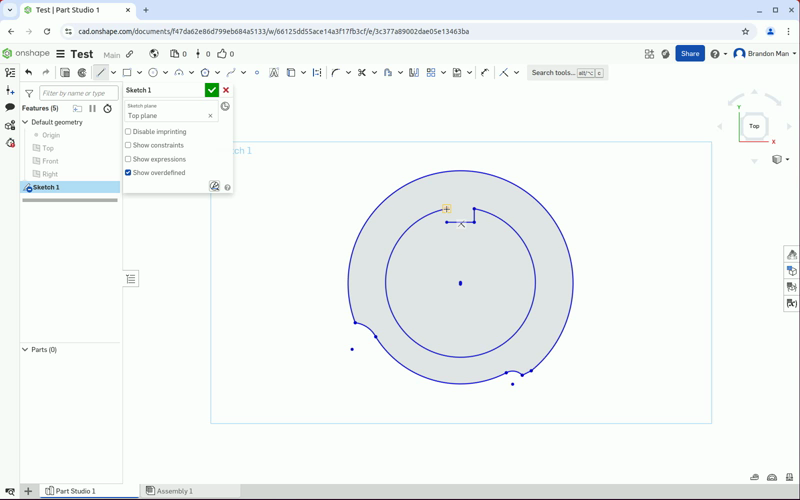
mouse_move(476, 208)
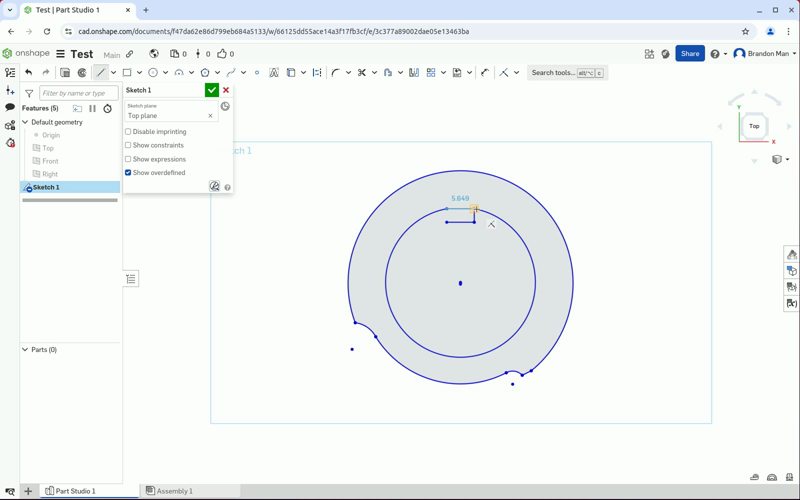
key_down(shift)
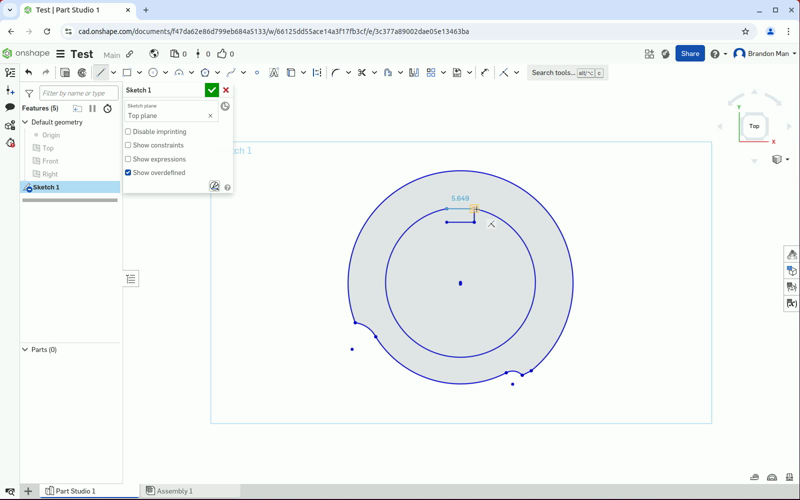
mouse_move(446, 222)
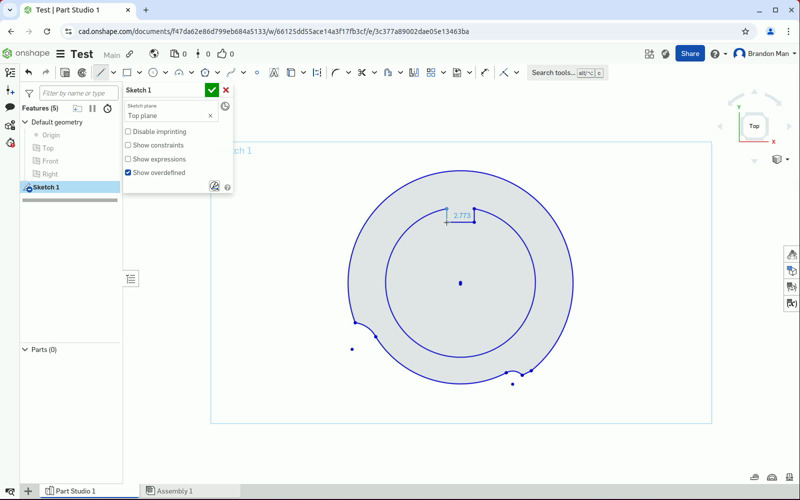
key_up(shift)
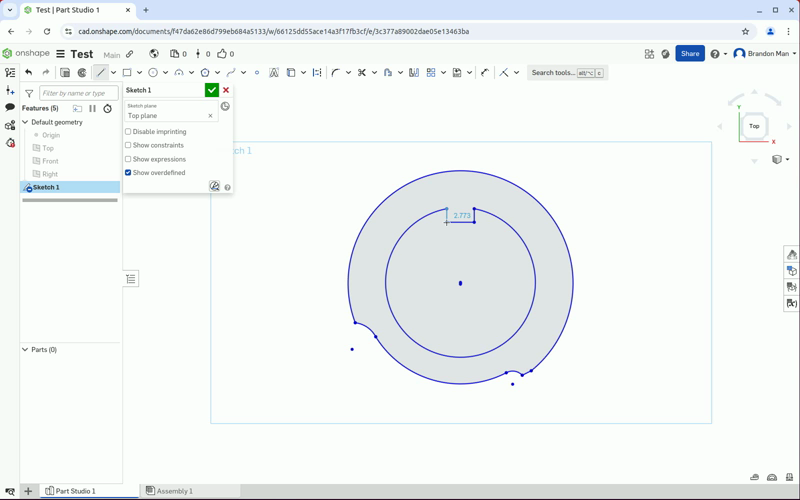
click(446, 222)
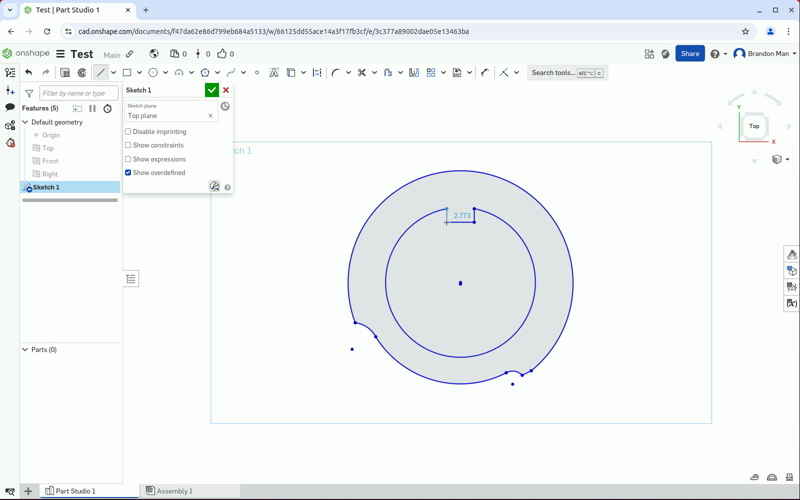
key(esc)
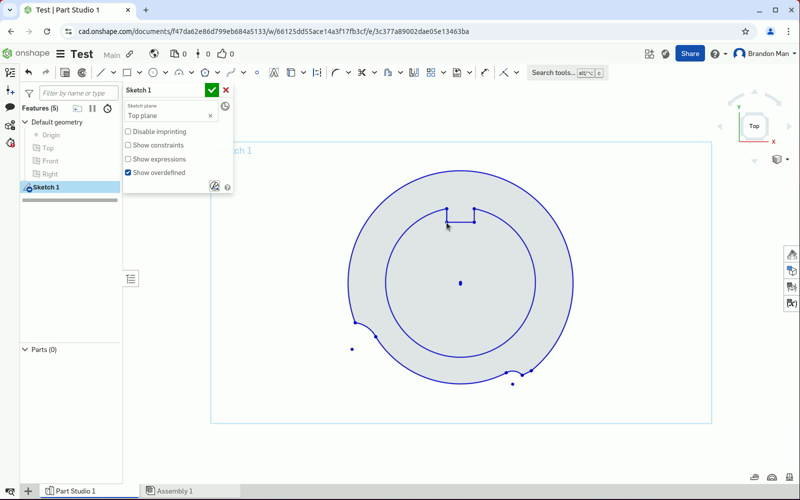
mouse_move(520, 214)
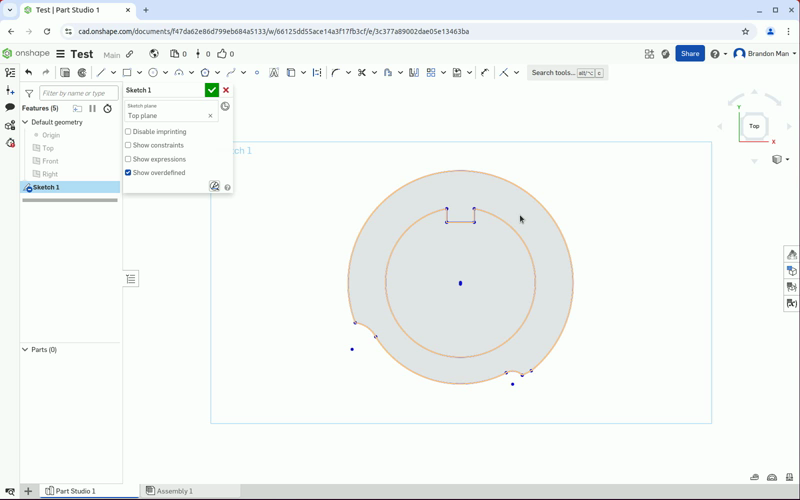
click(520, 214)
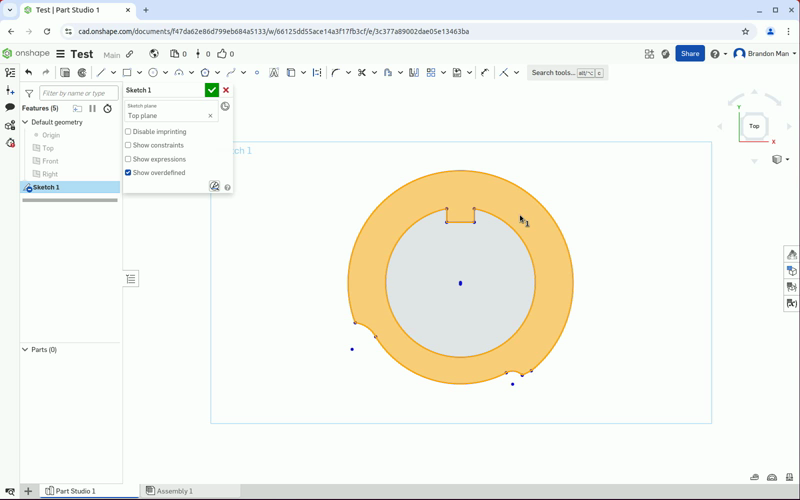
mouse_move(73, 352)
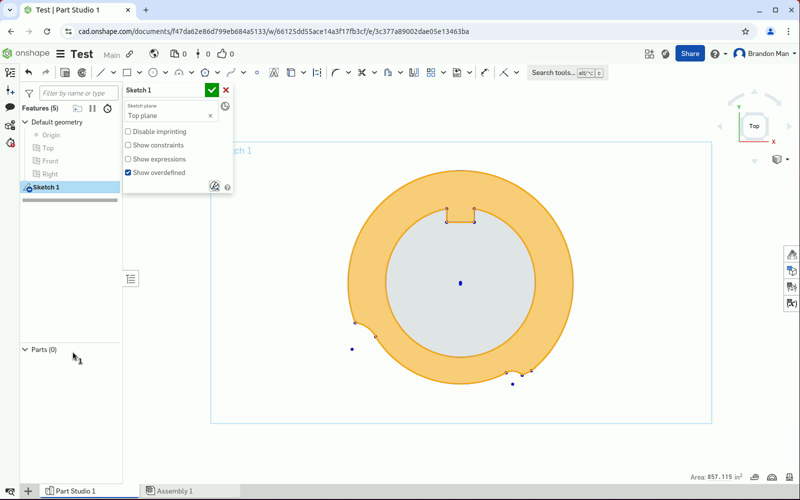
key(shift+y)
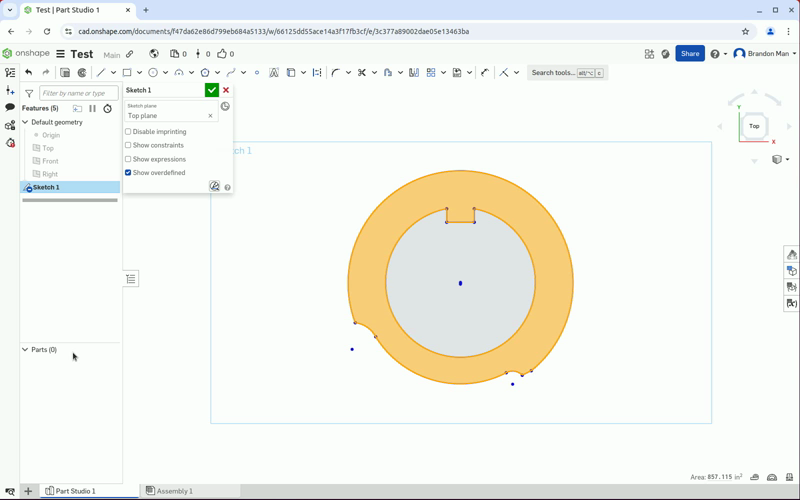
key(shift+e)
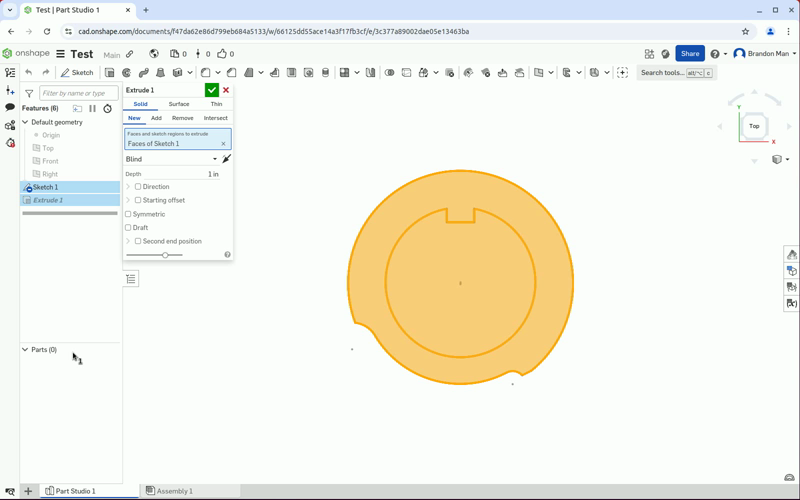
mouse_move(143, 106)
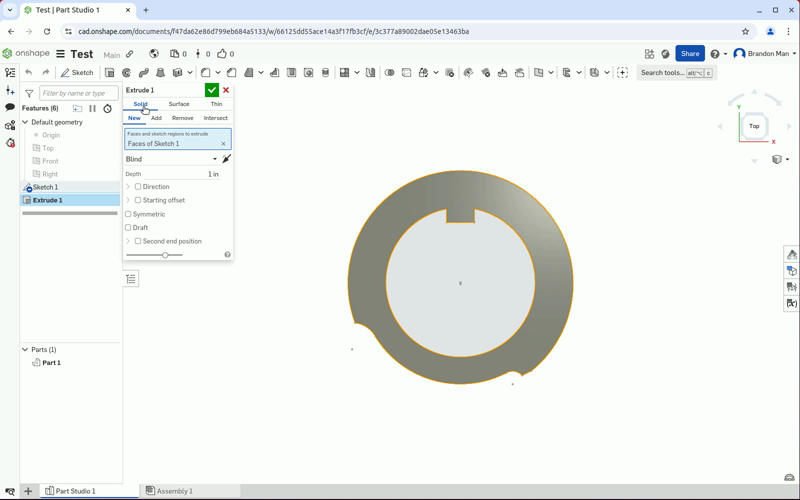
click(143, 106)
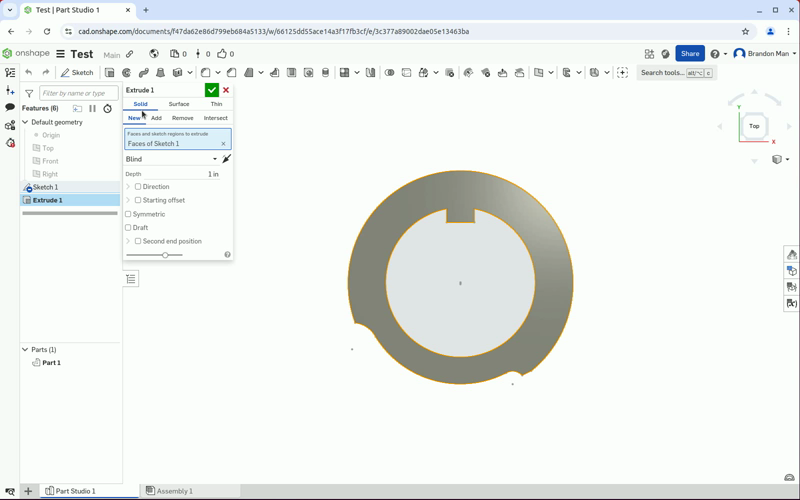
mouse_move(137, 120)
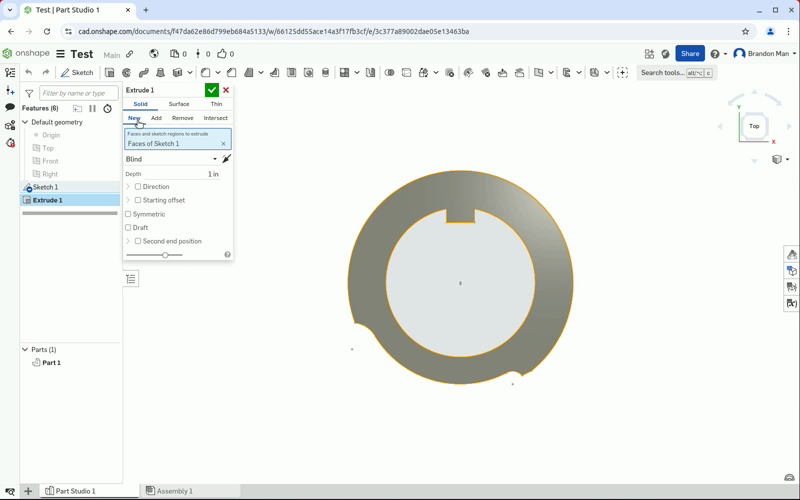
click(137, 120)
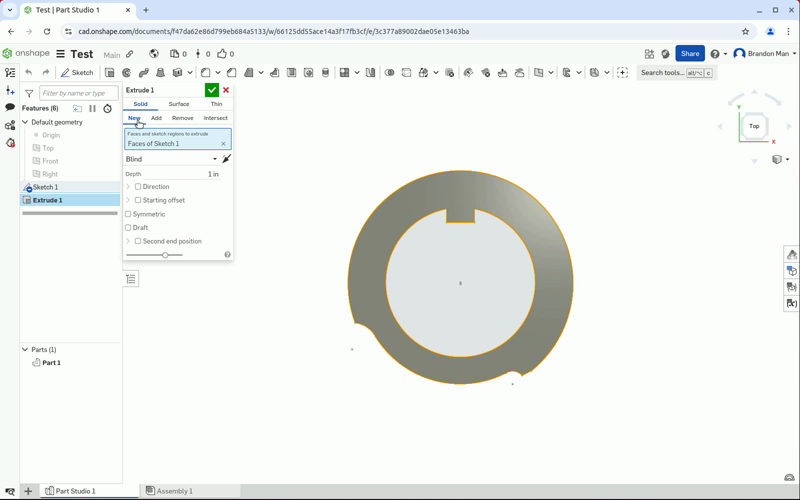
key(tab, 4)
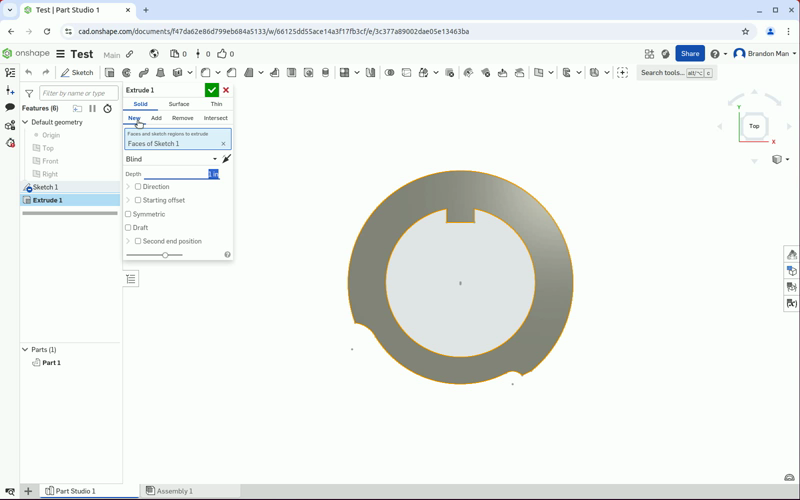
text(0.963)
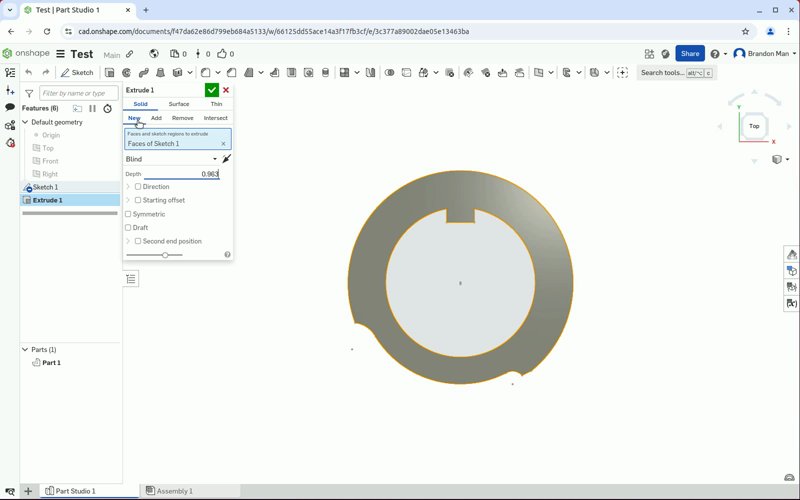
key(enter)
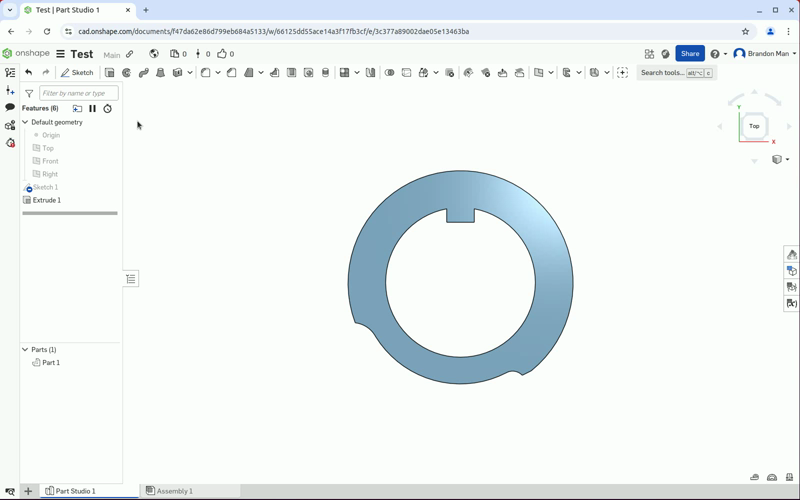
key(shift+h)
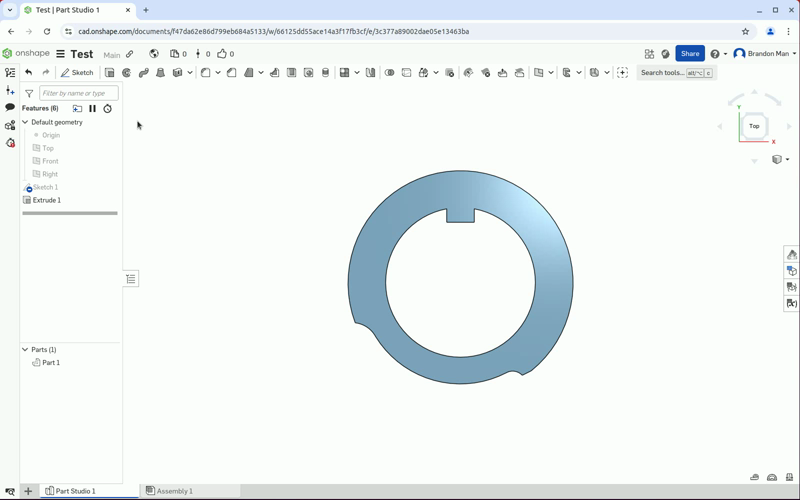
key(shift+h)
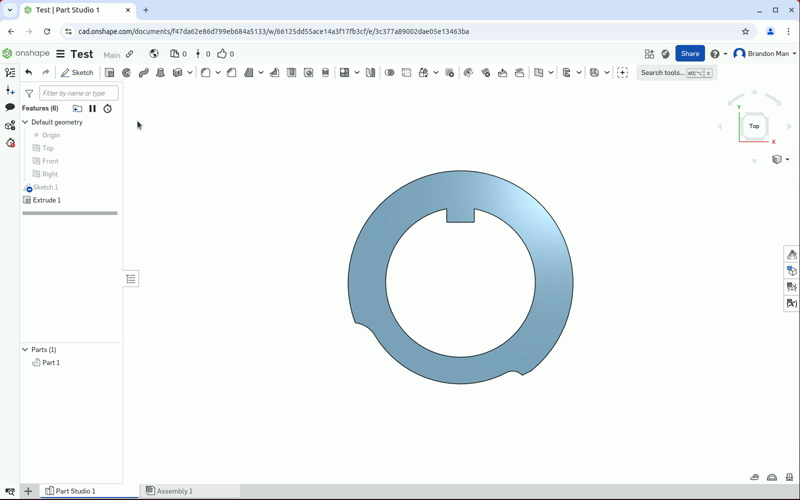
mouse_move(73, 189)
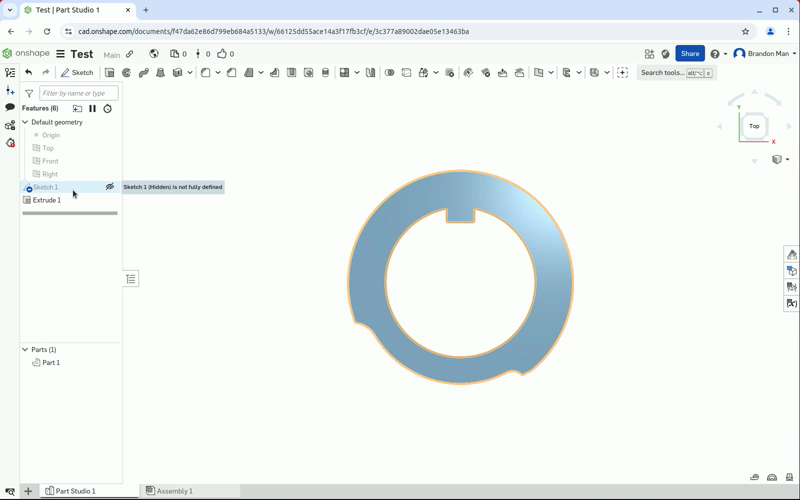
click(73, 189)
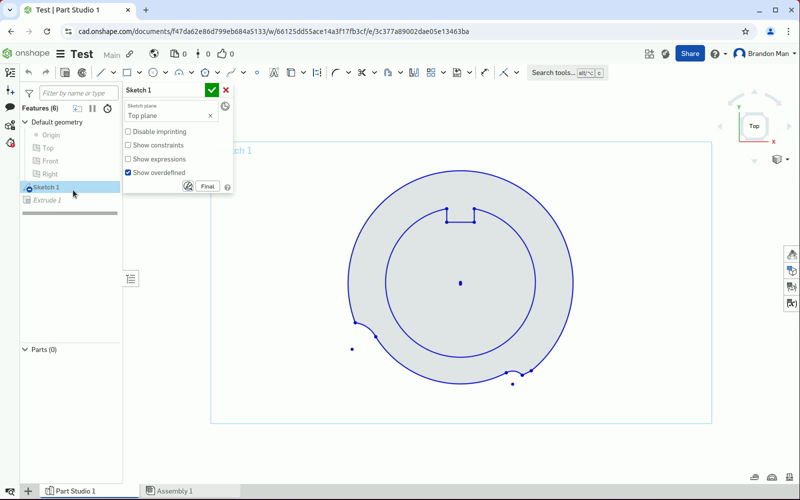
mouse_move(229, 92)
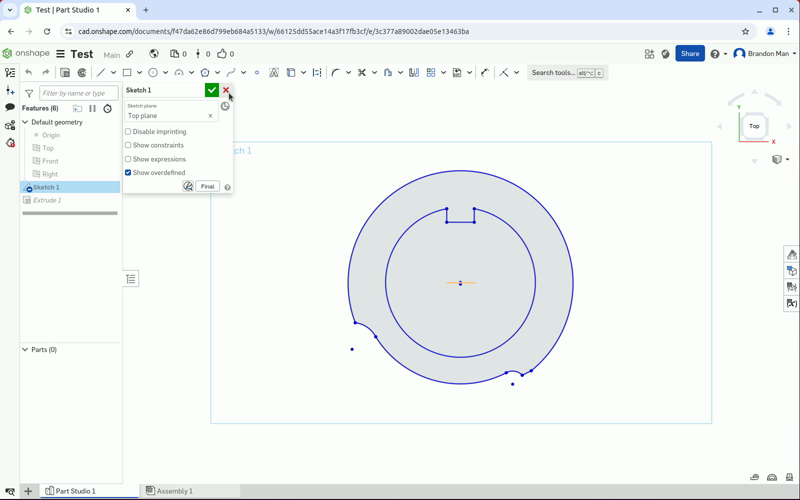
click(229, 92)
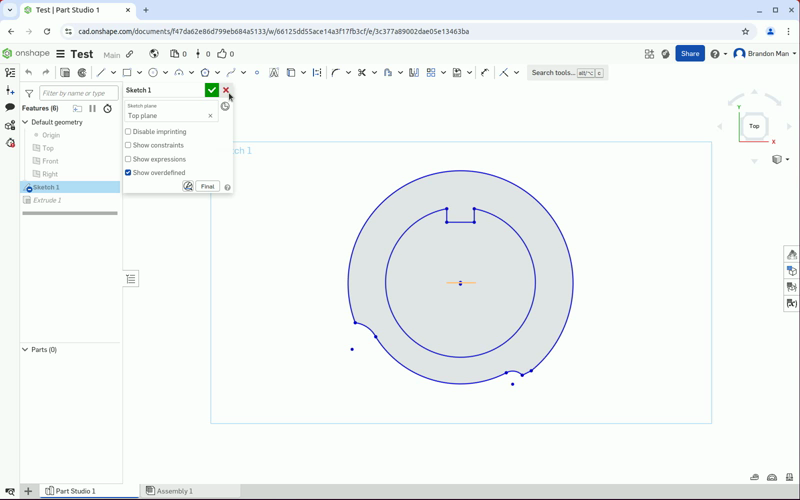
key(shift+s)
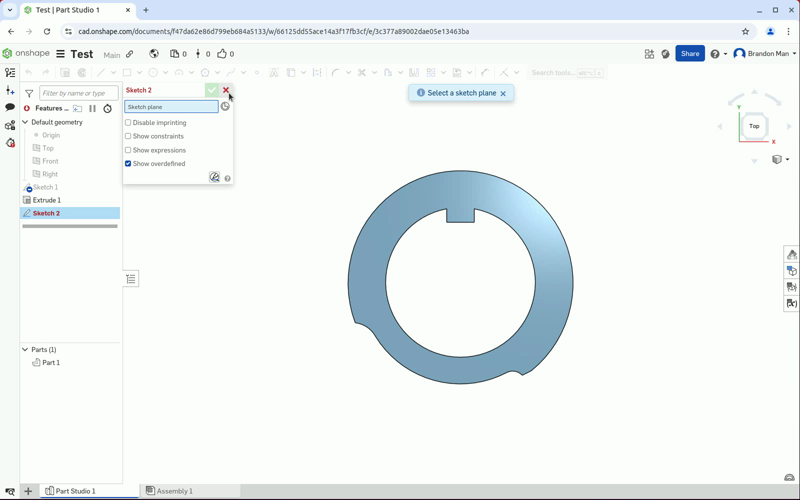
mouse_move(73, 150)
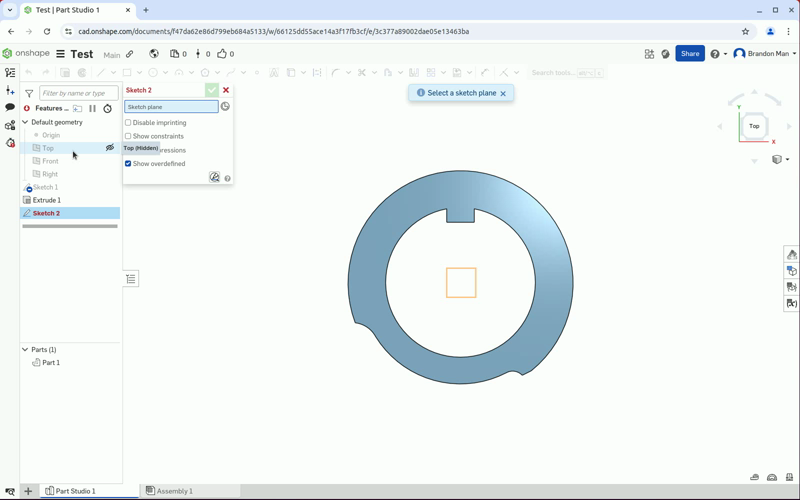
click(73, 150)
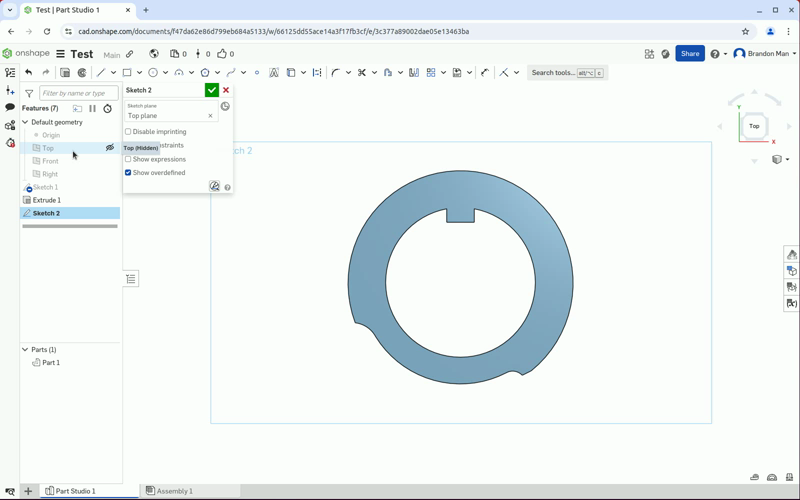
mouse_move(73, 352)
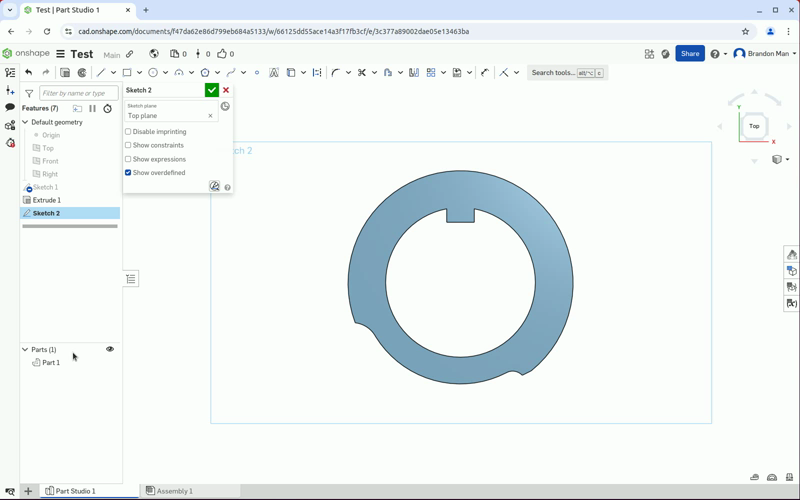
key(y)
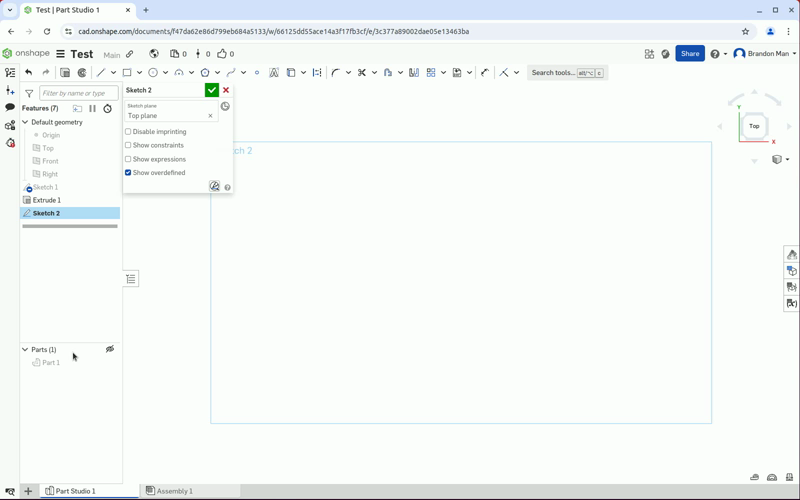
key(a)
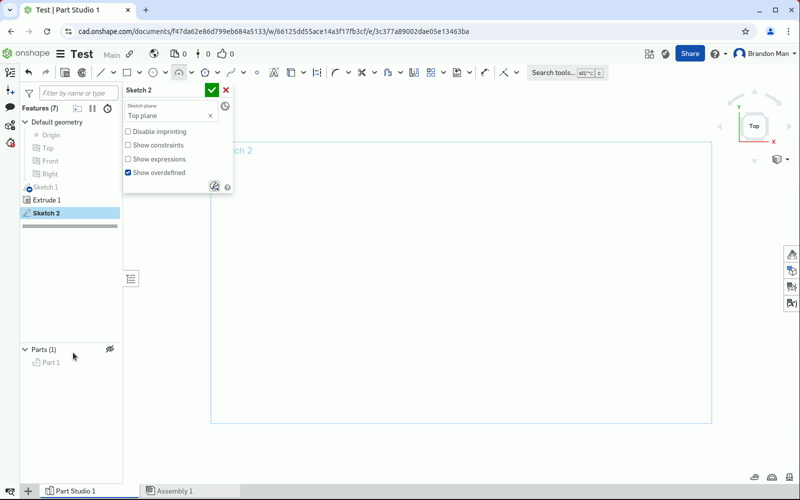
key_down(shift)
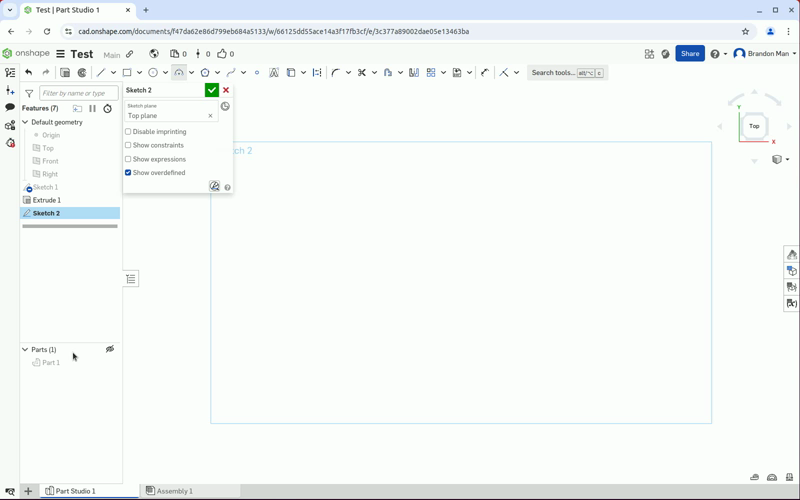
mouse_move(356, 326)
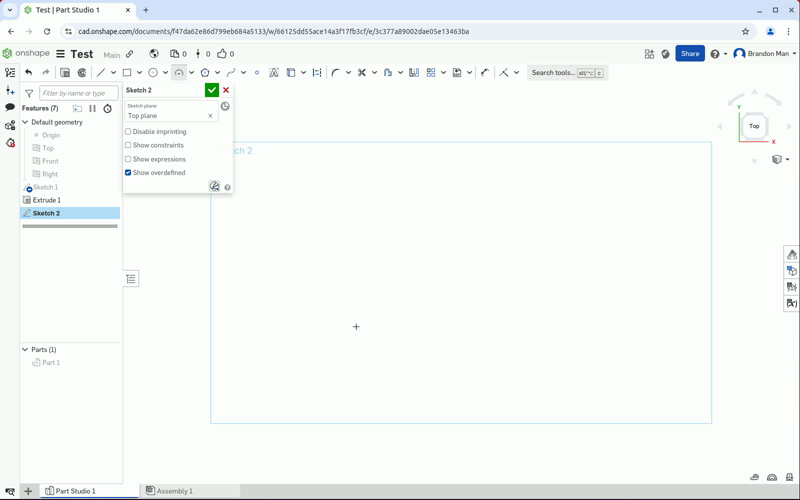
click(356, 326)
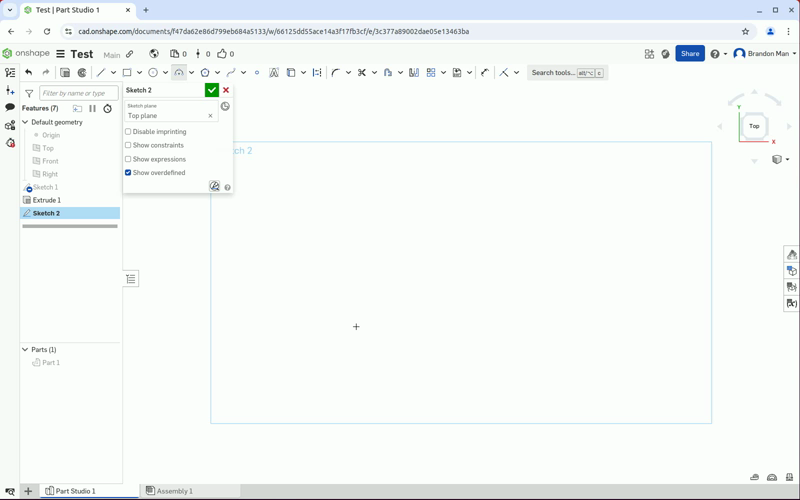
key_up(shift)
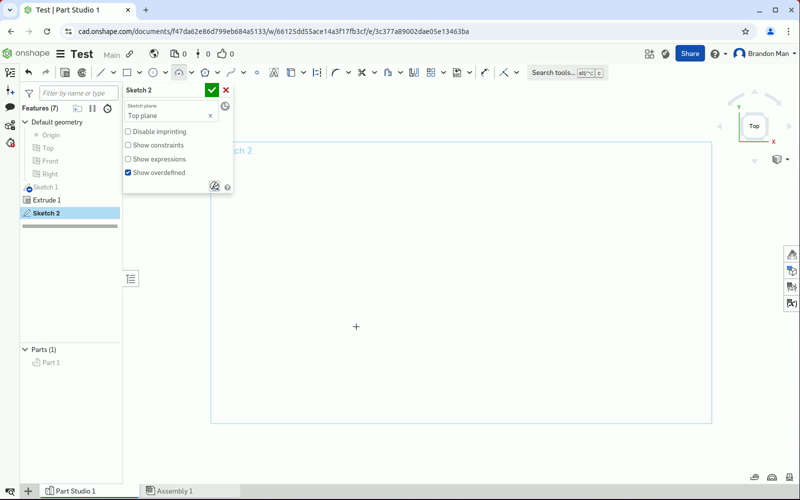
key_down(shift)
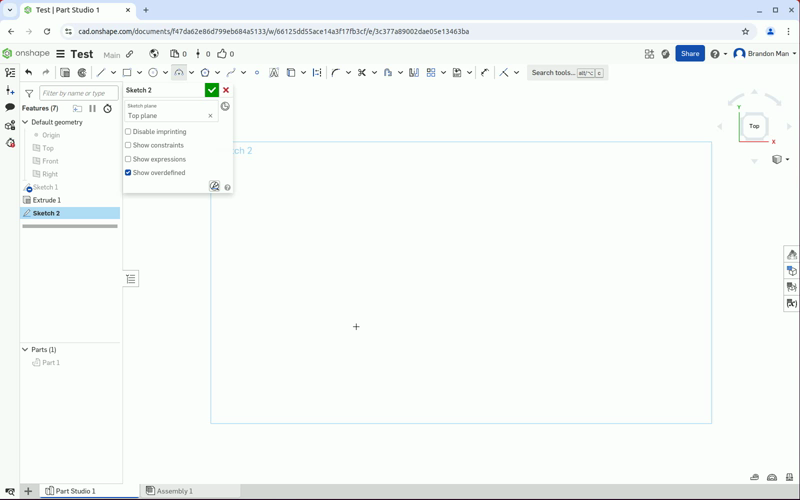
mouse_move(377, 339)
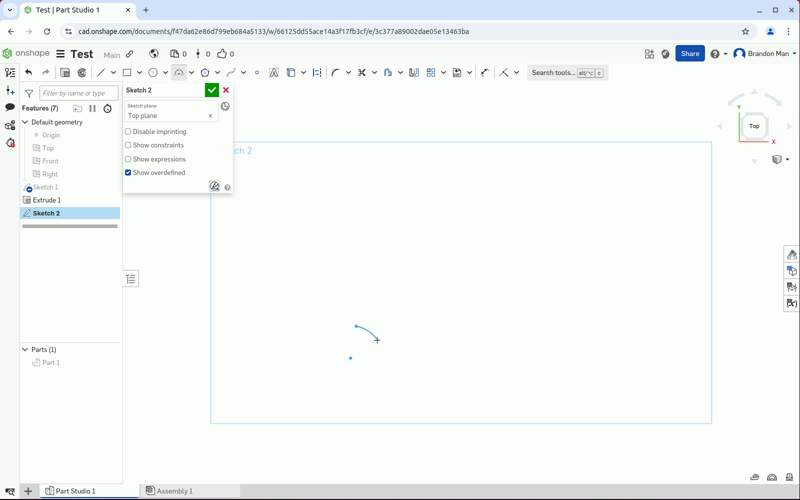
click(377, 339)
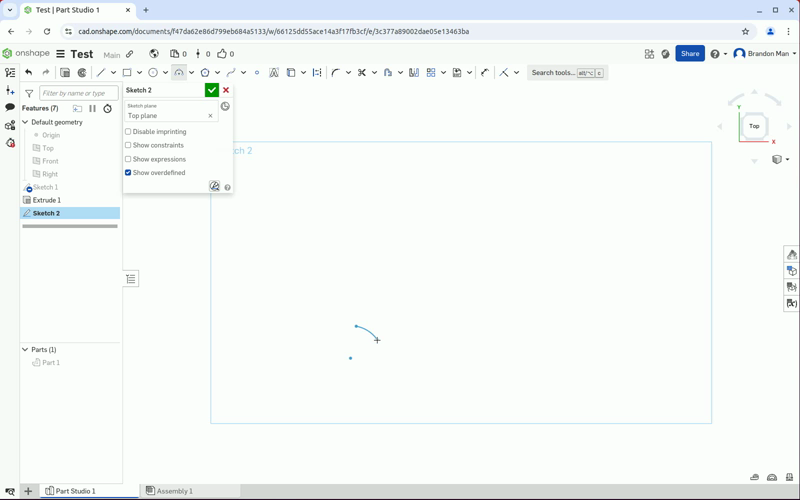
mouse_move(368, 330)
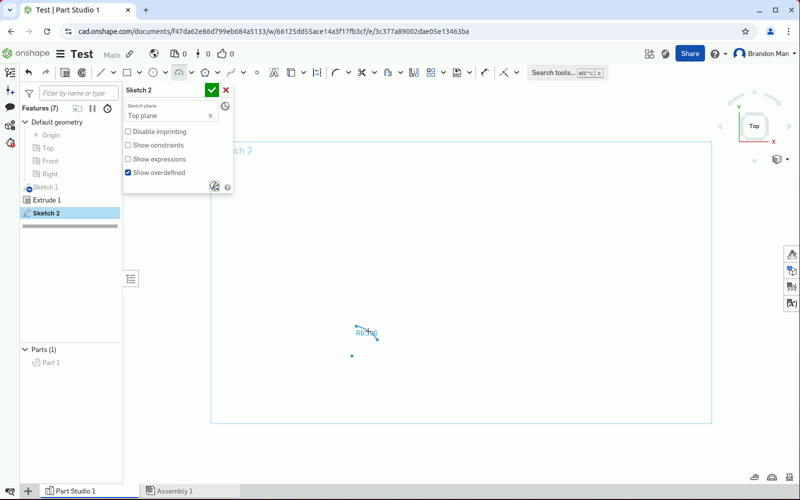
click(368, 330)
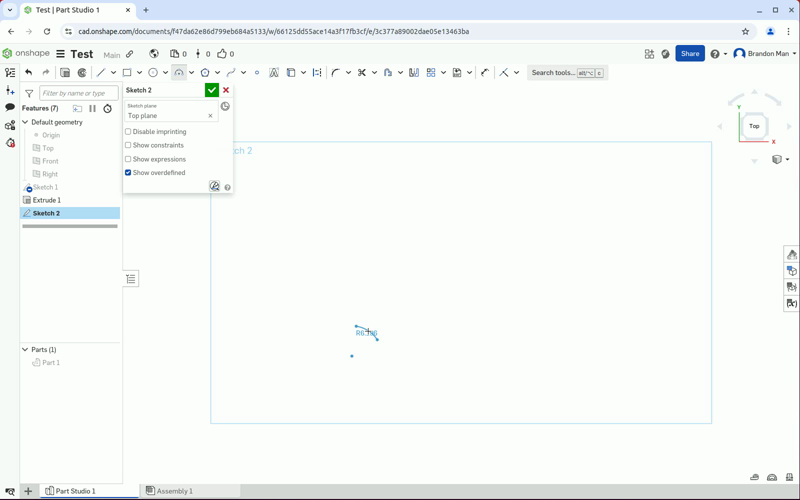
key_up(shift)
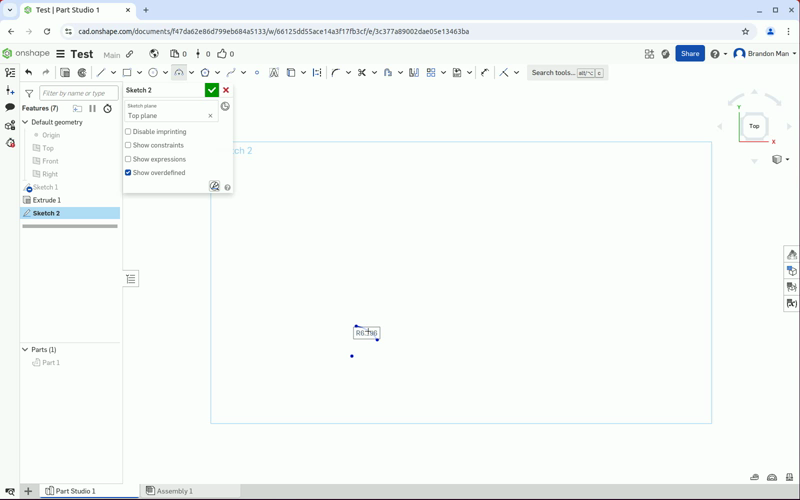
mouse_move(377, 339)
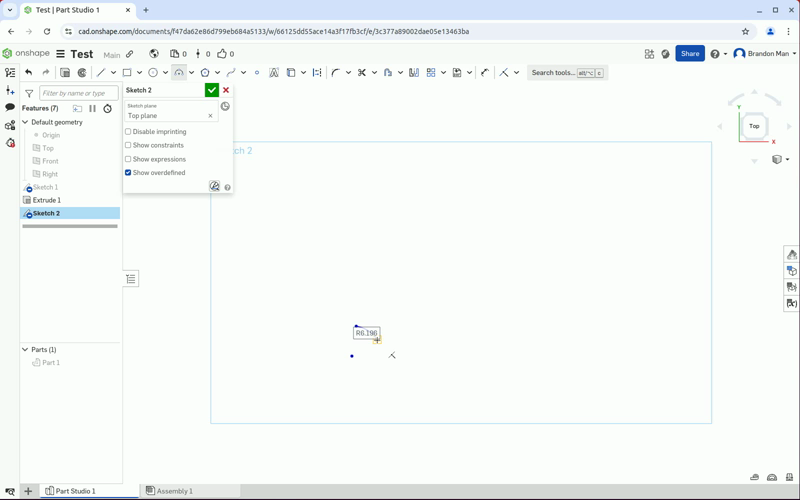
click(377, 339)
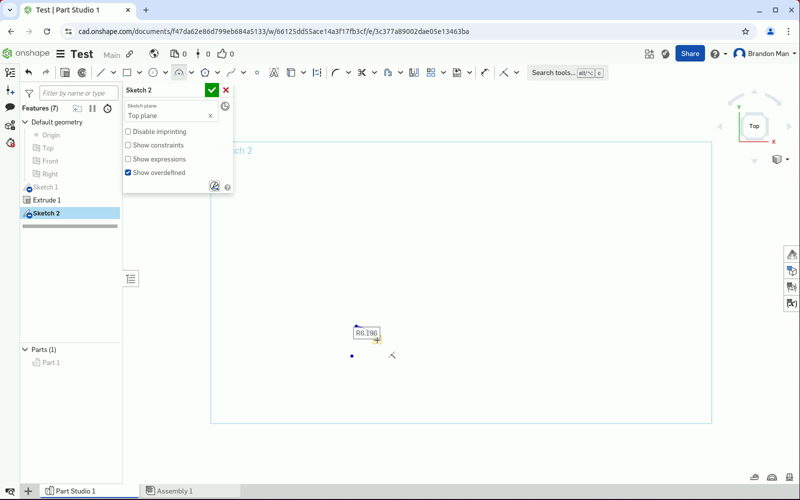
key_down(shift)
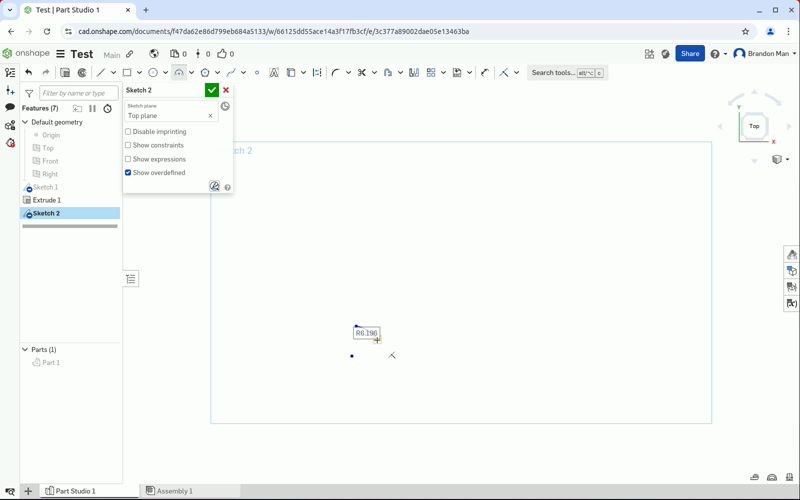
mouse_move(519, 362)
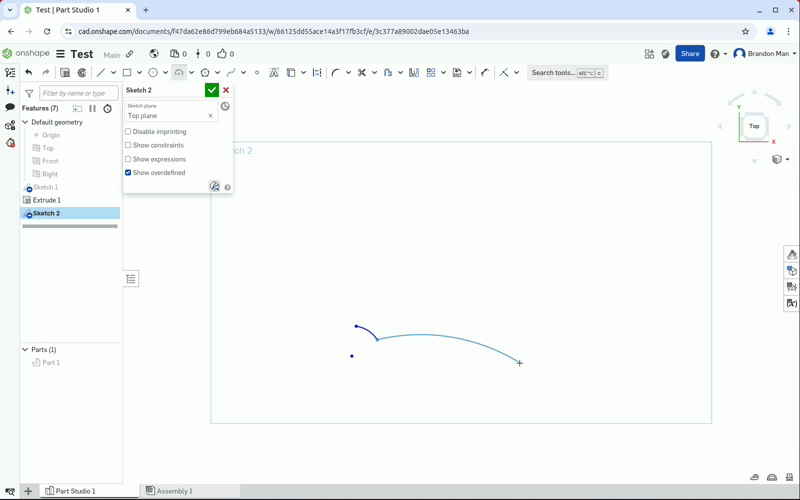
click(519, 362)
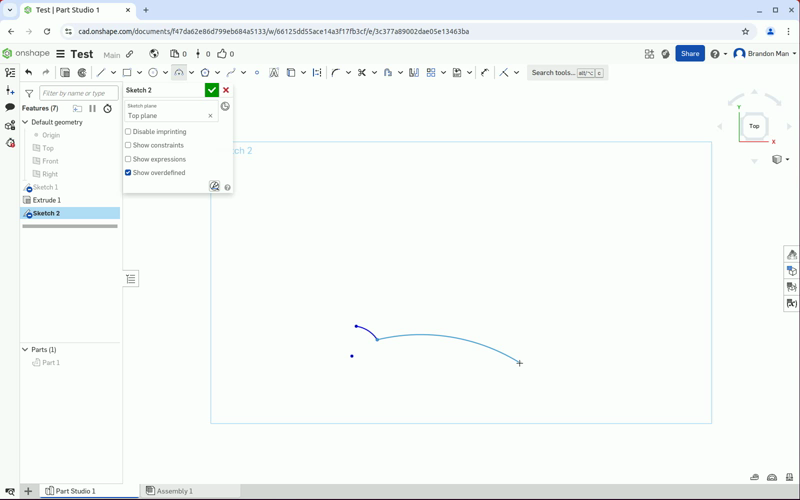
mouse_move(443, 381)
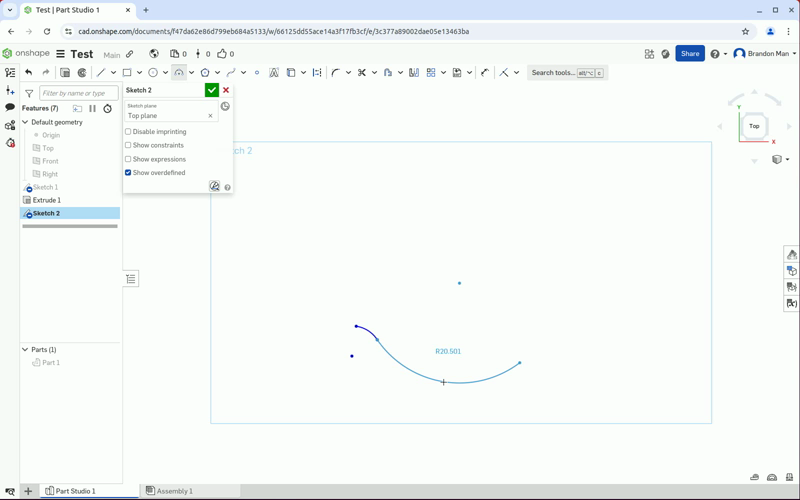
click(443, 381)
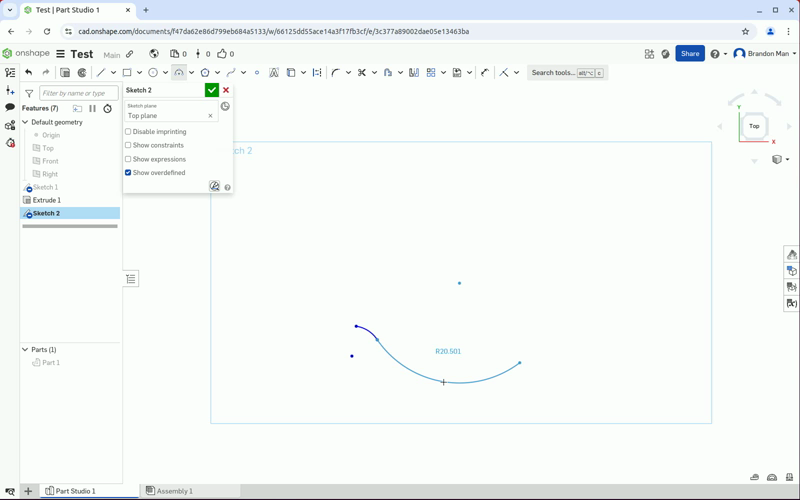
key_up(shift)
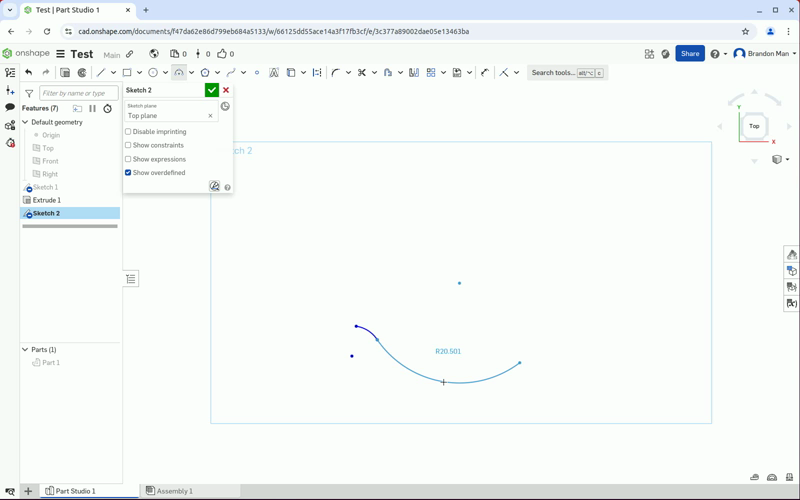
mouse_move(519, 362)
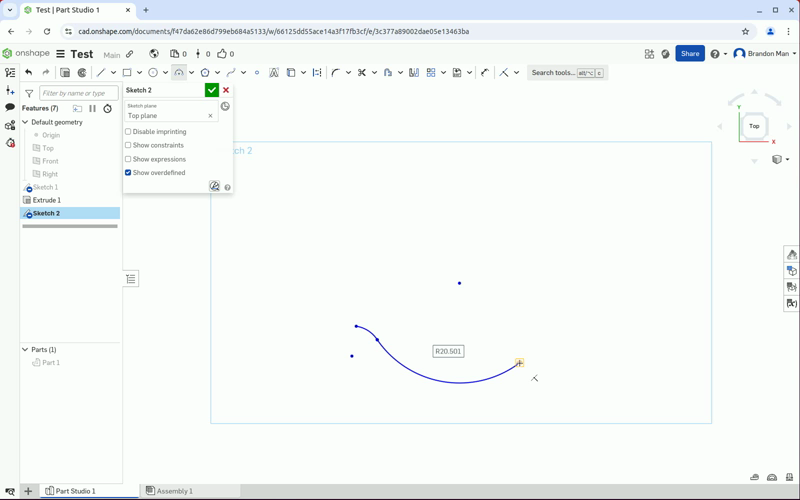
click(519, 362)
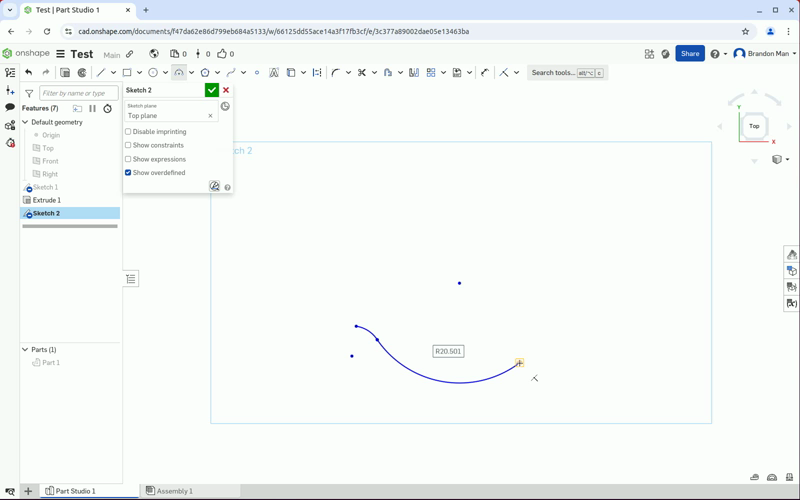
key_down(shift)
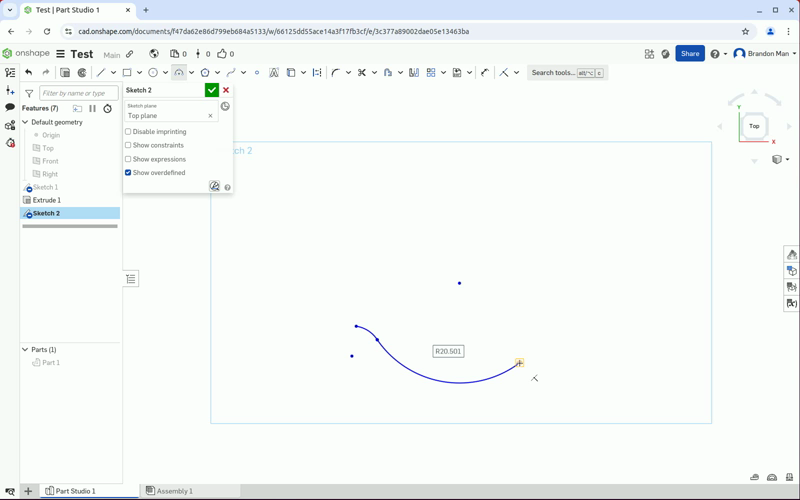
mouse_move(542, 357)
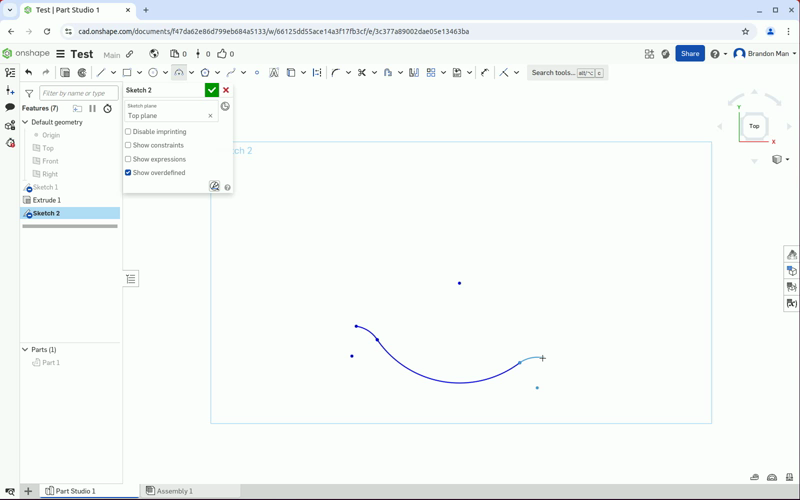
click(542, 357)
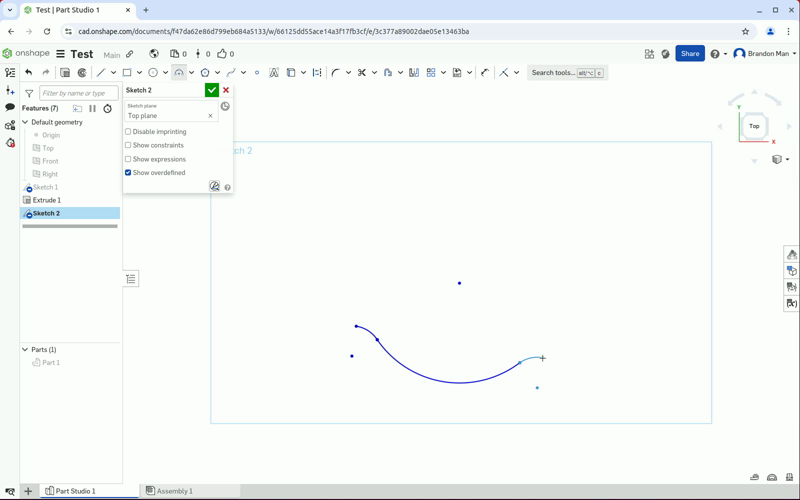
mouse_move(531, 357)
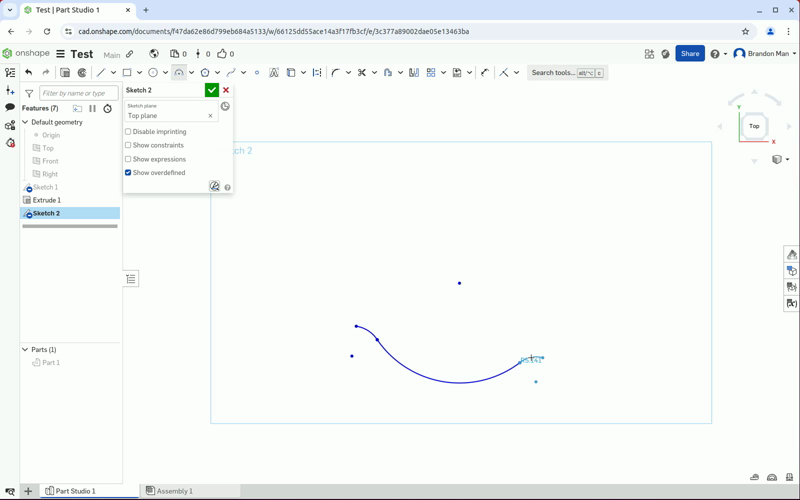
click(531, 357)
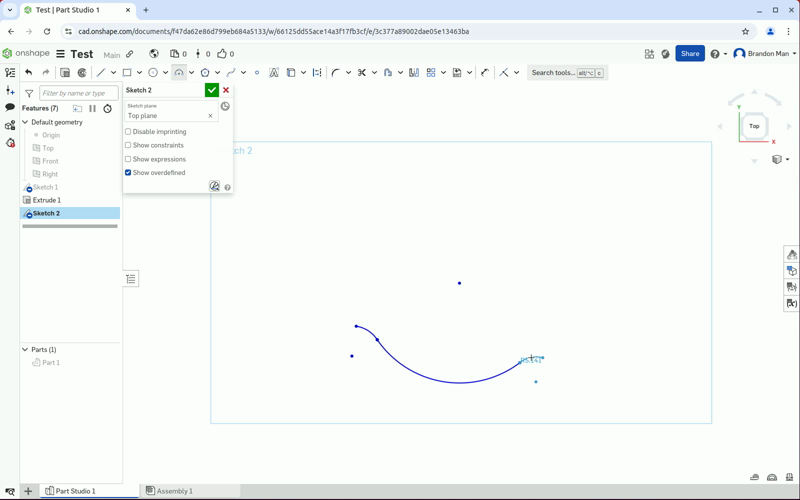
key_up(shift)
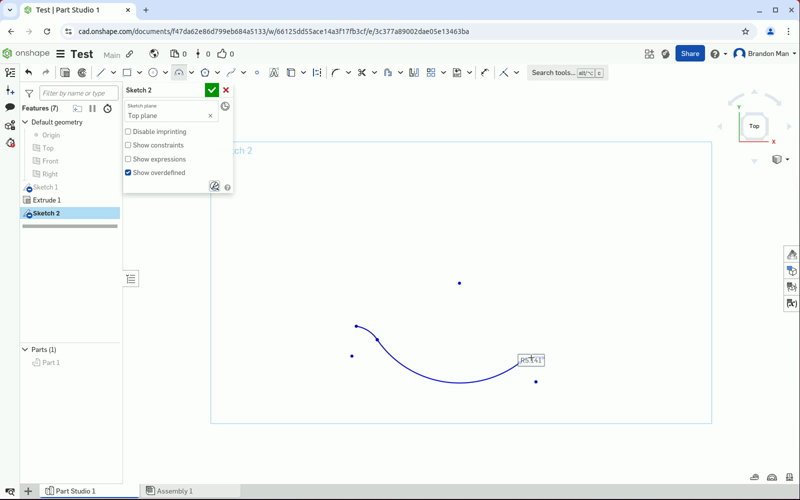
mouse_move(542, 357)
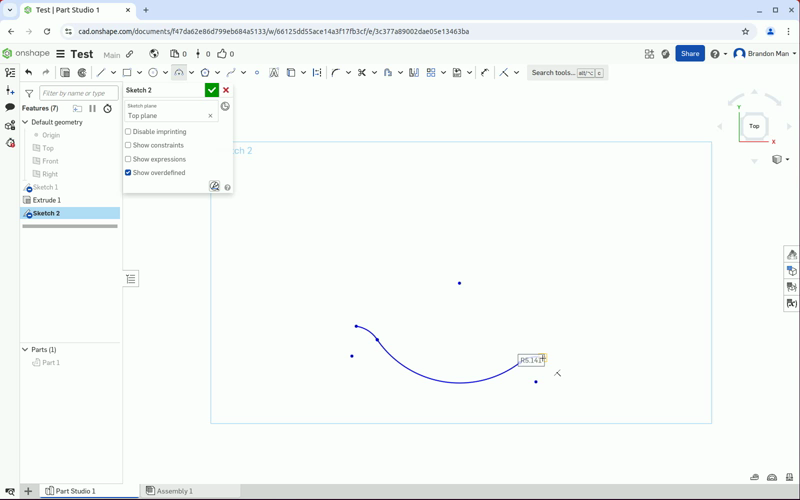
click(542, 357)
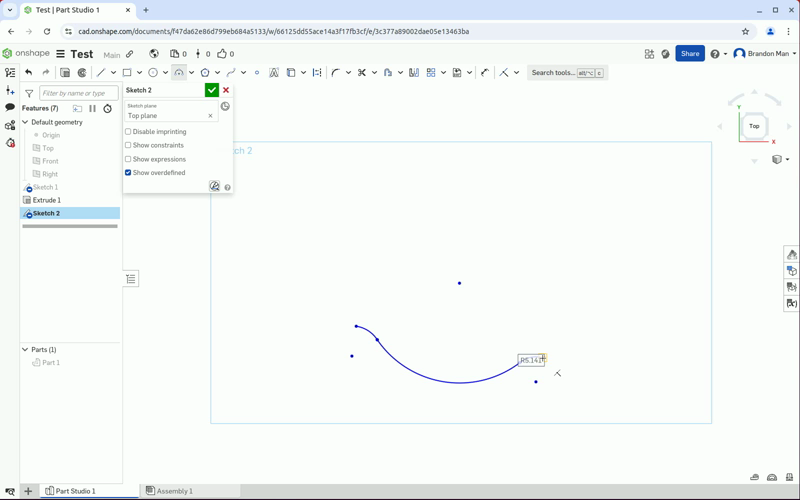
mouse_move(356, 326)
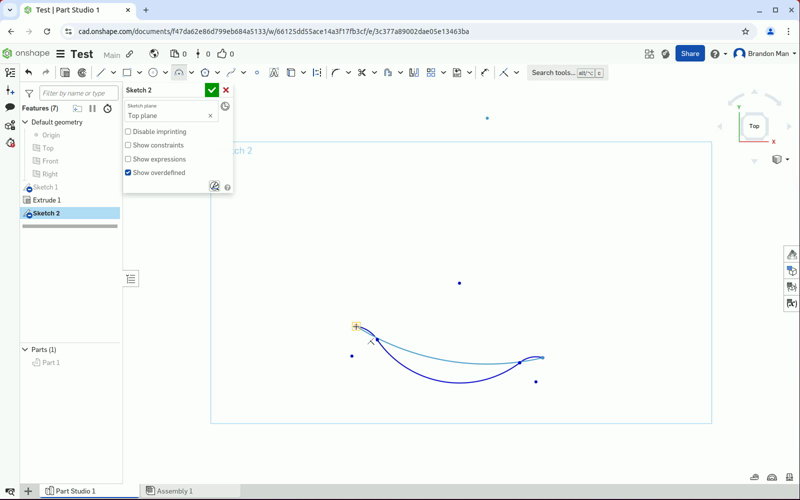
click(356, 326)
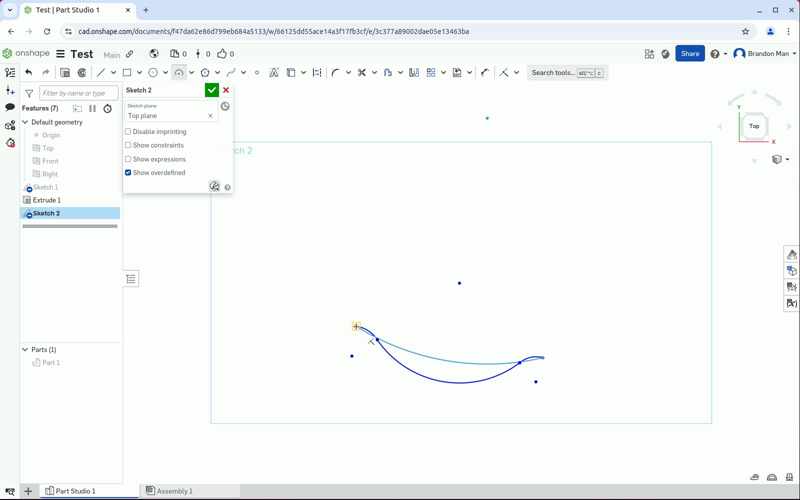
key_down(shift)
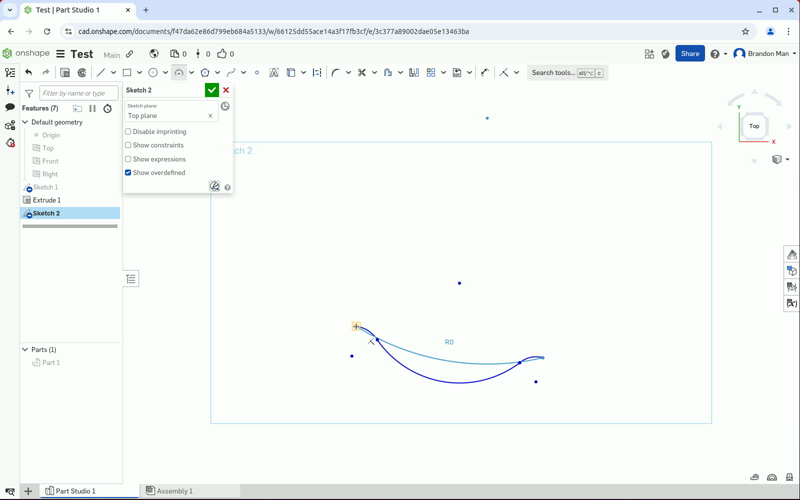
mouse_move(478, 173)
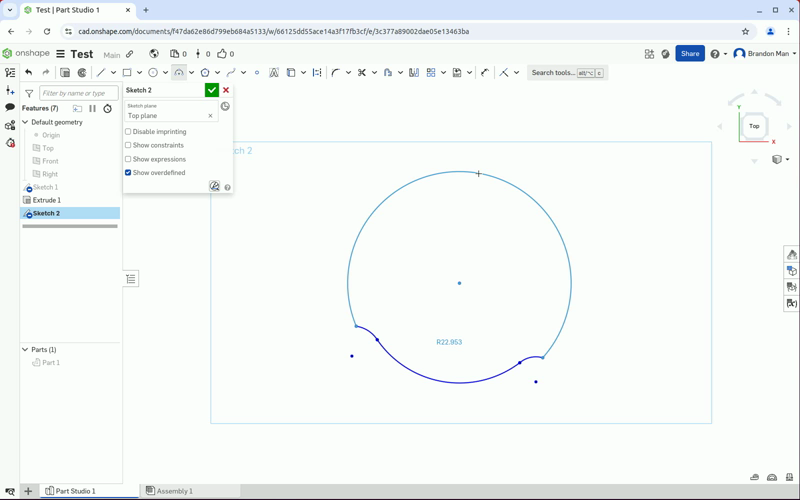
click(478, 173)
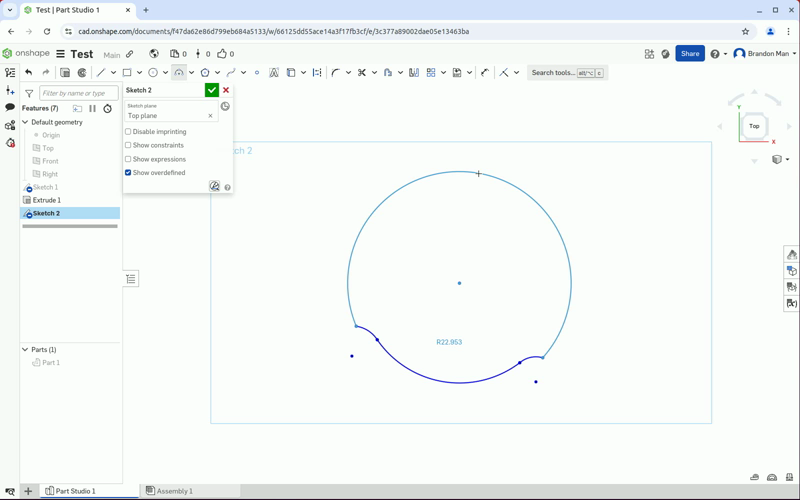
key_up(shift)
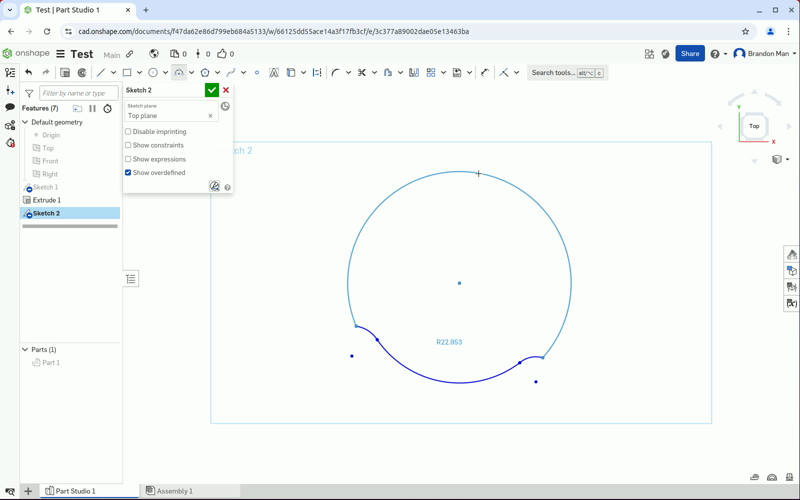
key(esc)
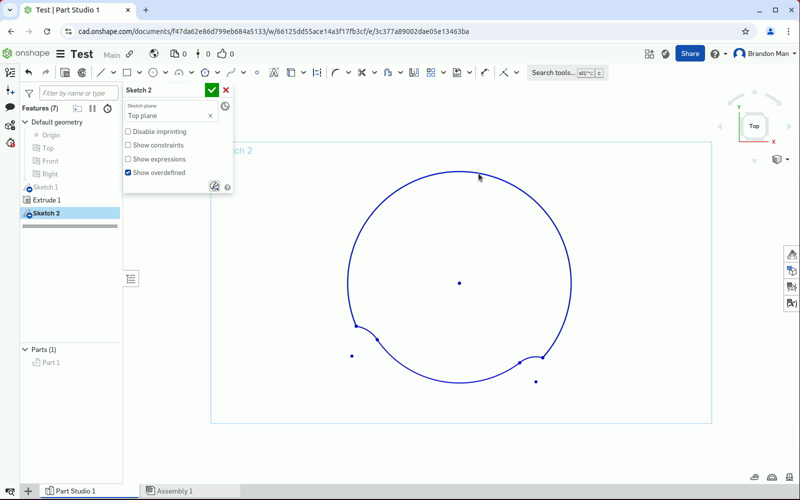
key(l)
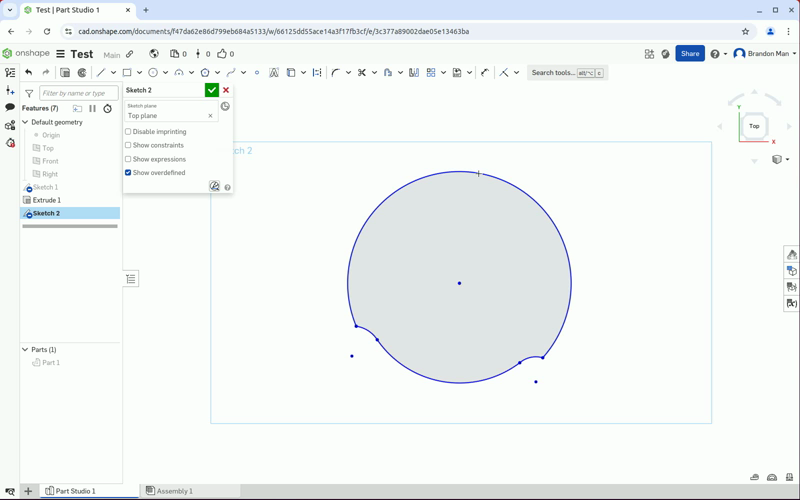
key_down(shift)
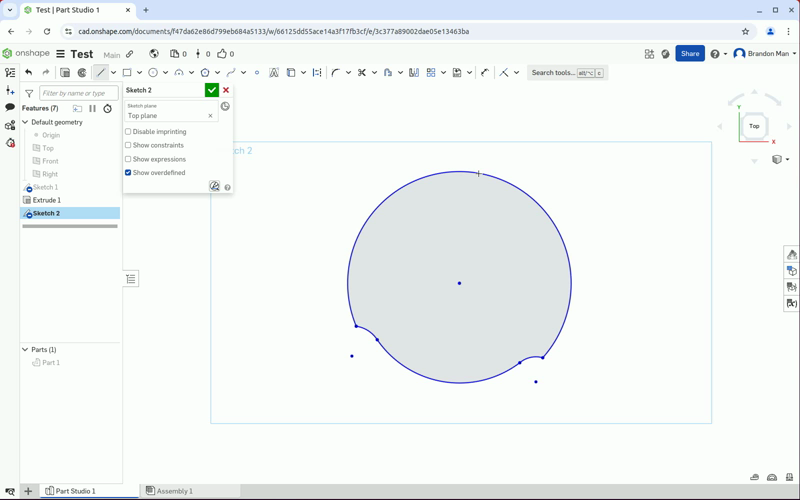
mouse_move(445, 221)
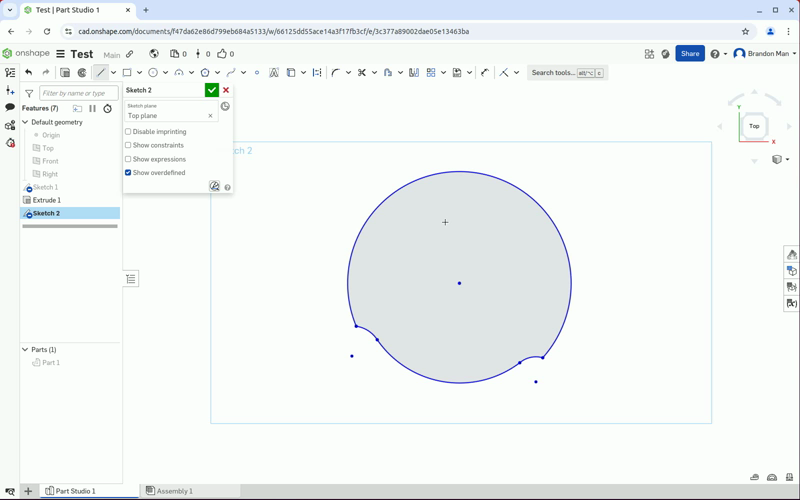
click(445, 221)
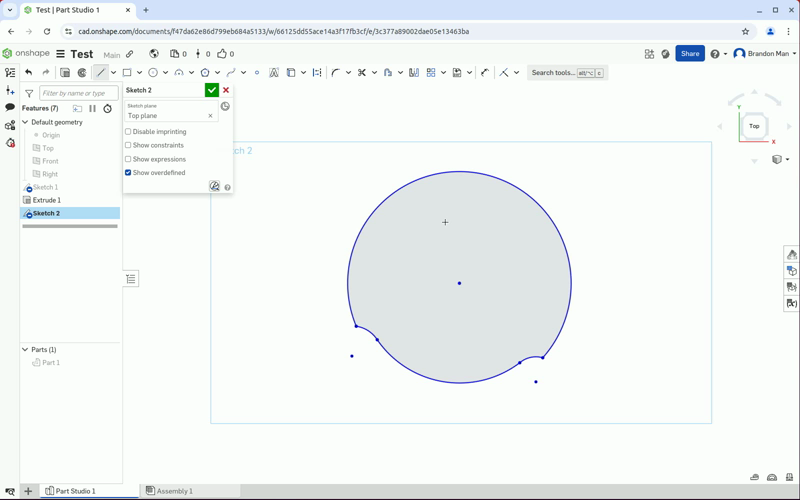
key_up(shift)
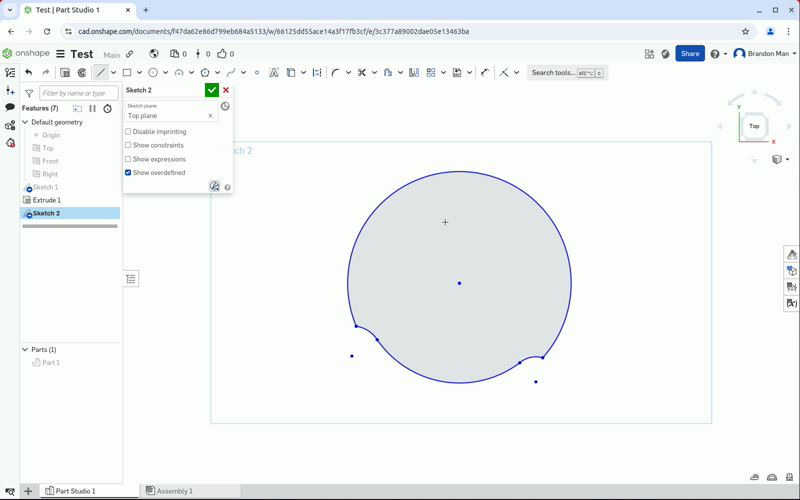
key_down(shift)
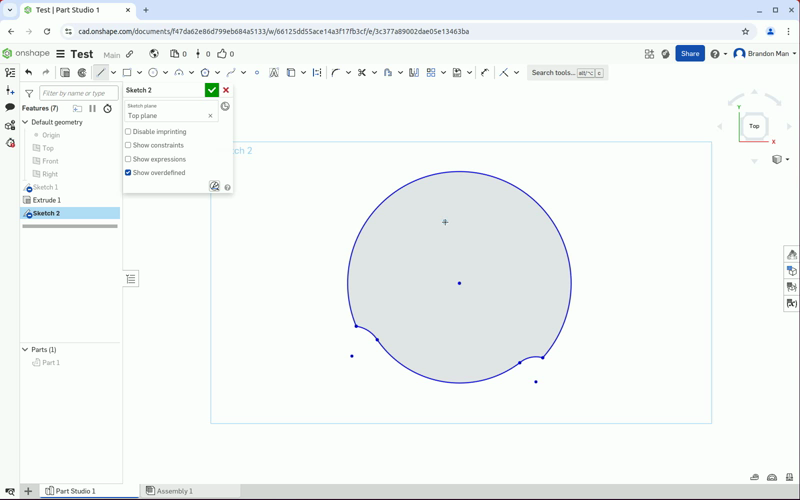
mouse_move(475, 221)
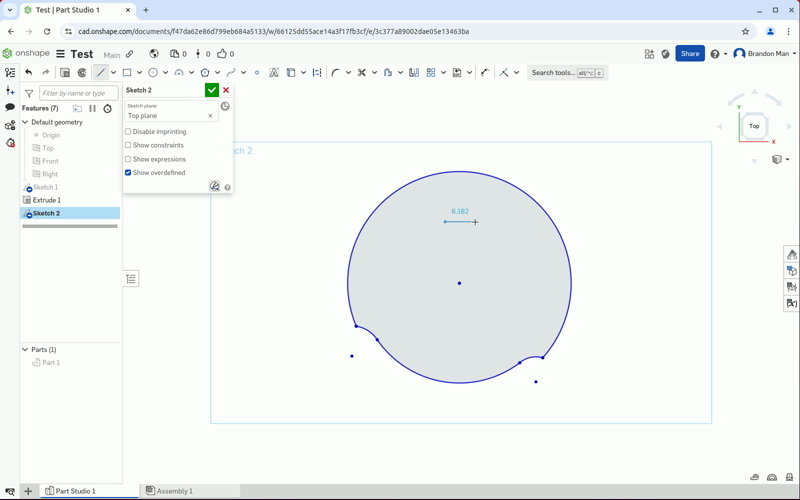
mouse_move(474, 221)
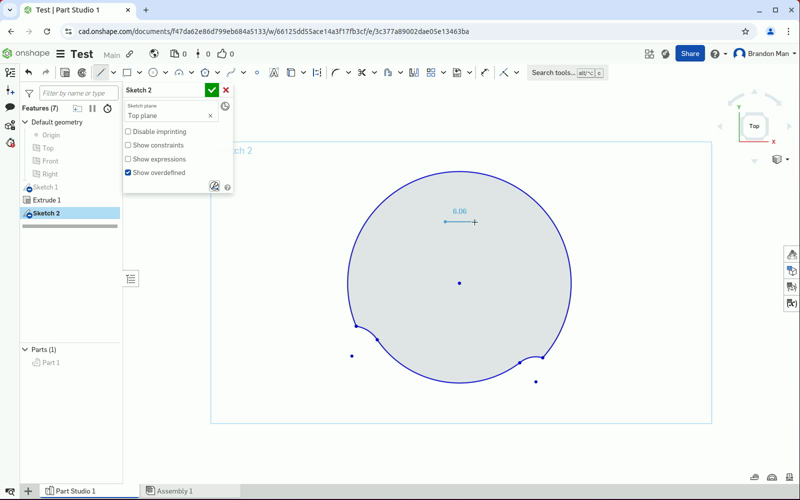
click(474, 221)
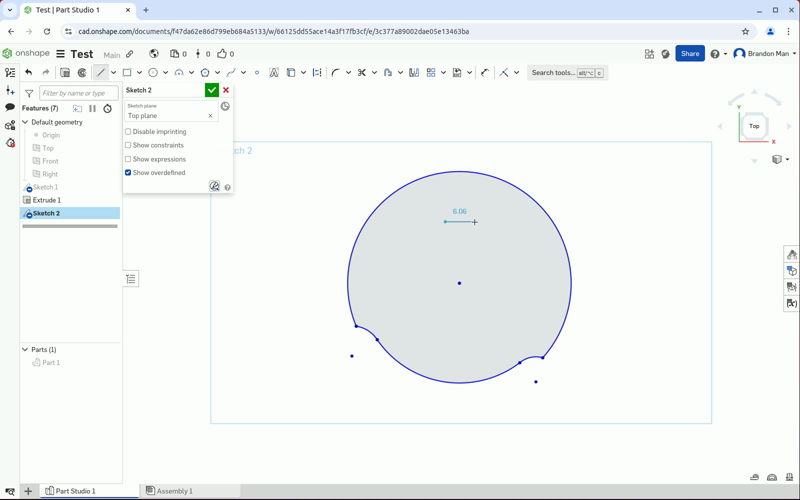
key_up(shift)
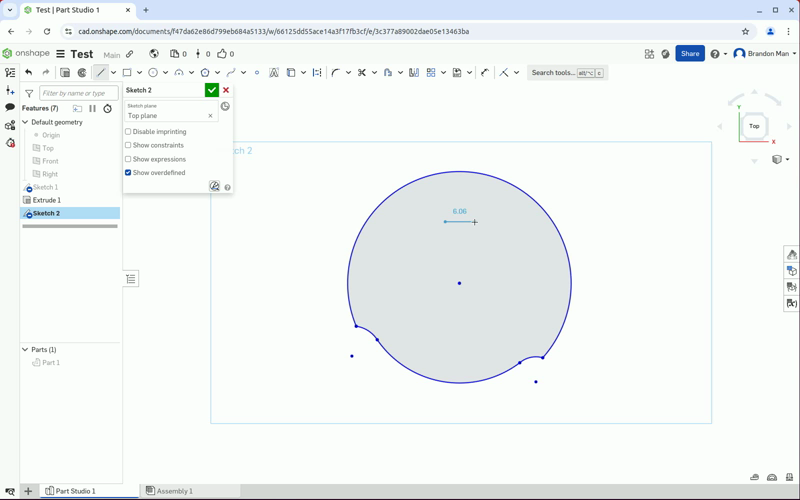
key_down(shift)
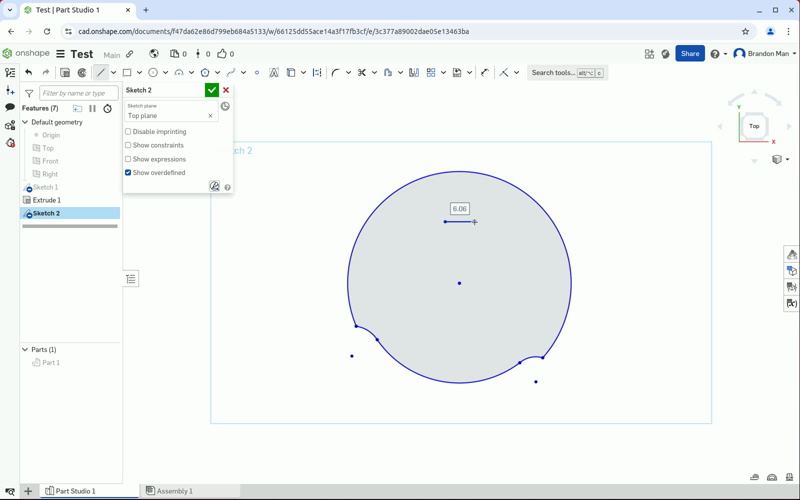
mouse_move(504, 221)
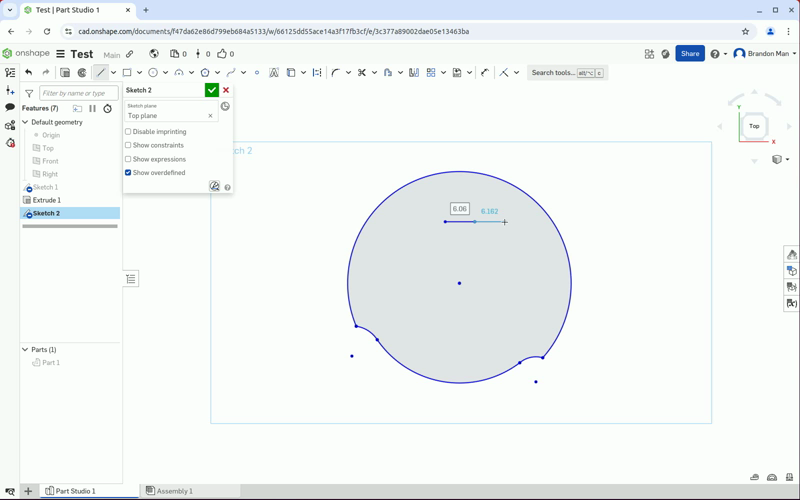
mouse_move(474, 208)
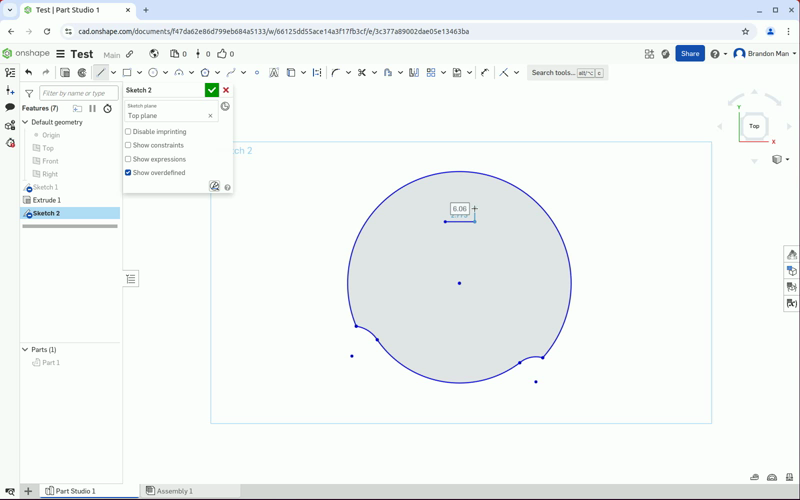
click(474, 208)
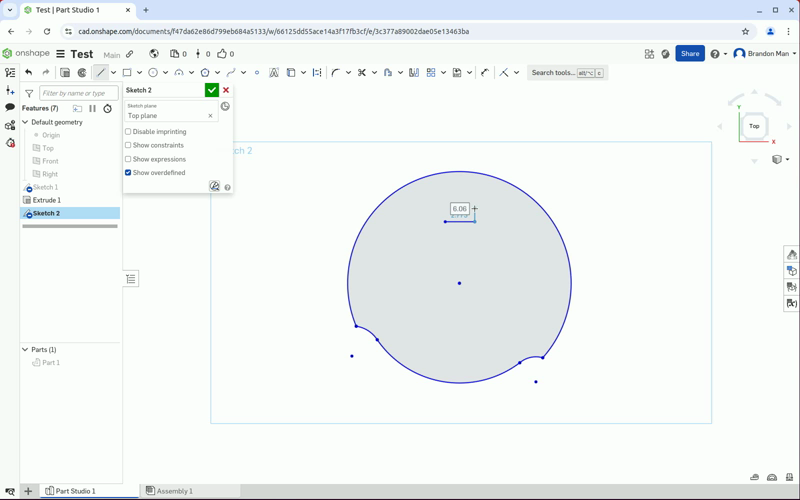
key_up(shift)
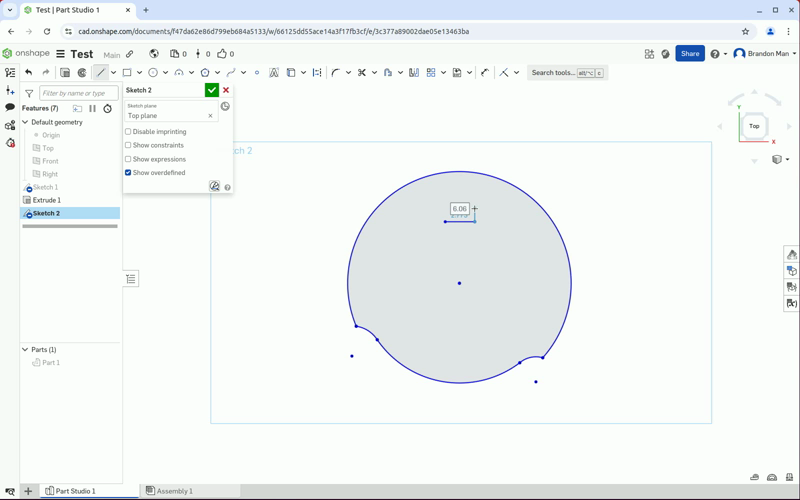
key(esc)
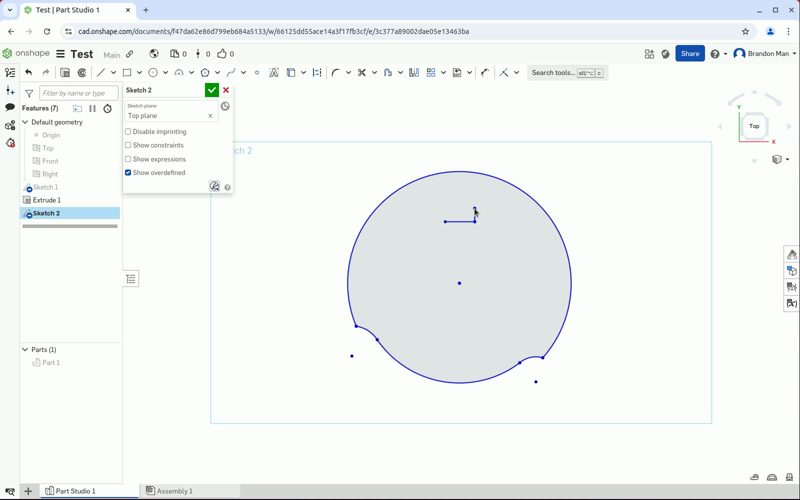
key(a)
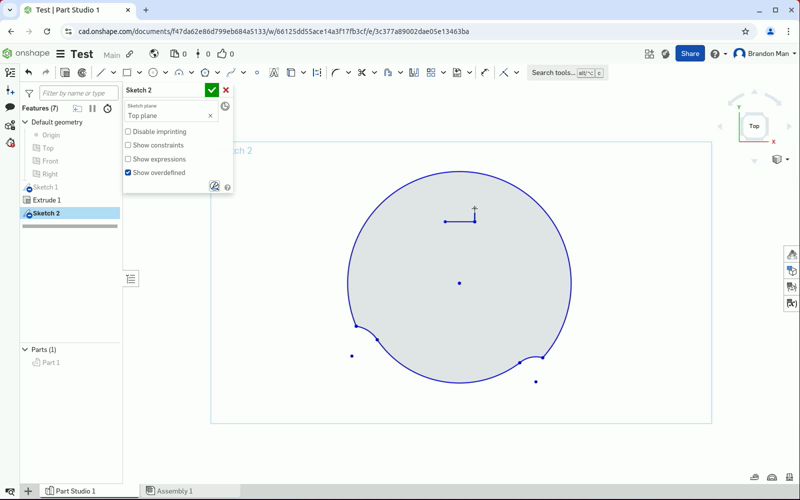
mouse_move(474, 208)
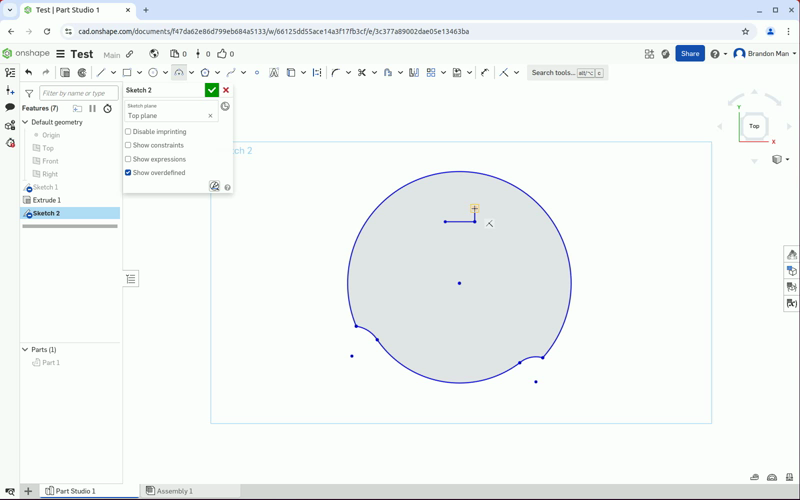
click(474, 208)
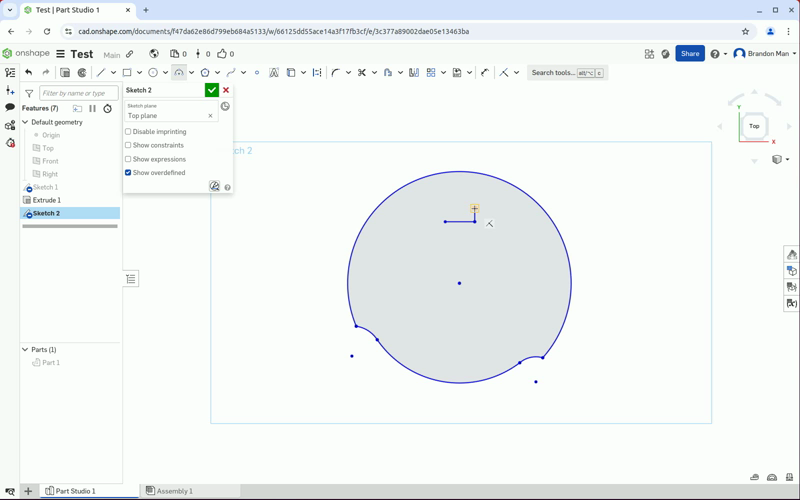
key_down(shift)
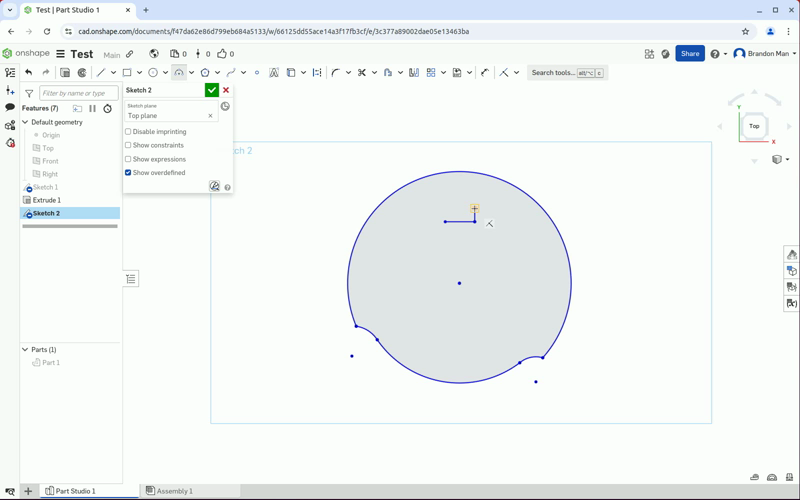
mouse_move(445, 208)
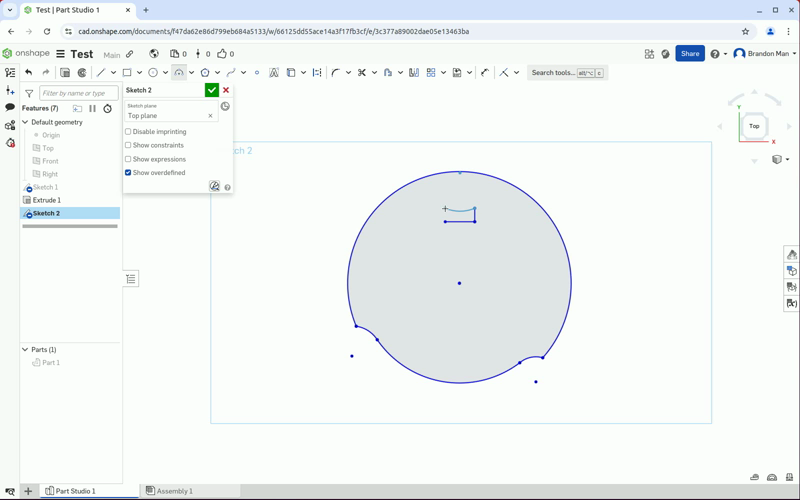
click(445, 208)
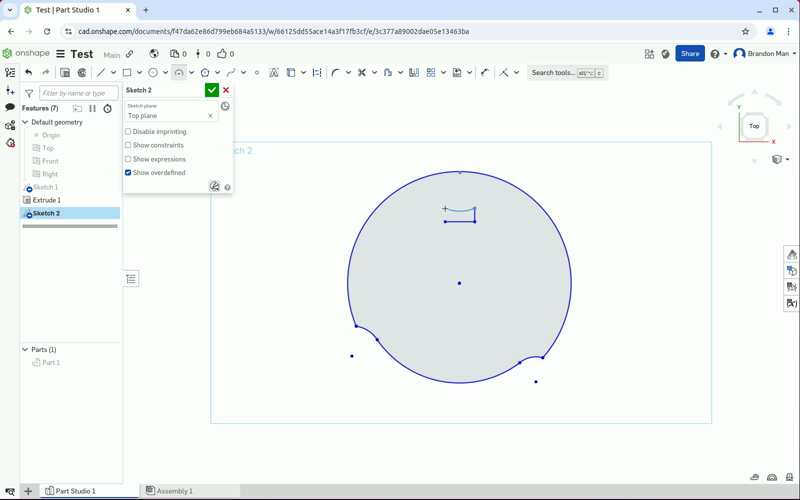
mouse_move(459, 368)
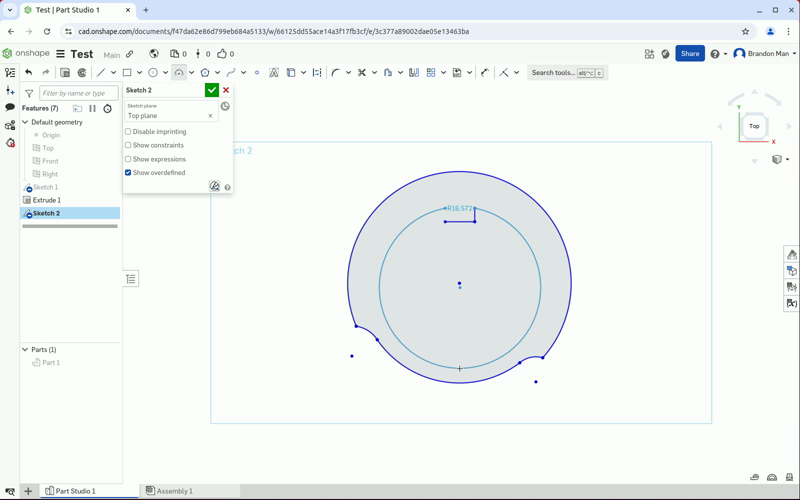
click(459, 368)
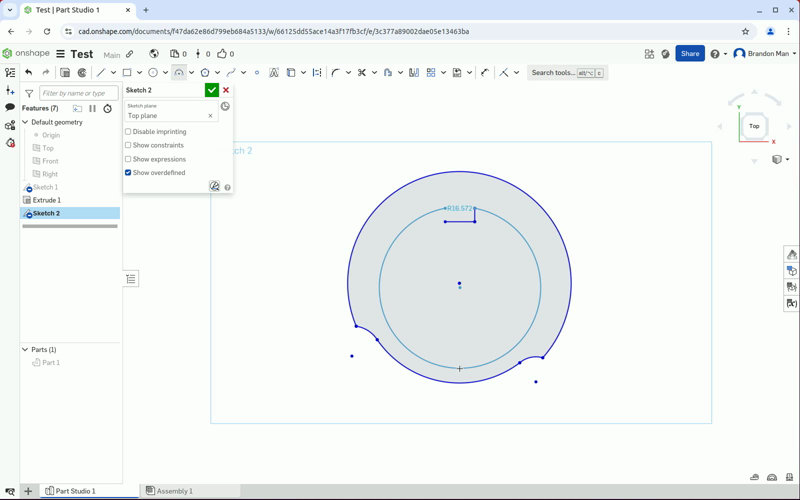
key_up(shift)
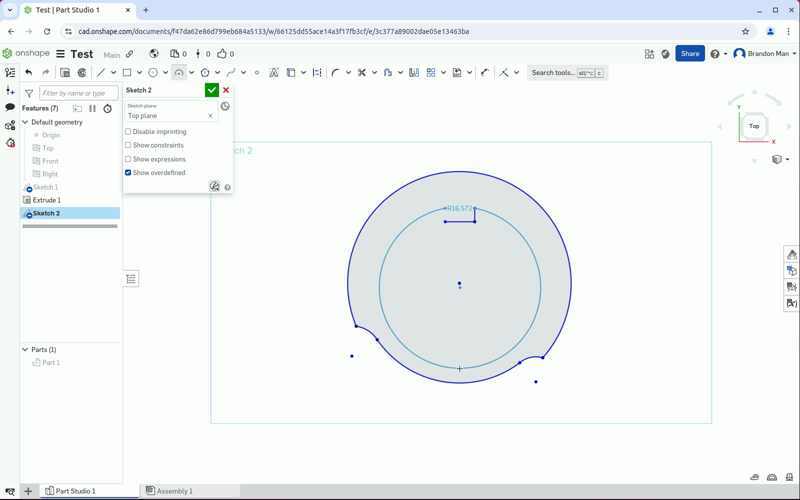
key(esc)
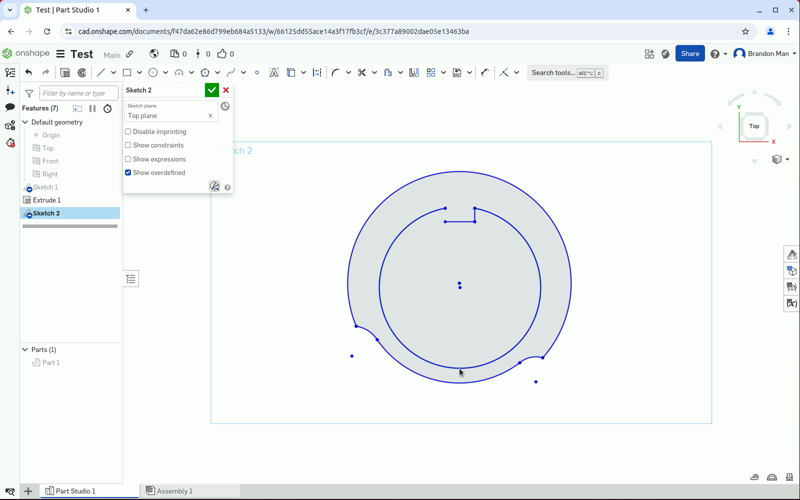
key(l)
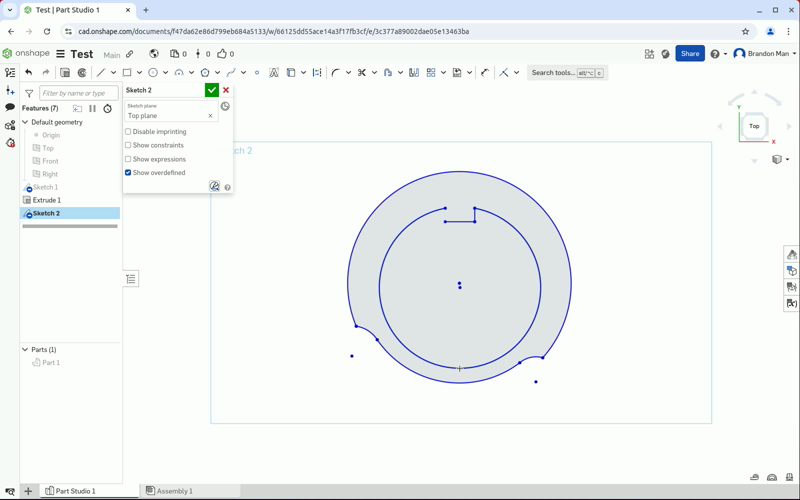
mouse_move(445, 208)
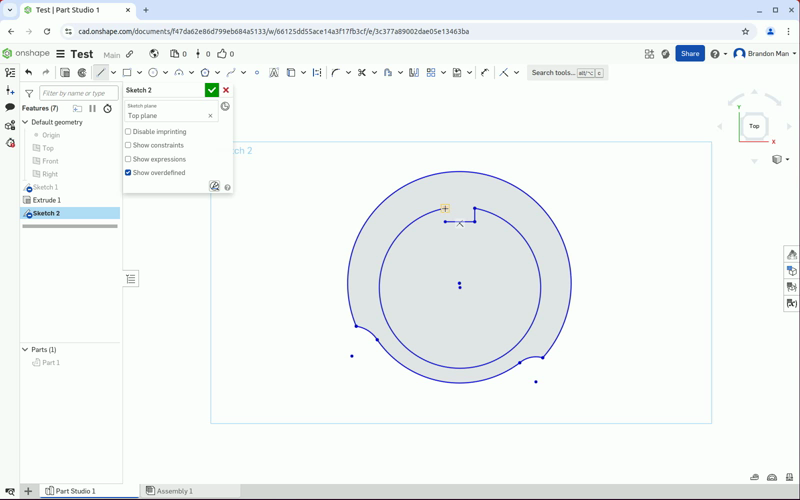
click(445, 208)
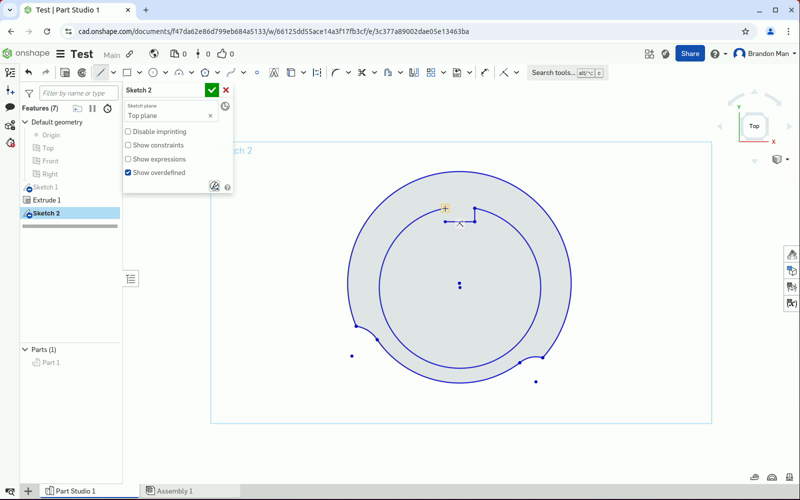
mouse_move(475, 208)
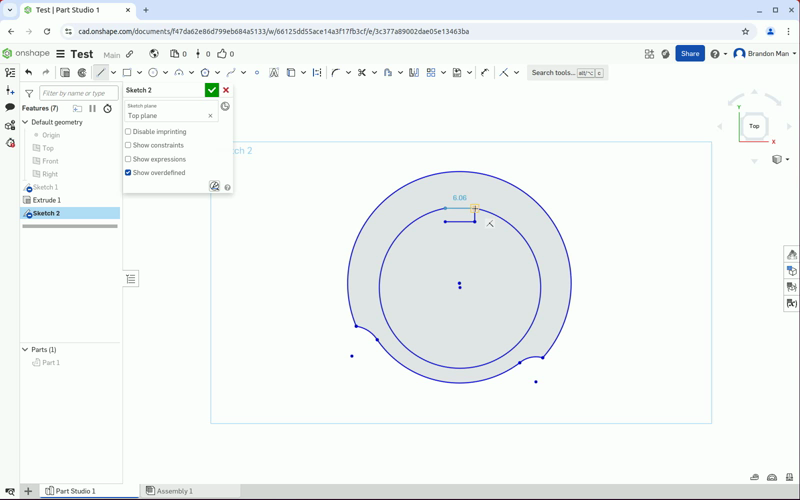
key_down(shift)
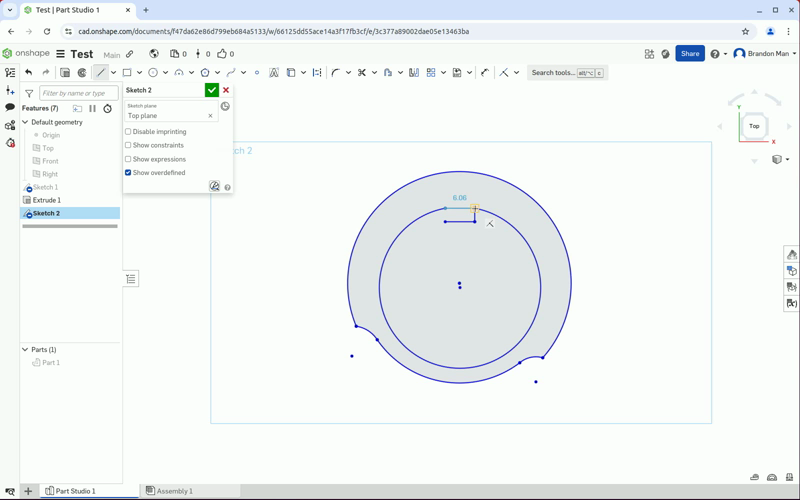
mouse_move(445, 221)
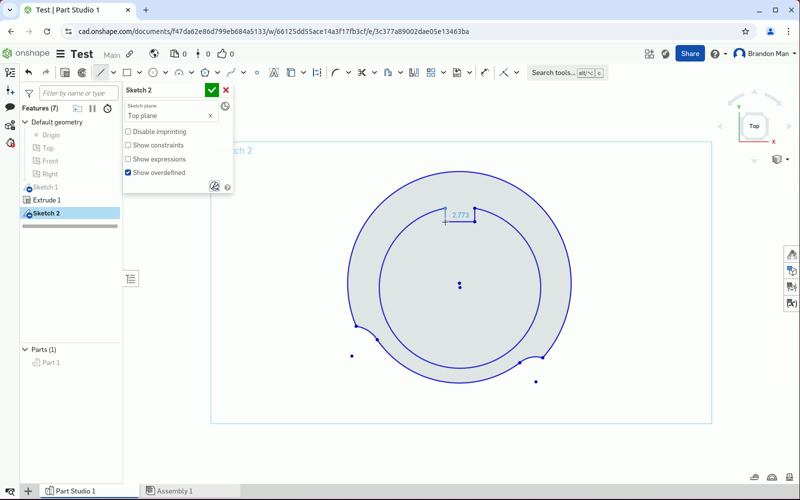
key_up(shift)
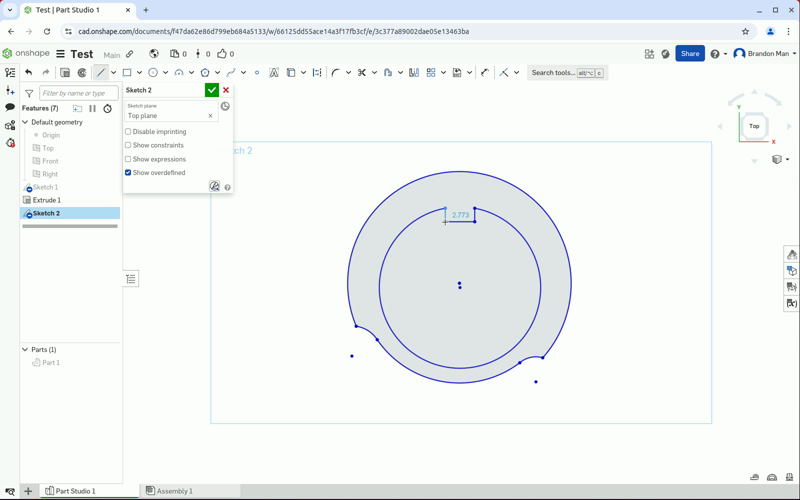
click(445, 221)
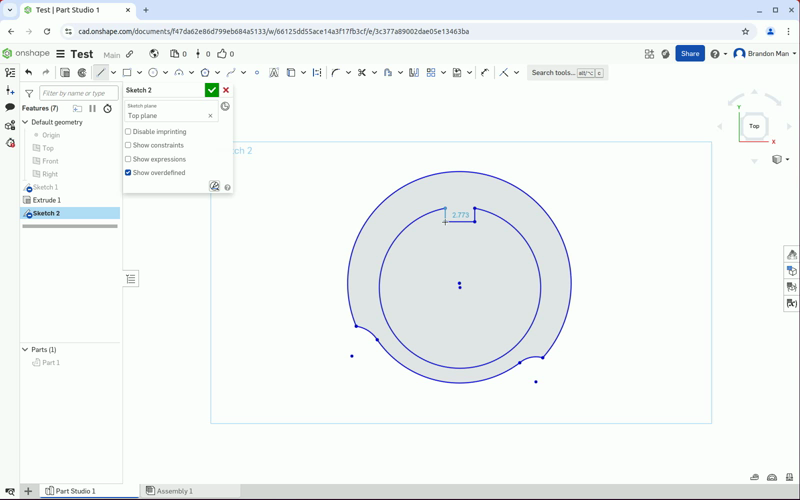
key(esc)
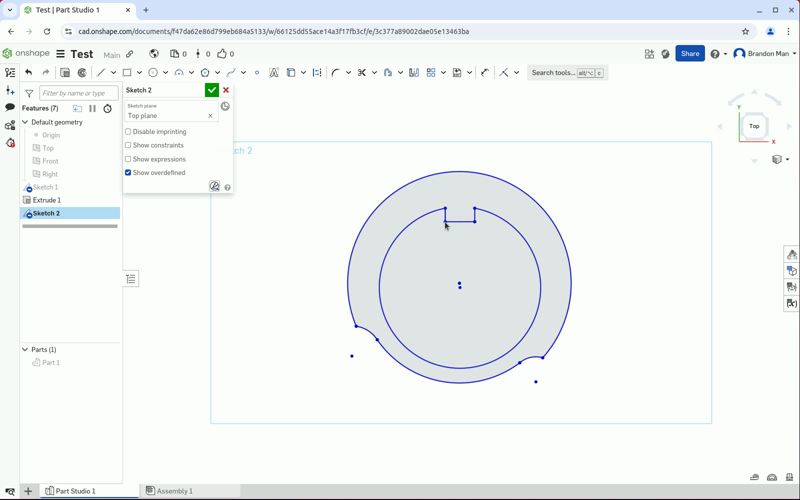
mouse_move(387, 219)
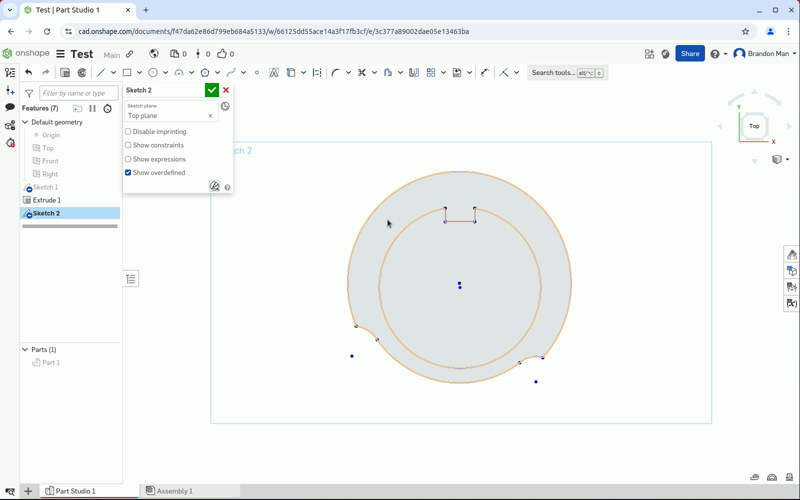
click(387, 219)
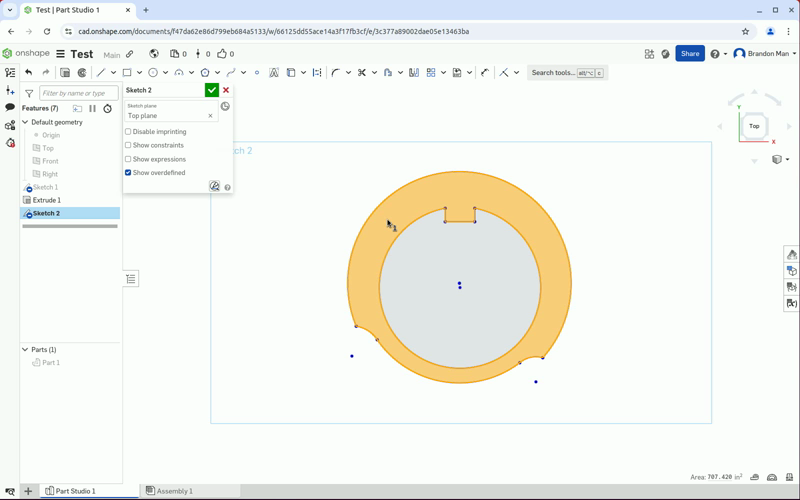
mouse_move(73, 352)
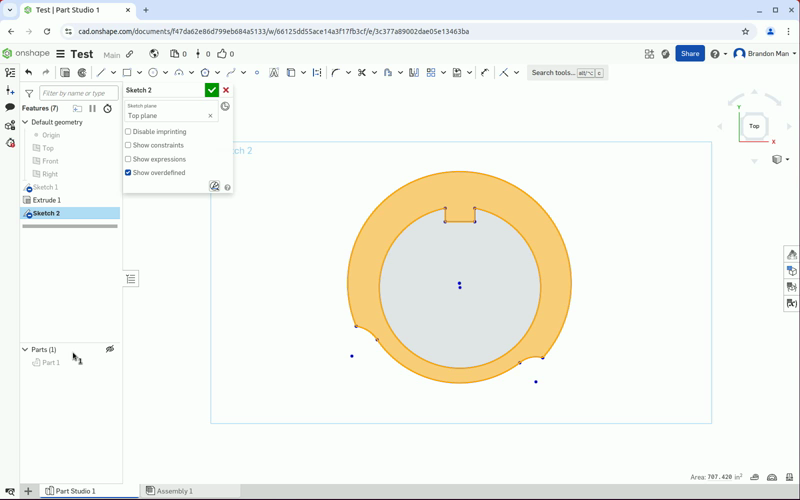
key(shift+y)
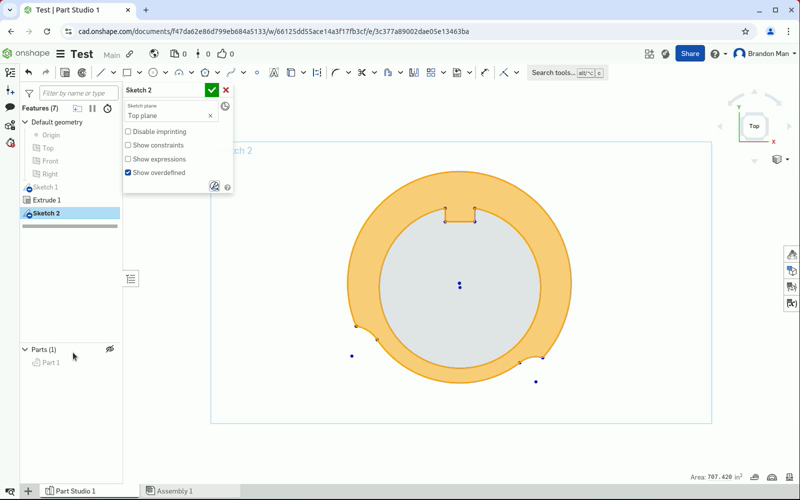
key(shift+e)
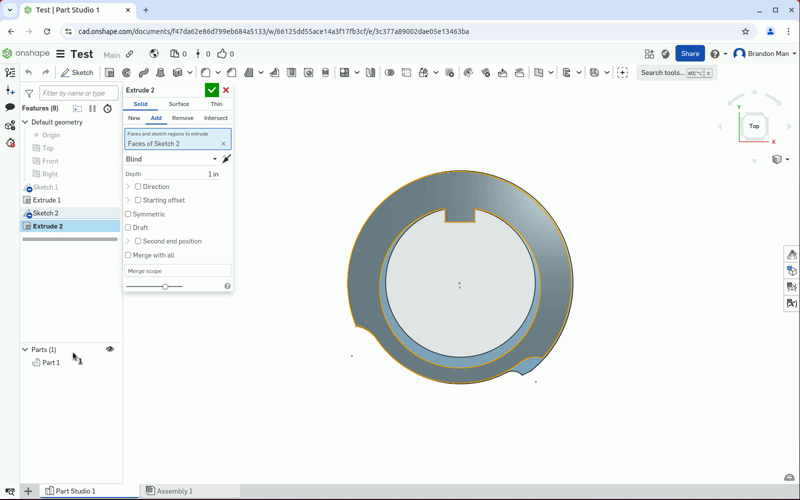
mouse_move(143, 106)
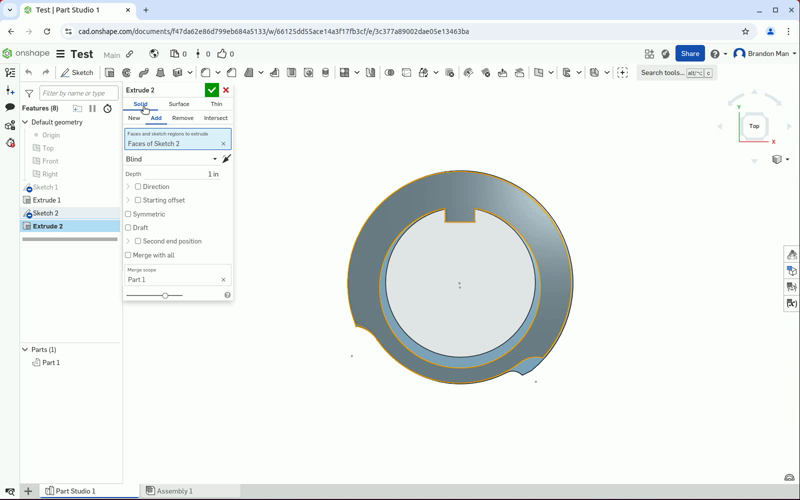
click(143, 106)
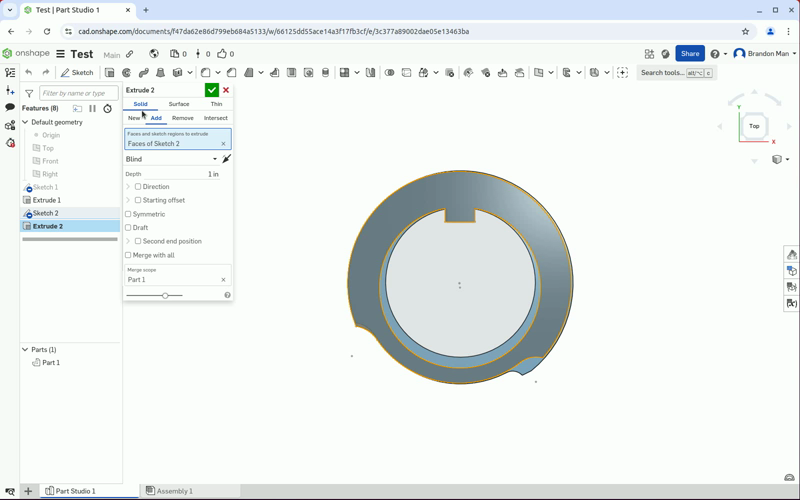
mouse_move(137, 120)
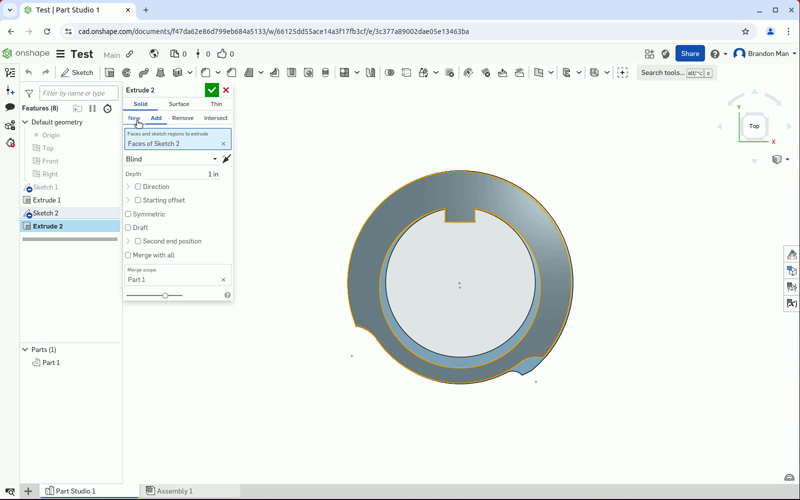
click(137, 120)
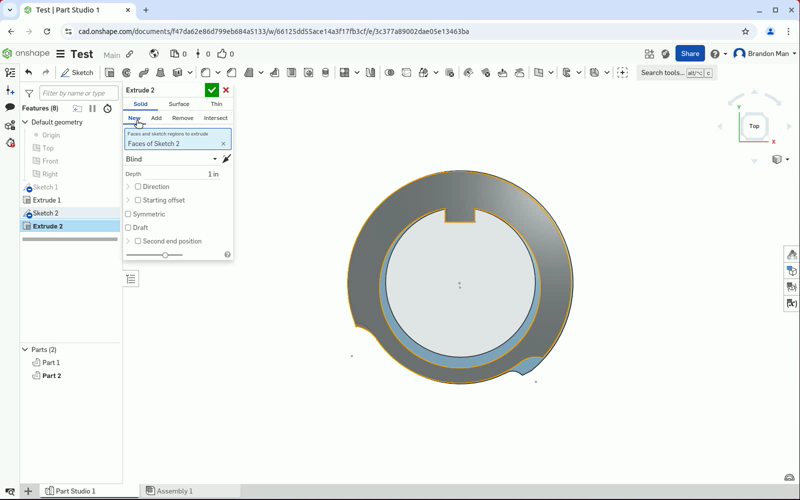
key(tab, 4)
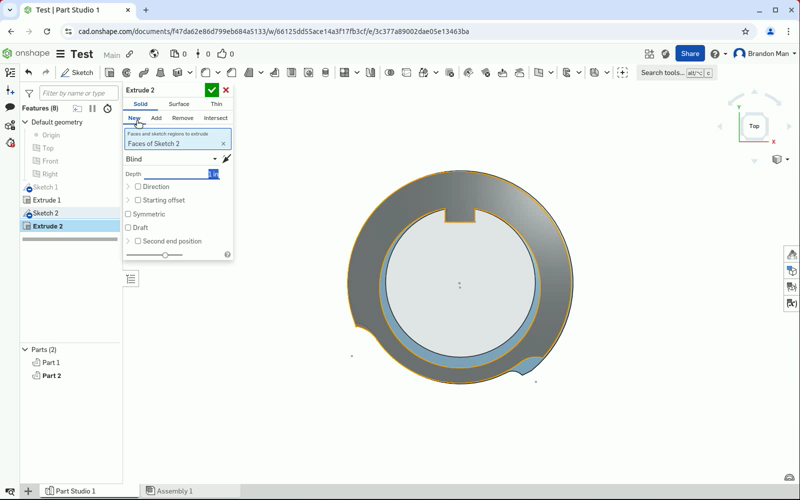
text(1.685)
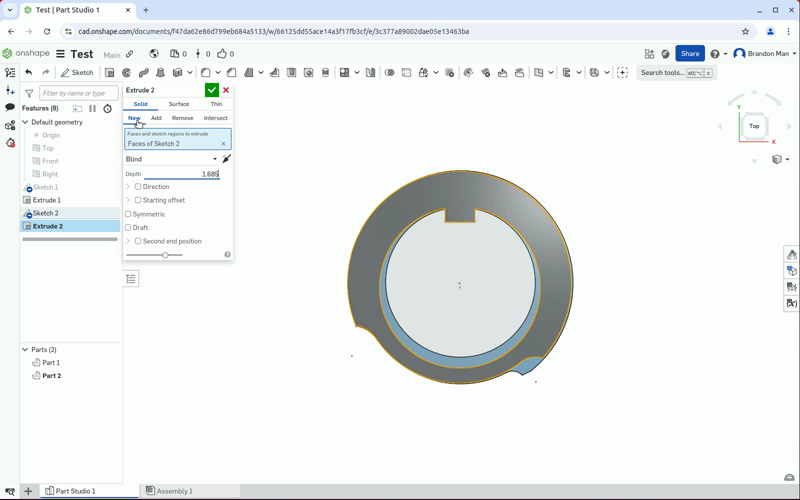
key(enter)
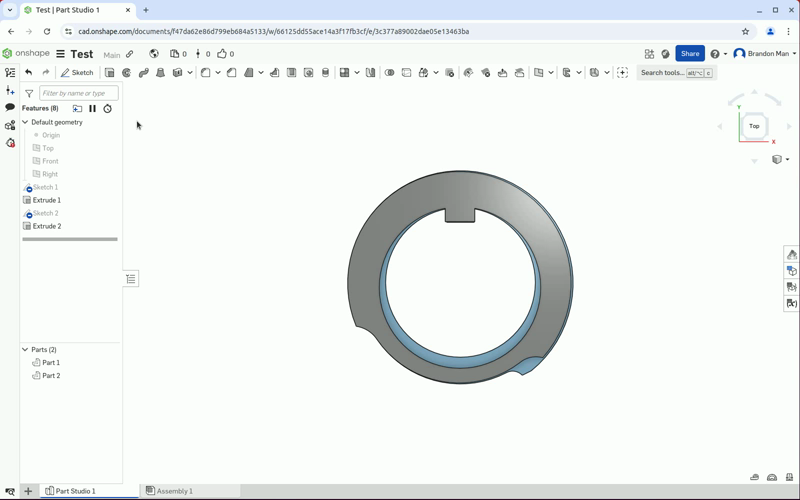
key(shift+h)
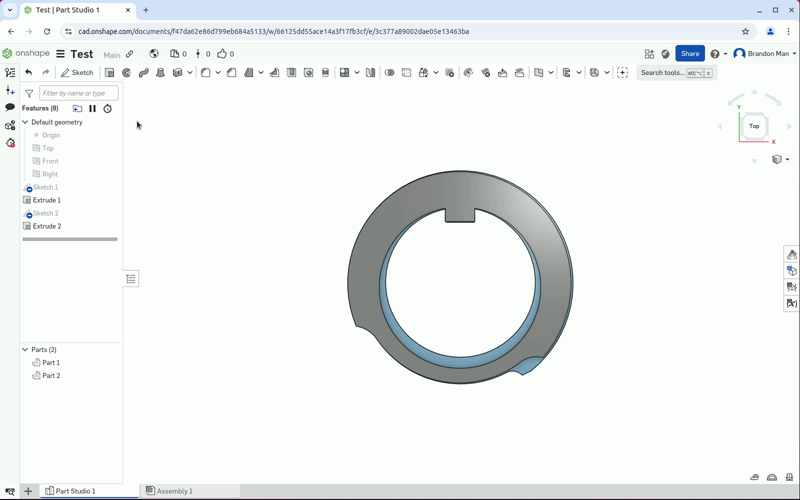
key(shift+h)
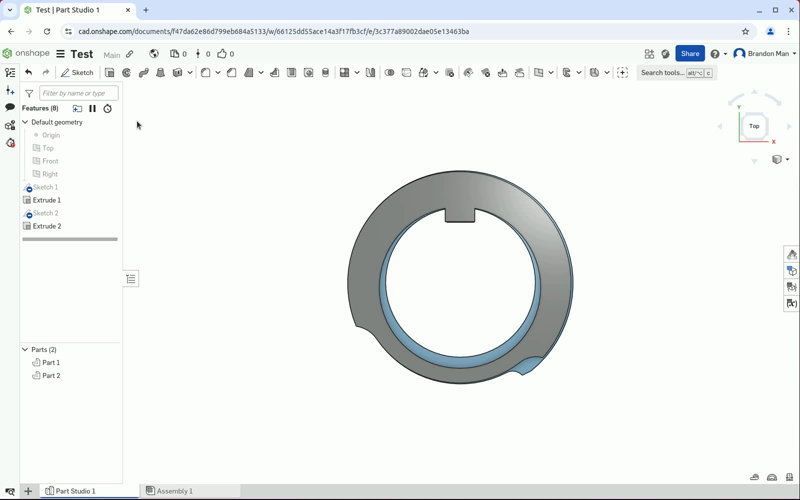
mouse_move(73, 189)
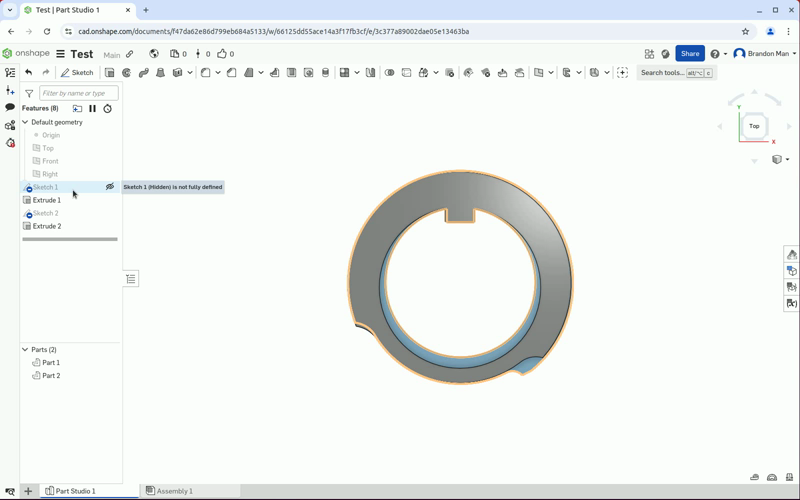
click(73, 189)
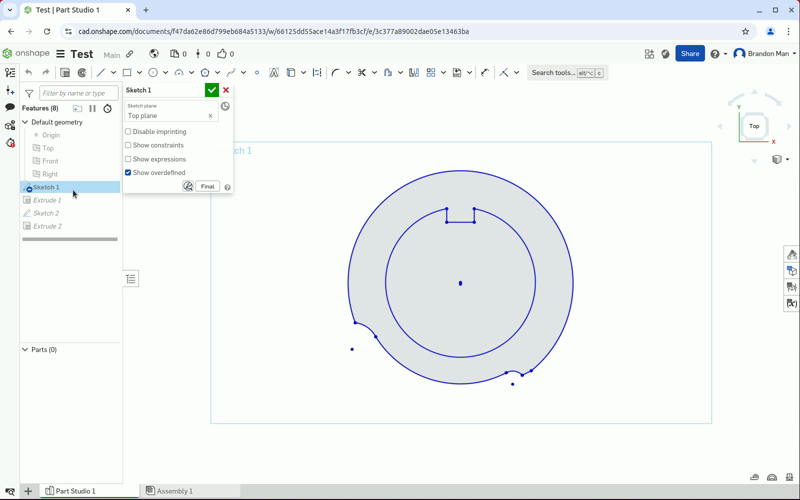
mouse_move(229, 92)
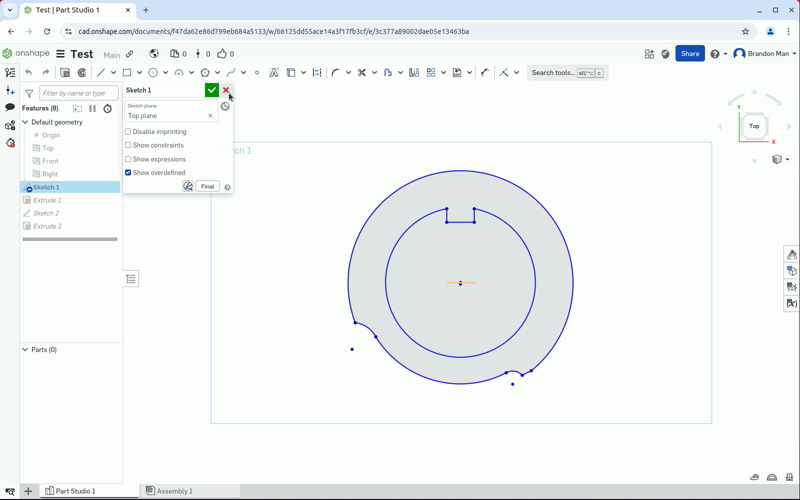
click(229, 92)
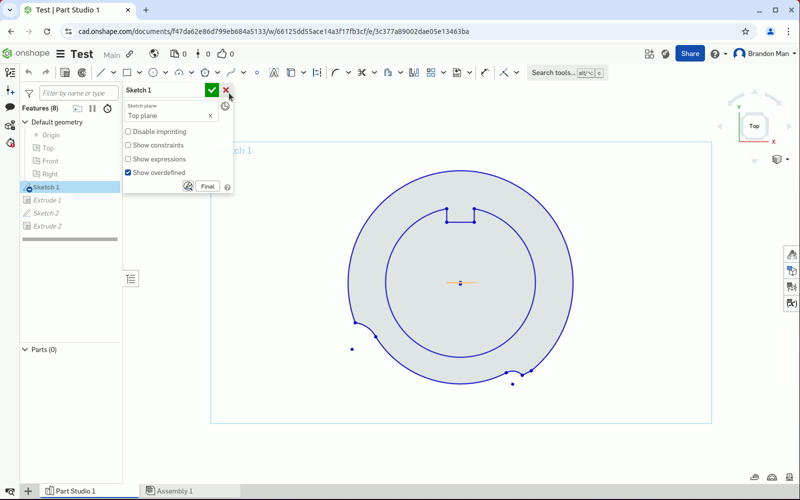
key(shift+s)
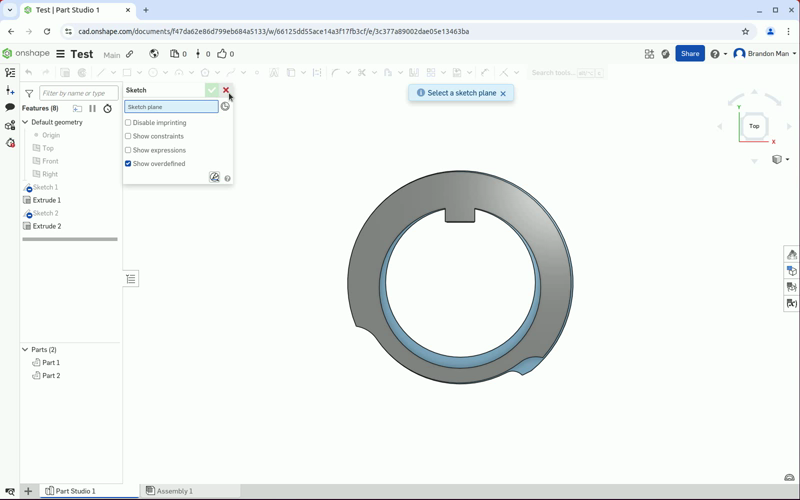
mouse_move(73, 150)
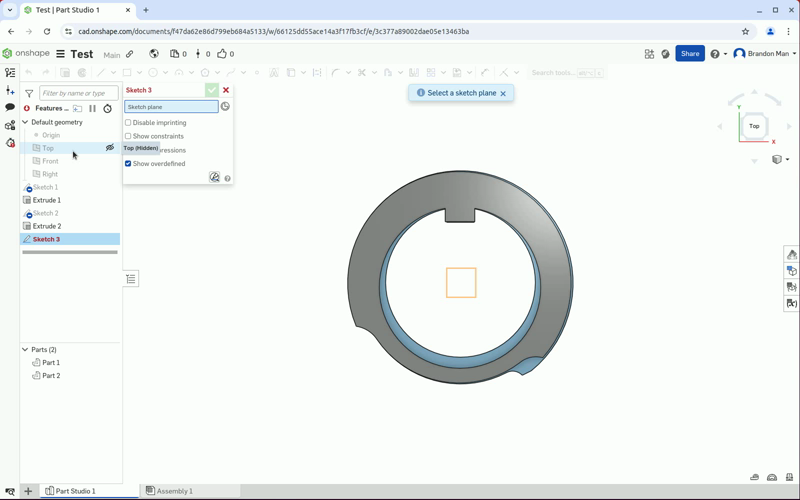
click(73, 150)
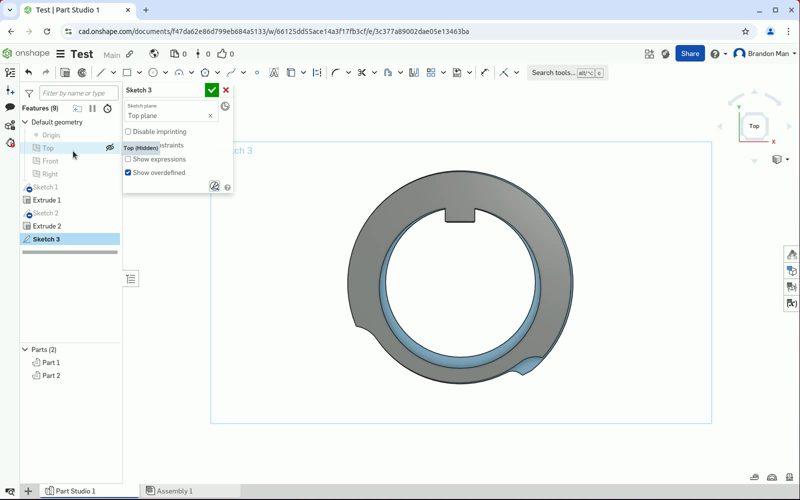
mouse_move(73, 352)
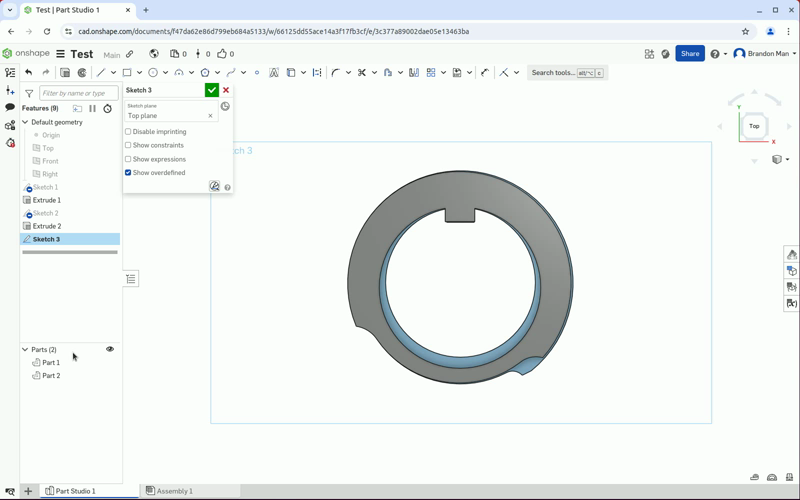
key(y)
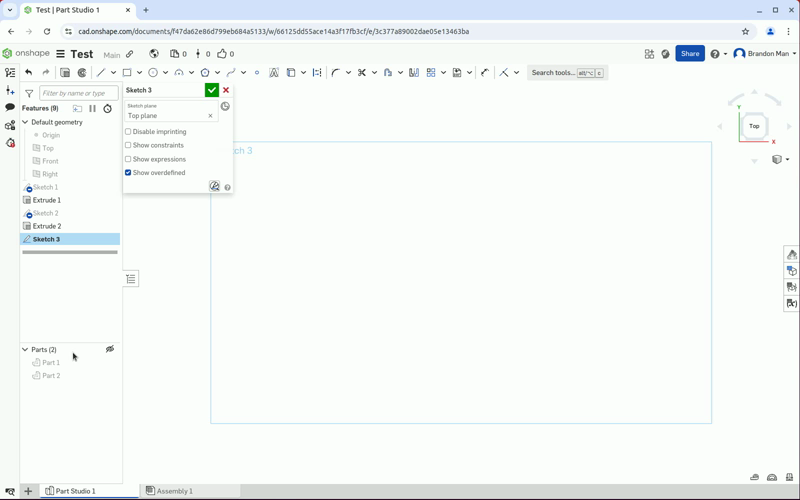
key(a)
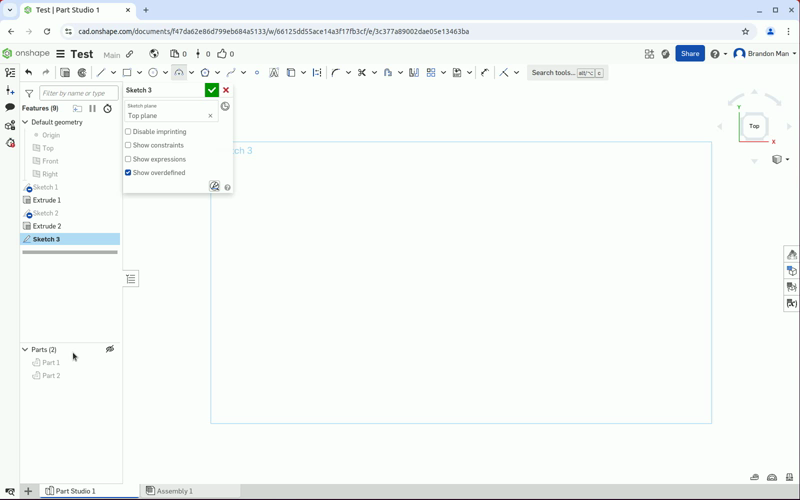
key_down(shift)
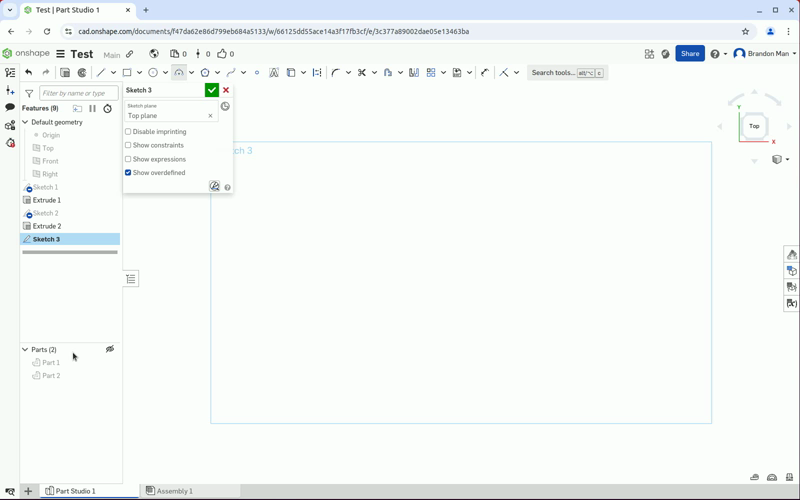
mouse_move(390, 195)
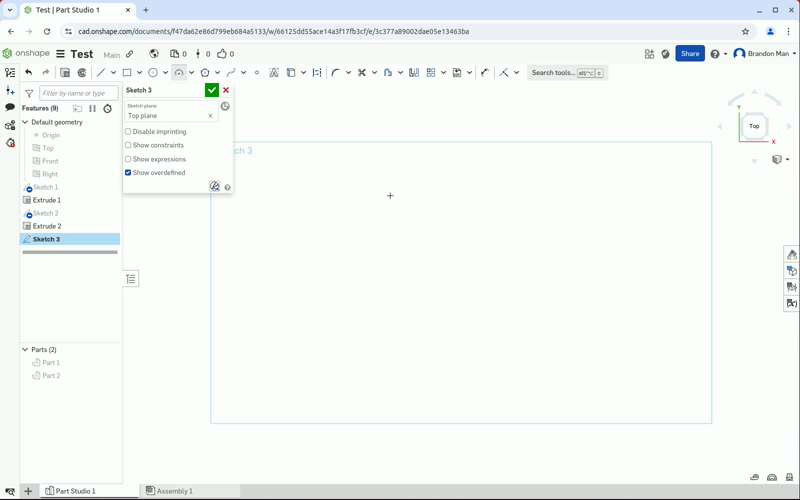
click(390, 195)
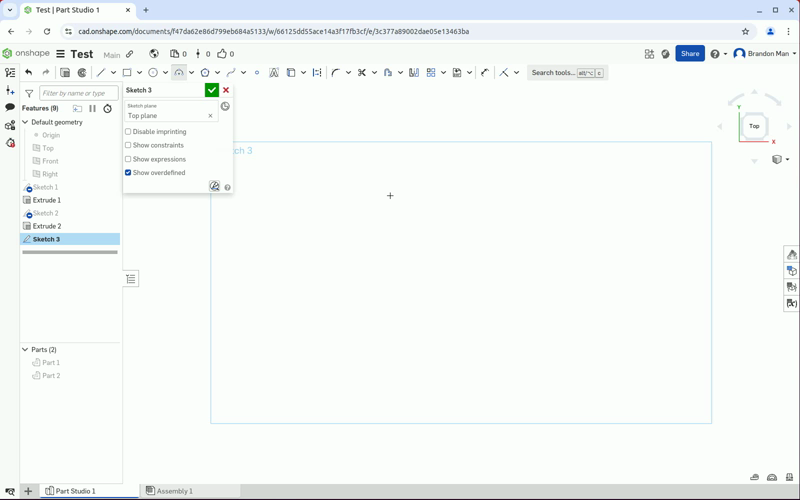
key_up(shift)
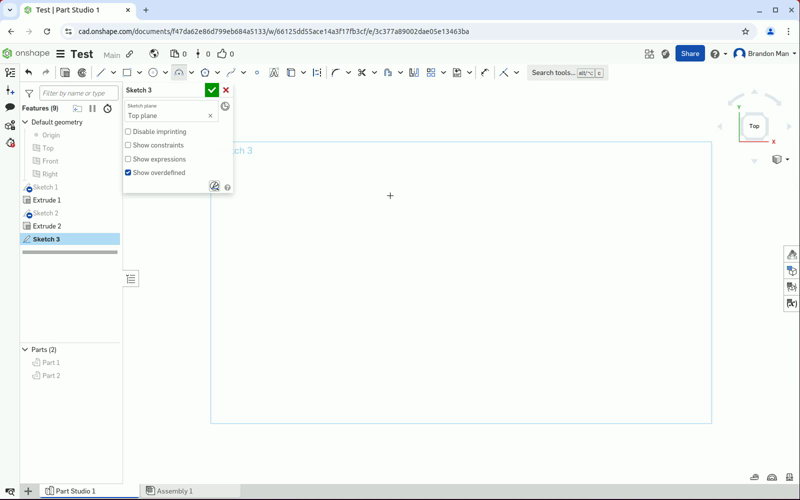
key_down(shift)
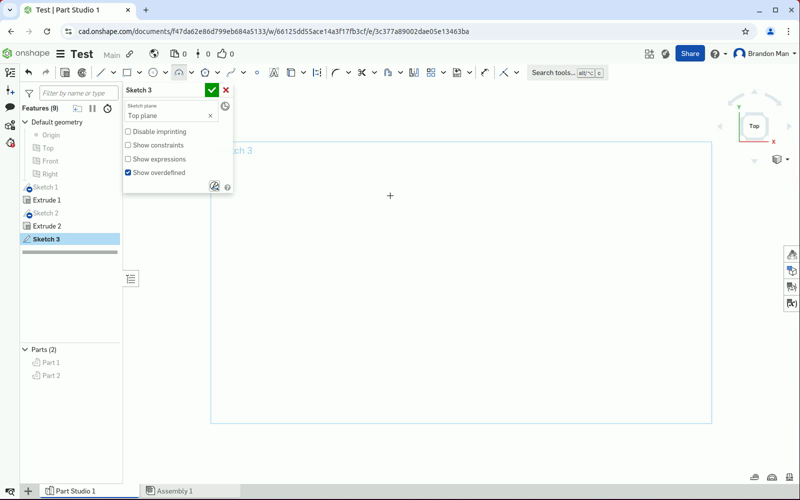
mouse_move(570, 266)
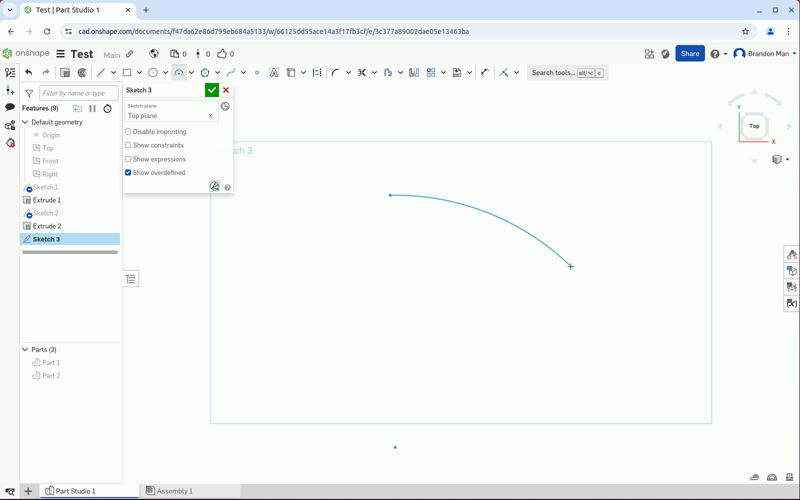
click(570, 266)
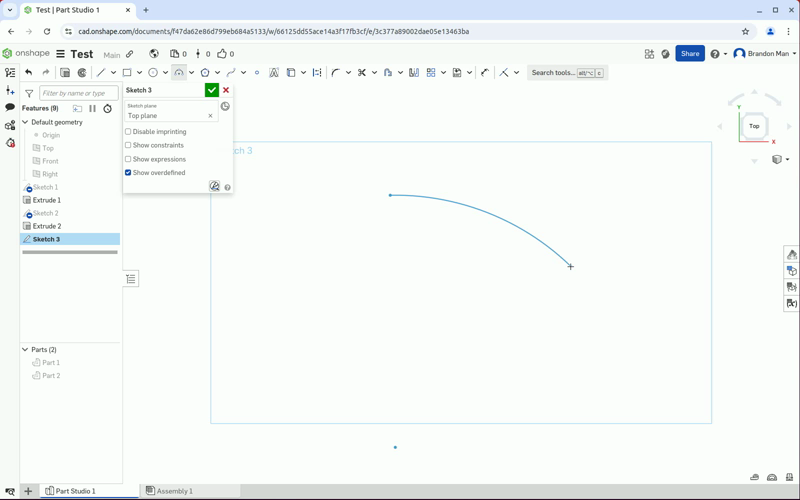
mouse_move(419, 385)
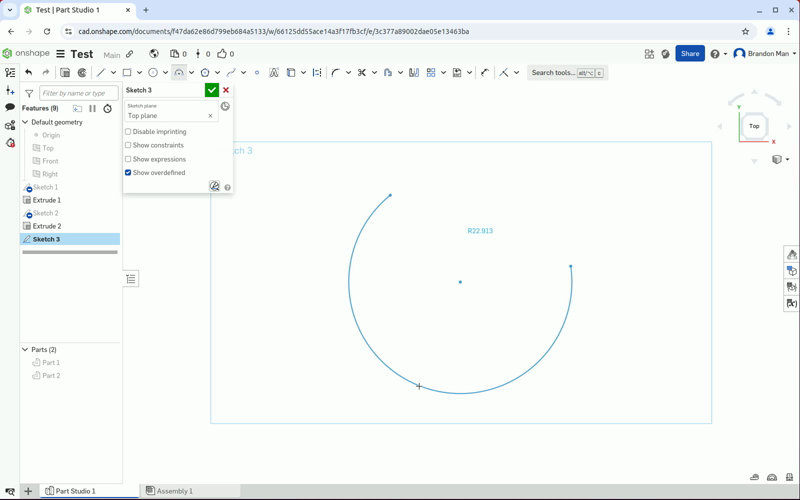
click(419, 385)
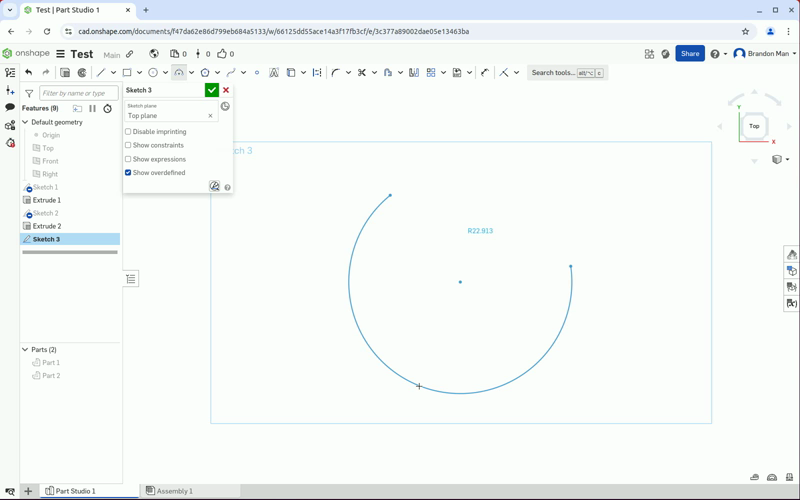
key_up(shift)
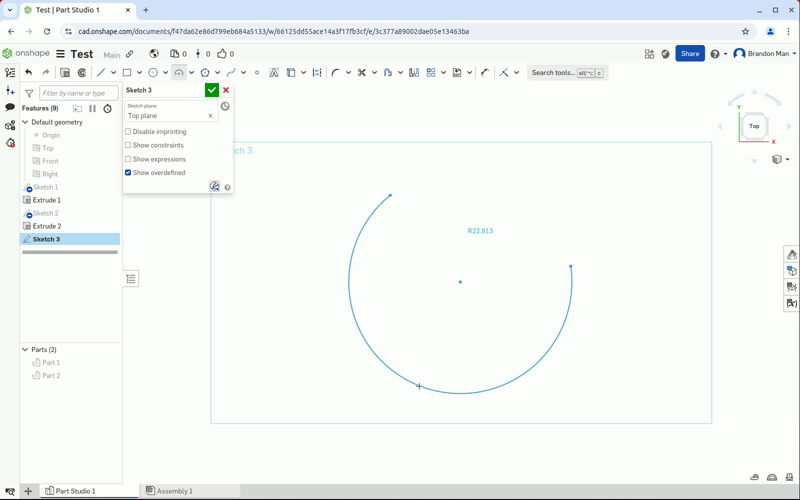
mouse_move(570, 266)
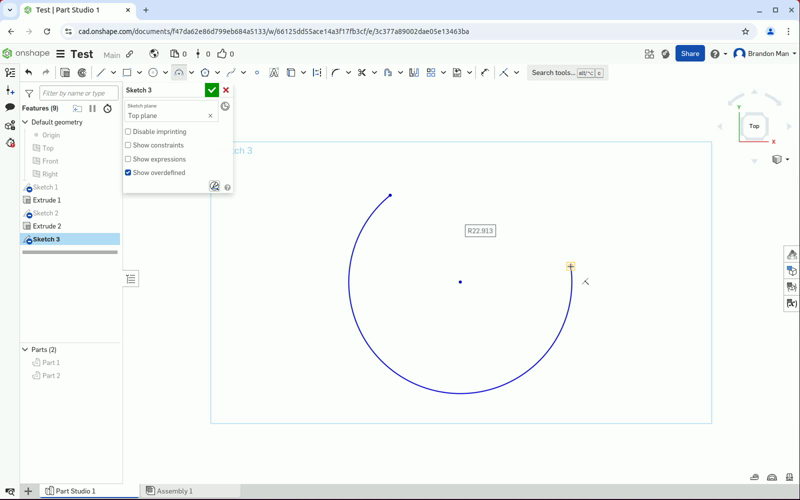
click(570, 266)
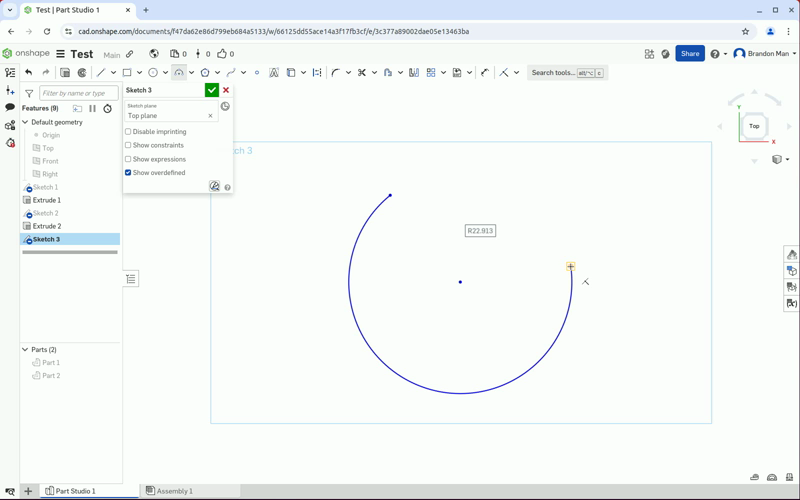
key_down(shift)
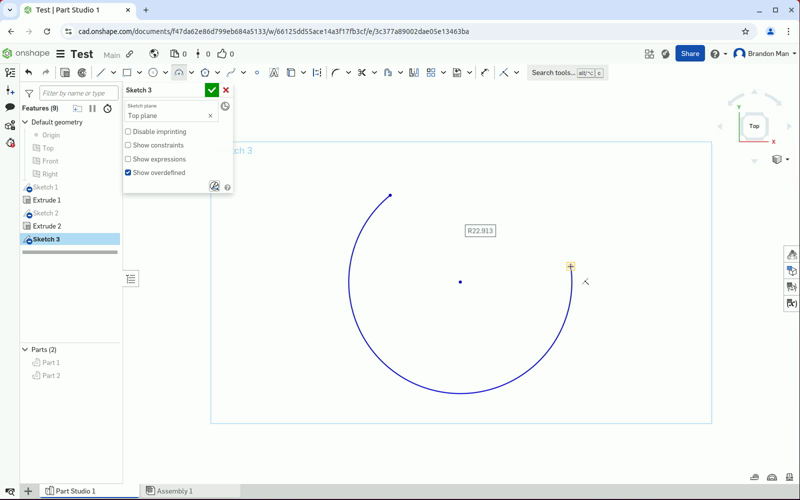
mouse_move(554, 249)
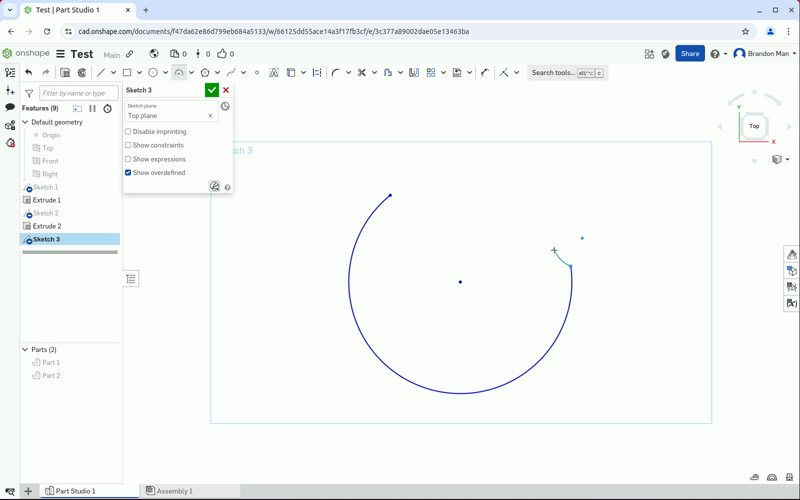
click(554, 249)
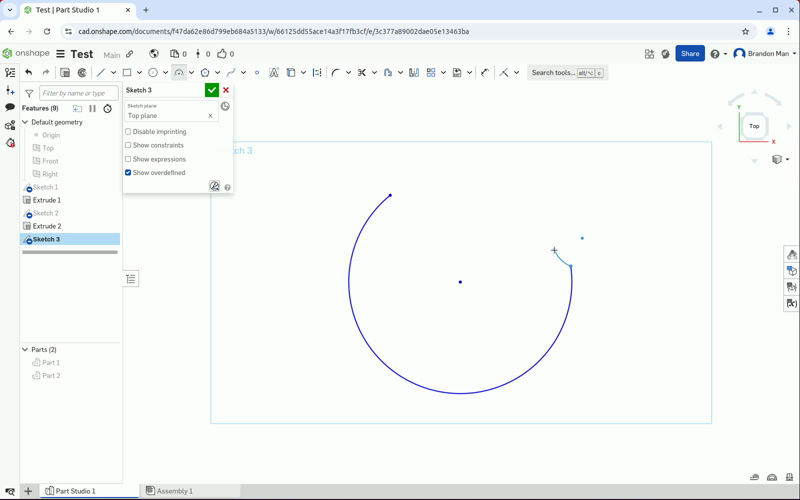
mouse_move(560, 259)
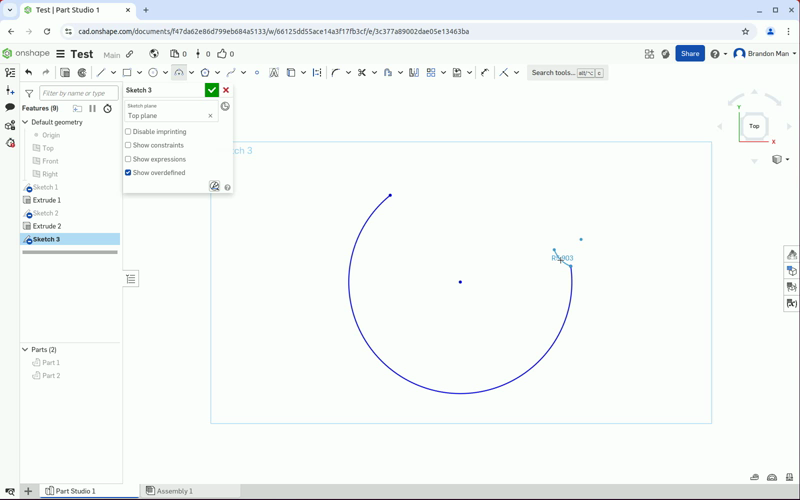
click(560, 259)
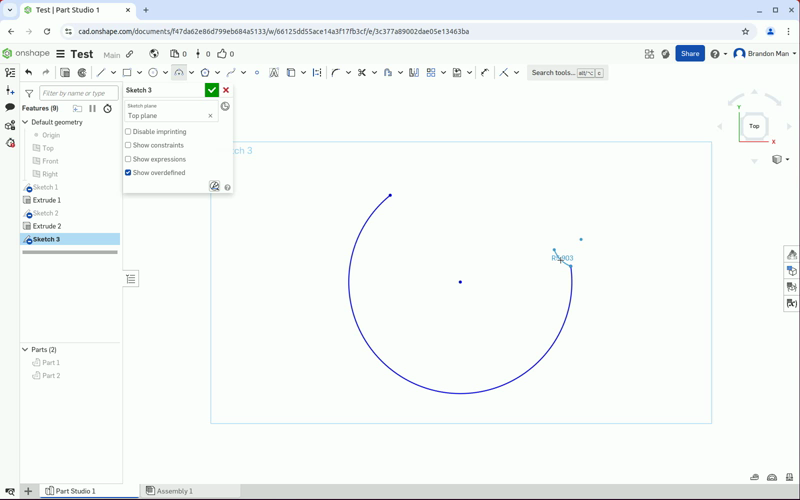
key_up(shift)
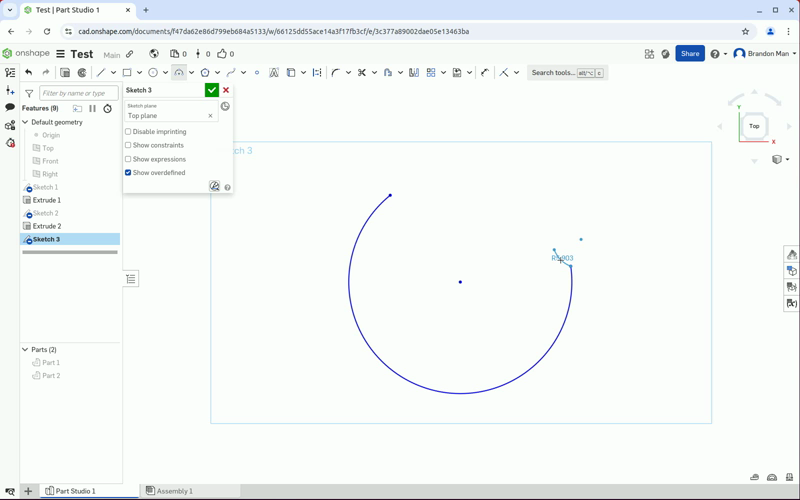
mouse_move(554, 249)
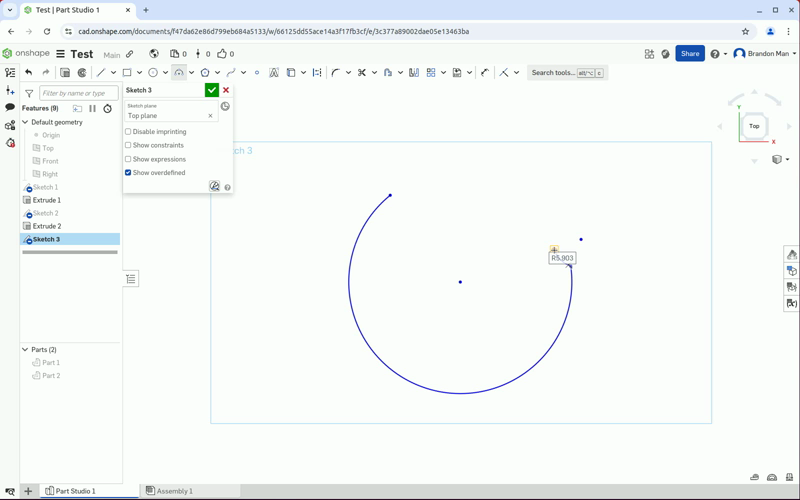
click(554, 249)
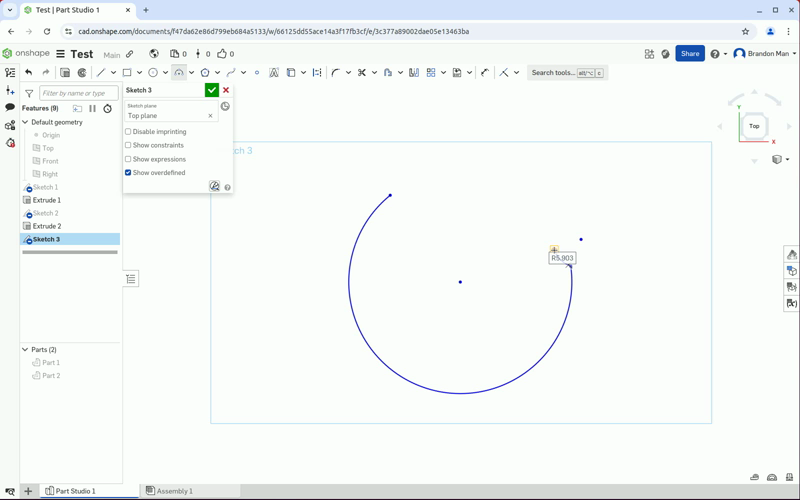
key_down(shift)
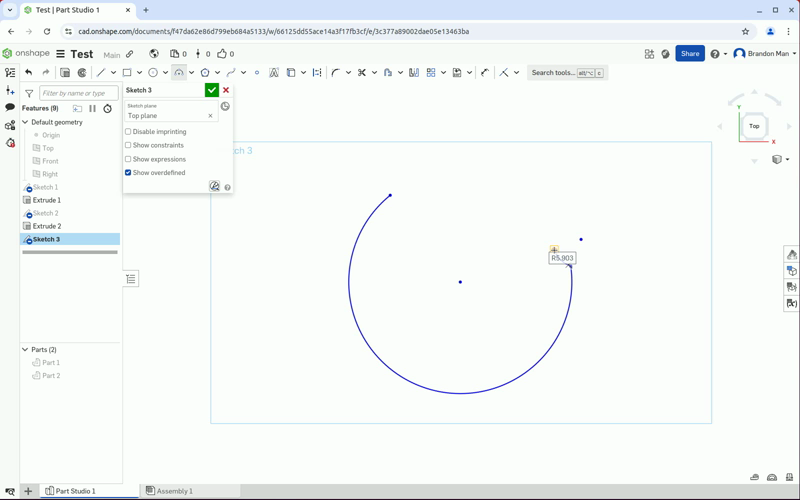
mouse_move(413, 195)
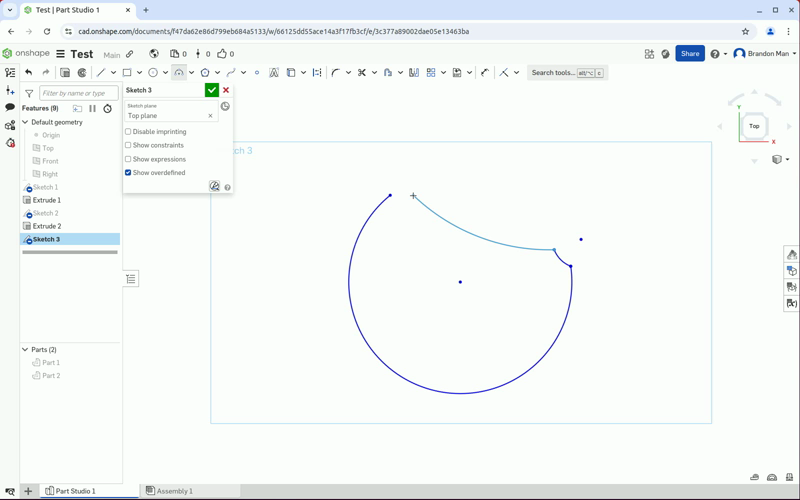
click(413, 195)
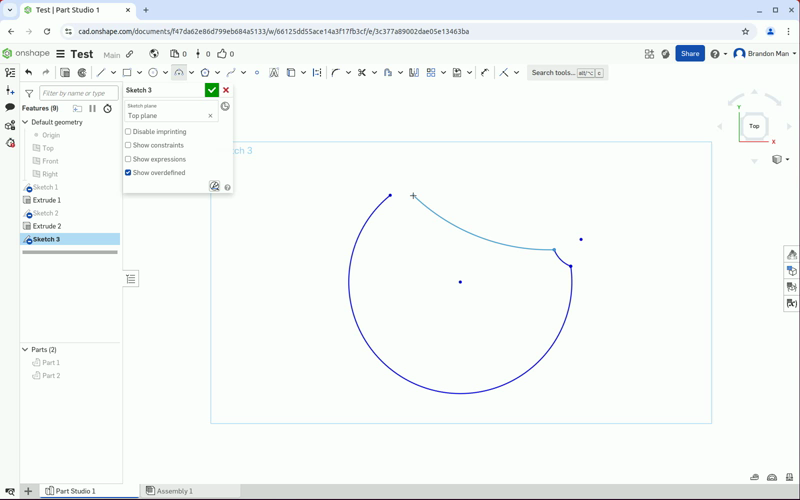
mouse_move(496, 190)
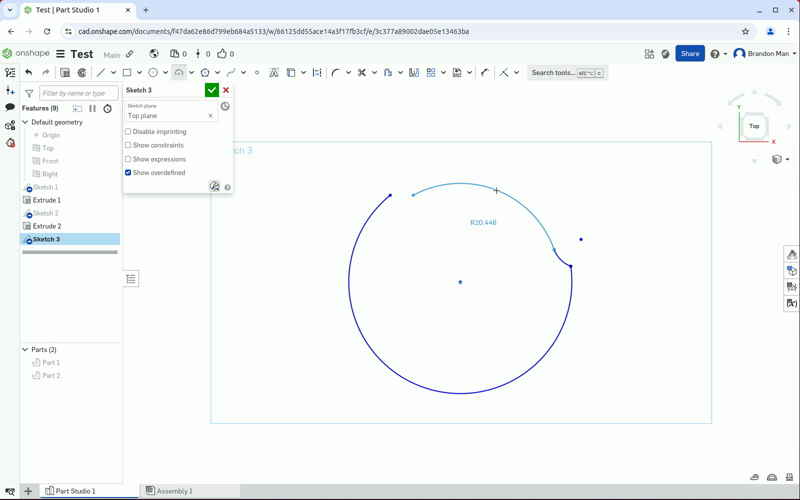
click(496, 190)
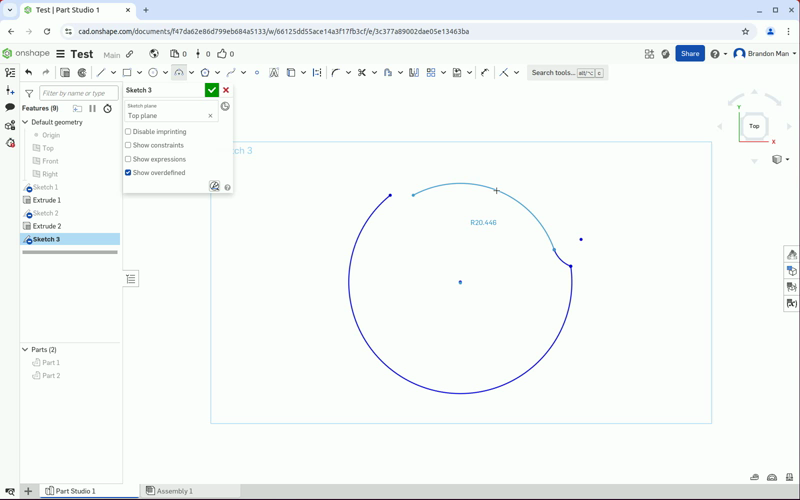
key_up(shift)
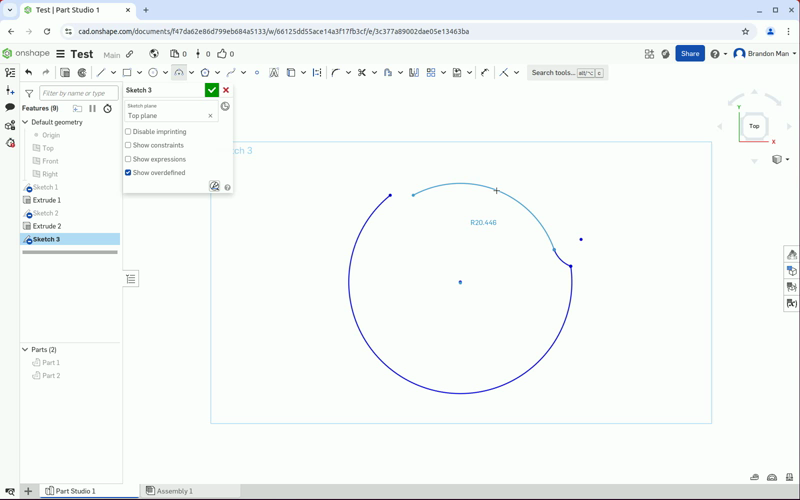
mouse_move(413, 195)
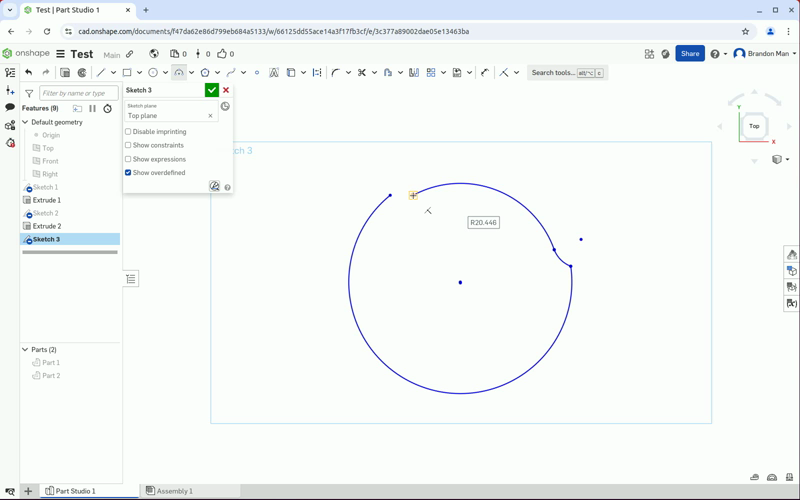
click(413, 195)
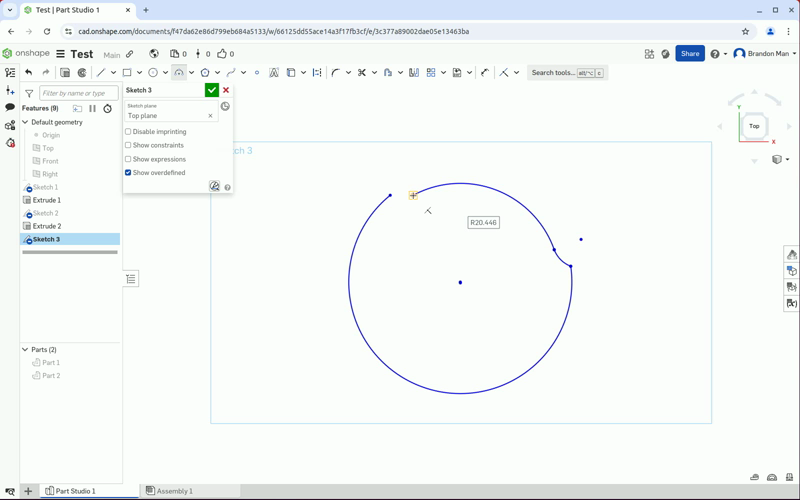
key_down(shift)
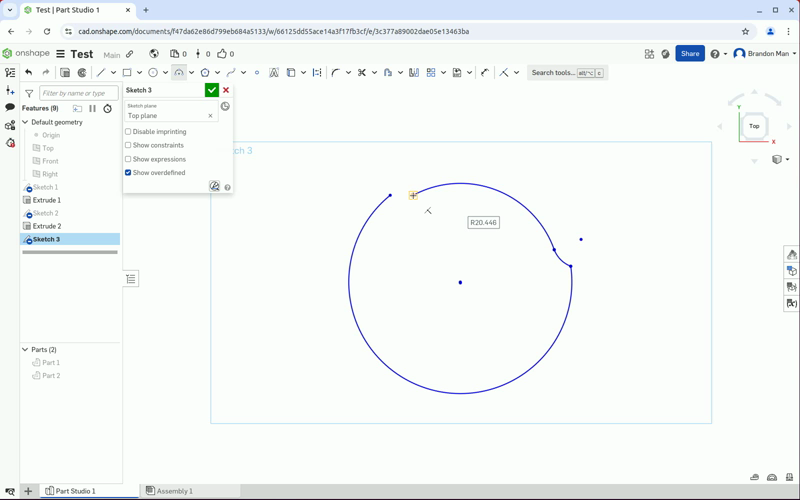
mouse_move(400, 190)
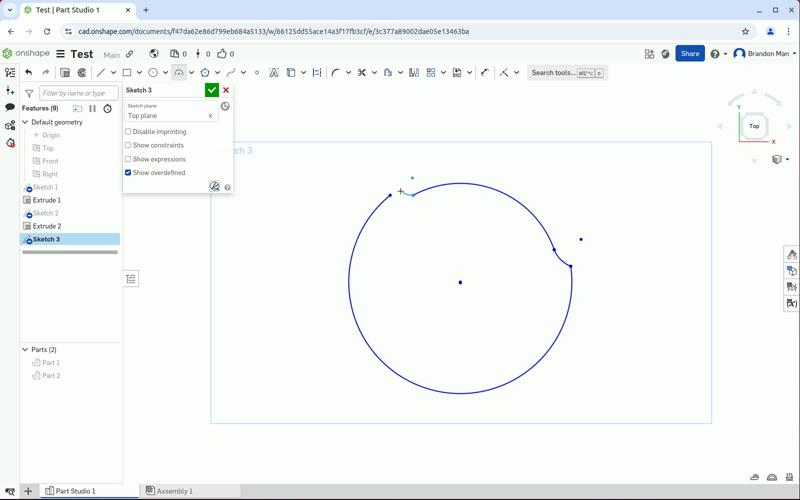
click(400, 190)
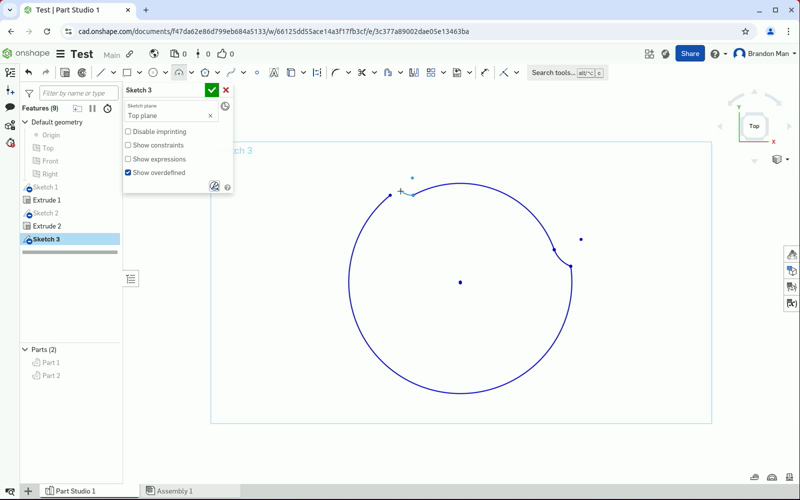
mouse_move(406, 195)
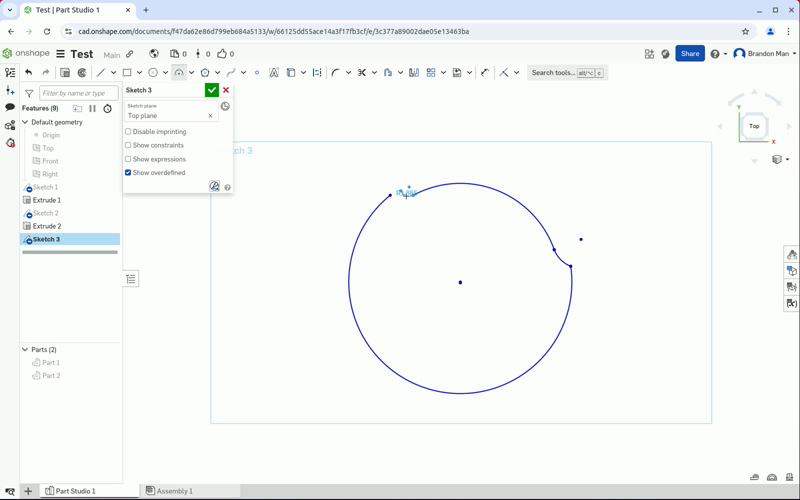
click(406, 195)
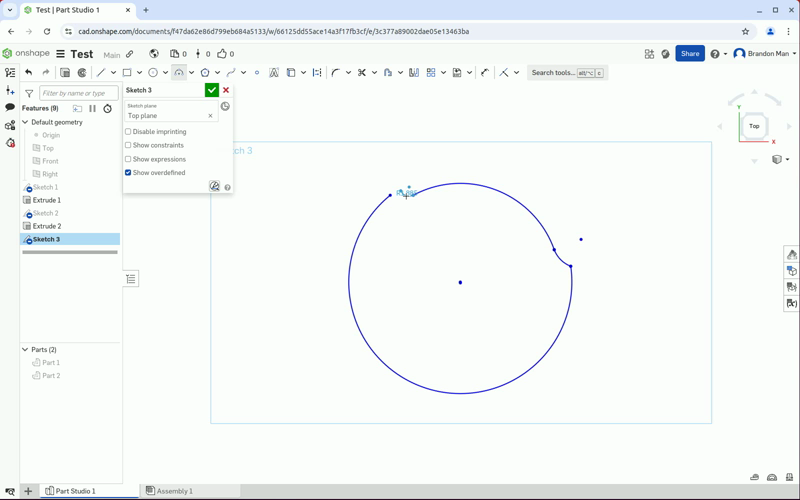
key_up(shift)
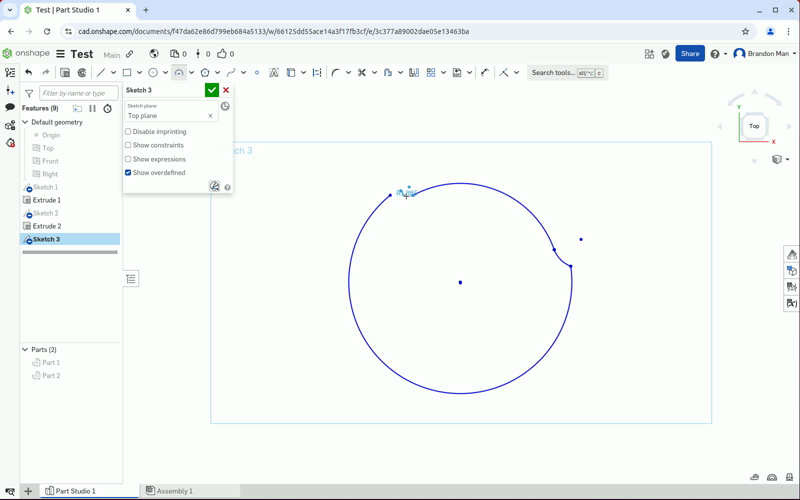
key(esc)
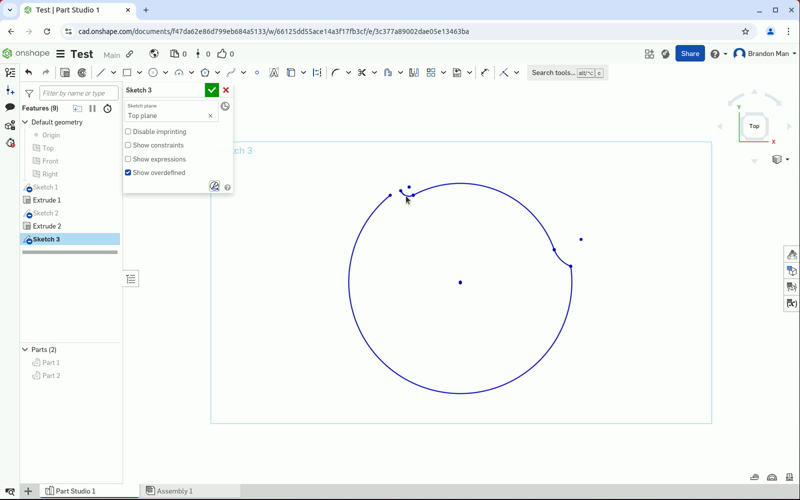
key(l)
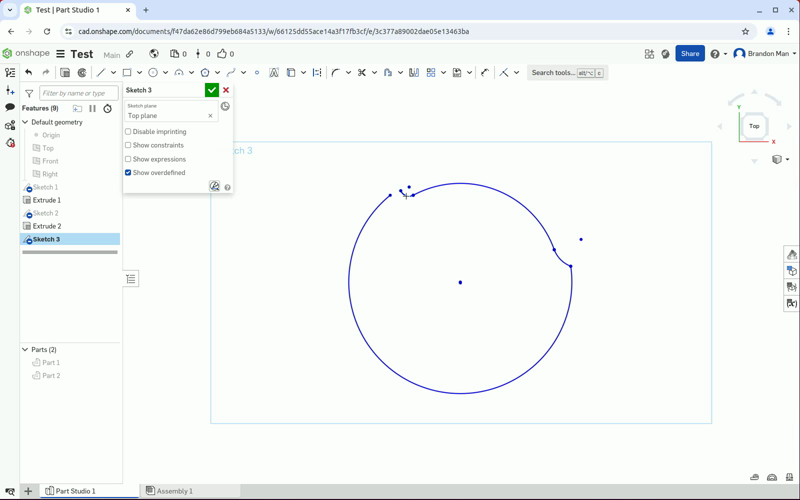
mouse_move(400, 190)
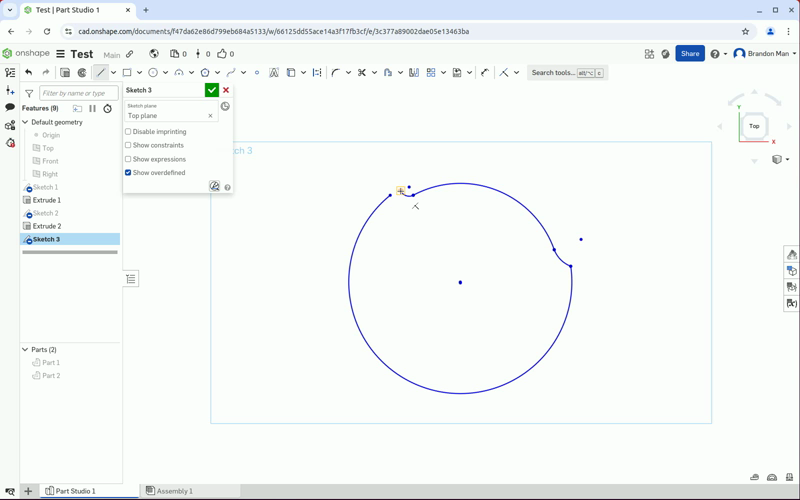
click(400, 190)
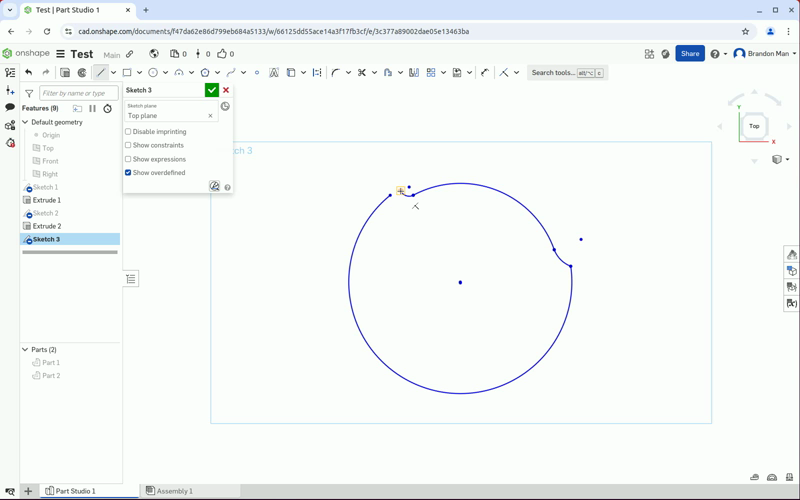
mouse_move(430, 190)
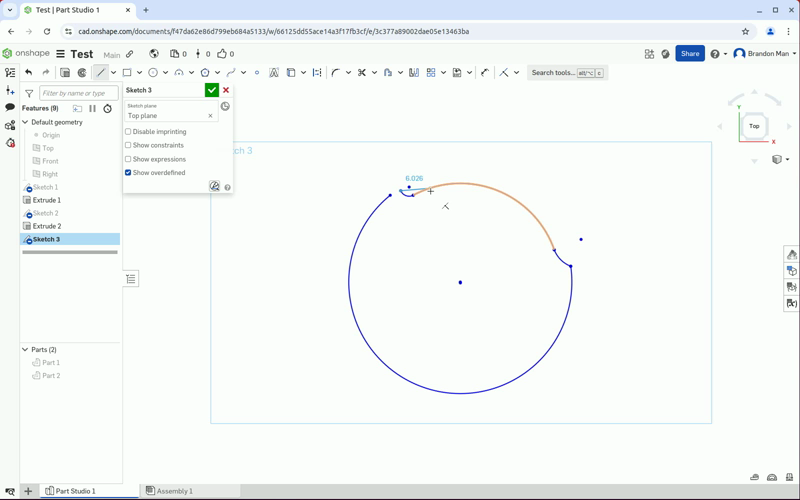
key_down(shift)
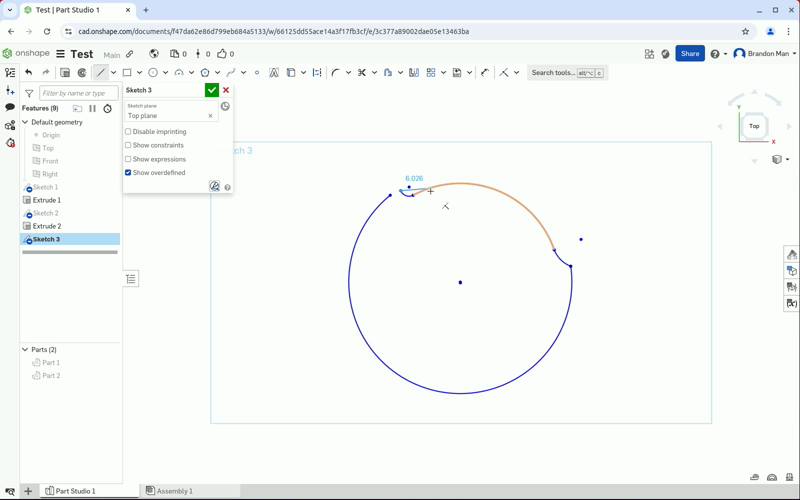
mouse_move(390, 195)
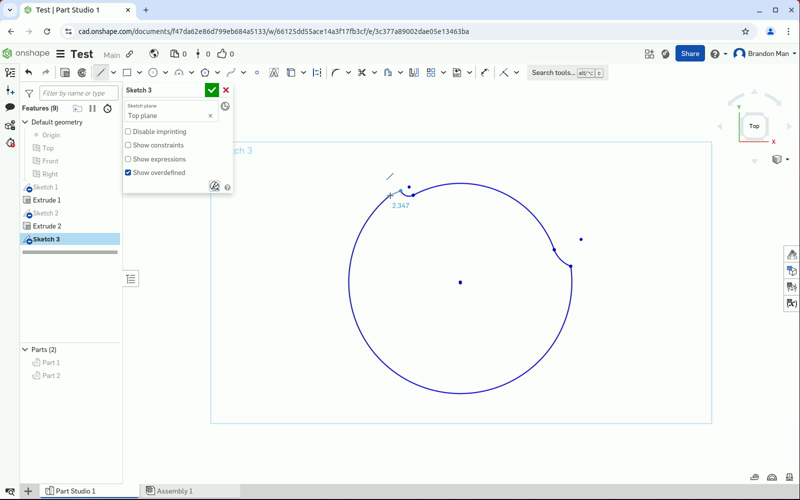
key_up(shift)
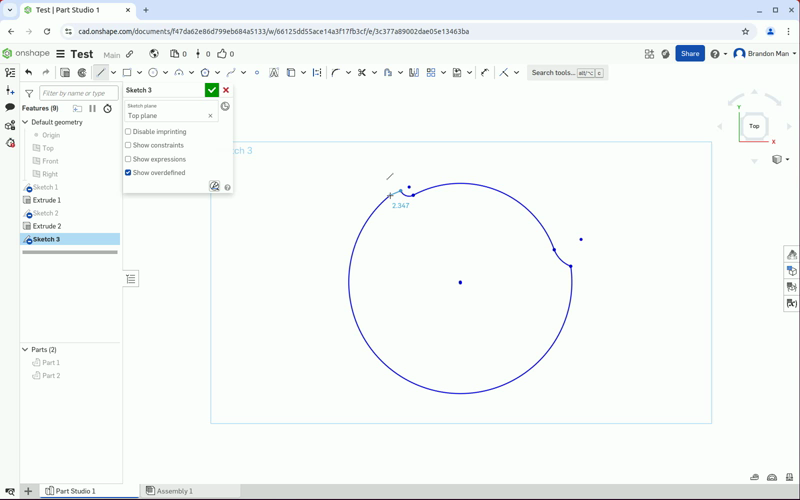
click(390, 195)
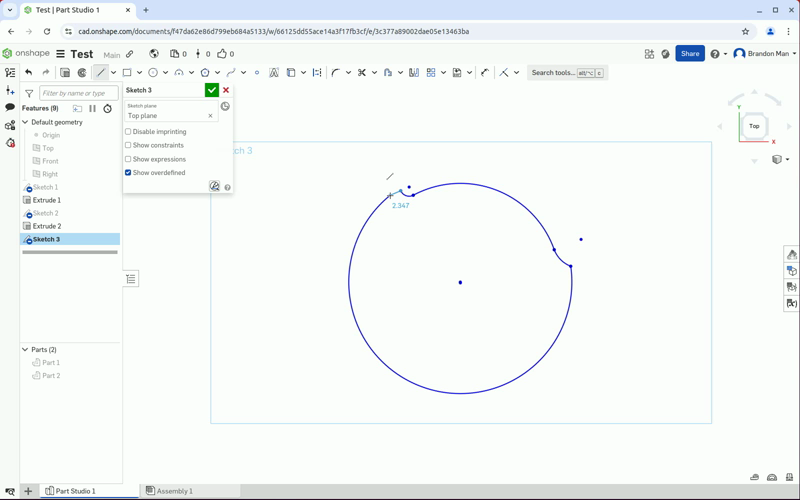
key(esc)
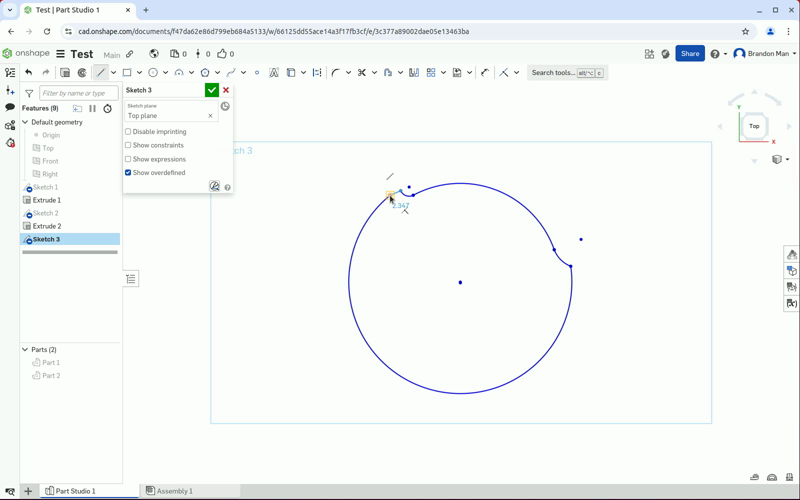
key(l)
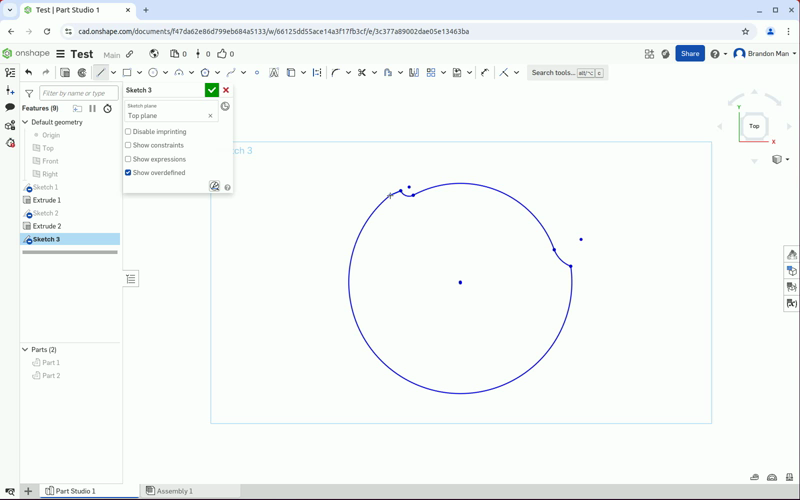
key_down(shift)
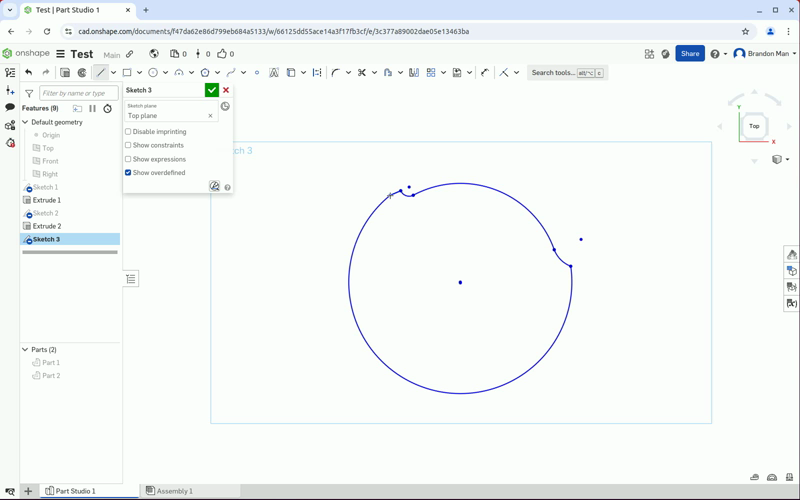
mouse_move(447, 220)
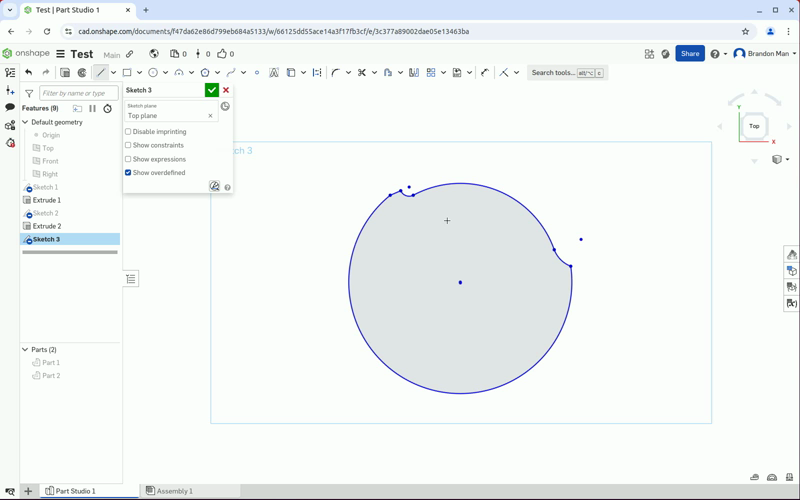
click(447, 220)
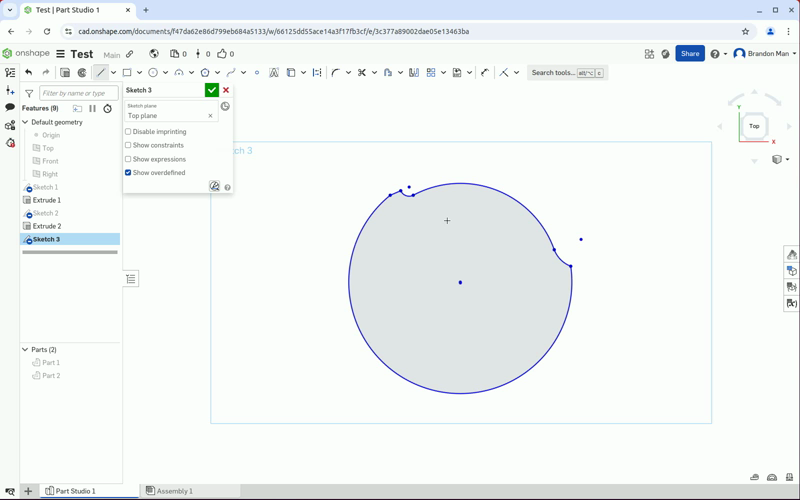
key_up(shift)
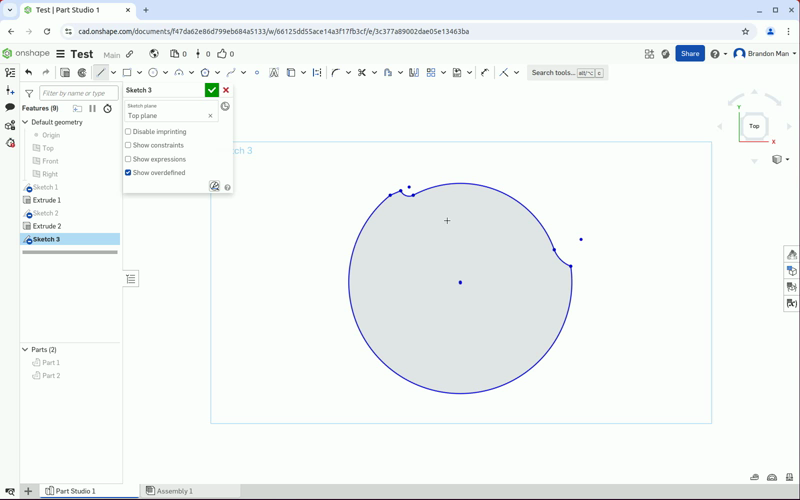
key_down(shift)
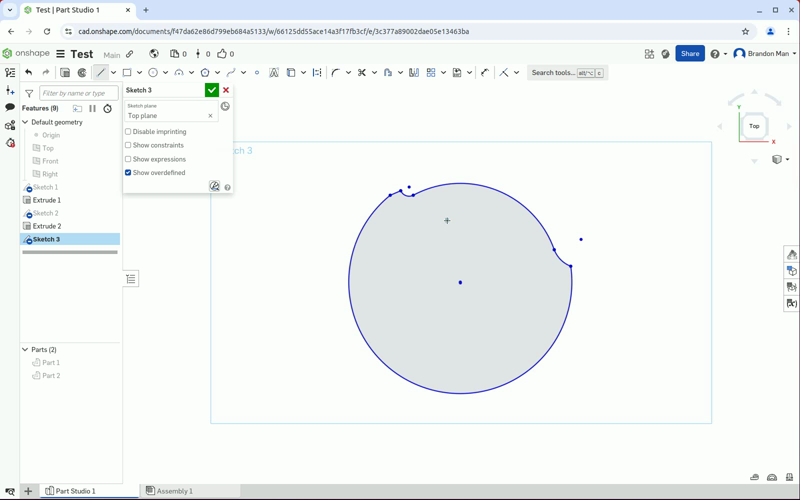
mouse_move(477, 220)
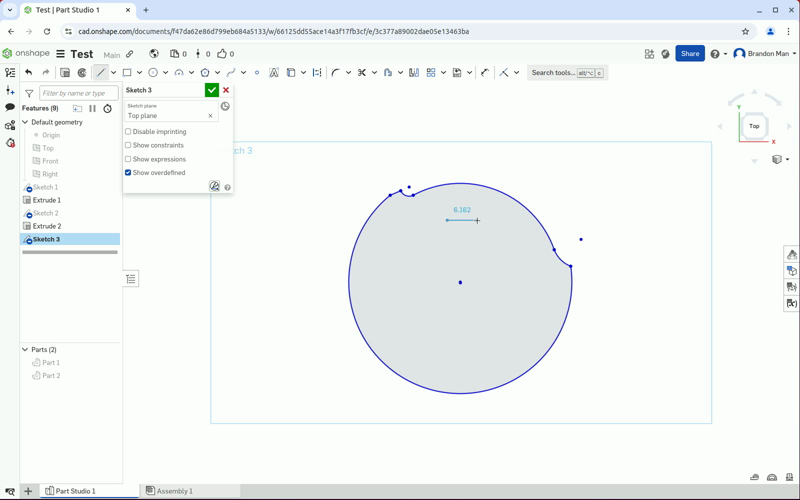
mouse_move(474, 220)
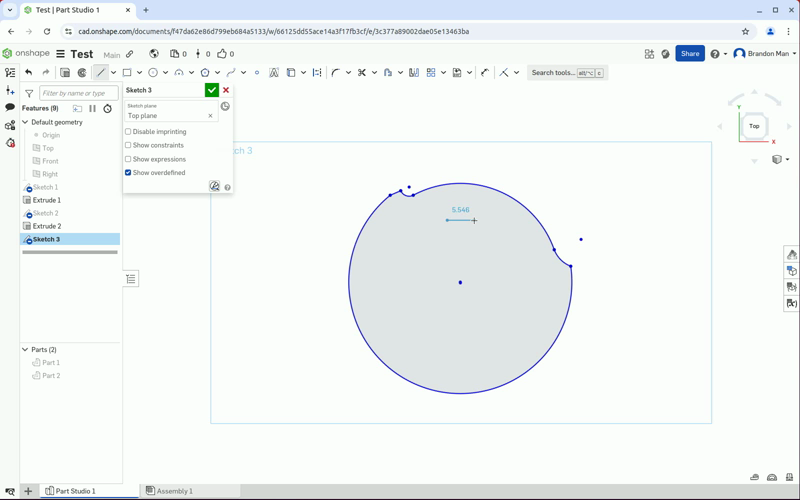
click(474, 220)
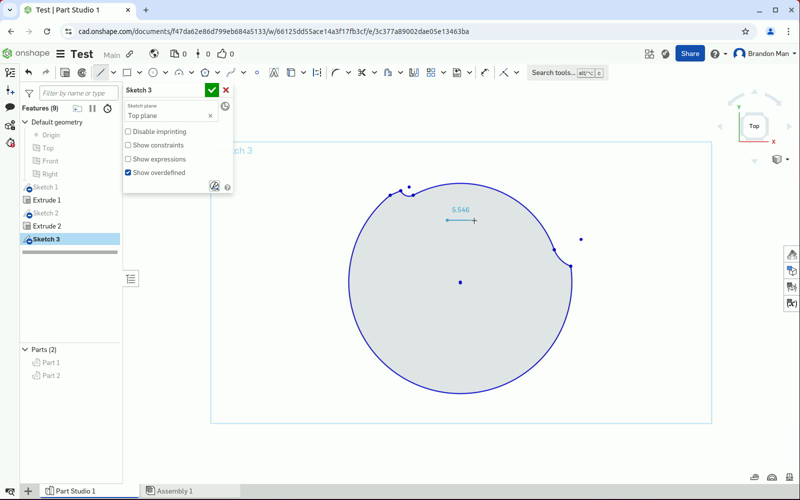
key_up(shift)
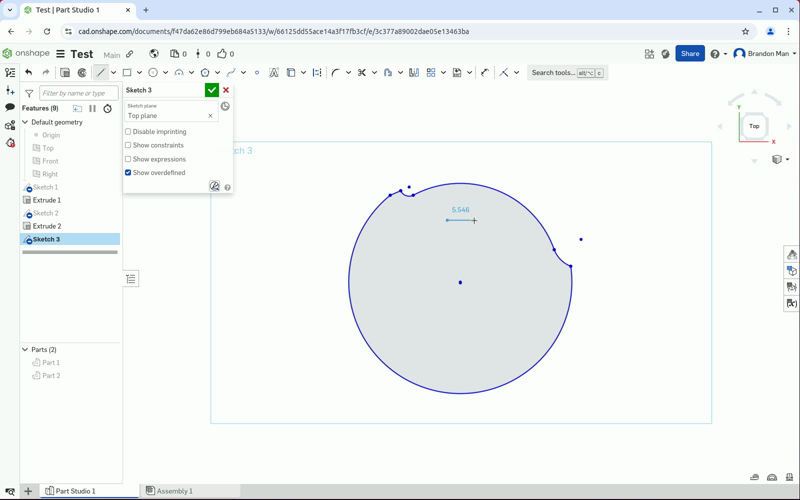
key_down(shift)
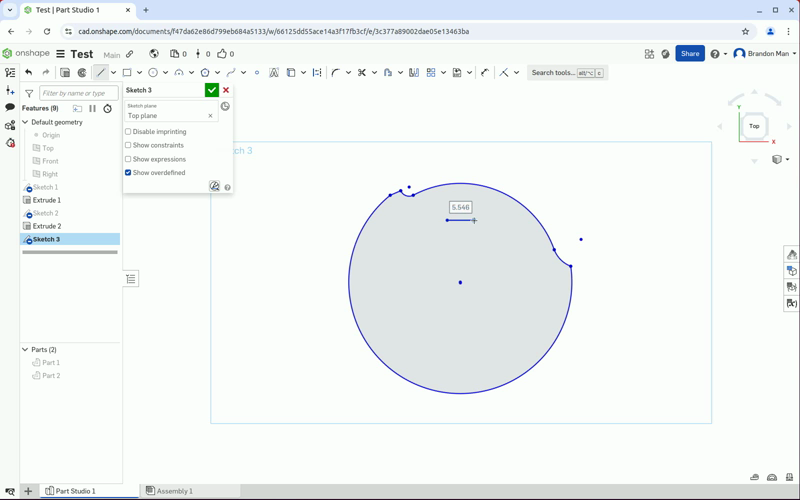
mouse_move(504, 220)
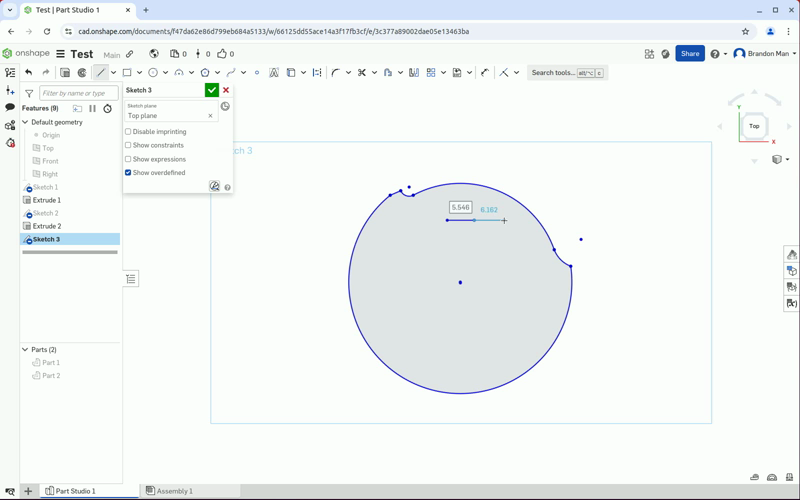
mouse_move(474, 207)
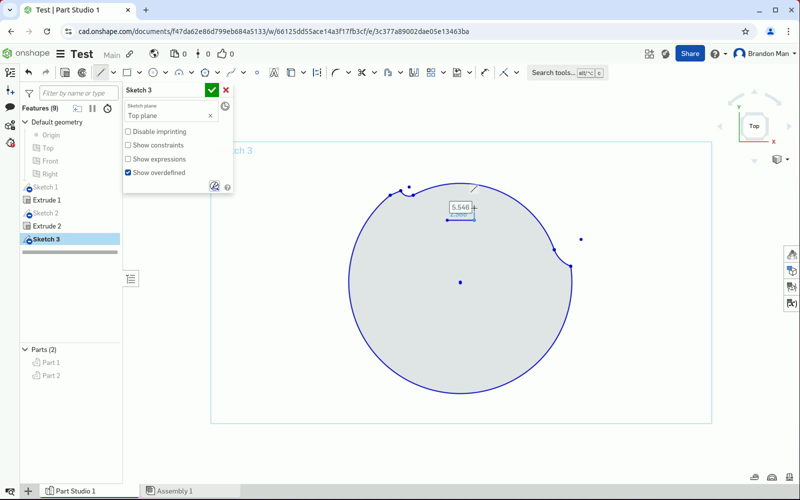
click(474, 207)
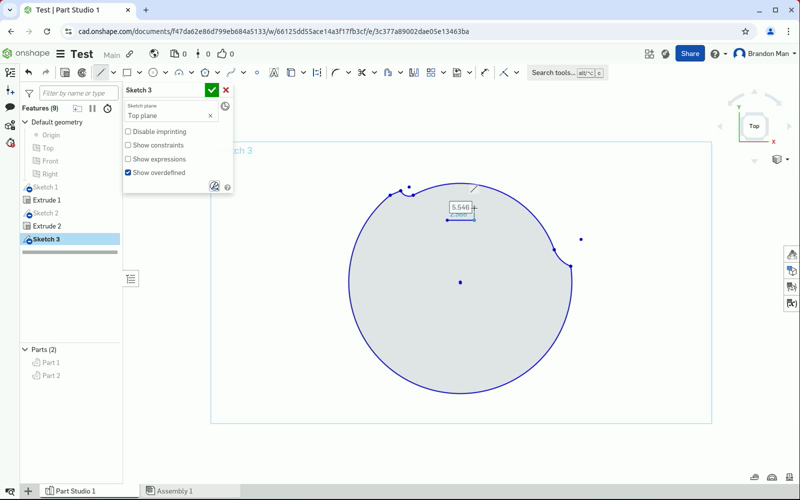
key_up(shift)
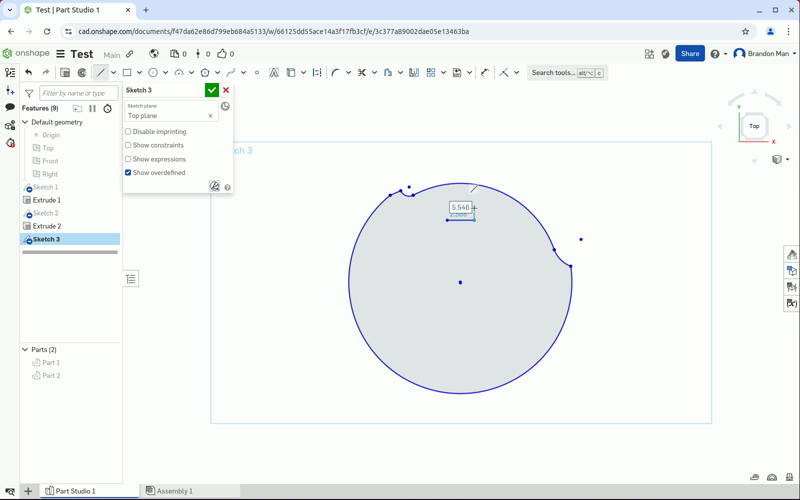
key(esc)
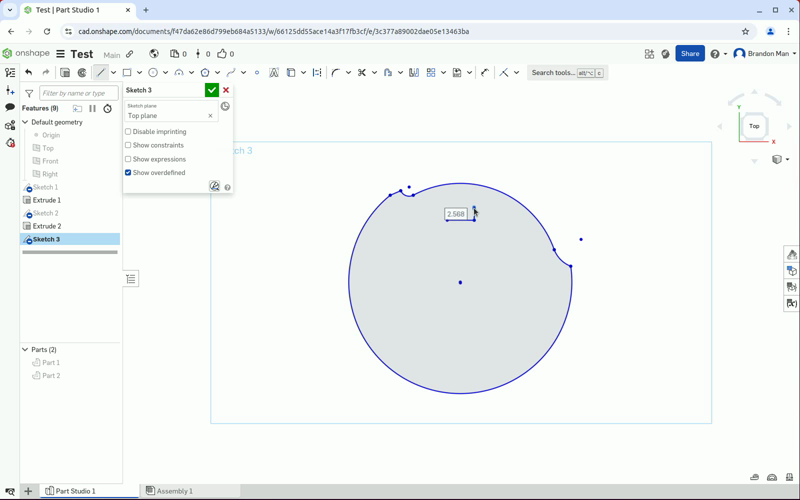
key(a)
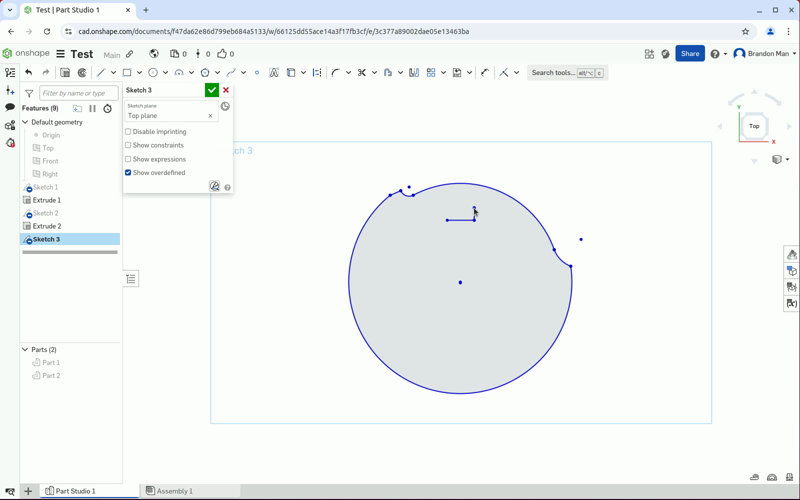
mouse_move(474, 207)
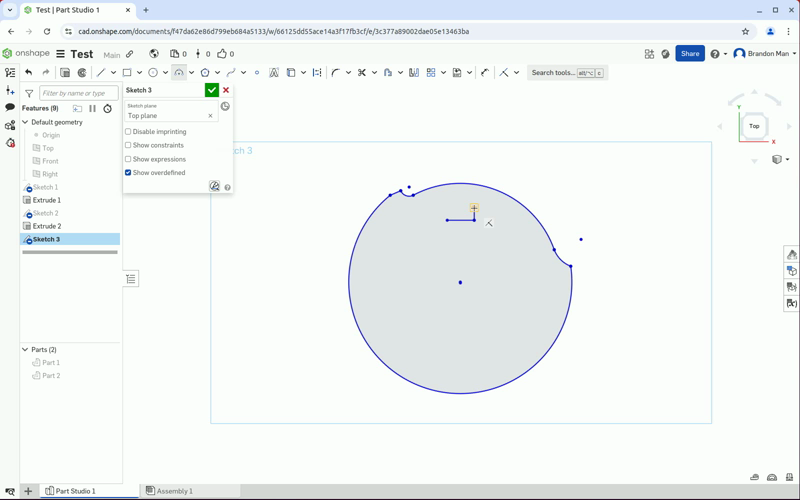
click(474, 207)
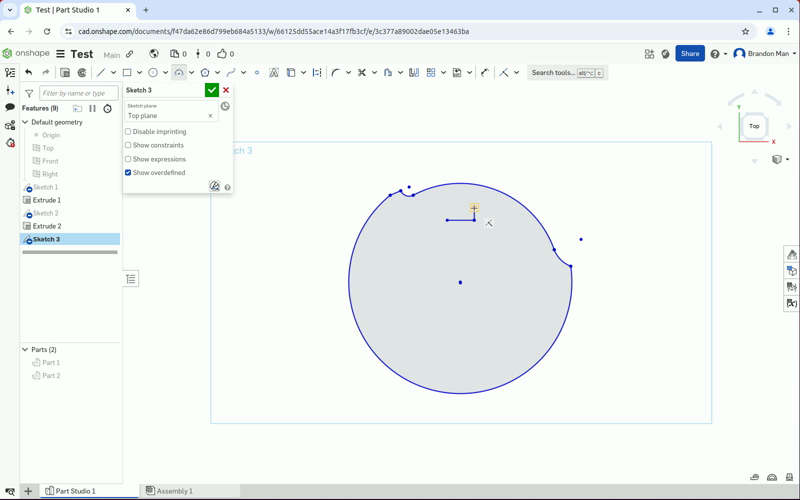
key_down(shift)
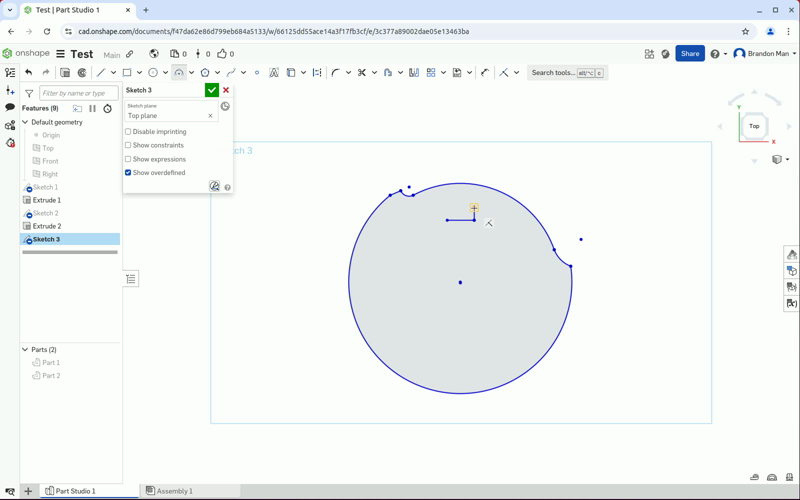
mouse_move(447, 207)
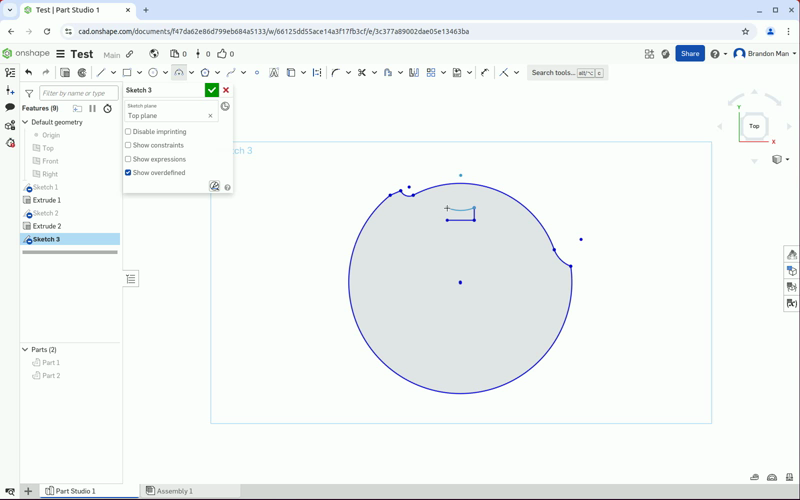
click(447, 207)
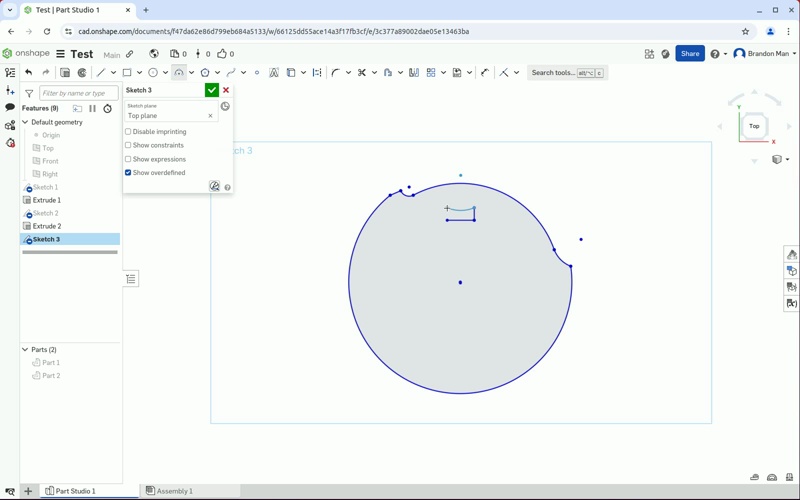
mouse_move(460, 355)
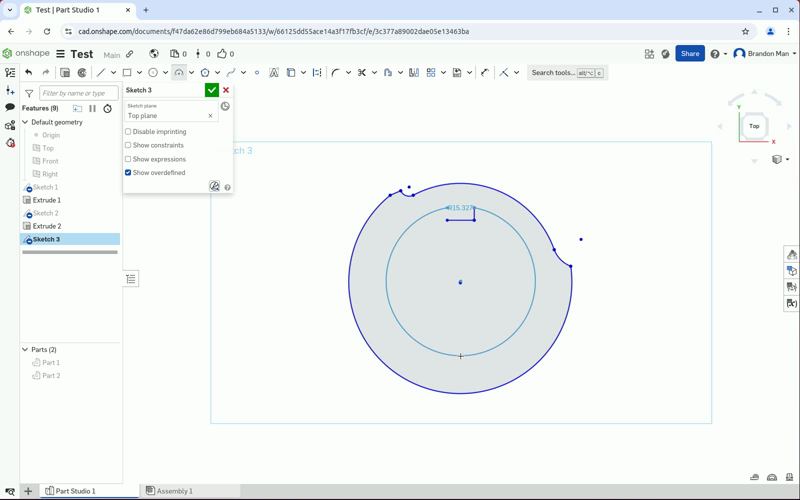
click(460, 355)
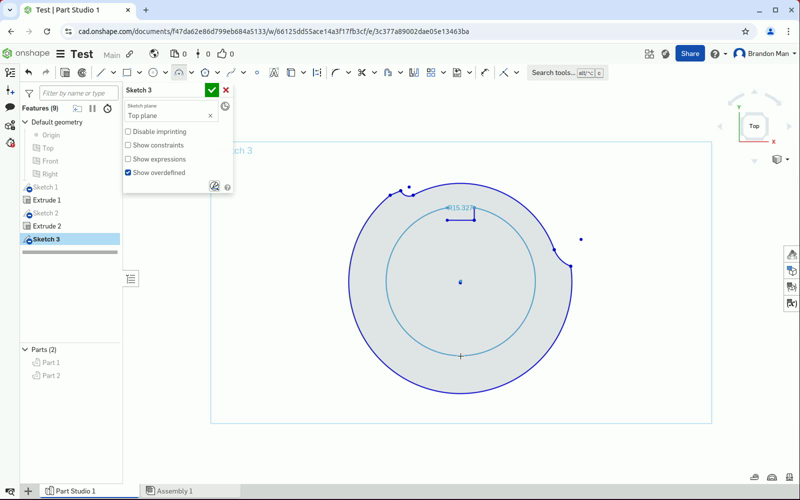
key_up(shift)
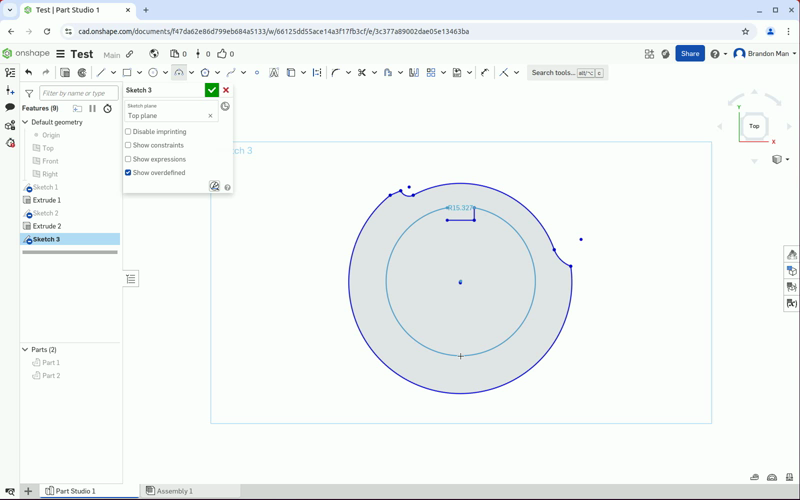
key(esc)
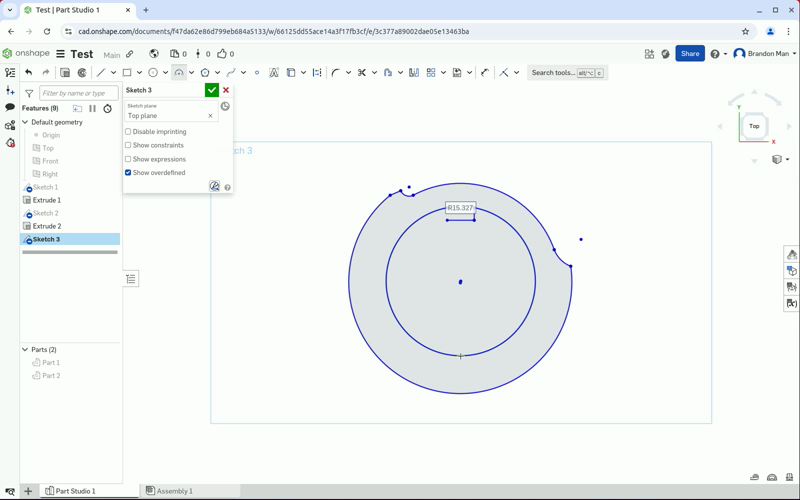
key(l)
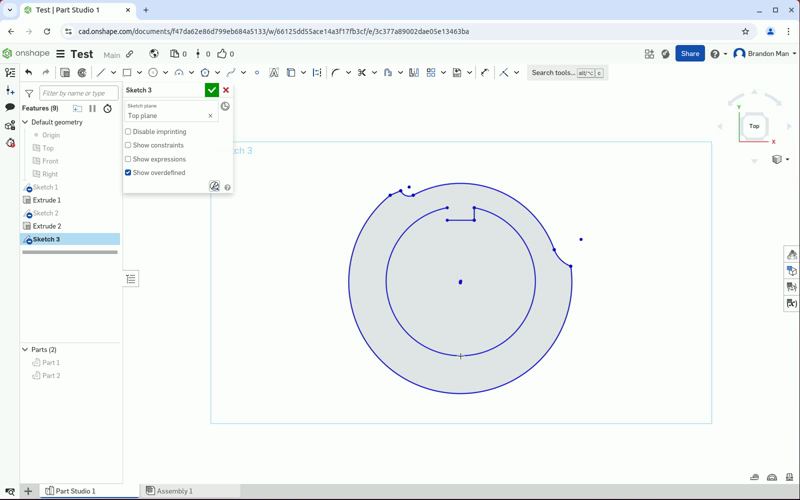
mouse_move(447, 207)
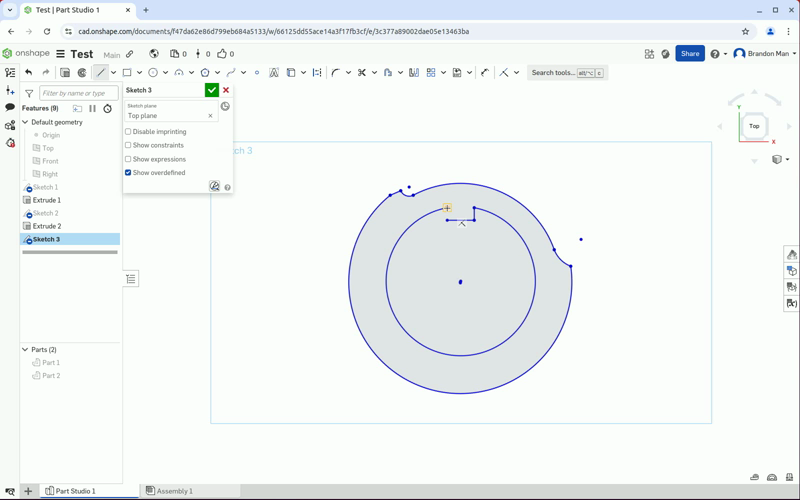
click(447, 207)
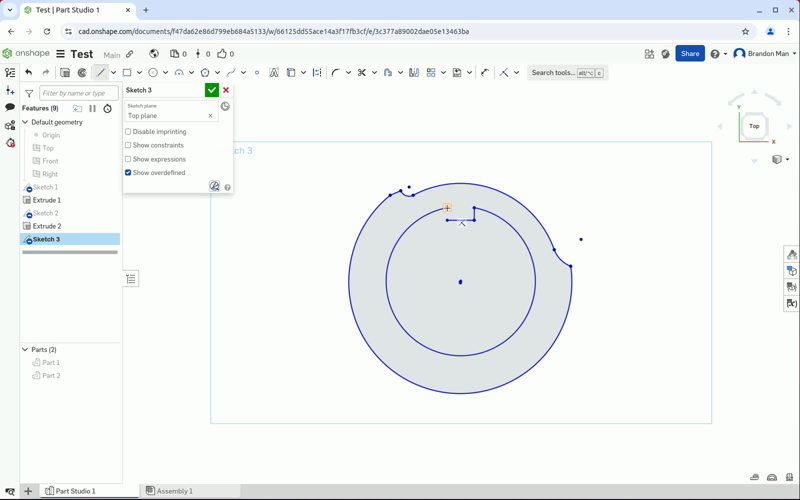
mouse_move(477, 207)
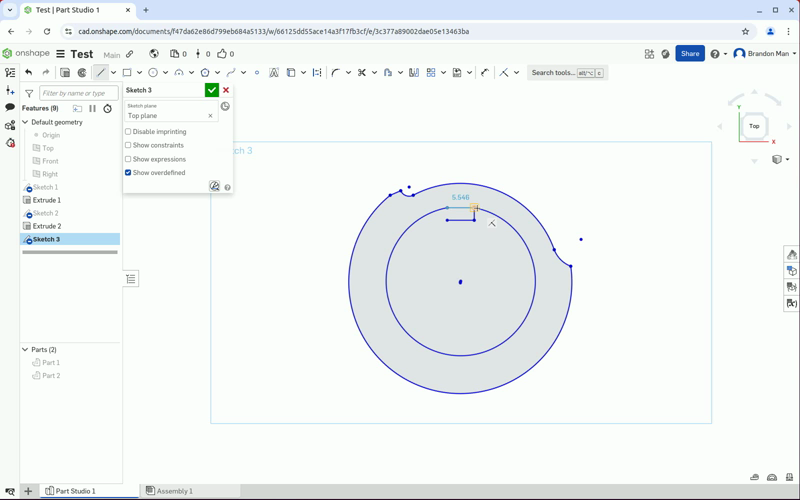
key_down(shift)
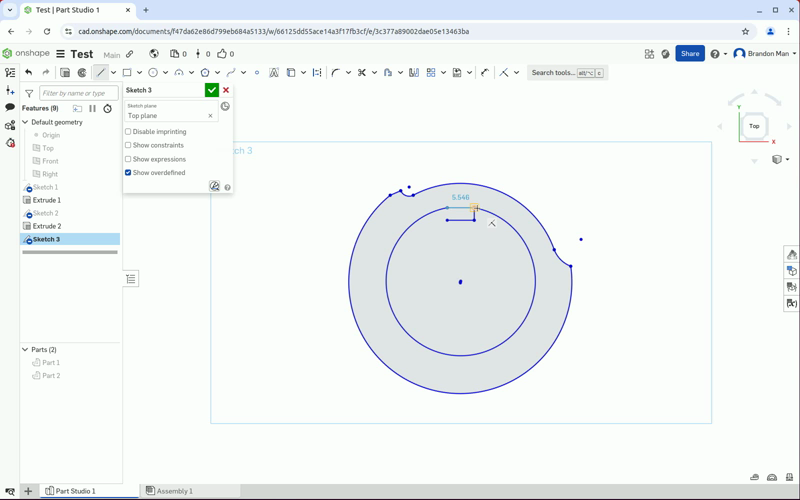
mouse_move(447, 220)
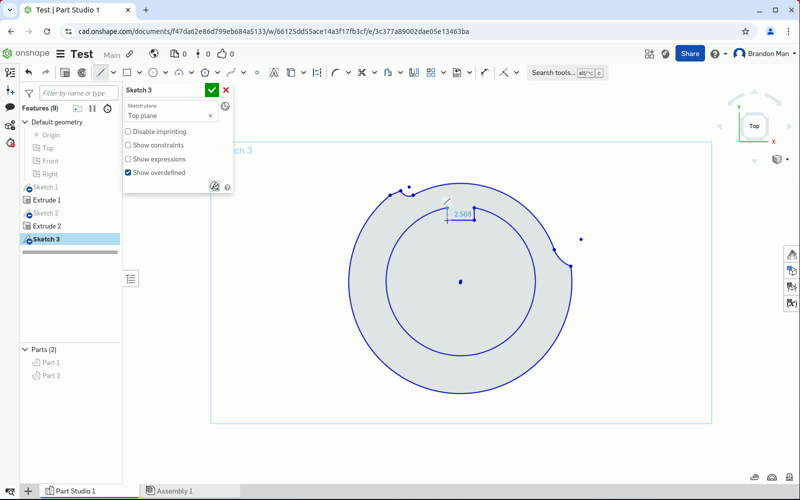
key_up(shift)
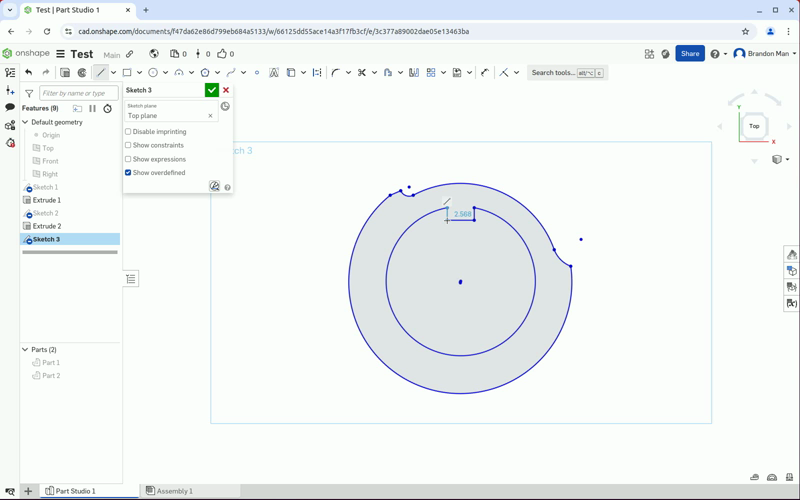
click(447, 220)
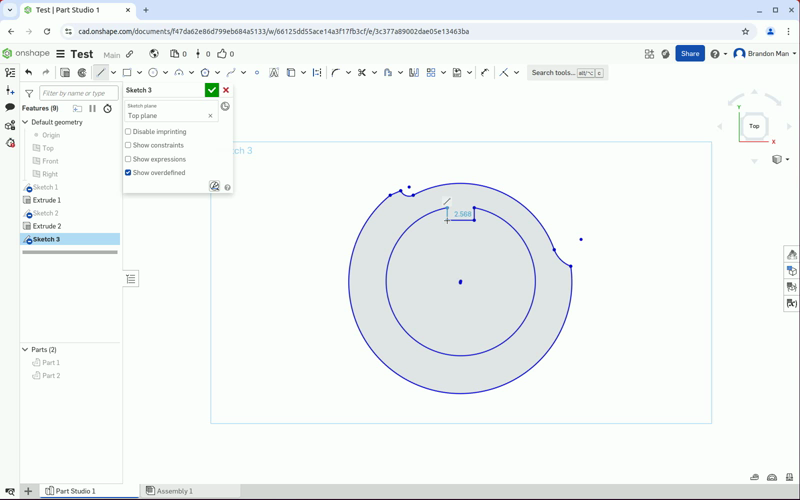
key(esc)
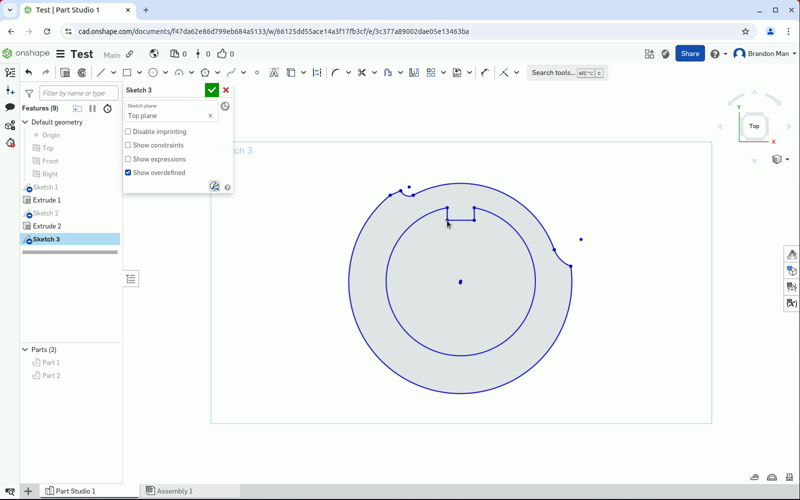
mouse_move(495, 361)
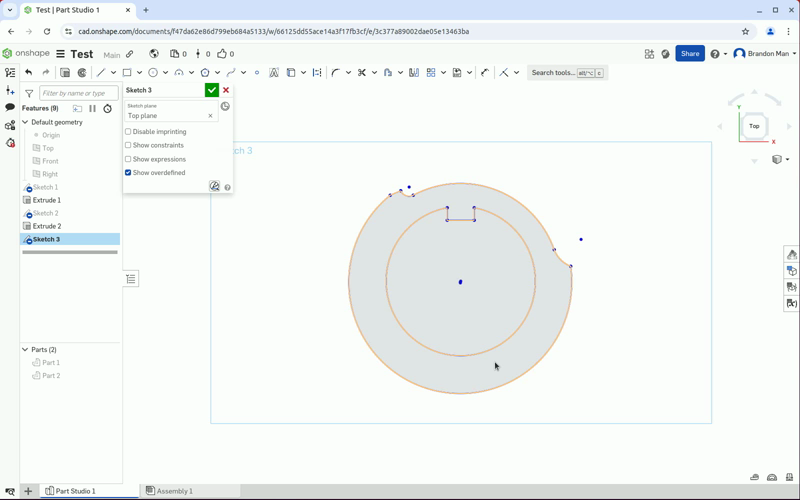
click(495, 361)
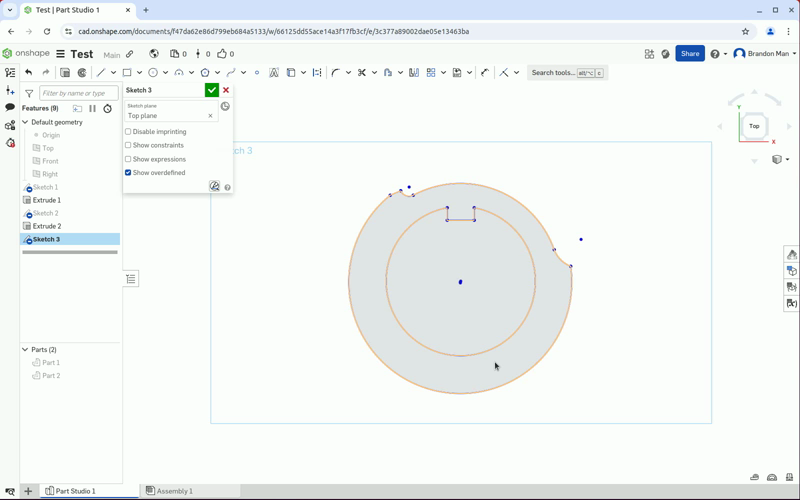
mouse_move(73, 352)
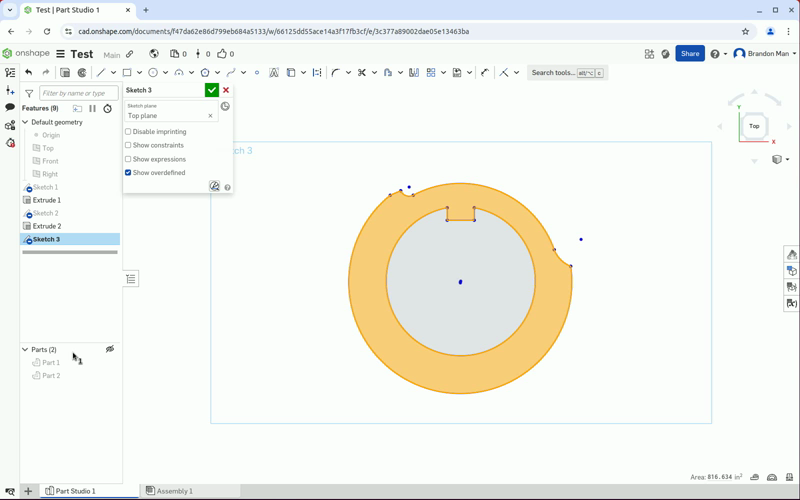
key(shift+y)
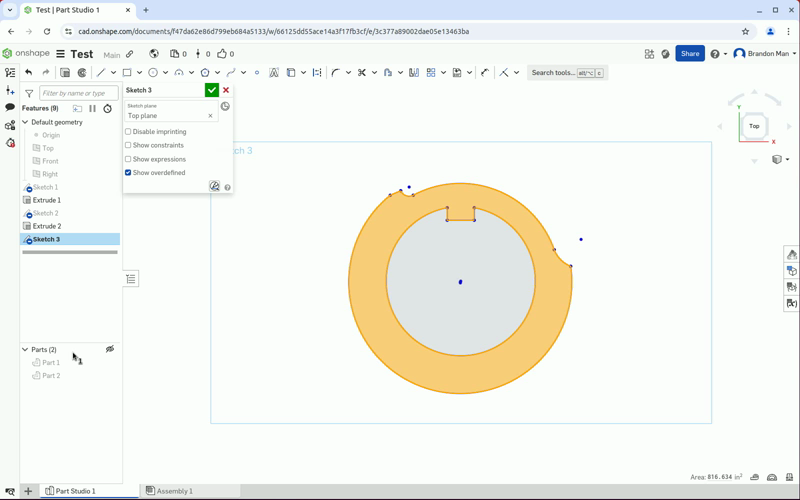
key(shift+e)
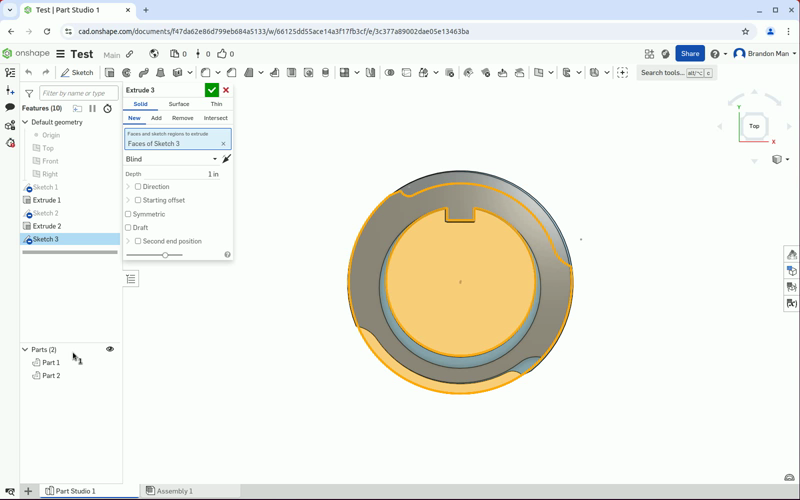
mouse_move(143, 106)
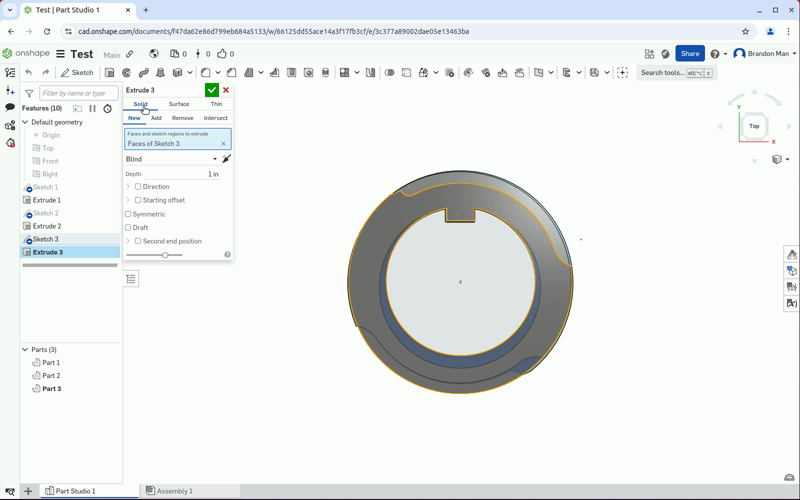
click(143, 106)
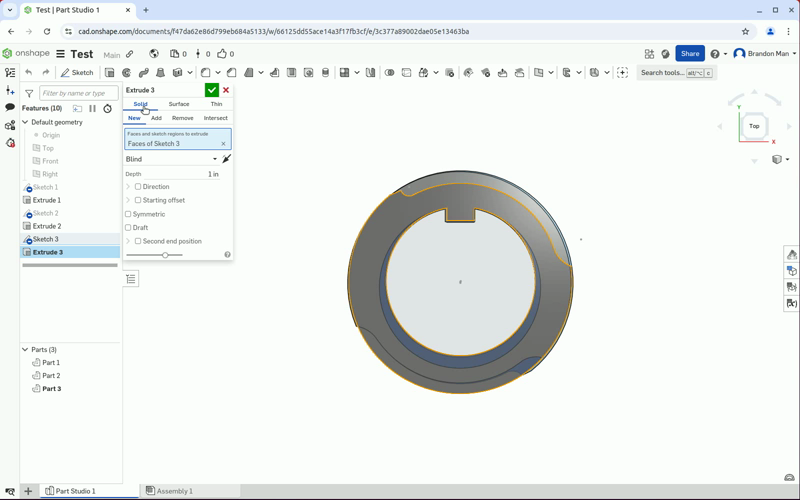
mouse_move(137, 120)
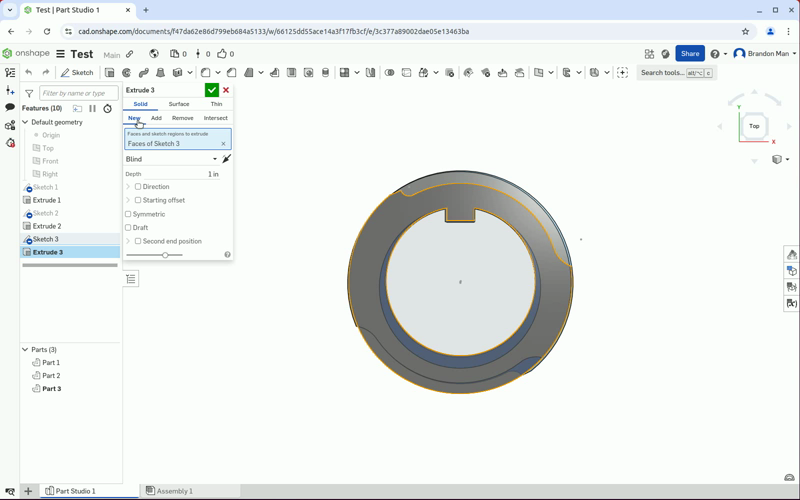
click(137, 120)
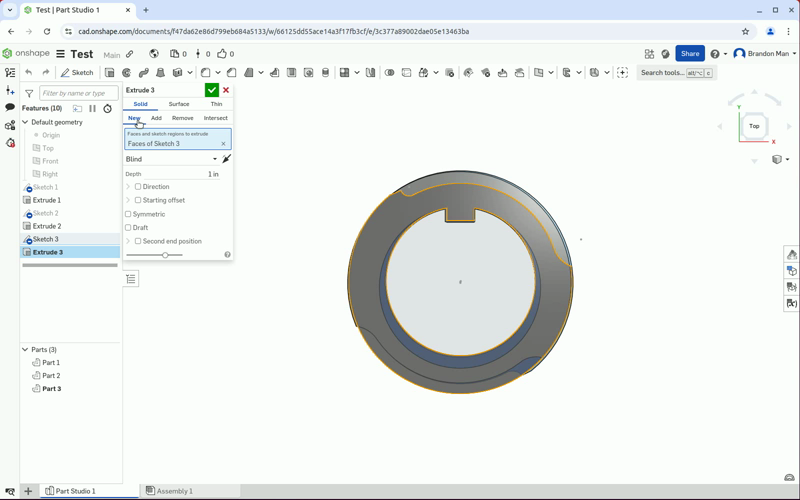
key(tab, 4)
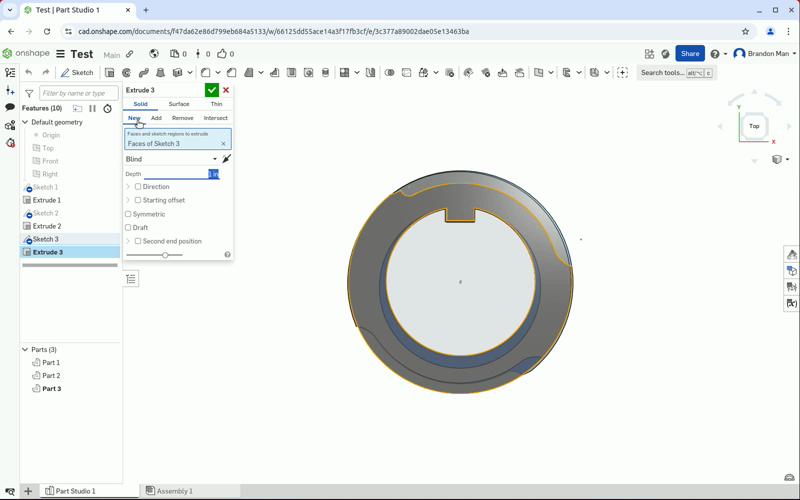
text(0.963)
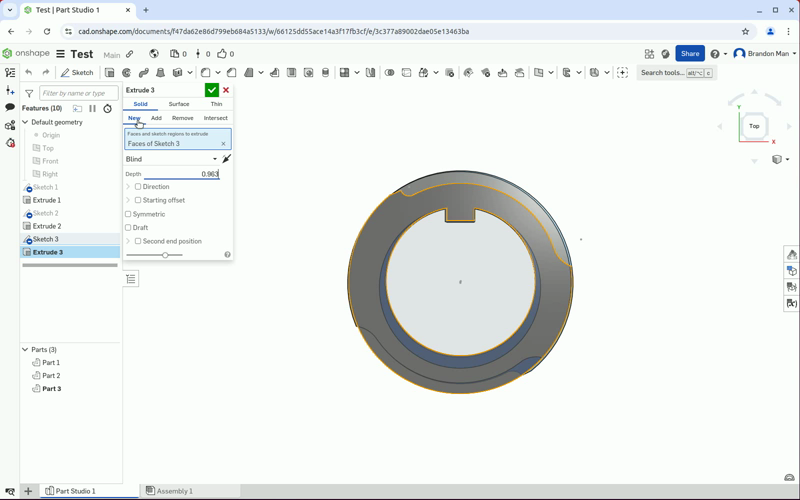
key(enter)
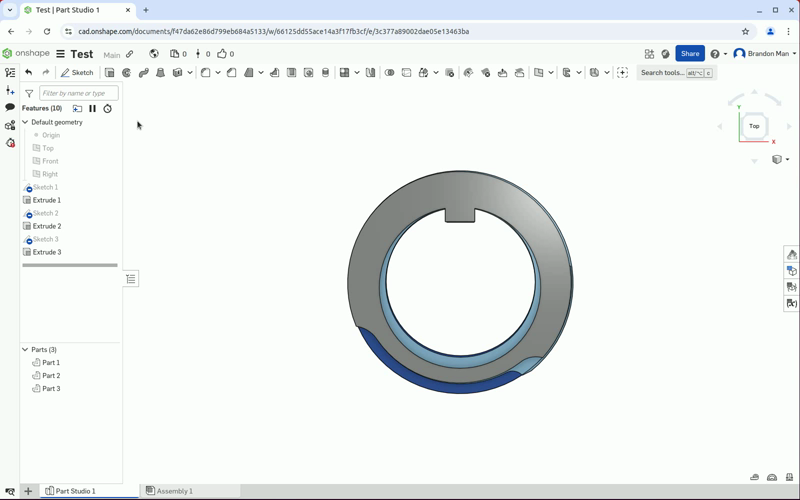
key(shift+h)
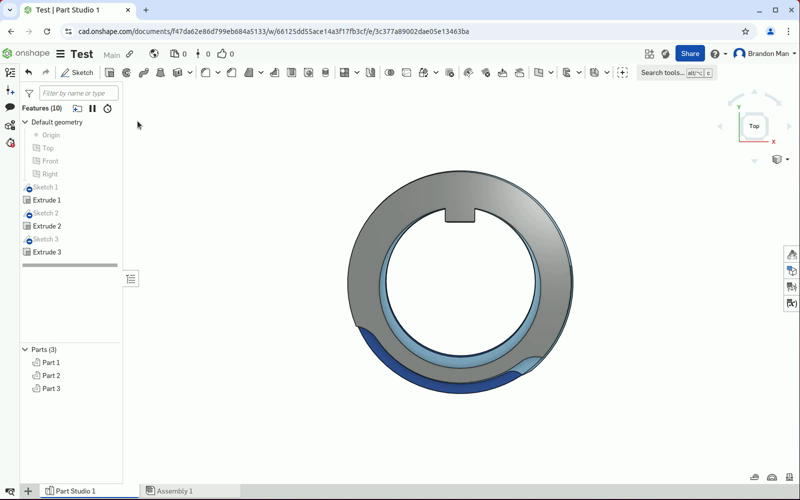
key(shift+h)
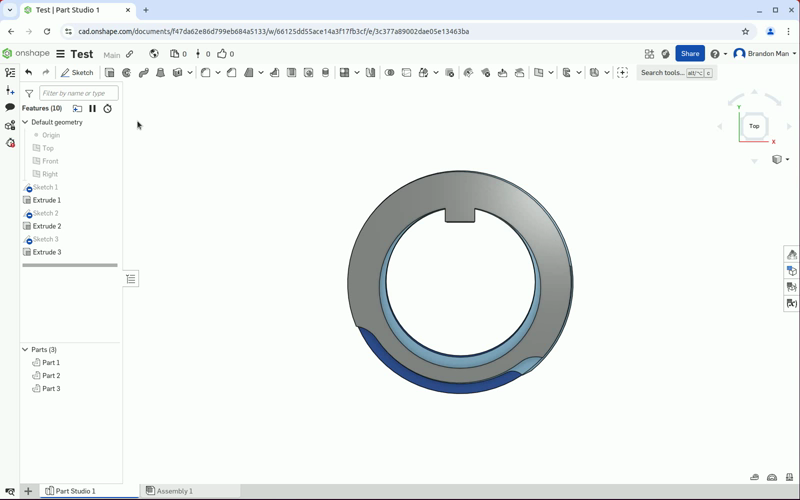
mouse_move(73, 189)
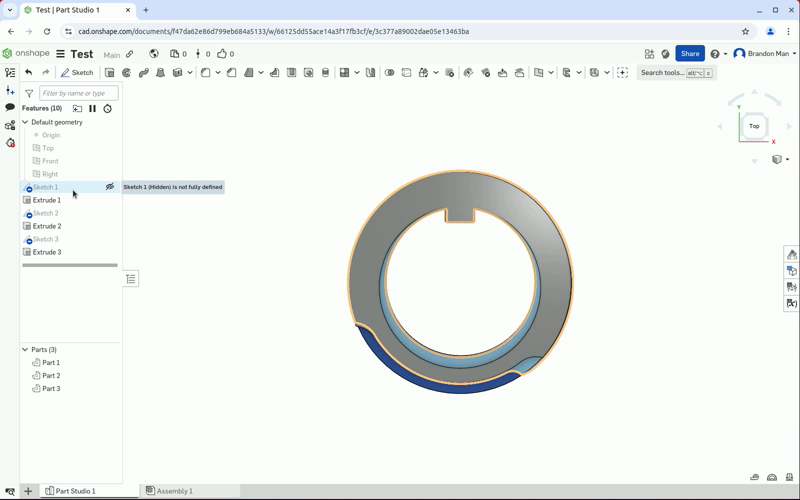
click(73, 189)
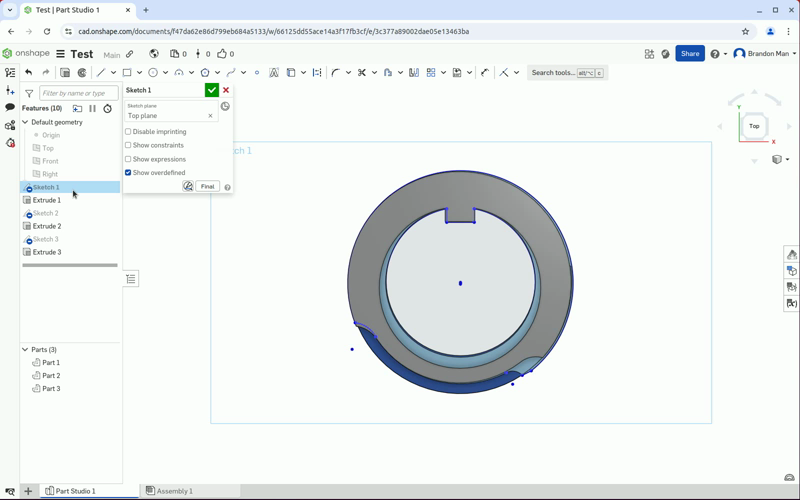
mouse_move(229, 92)
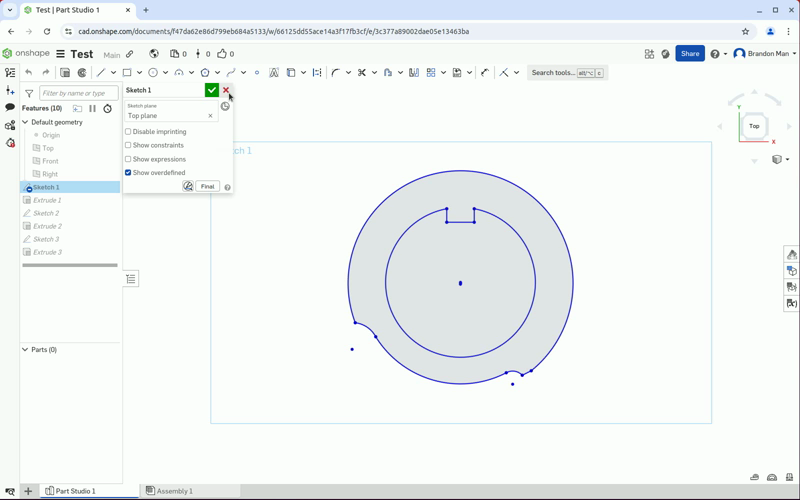
click(229, 92)
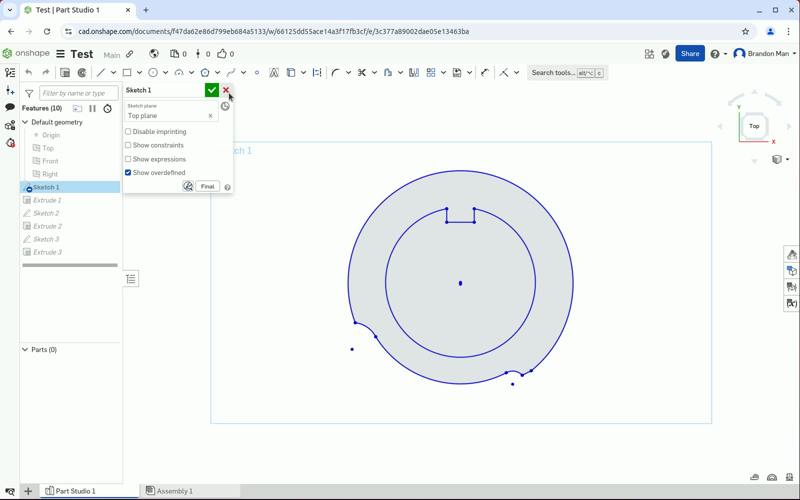
key(shift+s)
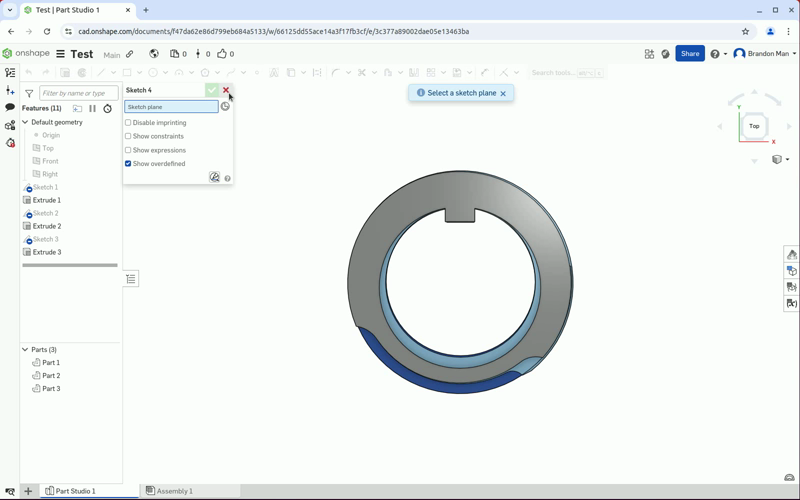
mouse_move(73, 150)
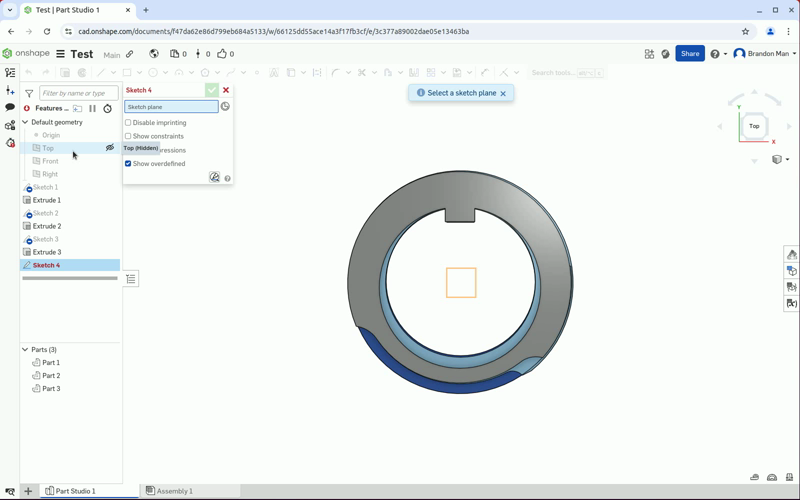
click(73, 150)
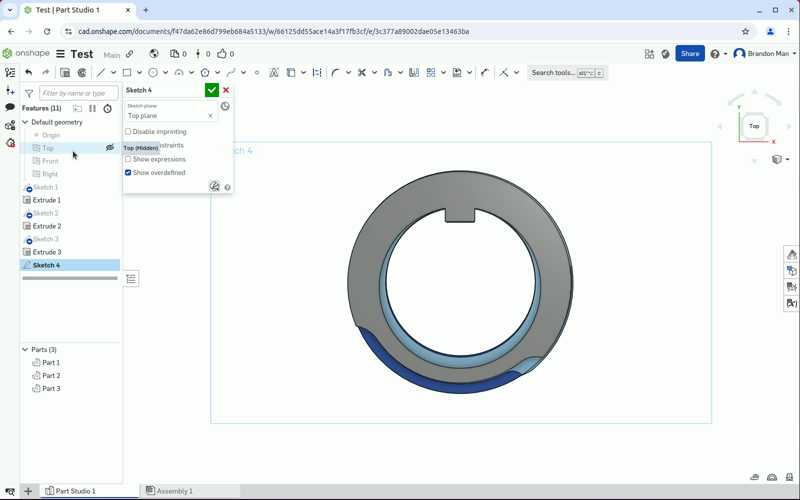
mouse_move(73, 352)
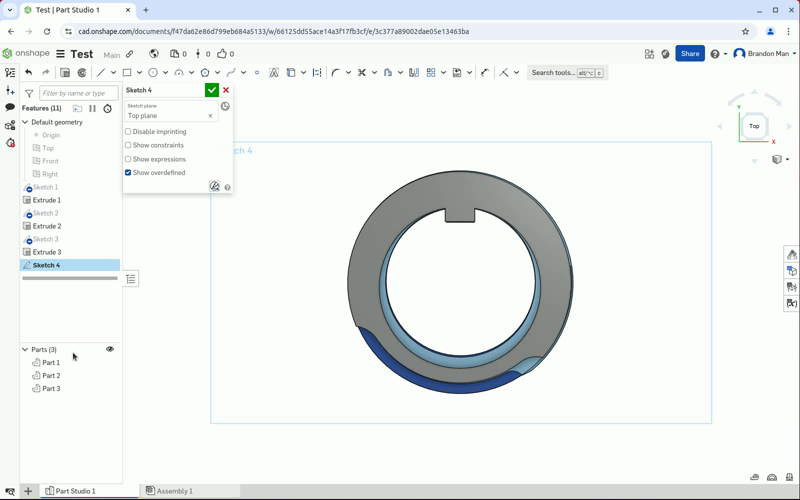
key(y)
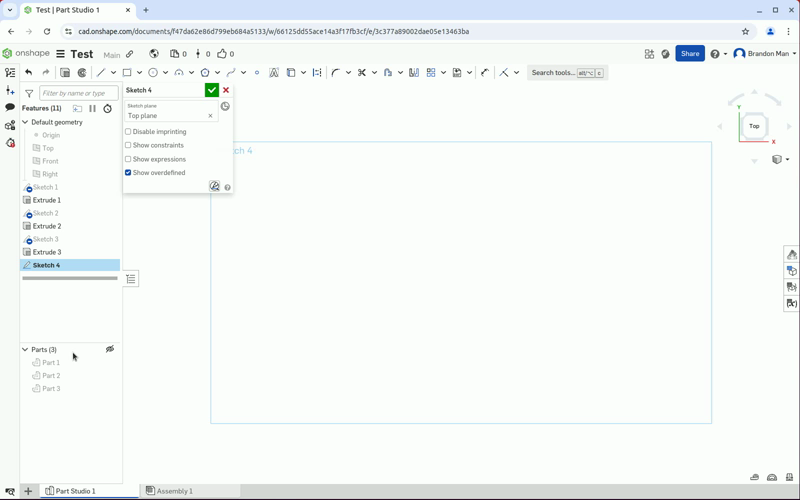
key(a)
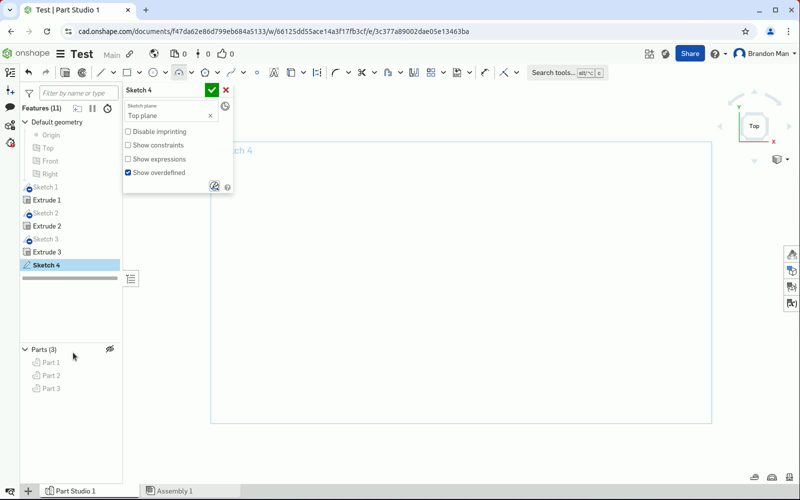
key_down(shift)
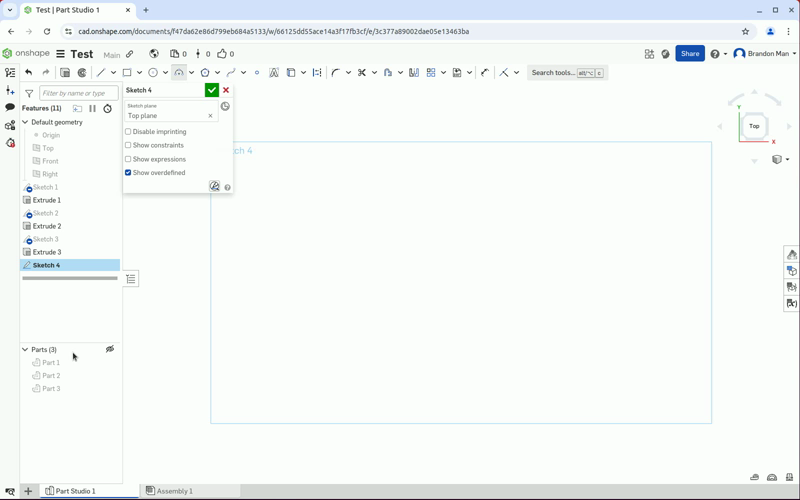
mouse_move(378, 205)
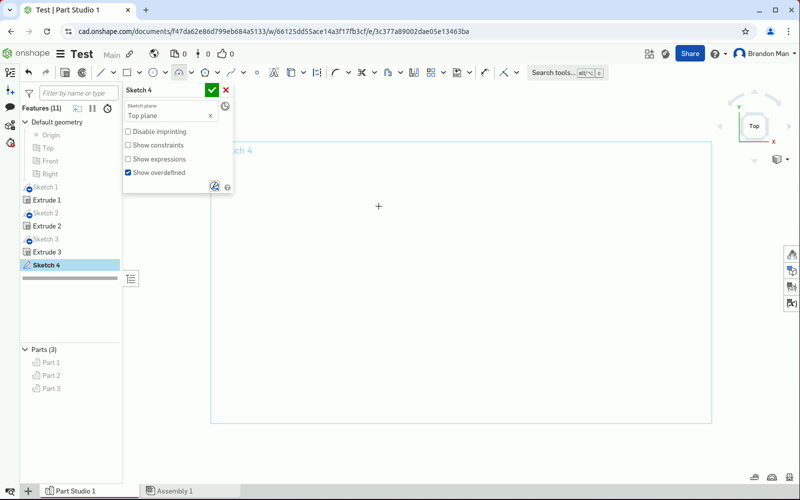
click(378, 205)
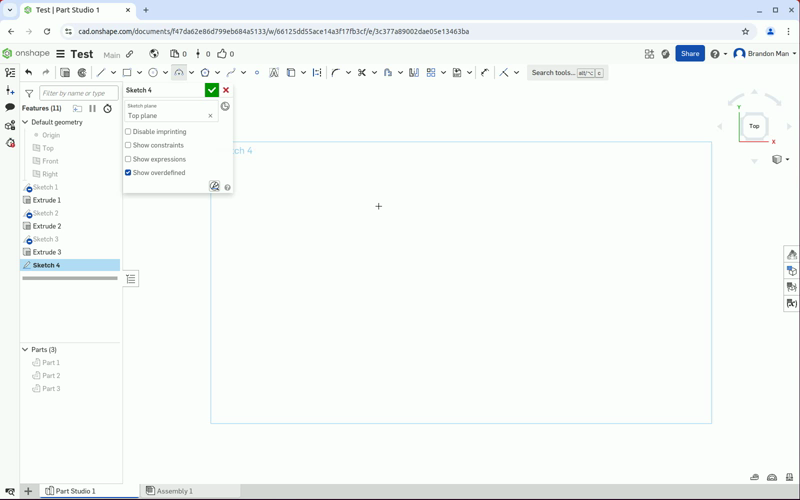
key_up(shift)
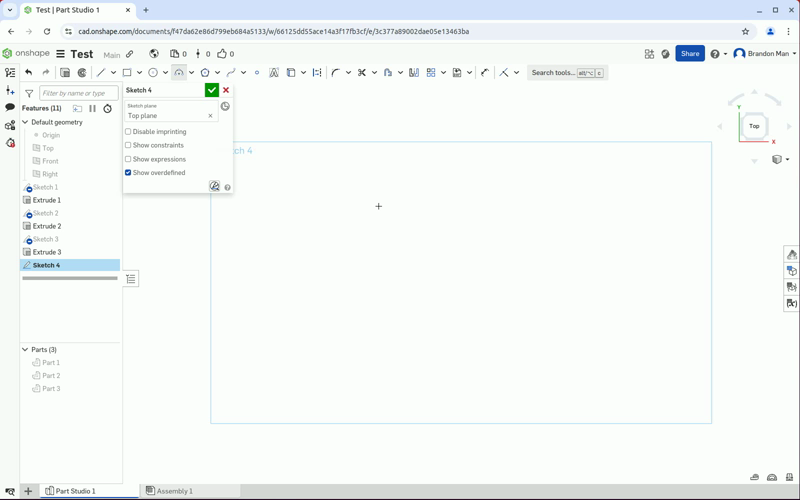
key_down(shift)
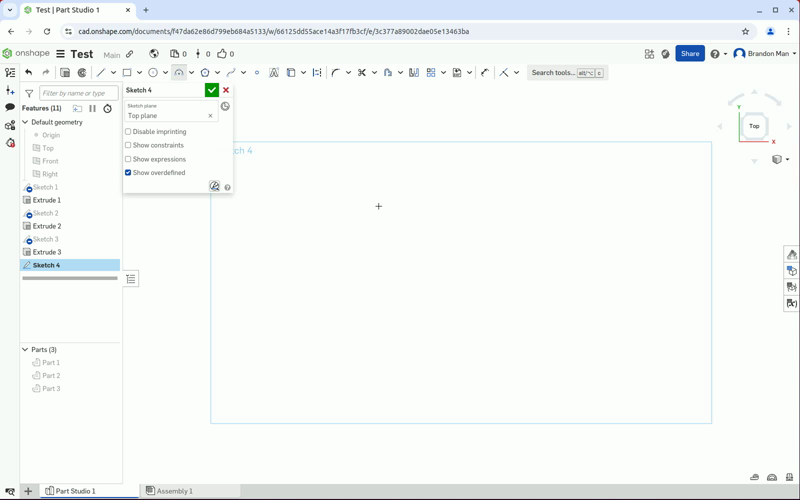
mouse_move(570, 262)
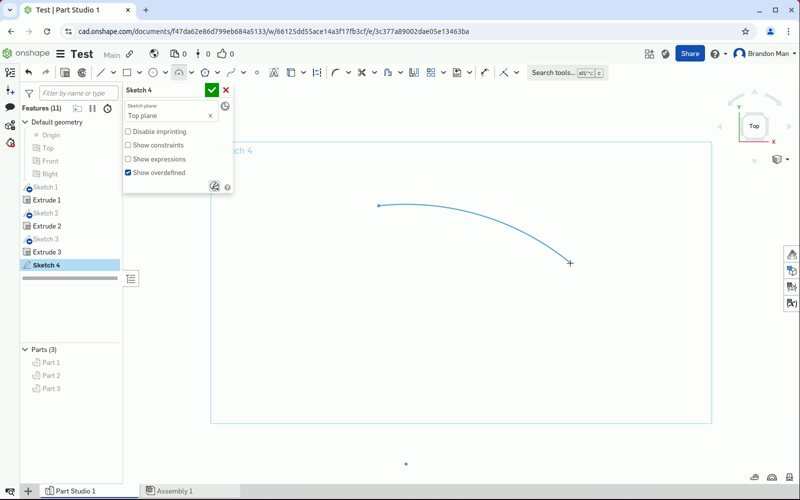
click(570, 262)
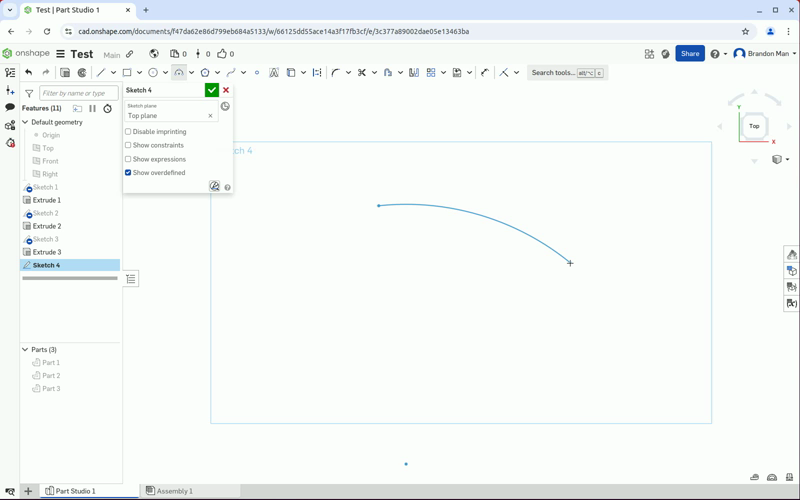
mouse_move(428, 389)
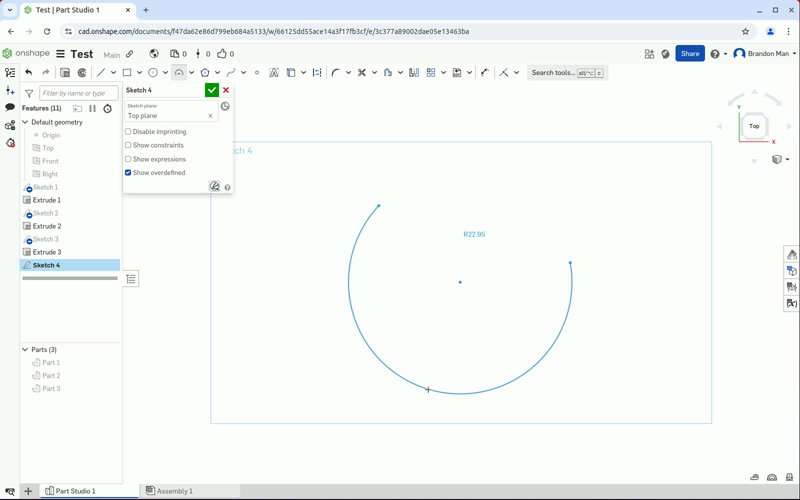
click(428, 389)
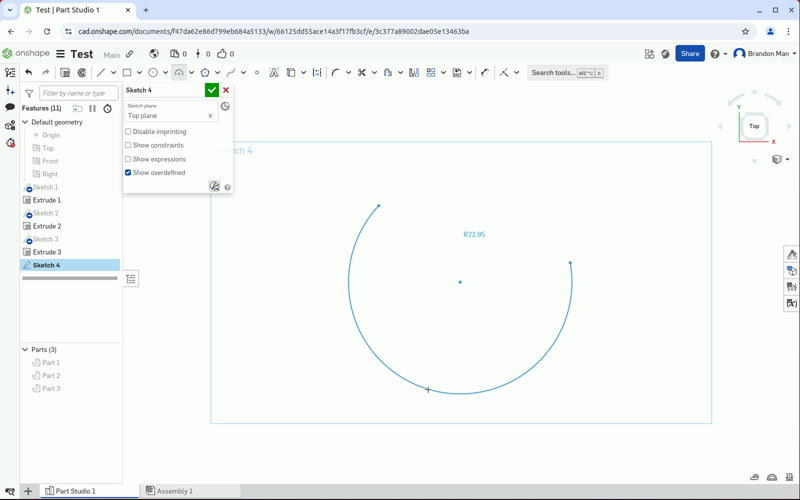
key_up(shift)
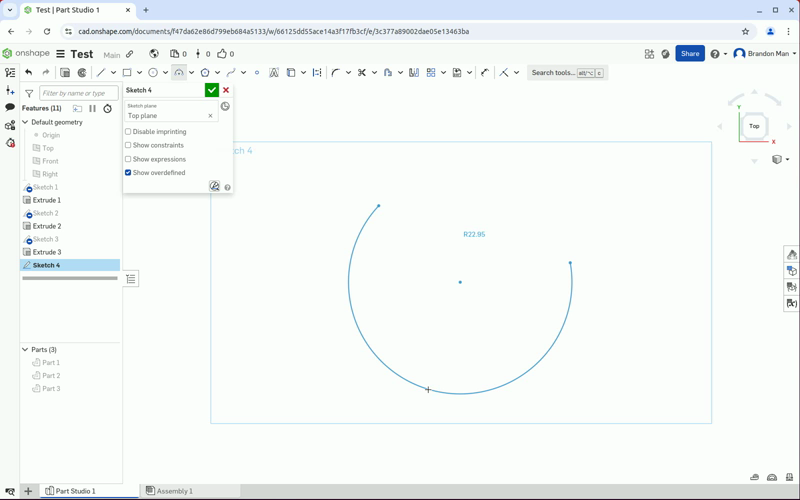
mouse_move(570, 262)
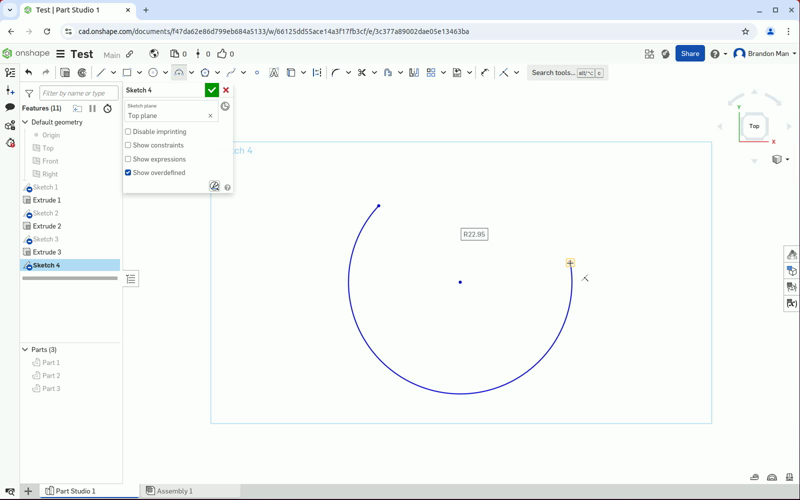
click(570, 262)
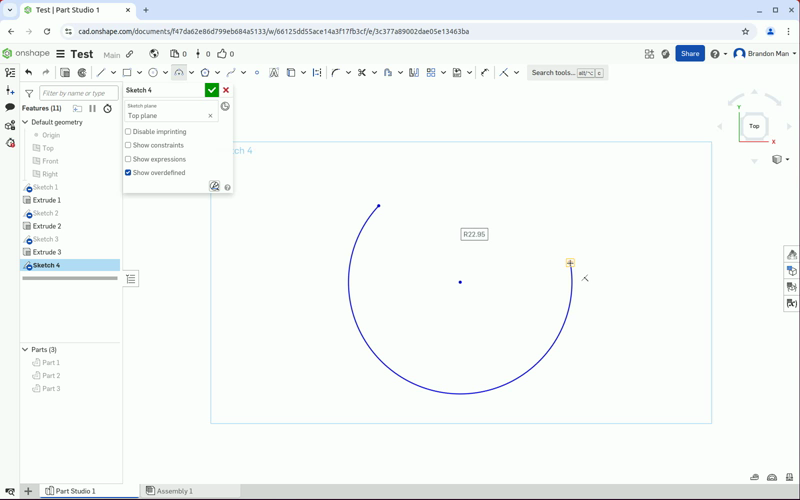
key_down(shift)
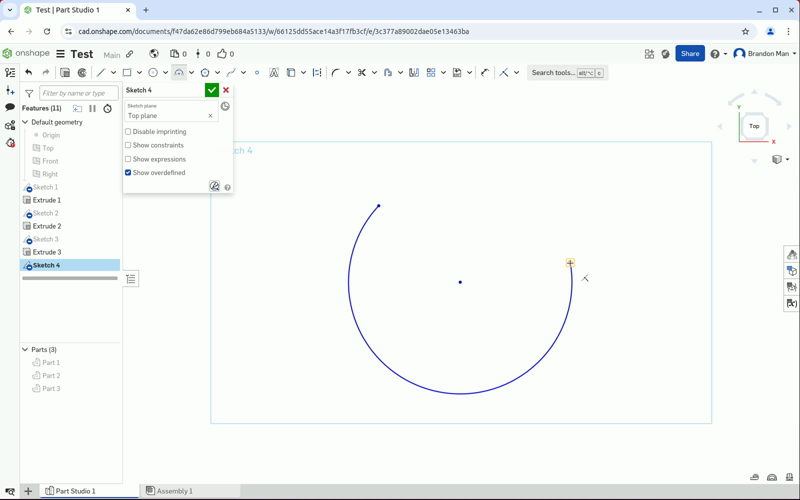
mouse_move(554, 246)
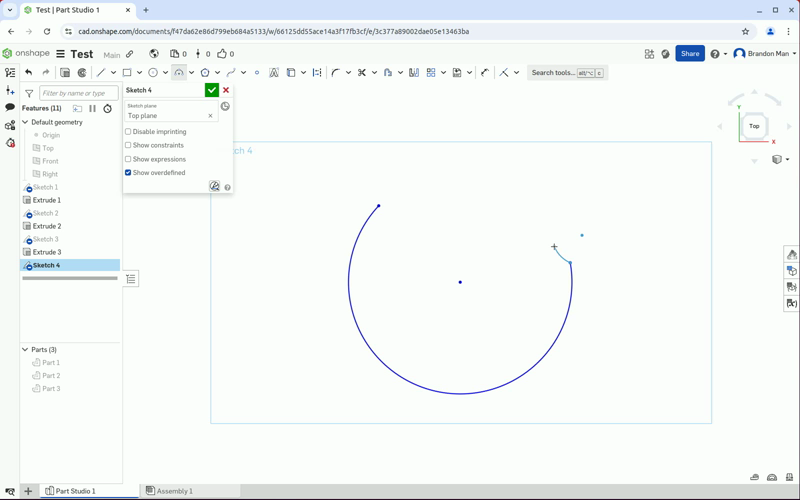
click(554, 246)
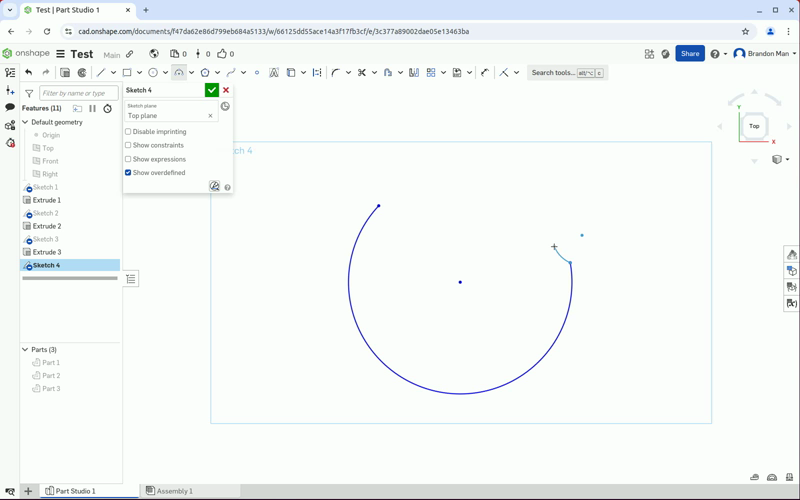
mouse_move(560, 256)
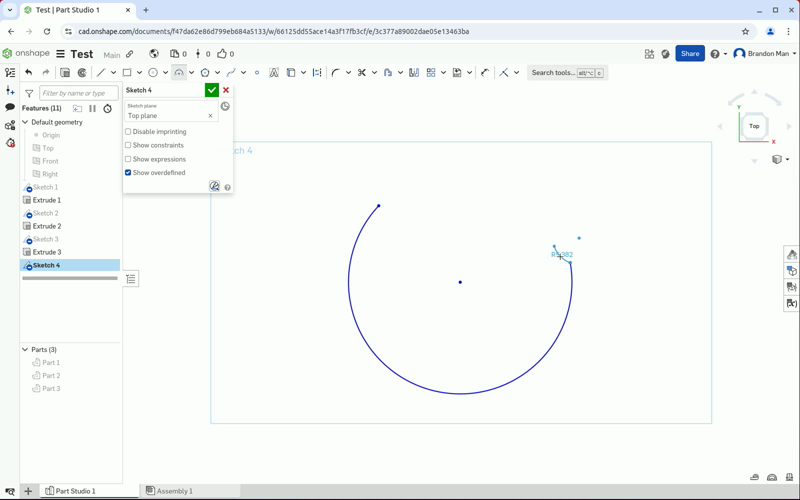
click(560, 256)
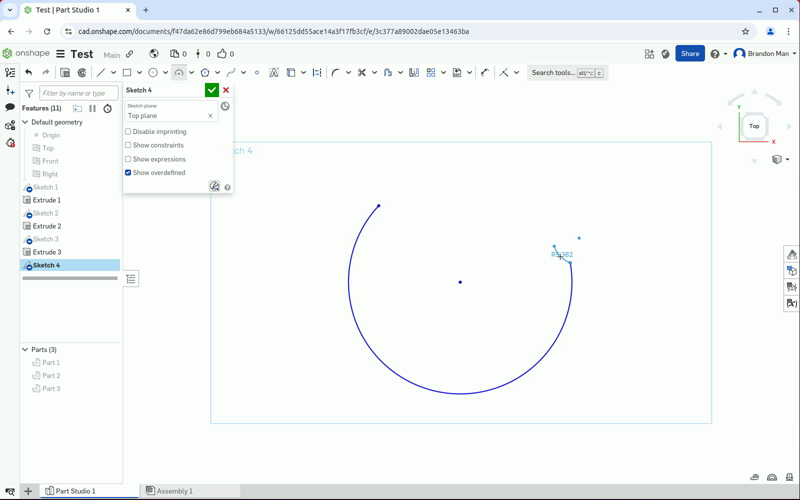
key_up(shift)
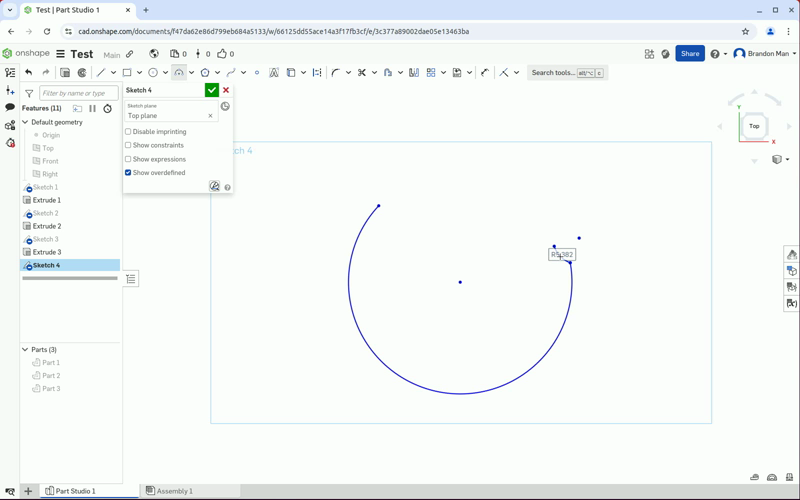
mouse_move(554, 246)
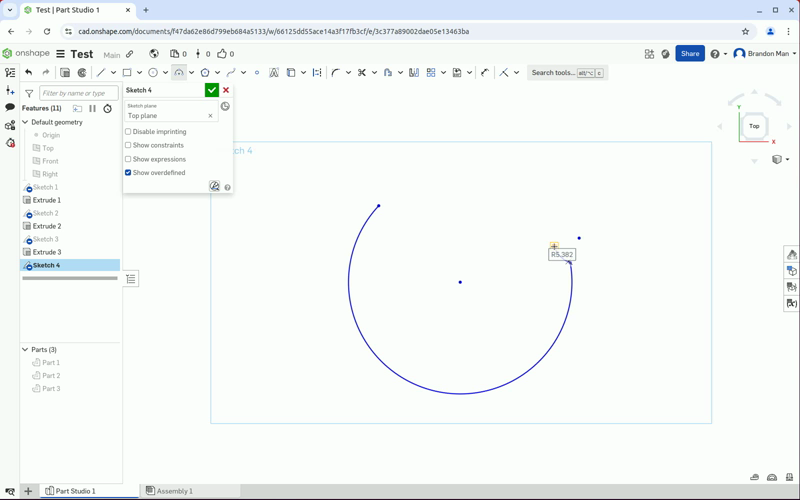
click(554, 246)
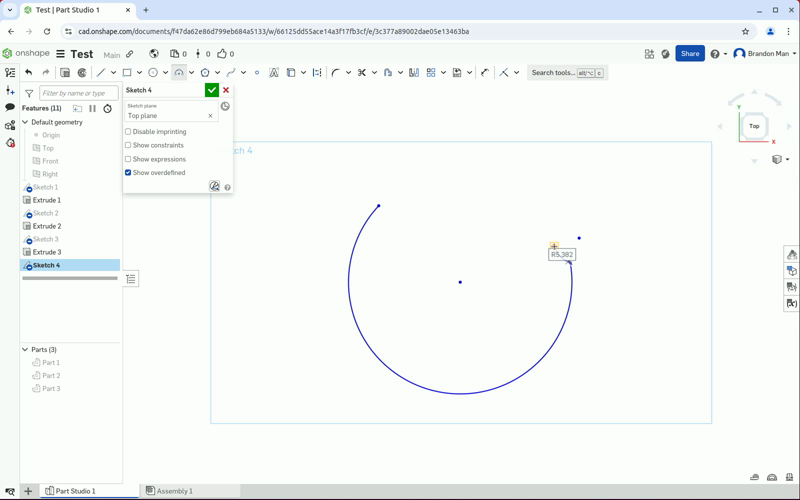
key_down(shift)
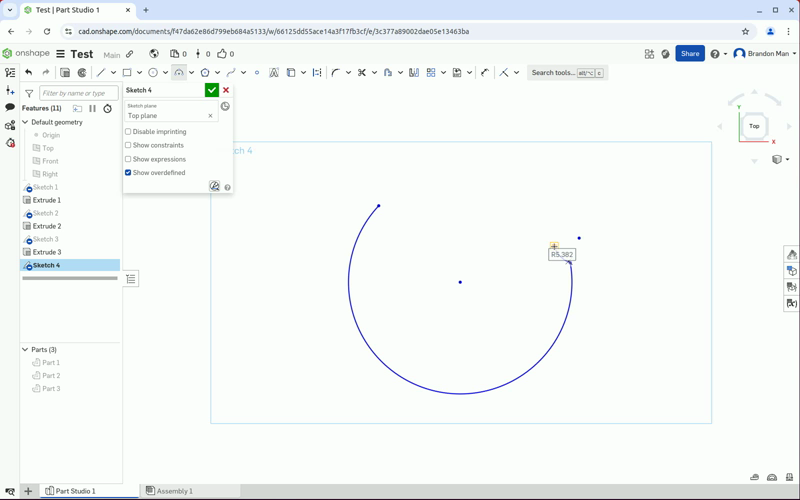
mouse_move(403, 201)
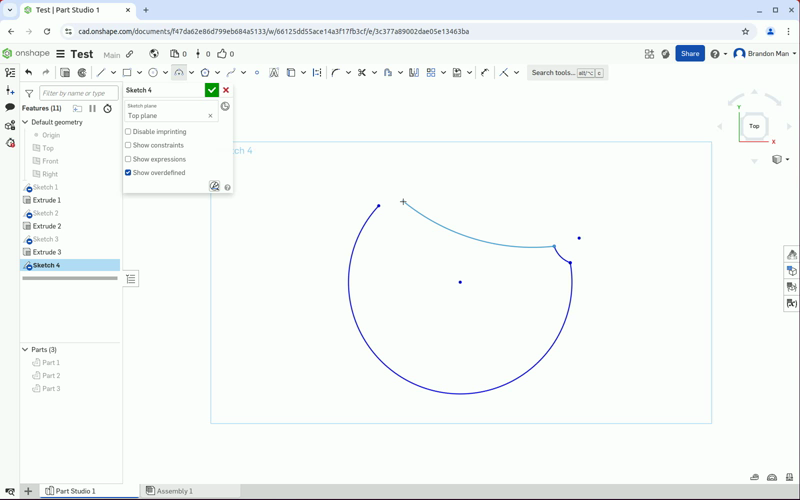
click(403, 201)
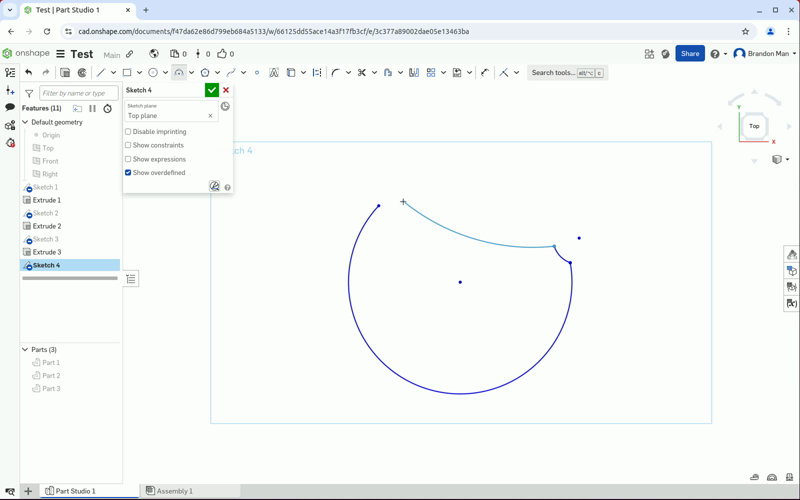
mouse_move(489, 186)
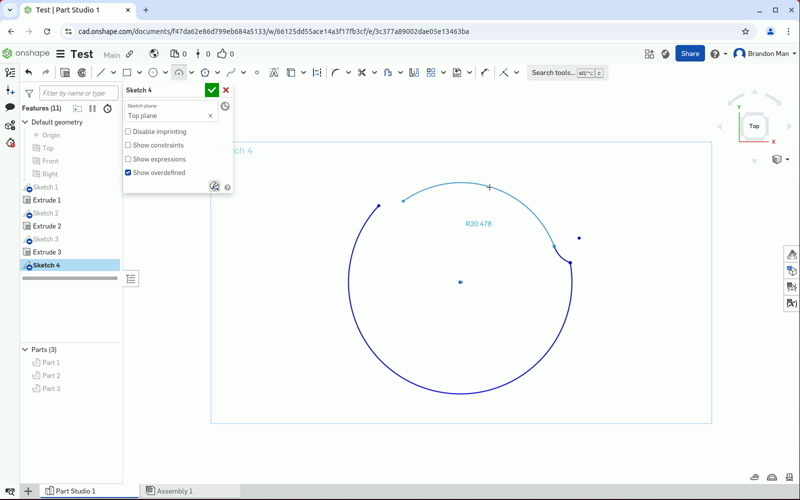
click(489, 186)
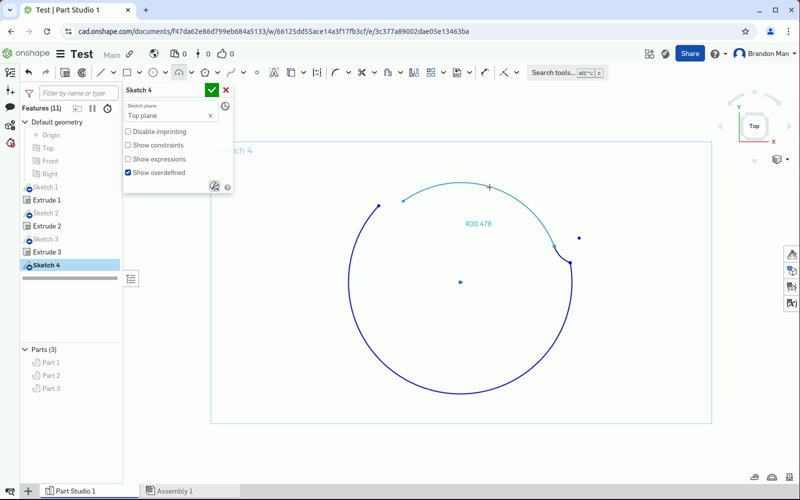
key_up(shift)
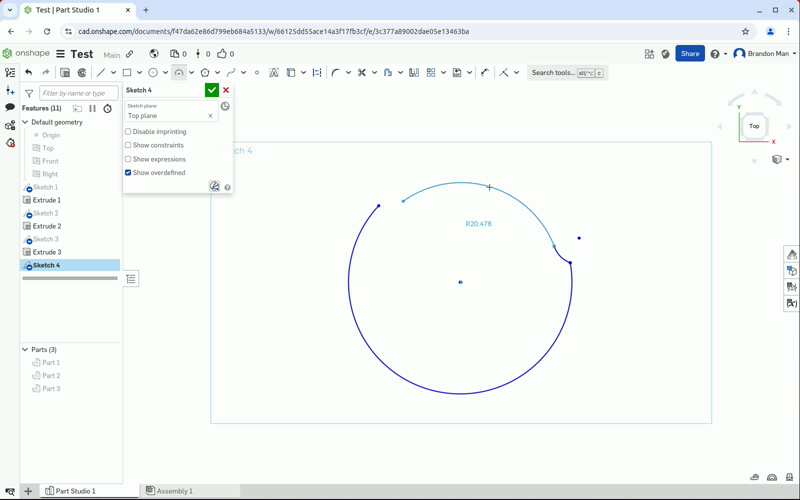
mouse_move(403, 201)
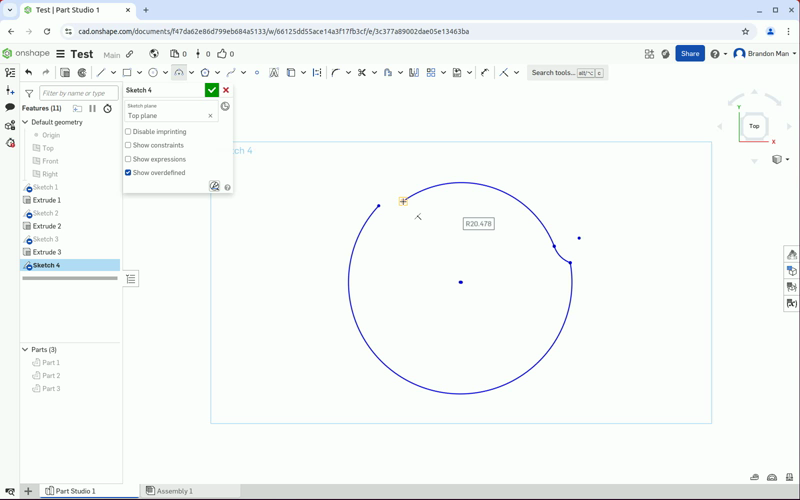
click(403, 201)
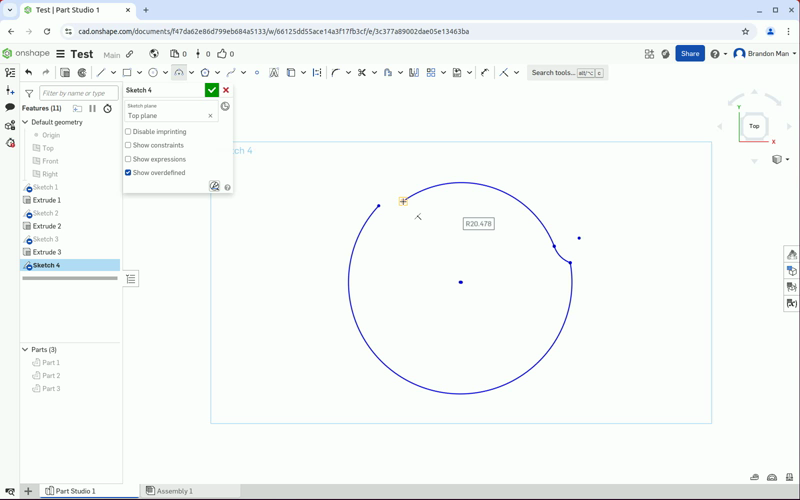
mouse_move(378, 205)
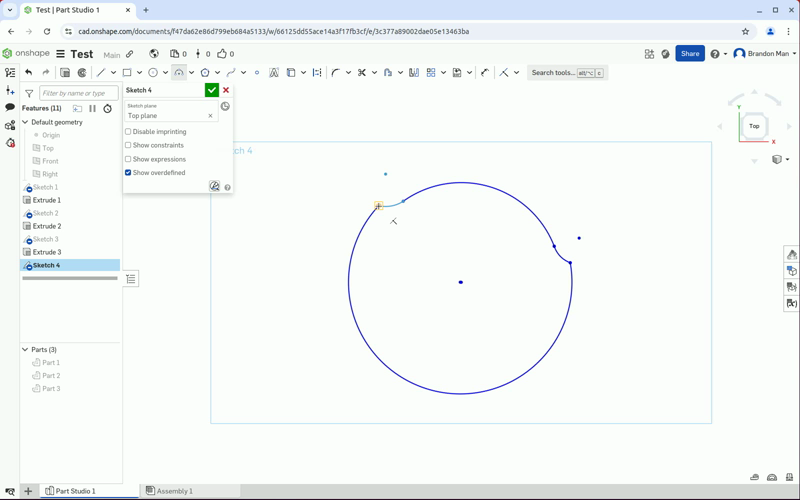
click(378, 205)
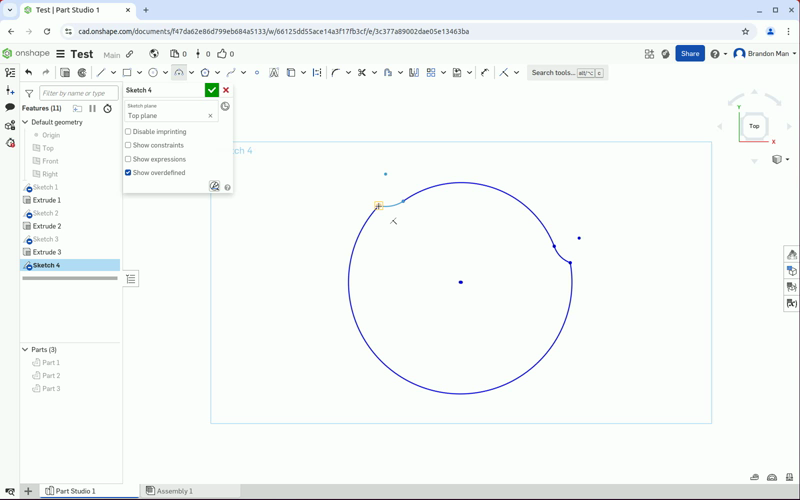
key_down(shift)
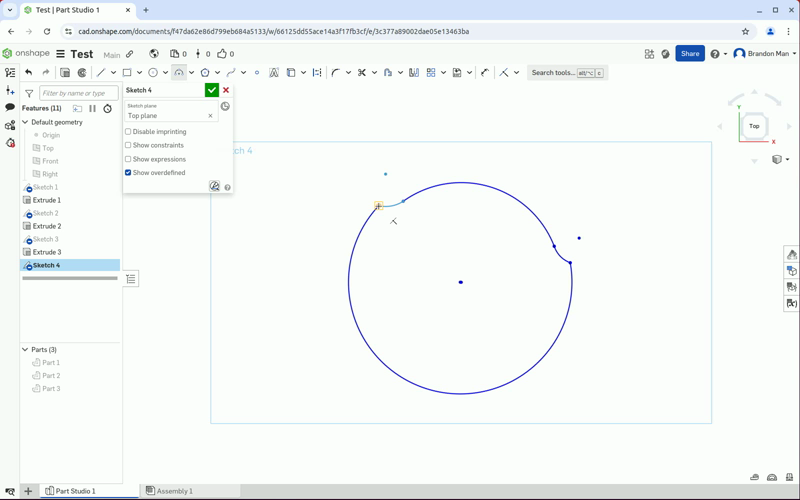
mouse_move(391, 206)
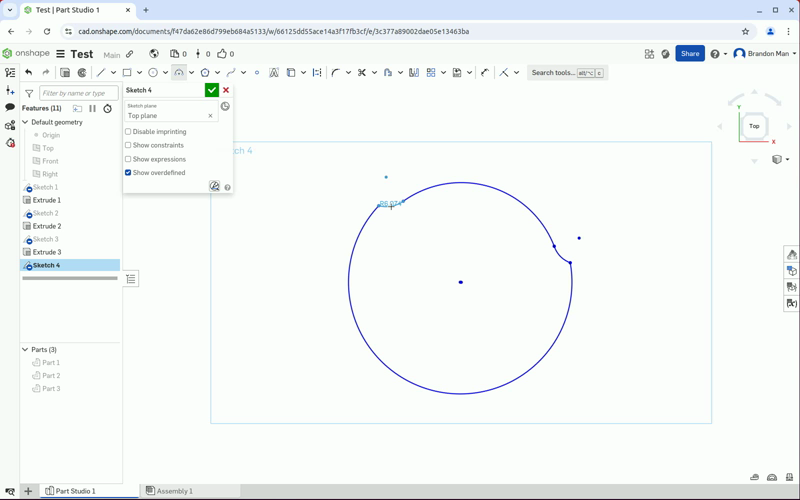
click(391, 206)
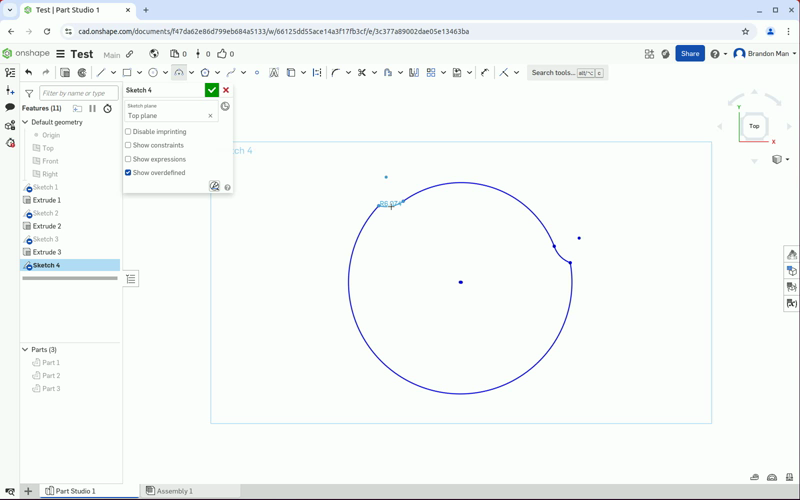
key_up(shift)
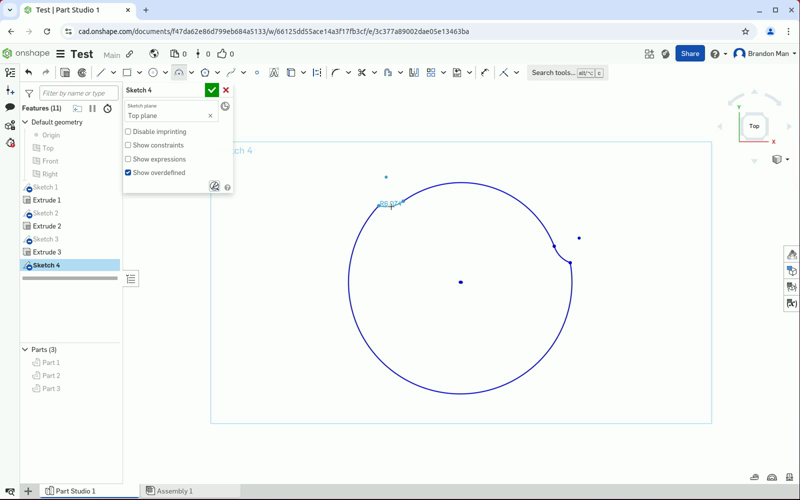
key(esc)
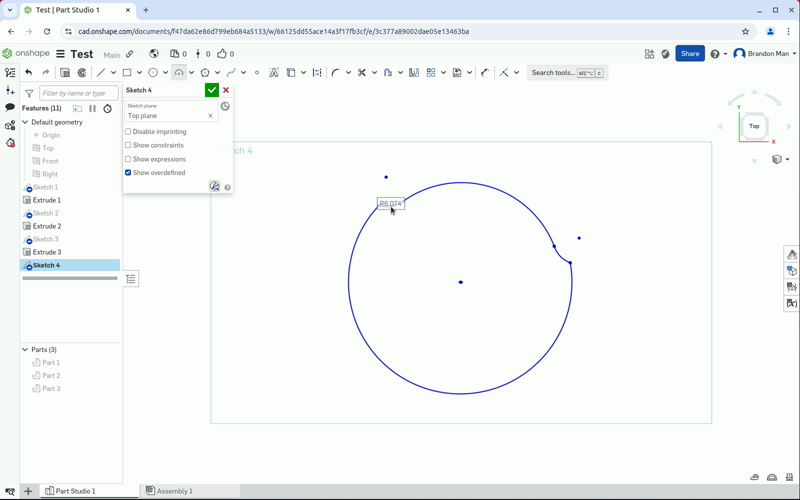
key(l)
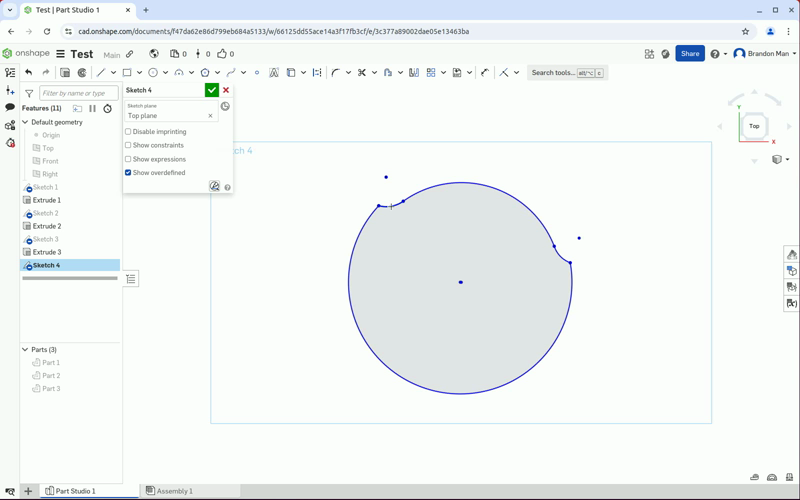
key_down(shift)
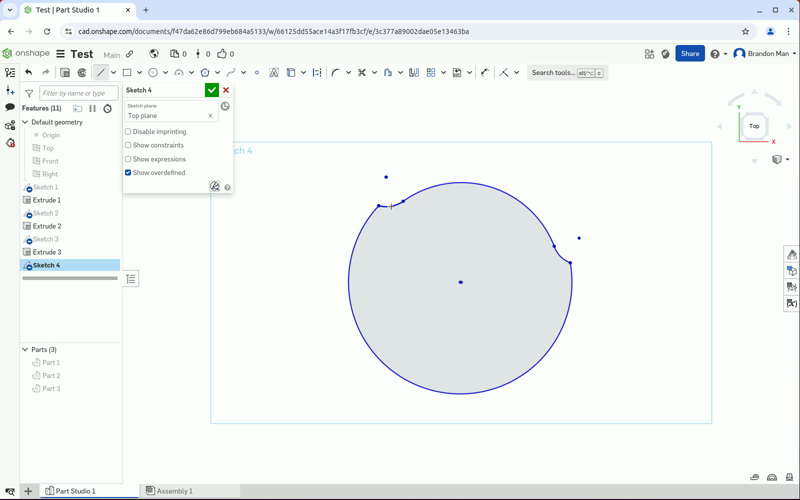
mouse_move(446, 221)
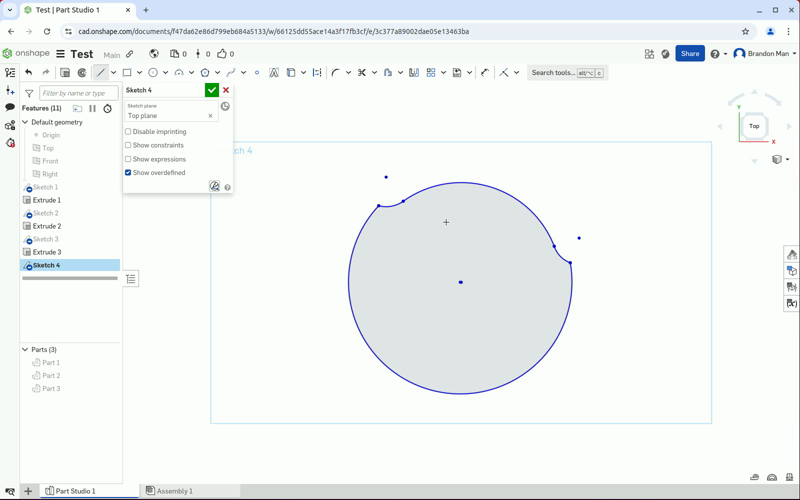
click(446, 221)
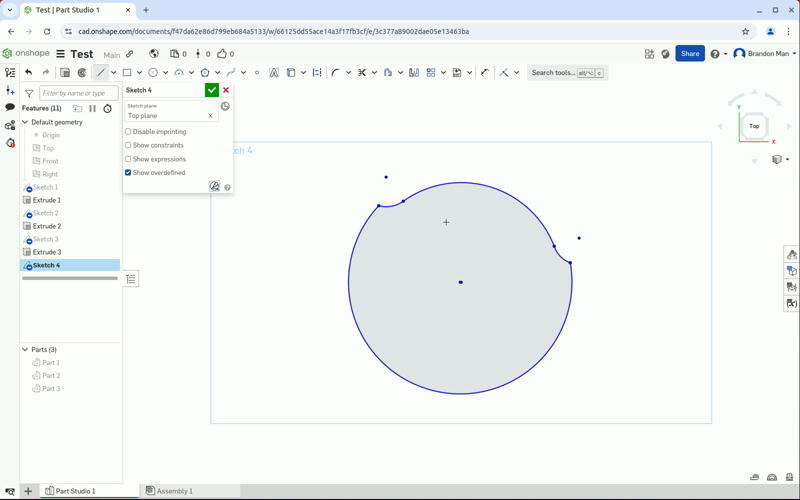
key_up(shift)
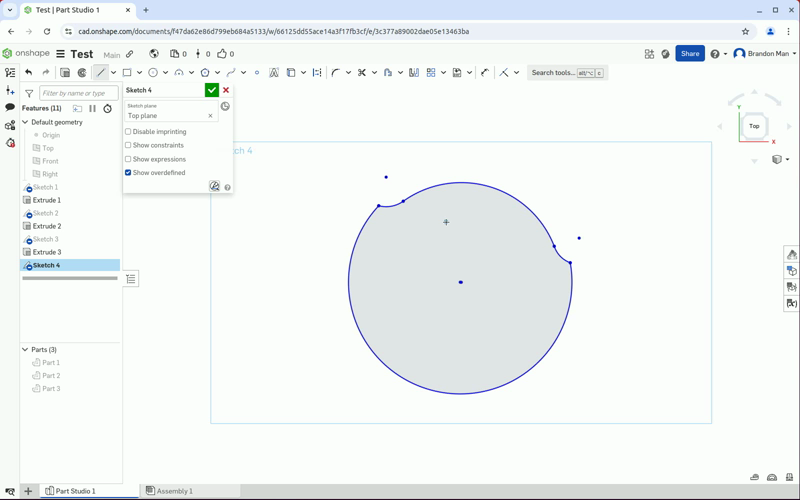
key_down(shift)
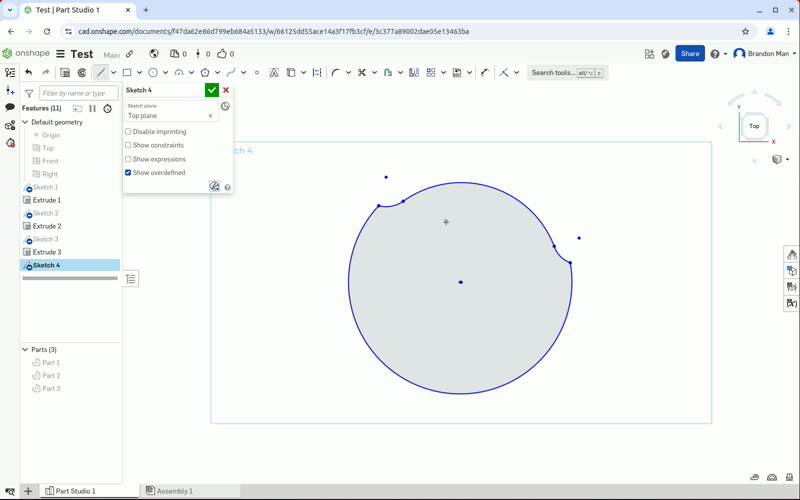
mouse_move(476, 221)
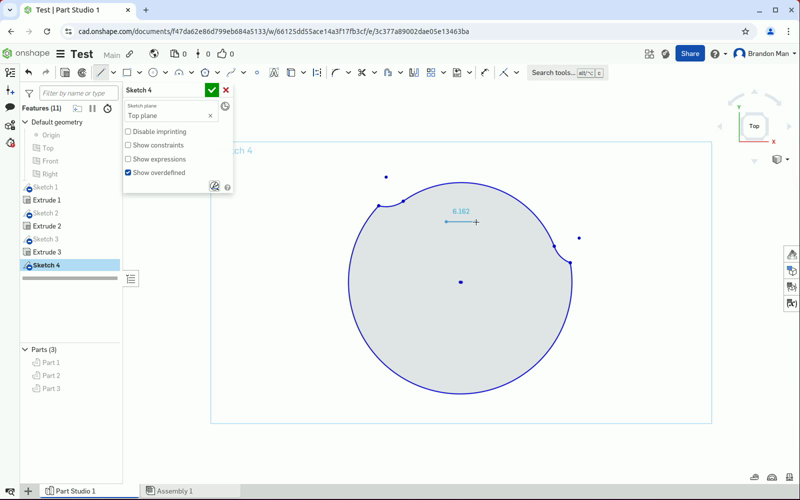
mouse_move(474, 221)
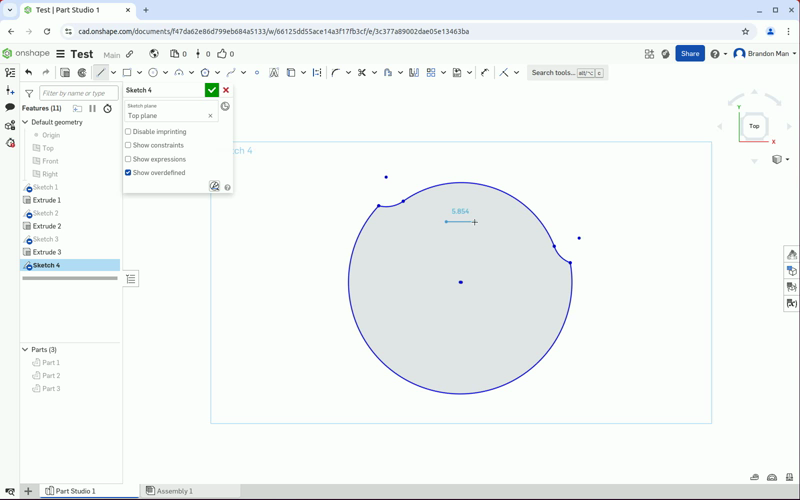
click(474, 221)
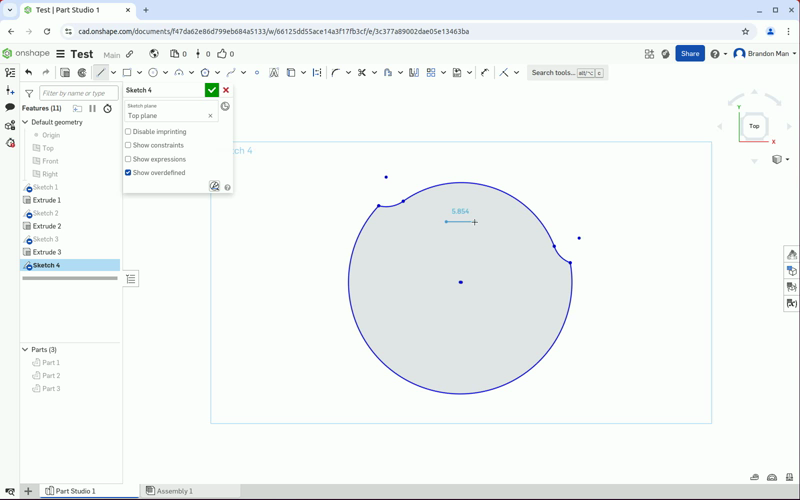
key_up(shift)
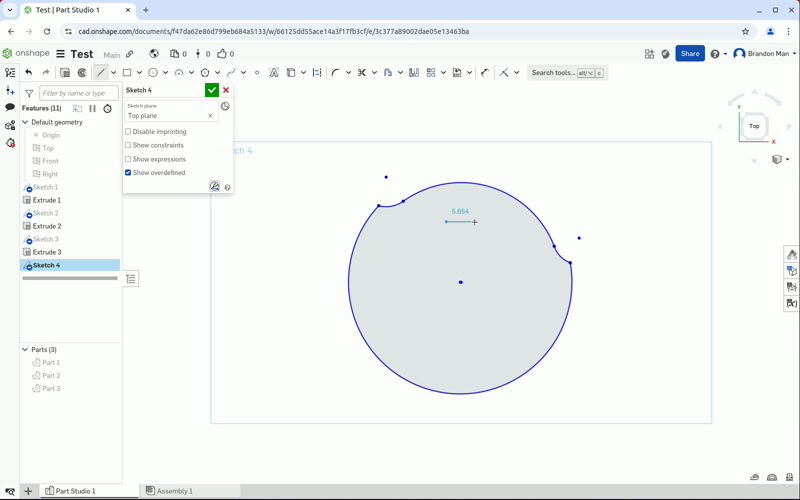
key_down(shift)
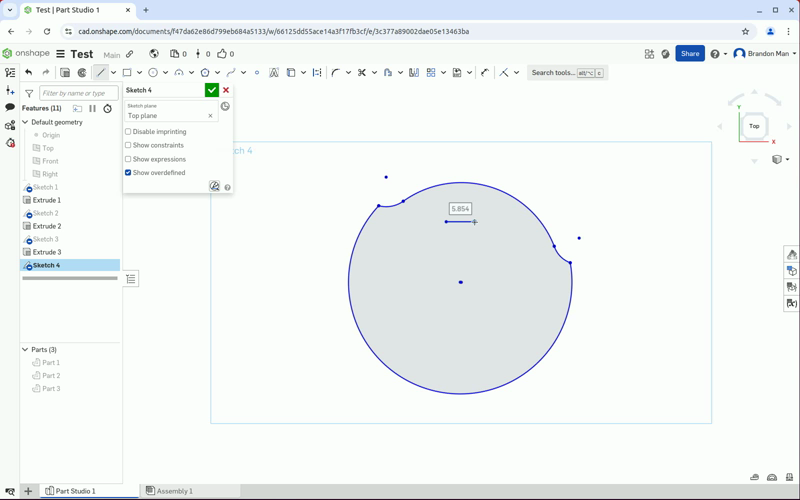
mouse_move(504, 221)
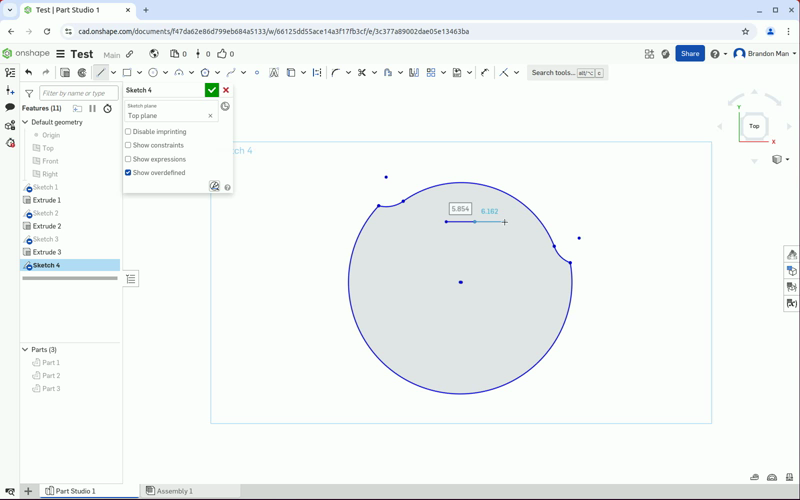
mouse_move(474, 207)
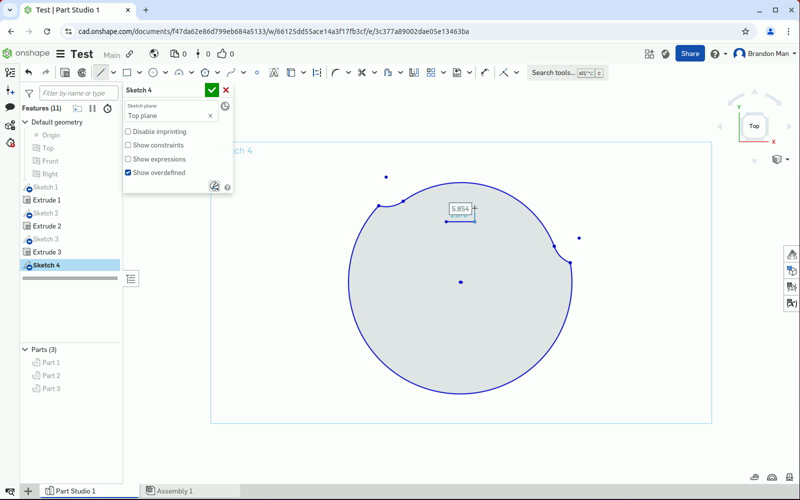
click(474, 207)
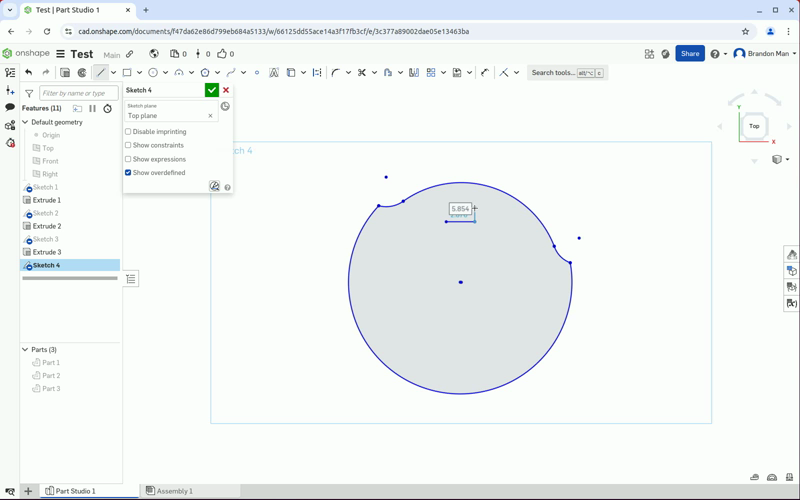
key_up(shift)
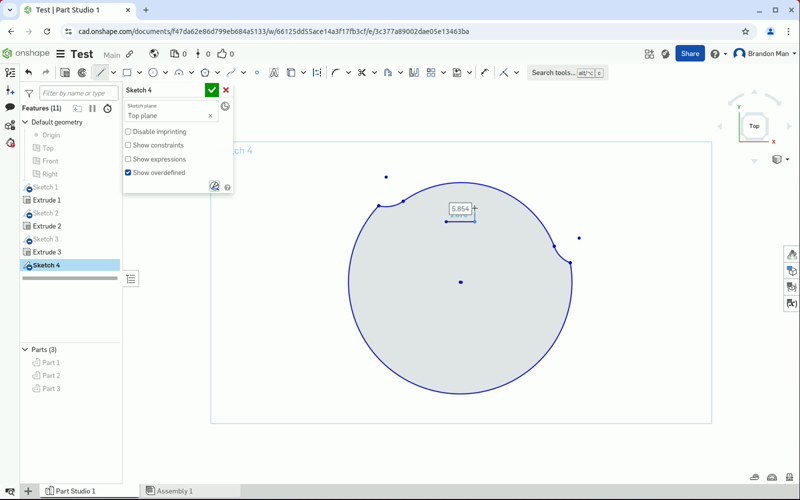
key(esc)
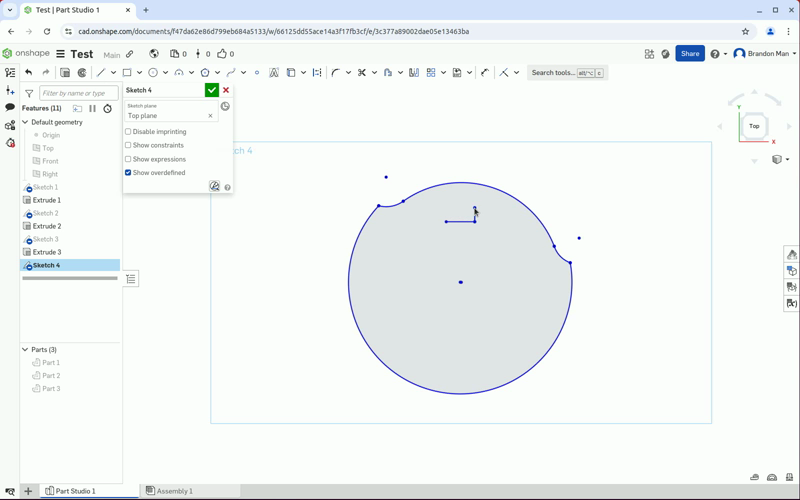
key(a)
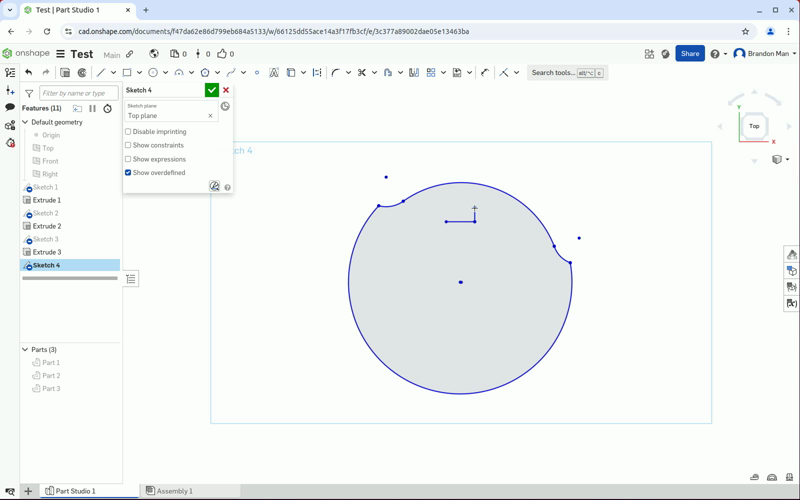
mouse_move(474, 207)
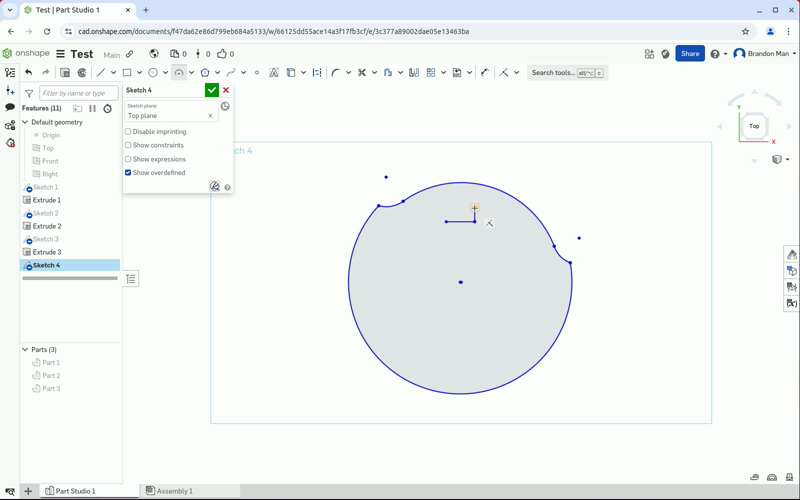
click(474, 207)
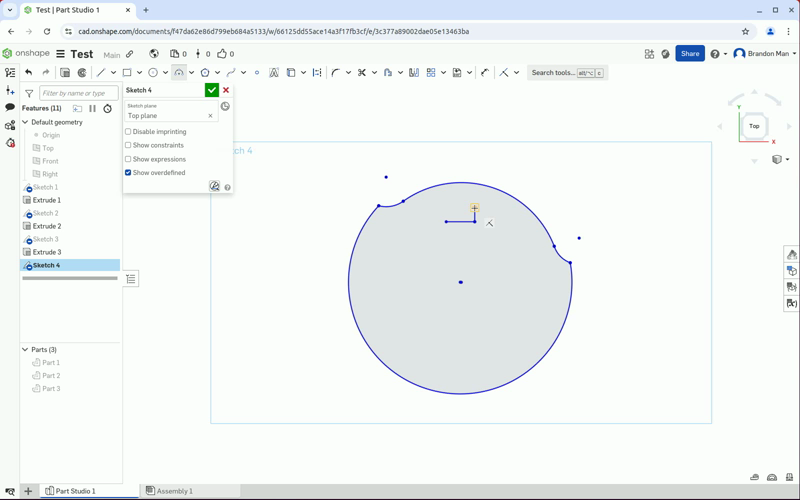
key_down(shift)
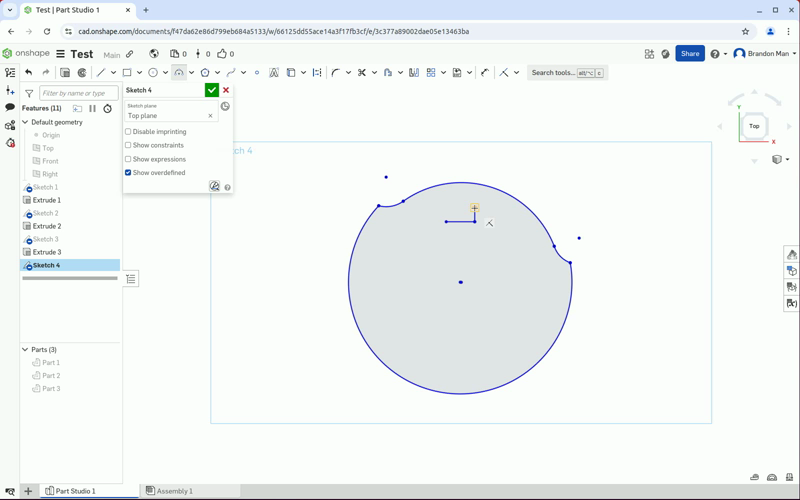
mouse_move(446, 207)
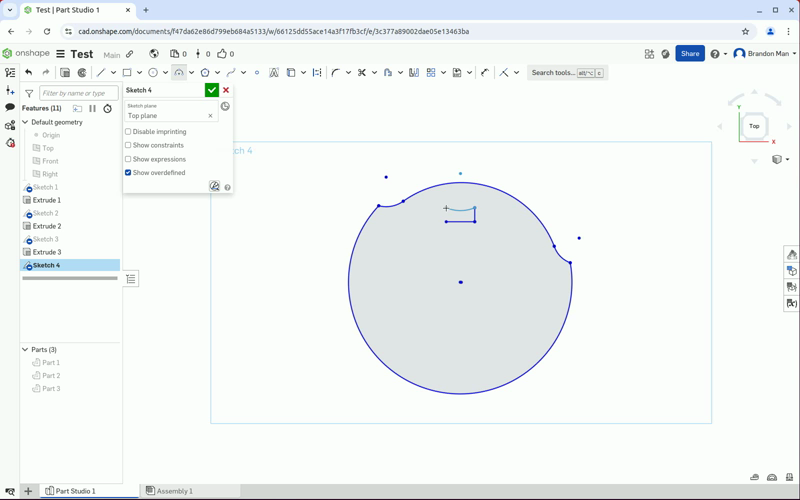
click(446, 207)
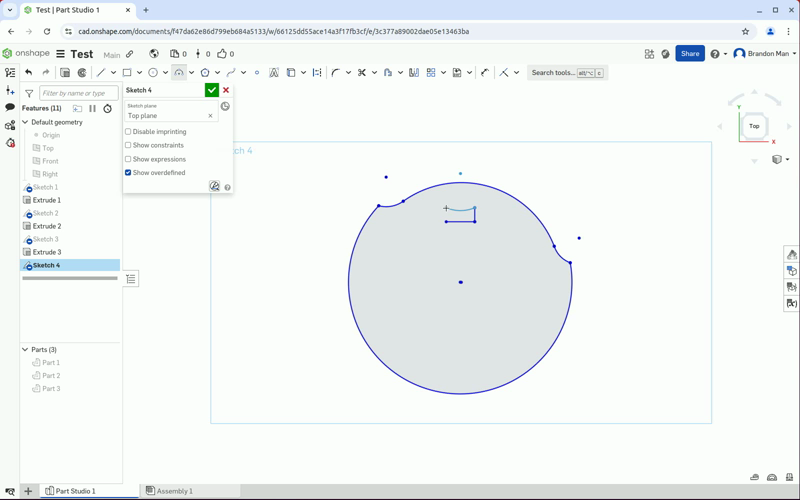
mouse_move(460, 362)
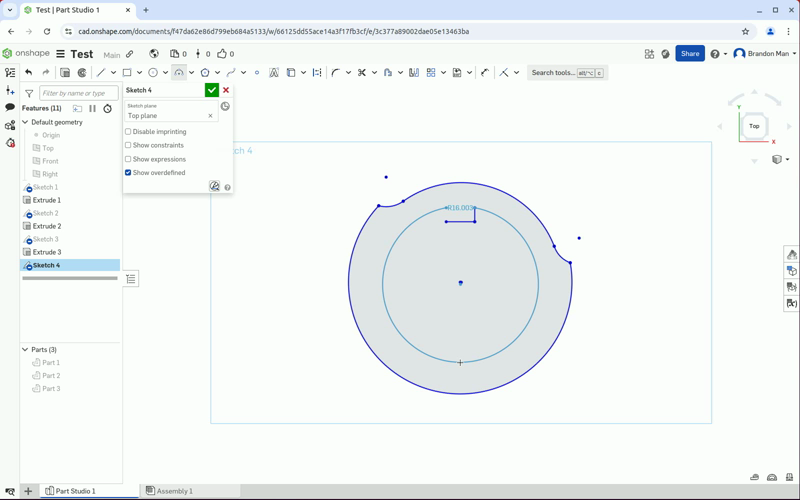
click(460, 362)
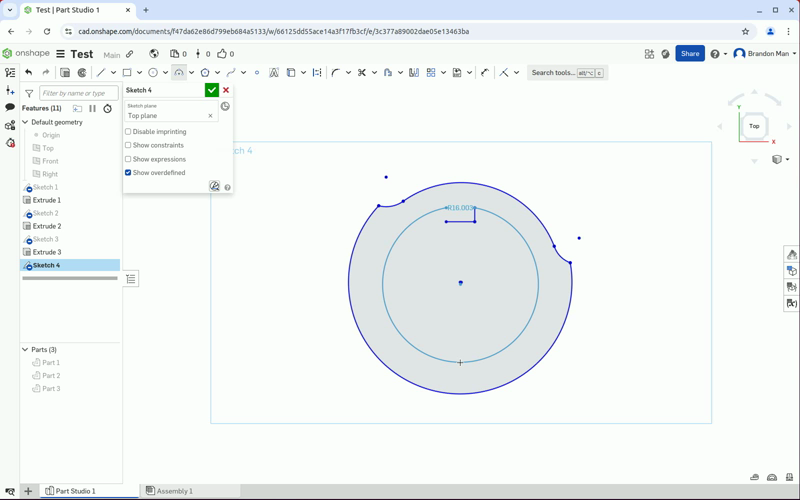
key_up(shift)
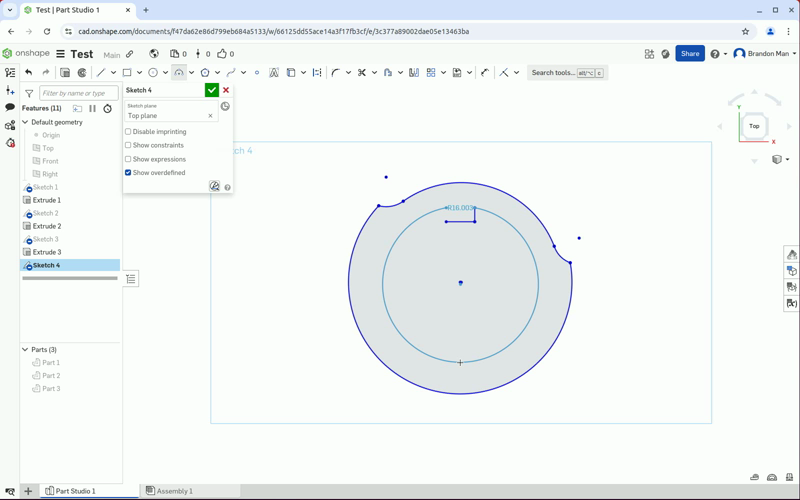
key(esc)
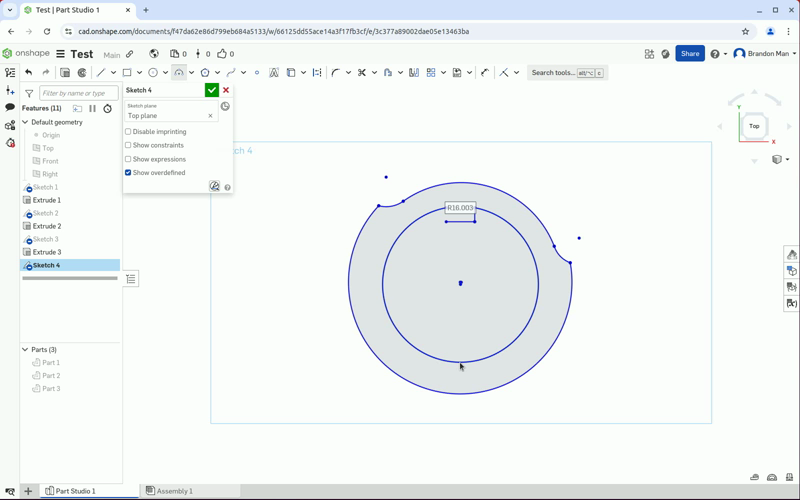
key(l)
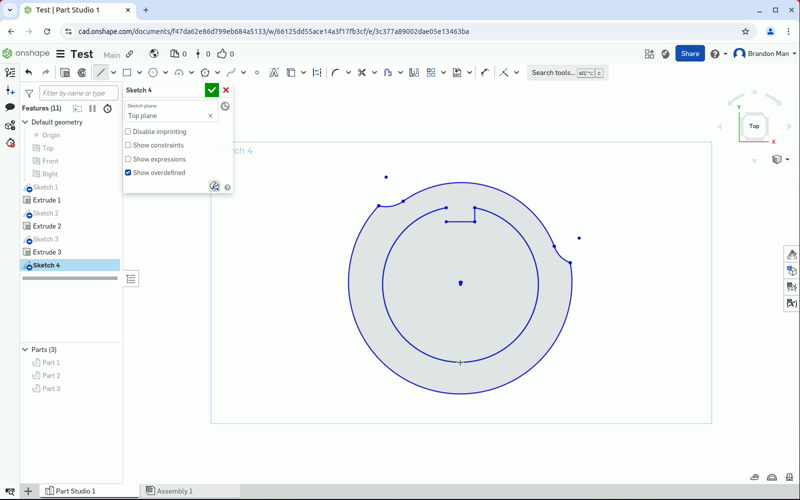
mouse_move(446, 207)
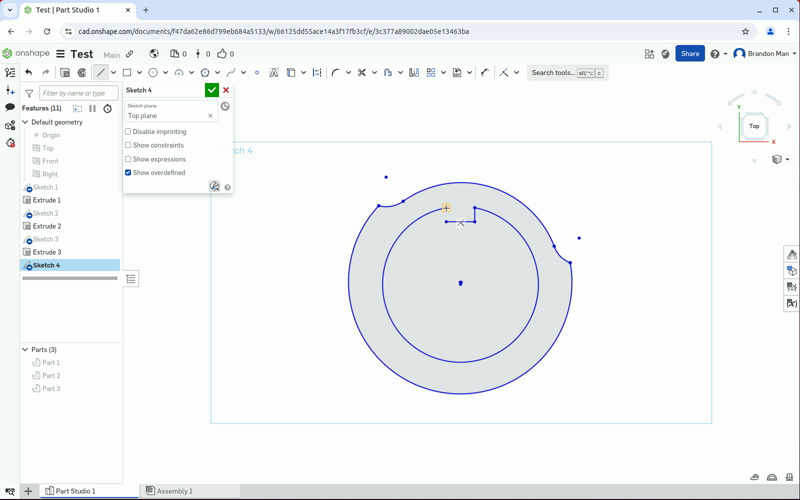
click(446, 207)
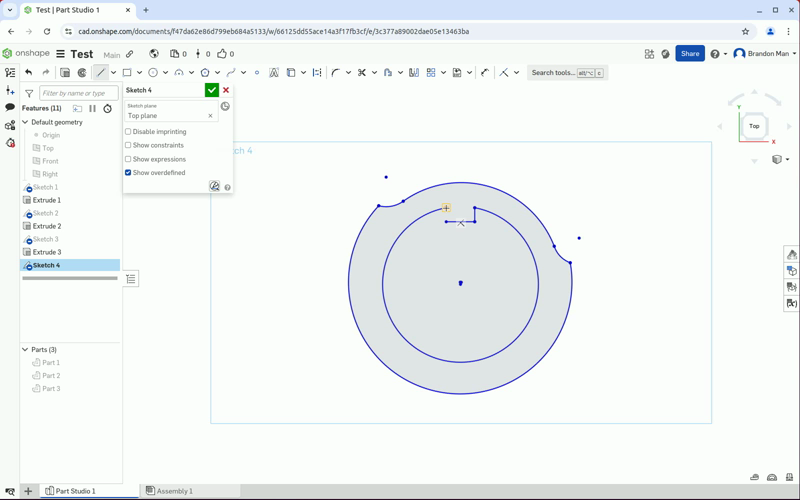
mouse_move(476, 207)
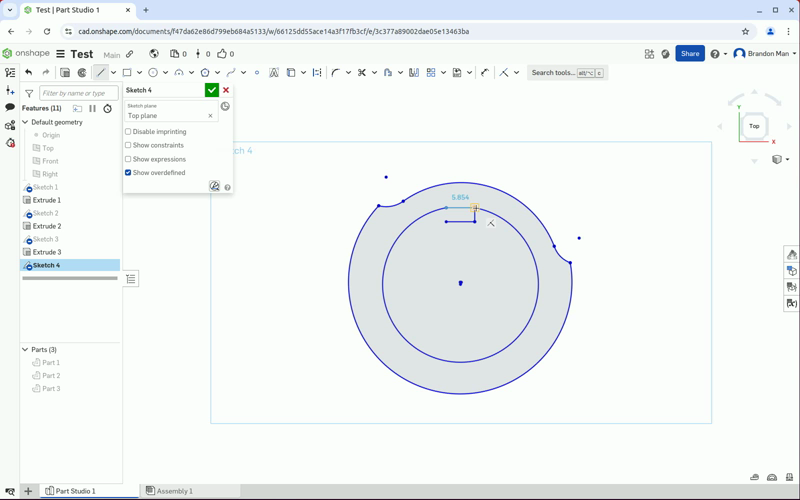
key_down(shift)
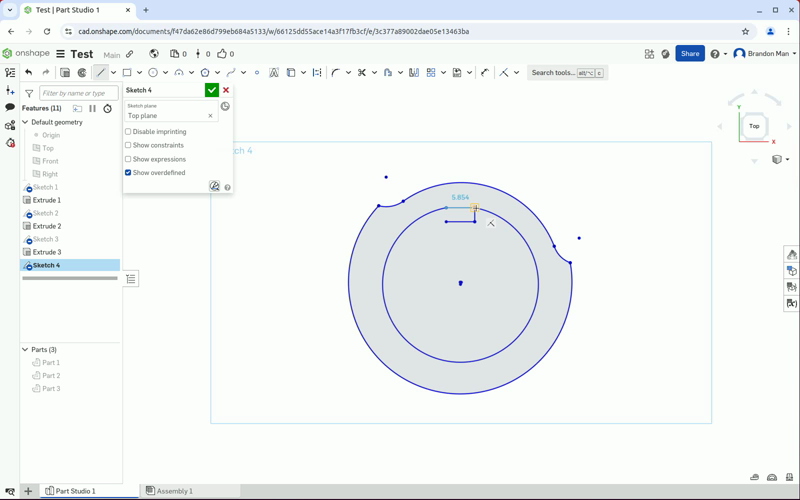
mouse_move(446, 221)
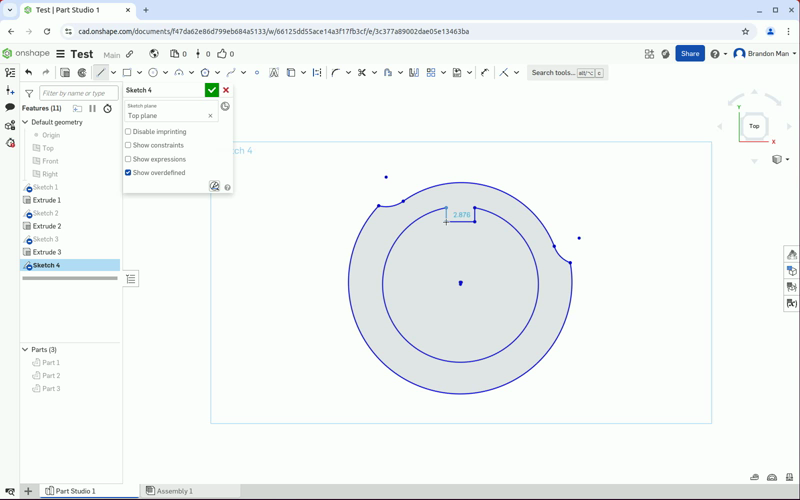
key_up(shift)
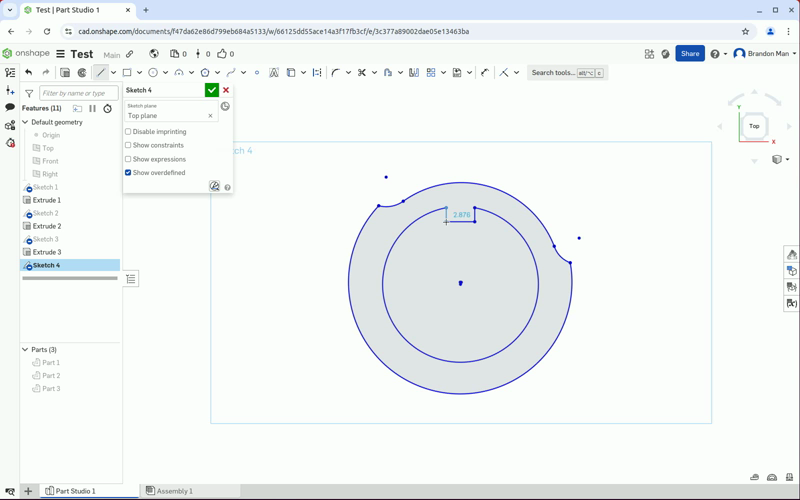
click(446, 221)
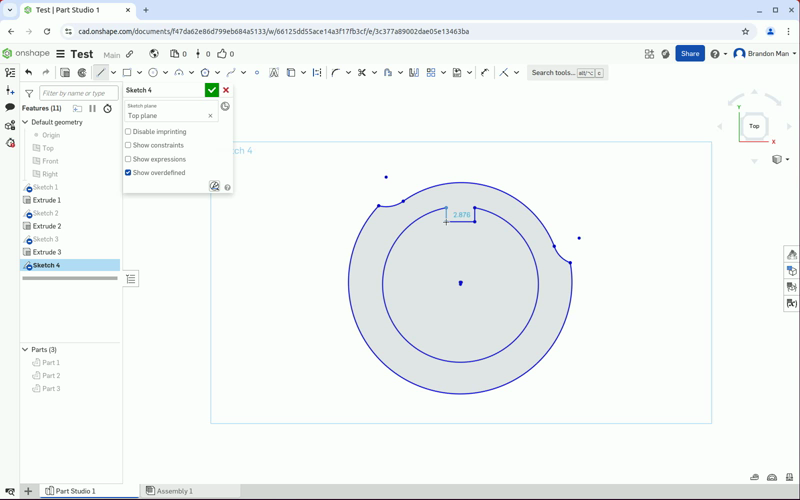
key(esc)
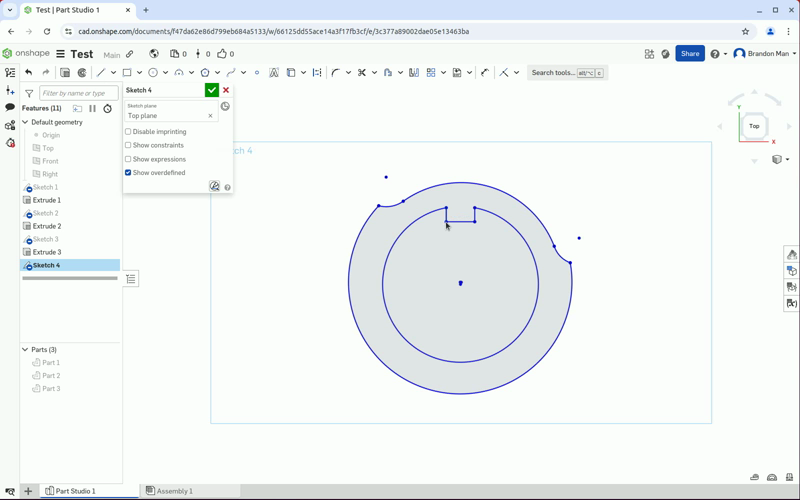
mouse_move(554, 282)
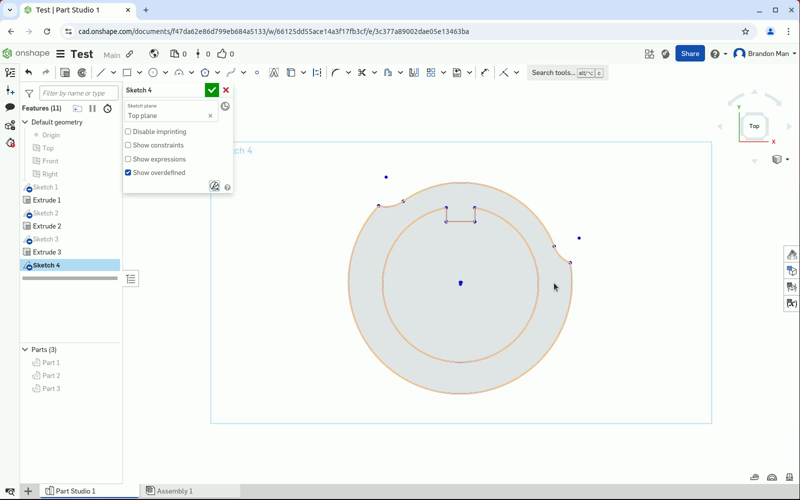
click(554, 282)
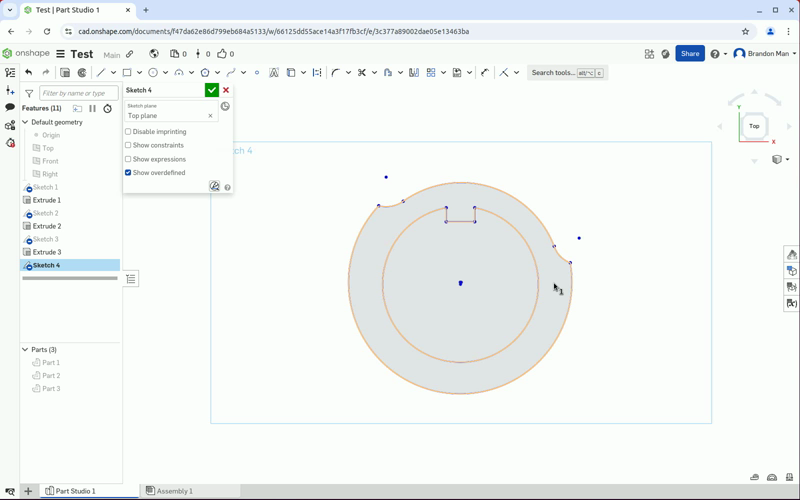
mouse_move(73, 352)
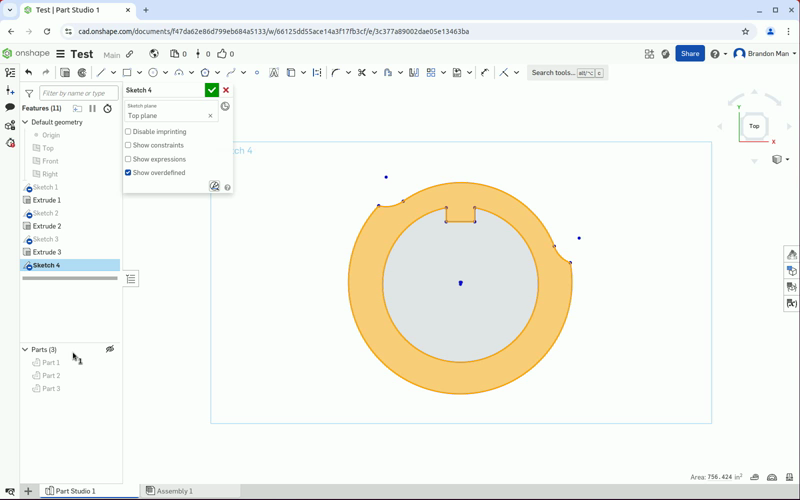
key(shift+y)
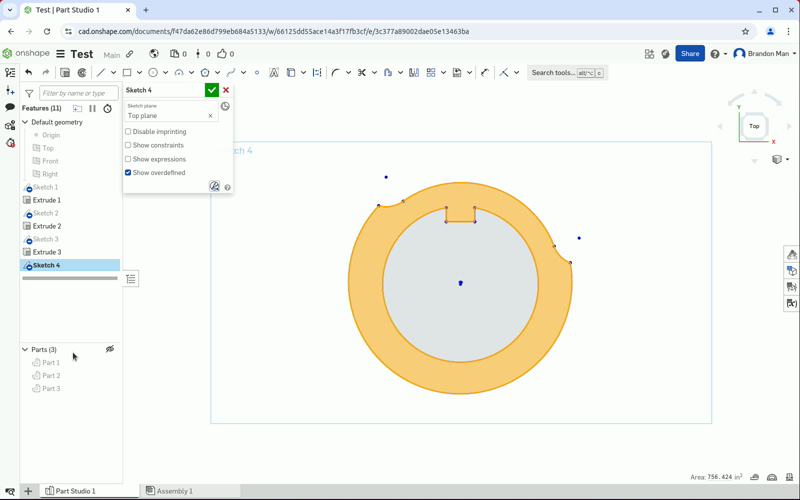
key(shift+e)
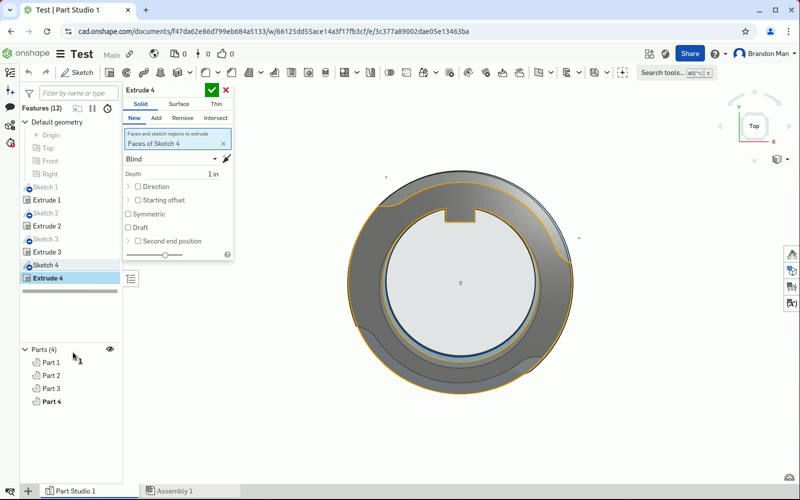
mouse_move(143, 106)
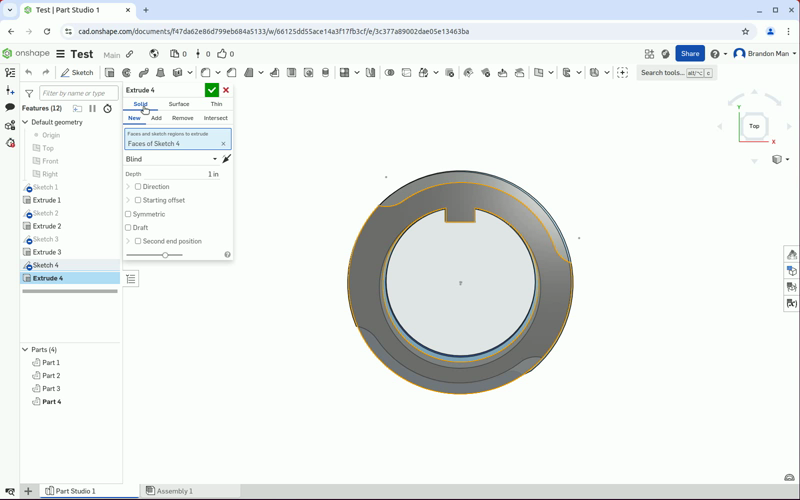
click(143, 106)
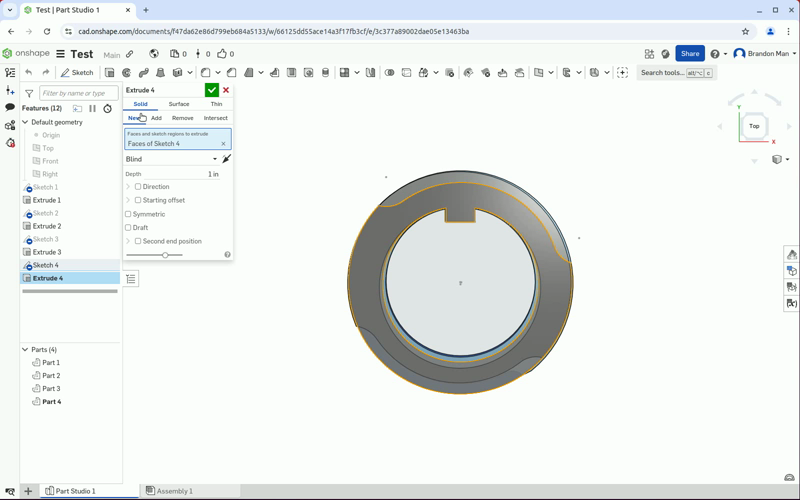
mouse_move(137, 120)
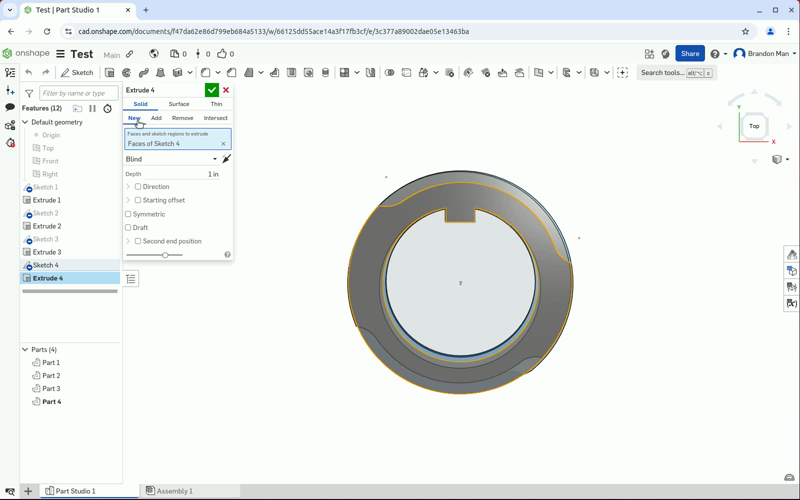
click(137, 120)
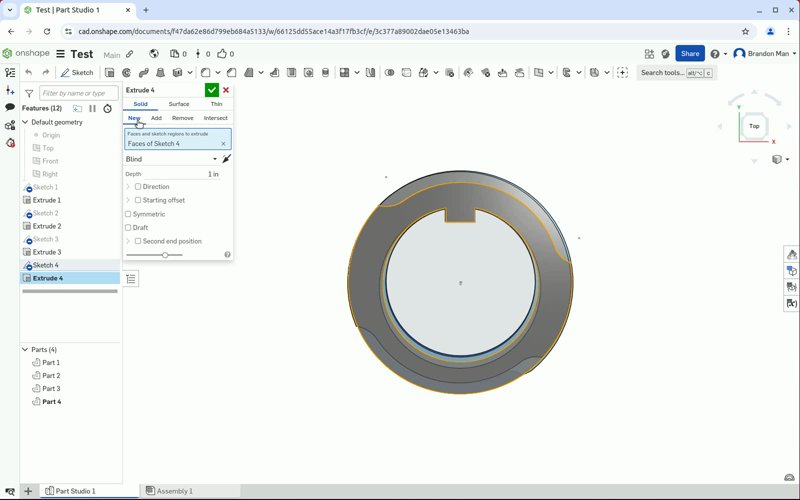
key(tab, 4)
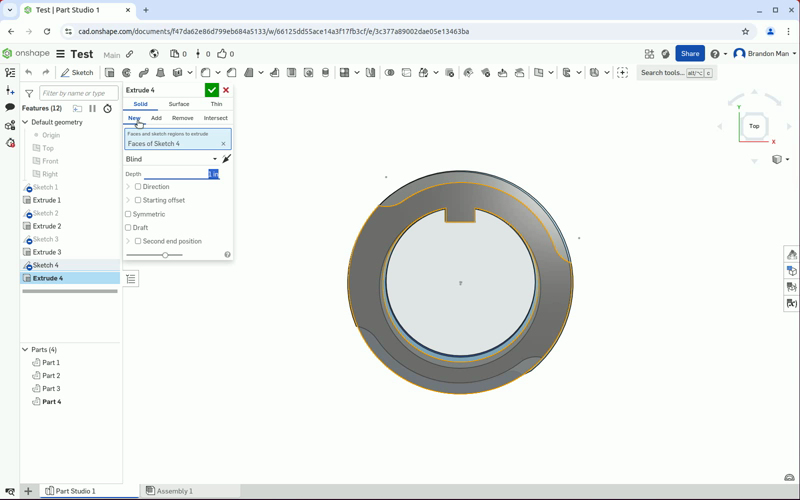
text(1.685)
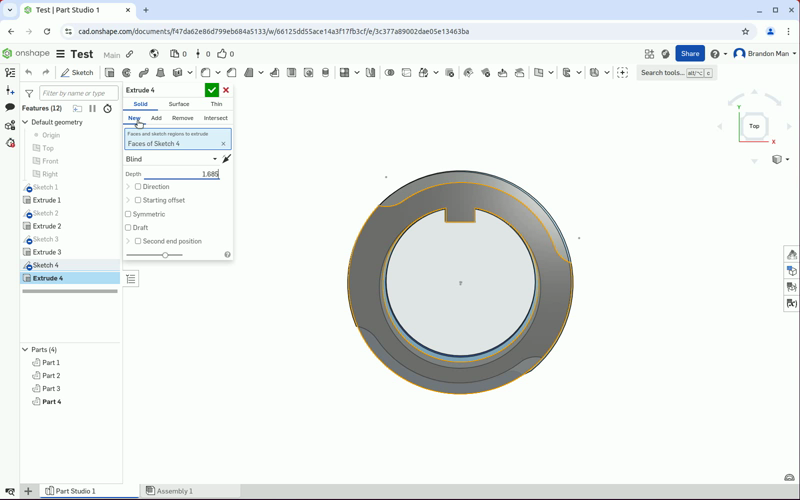
key(enter)
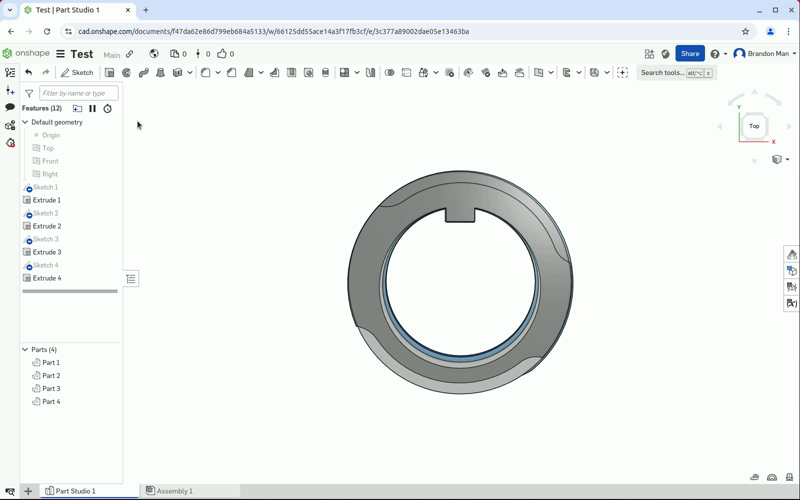
key(shift+h)
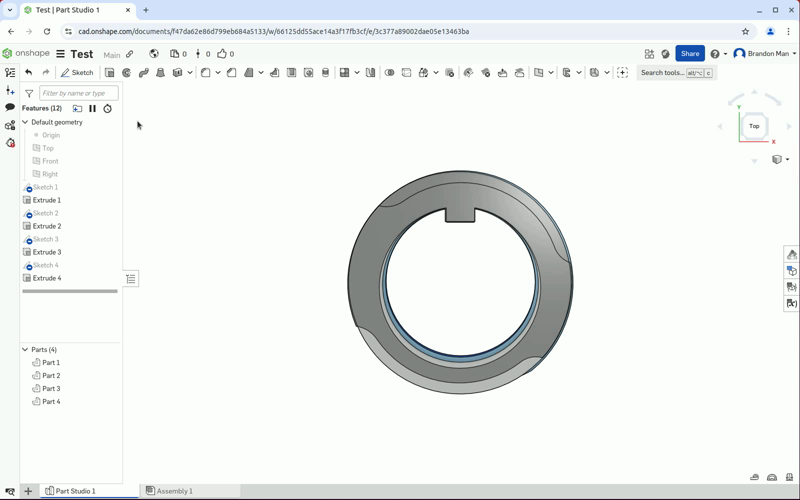
key(shift+h)
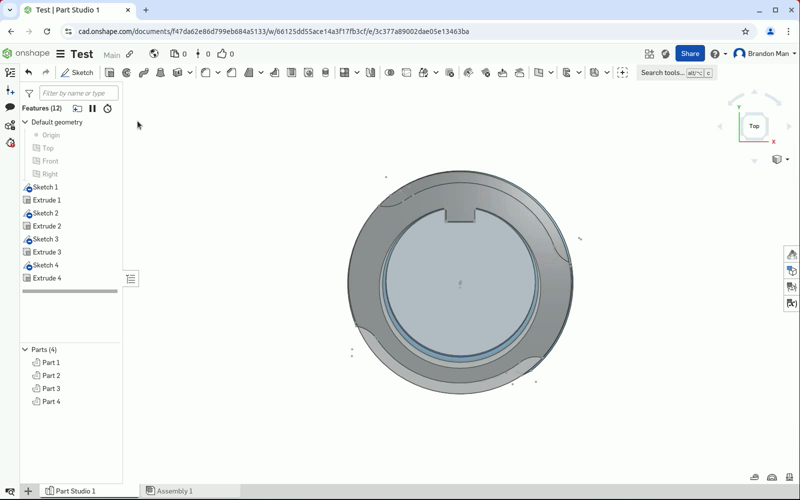
key(shift+7)
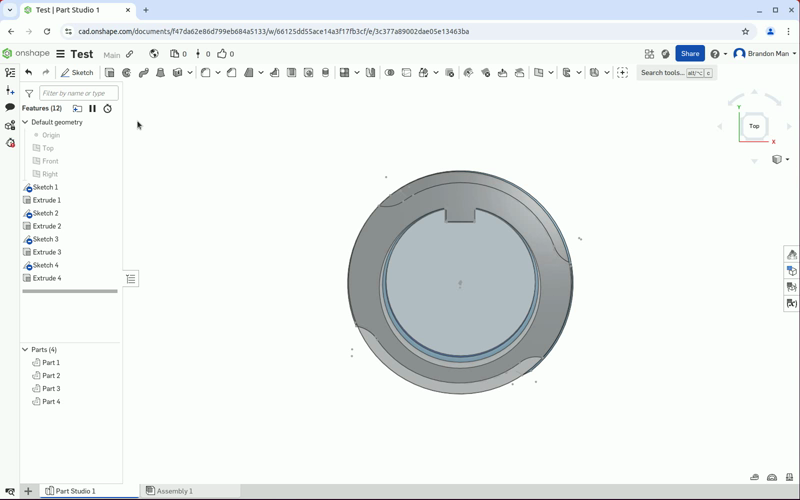
key(up, 3)
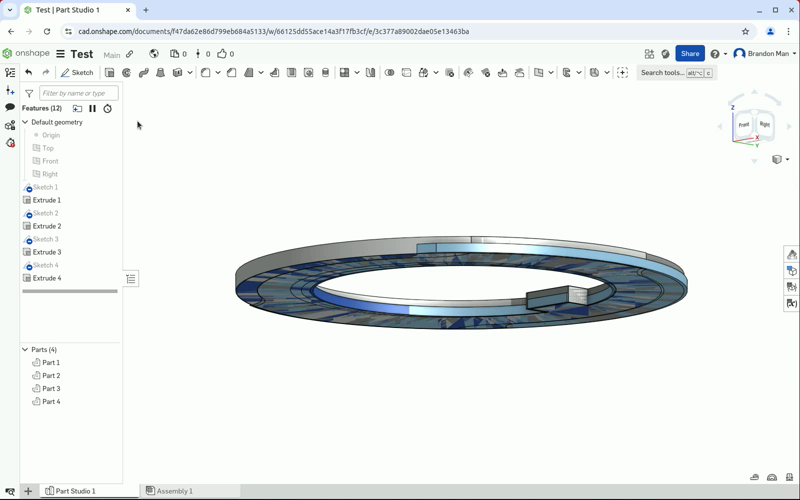
key(left, 3)
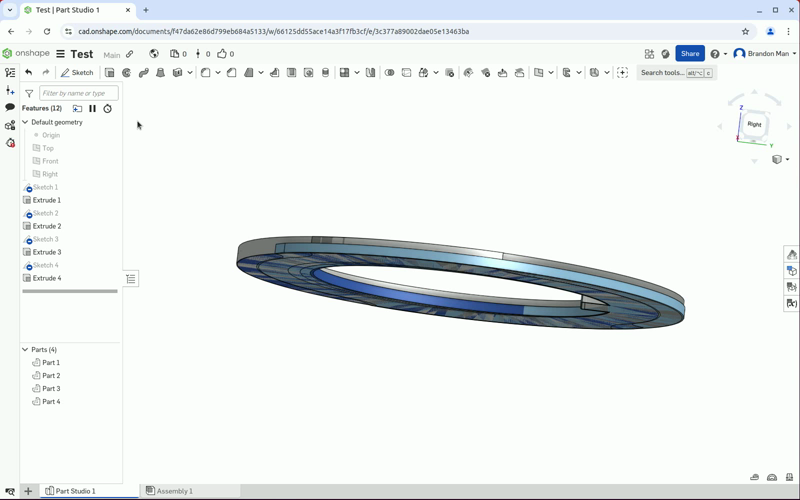
key(right, 3)
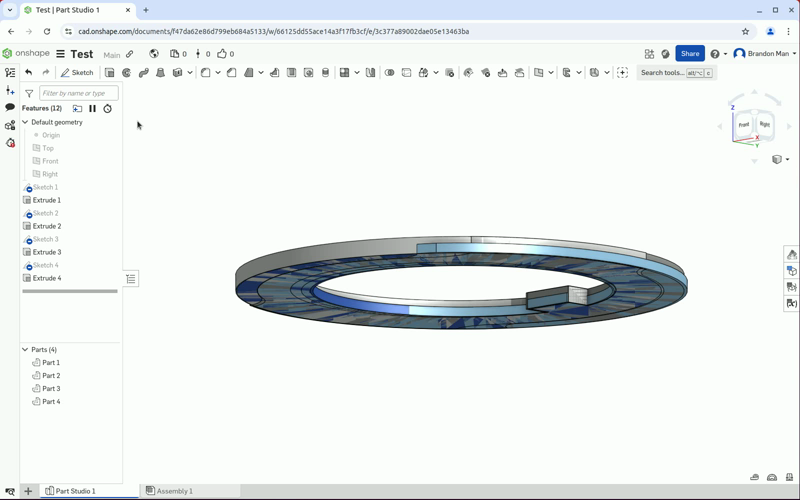
key(down, 3)
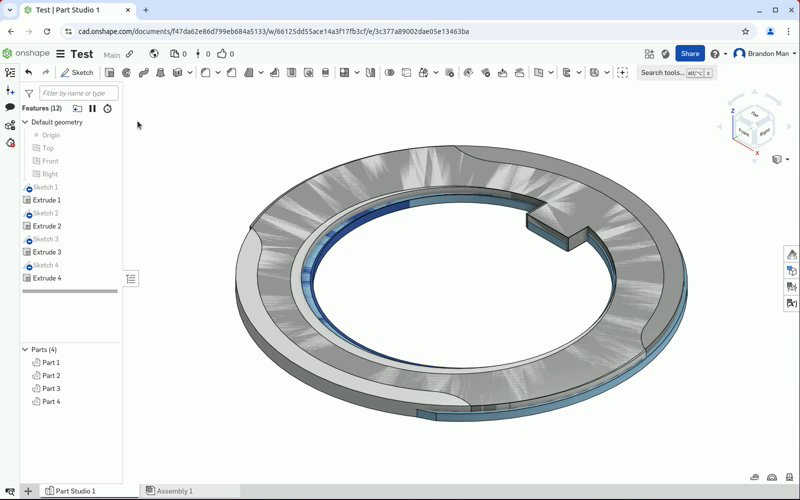
mouse_move(73, 189)
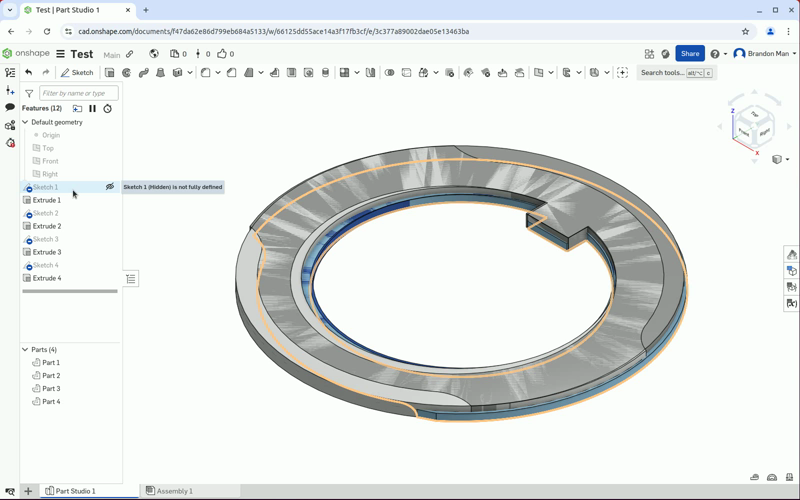
click(73, 189)